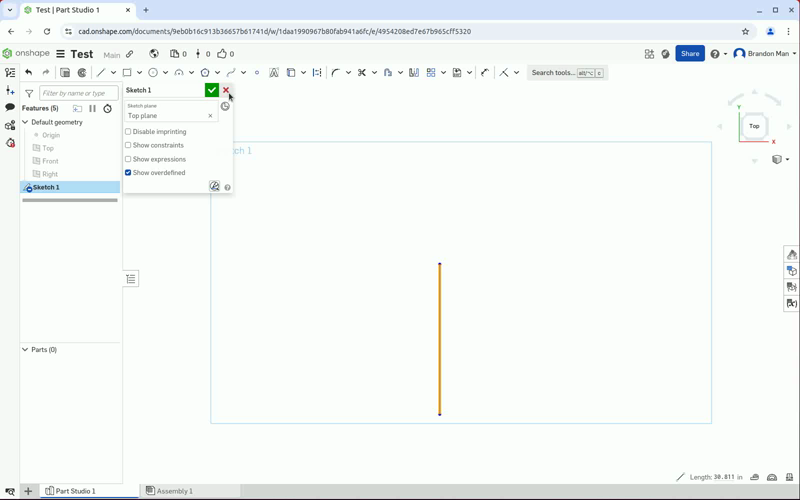
key(shift+h)
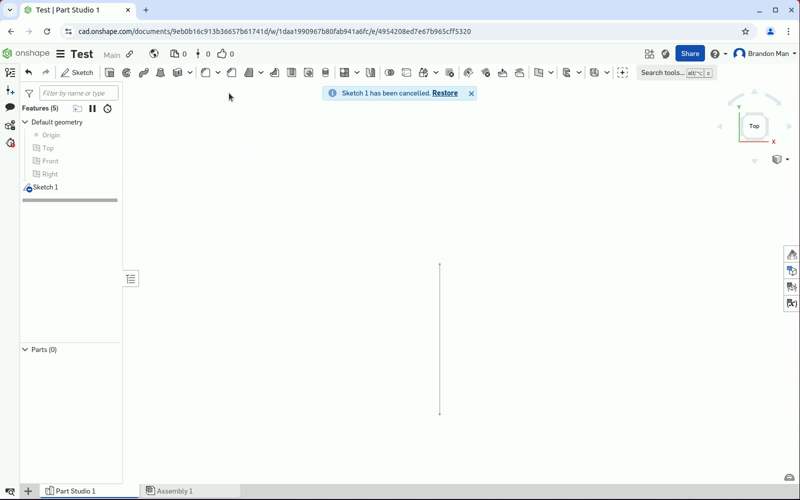
key(shift+s)
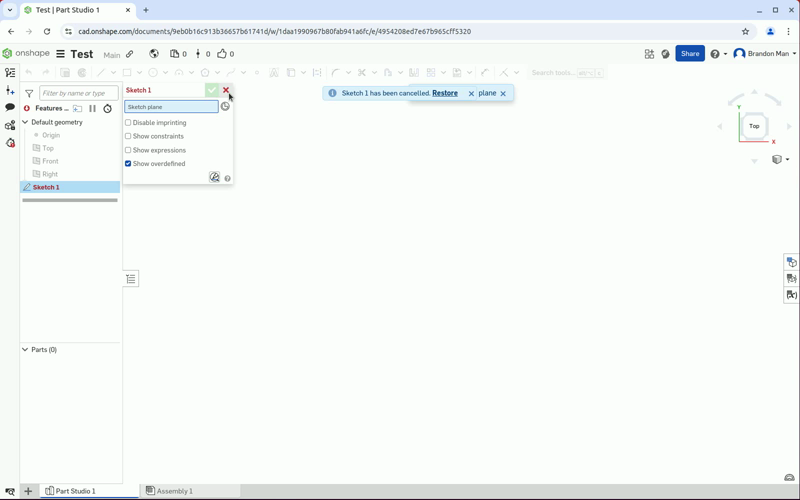
mouse_move(73, 150)
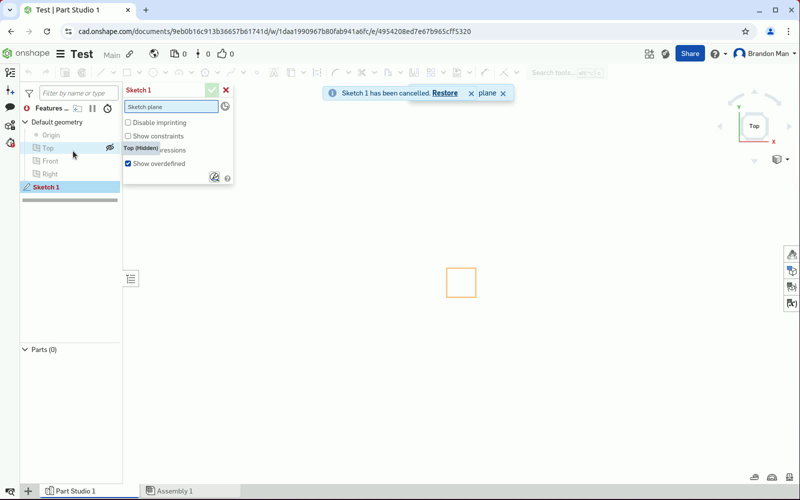
click(73, 150)
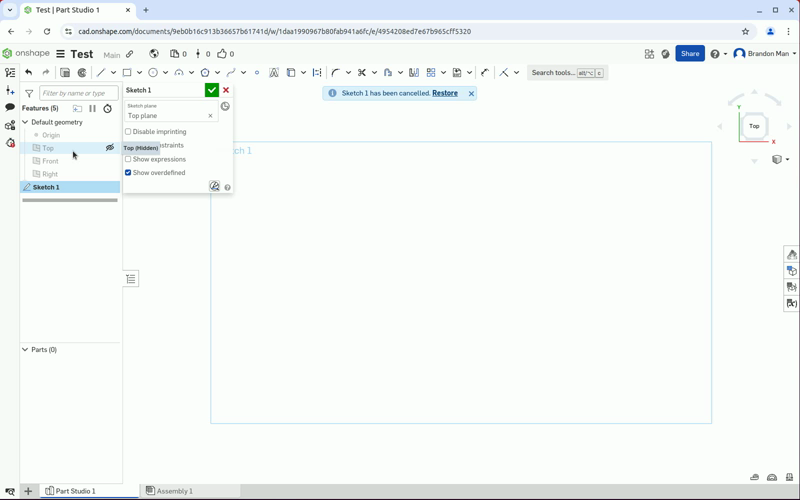
mouse_move(73, 352)
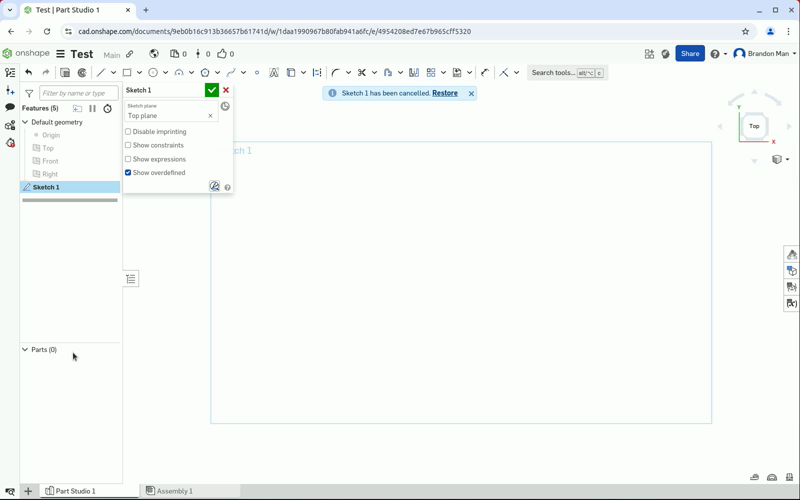
key(y)
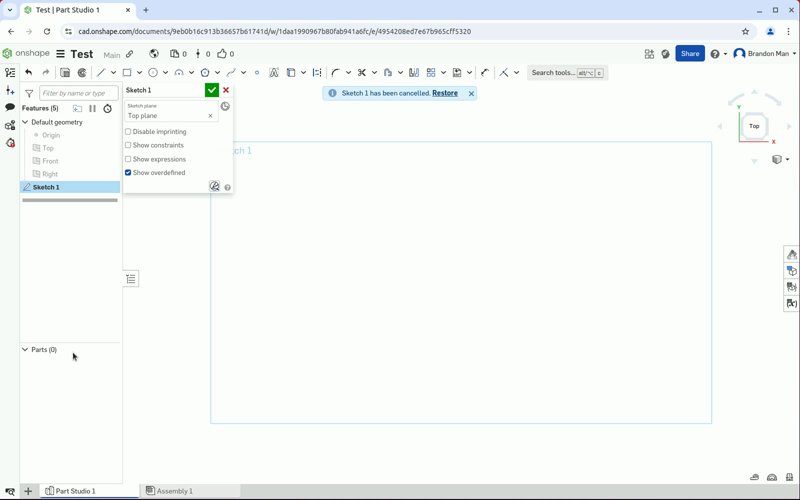
key(c)
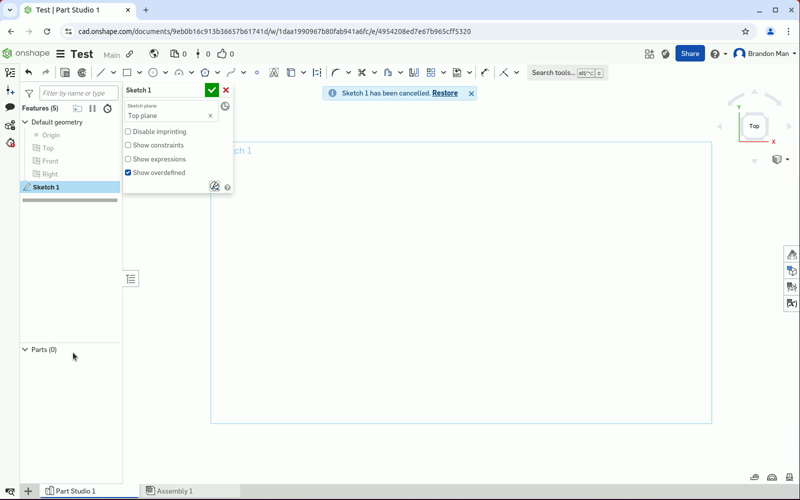
key_down(shift)
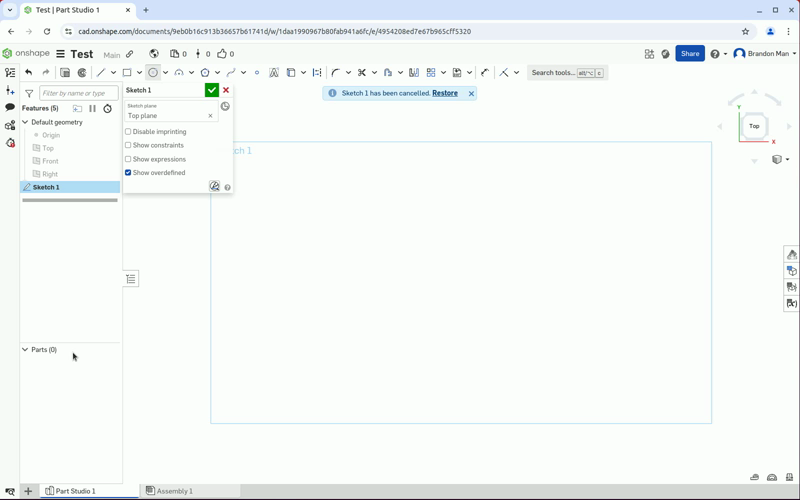
mouse_move(394, 321)
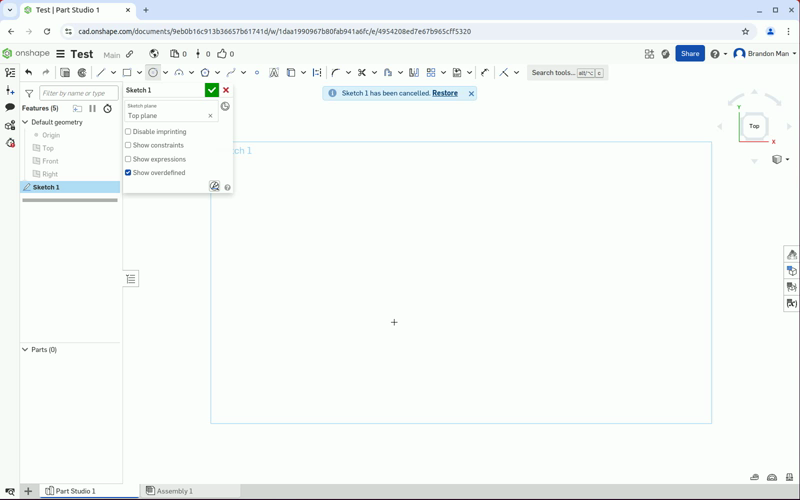
click(394, 321)
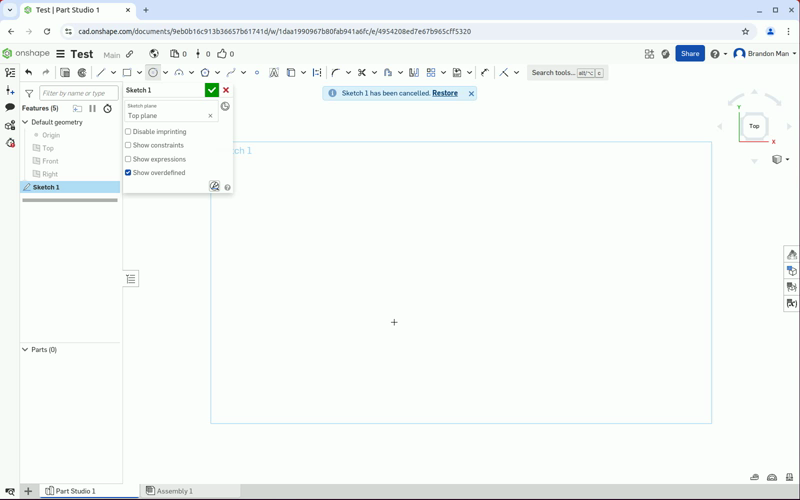
key_up(shift)
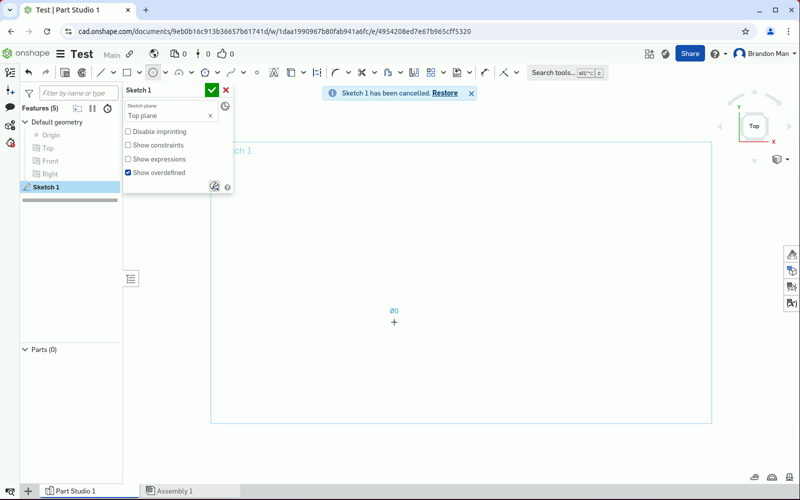
mouse_move(430, 321)
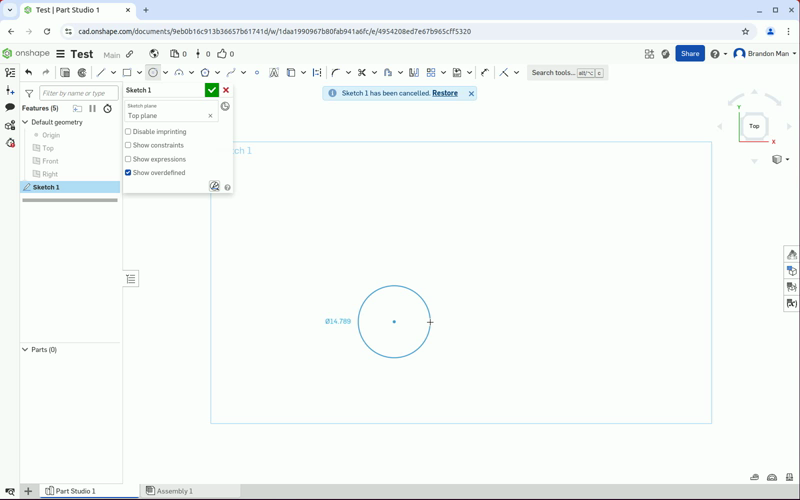
click(430, 321)
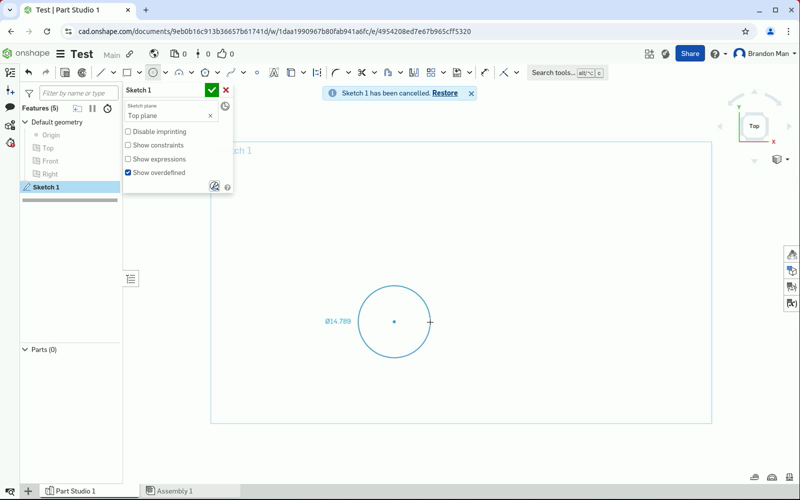
key(esc)
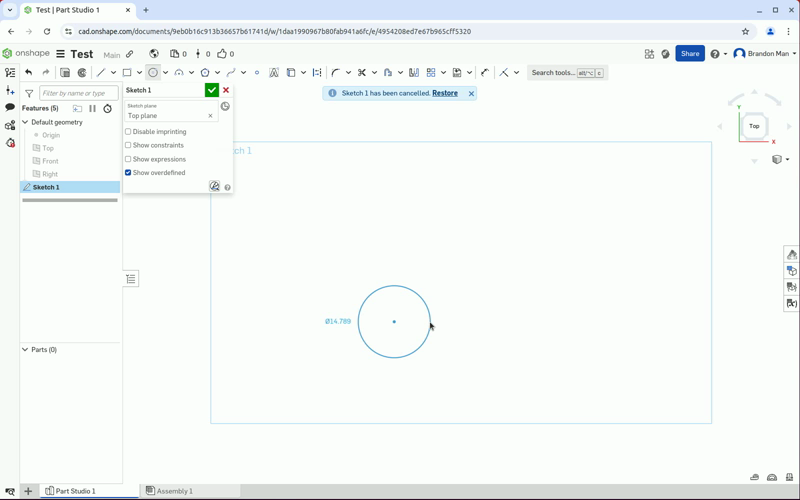
key(c)
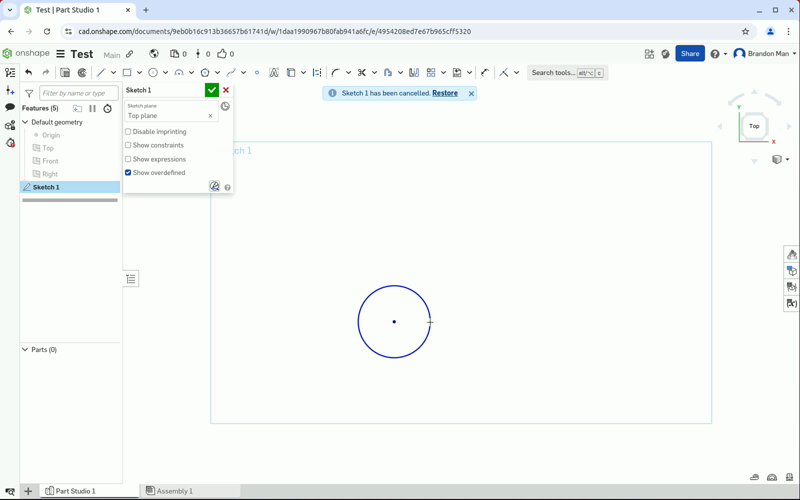
key_down(shift)
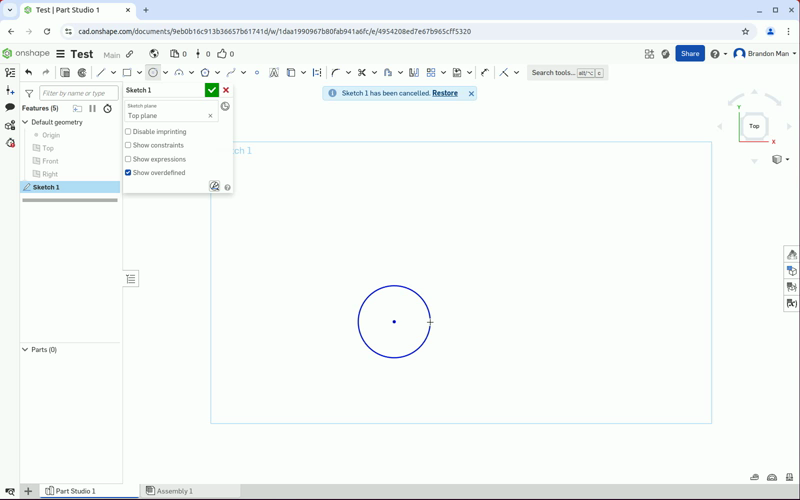
mouse_move(394, 321)
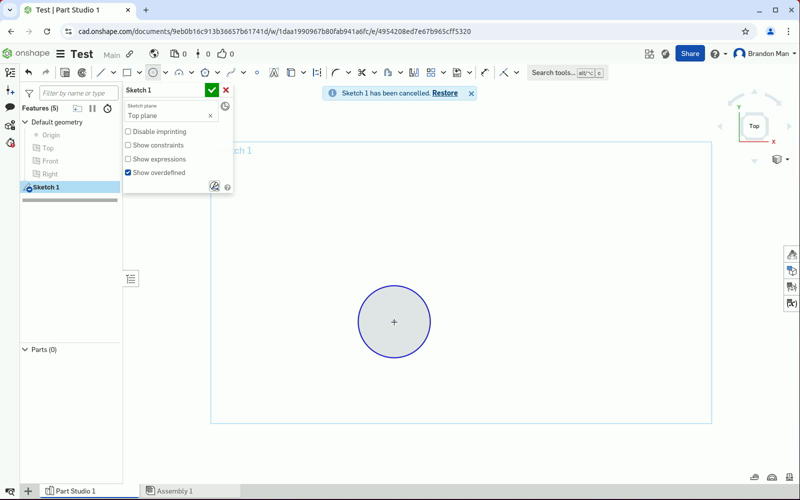
click(394, 321)
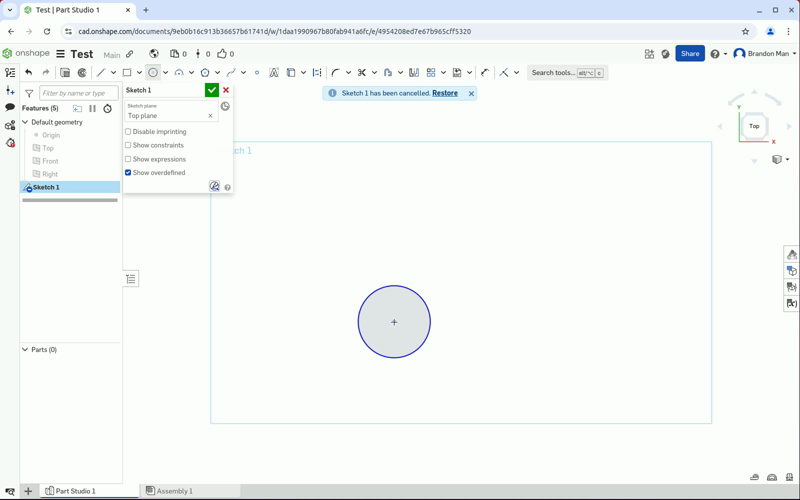
key_up(shift)
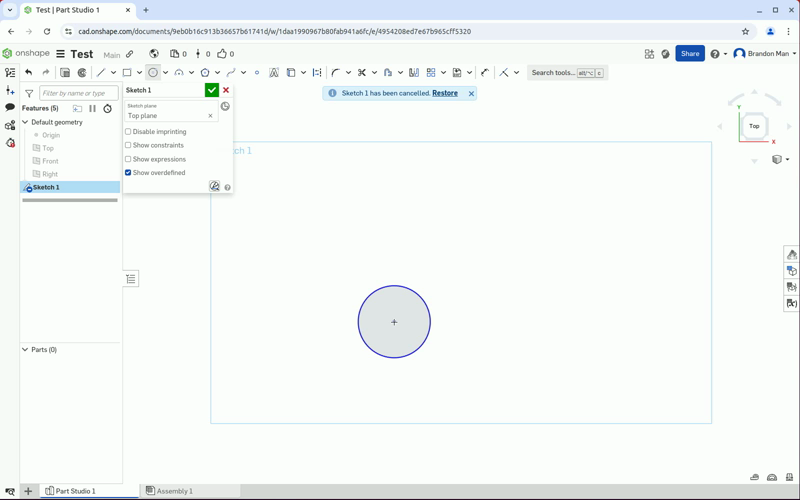
mouse_move(422, 321)
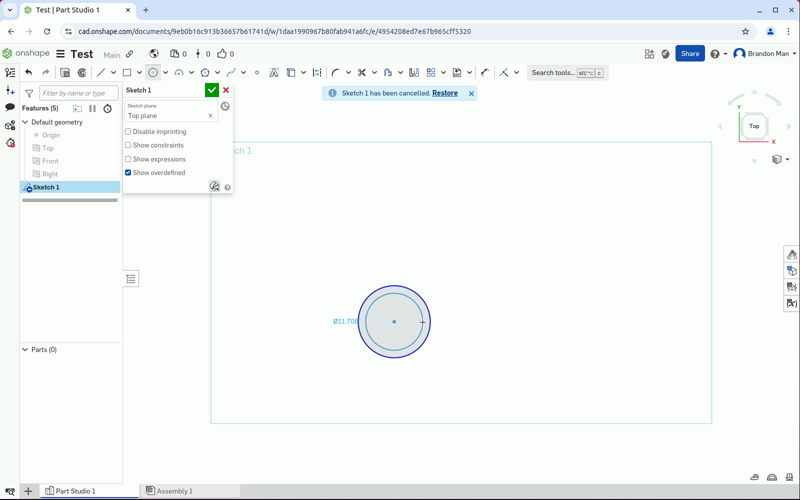
click(422, 321)
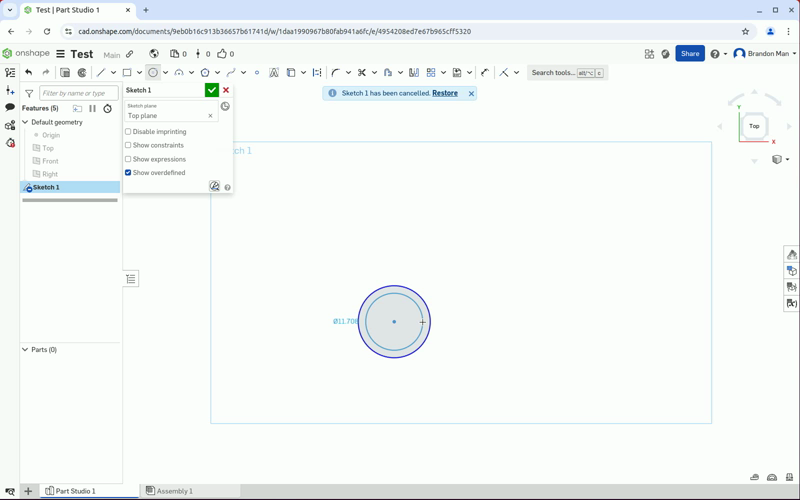
key(esc)
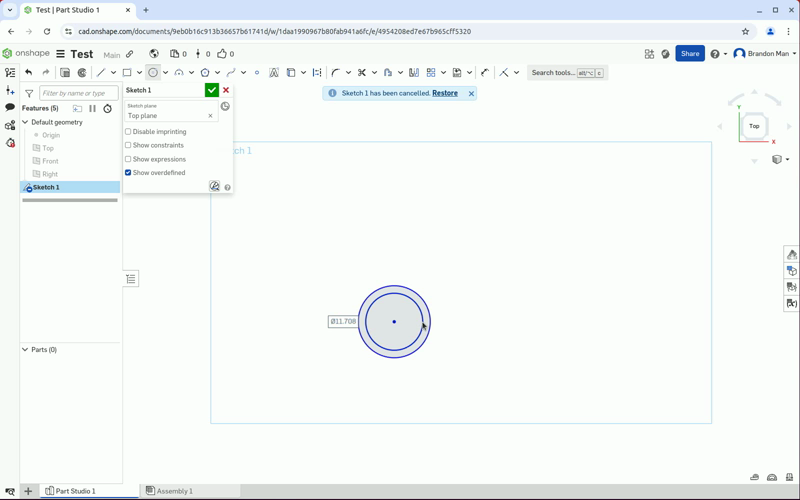
mouse_move(384, 351)
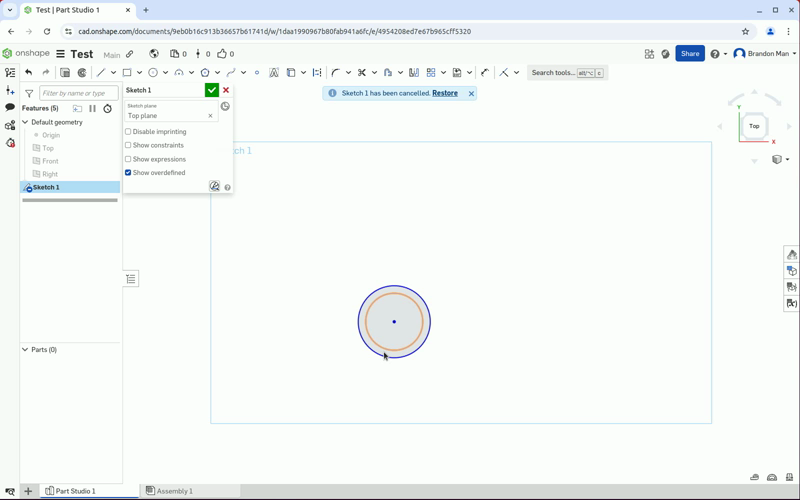
scroll(6)
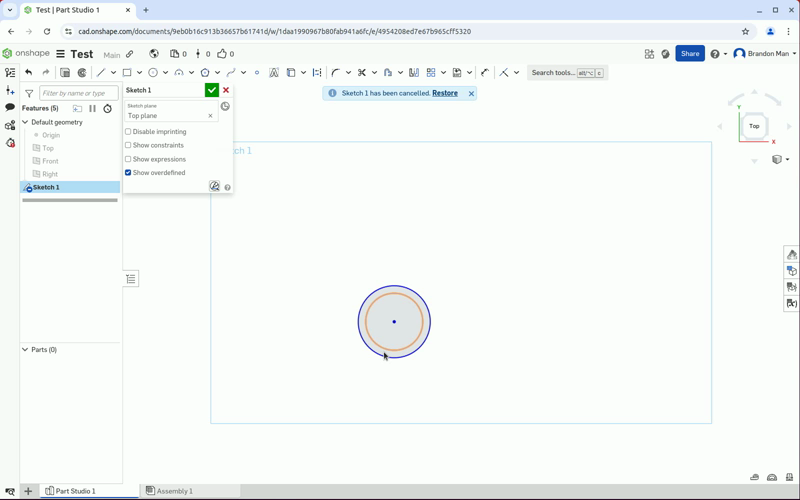
scroll(6)
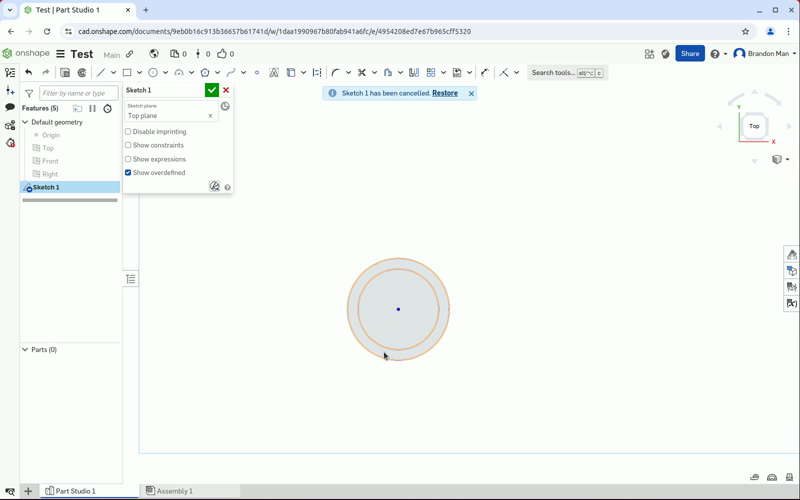
scroll(6)
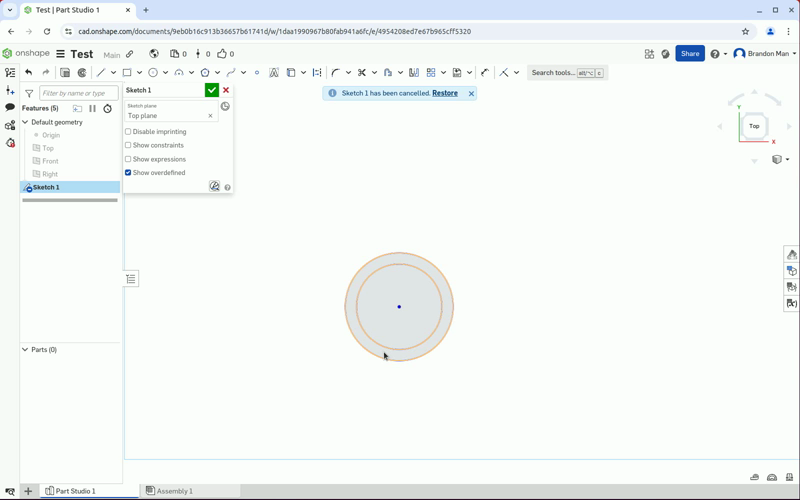
scroll(6)
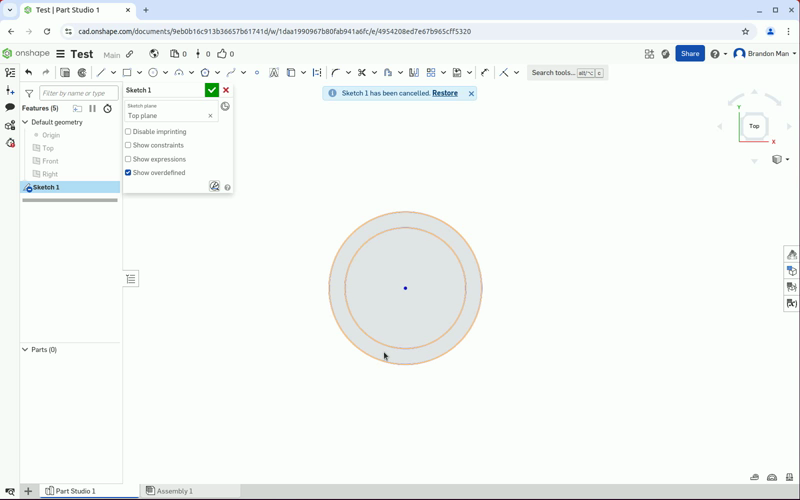
scroll(6)
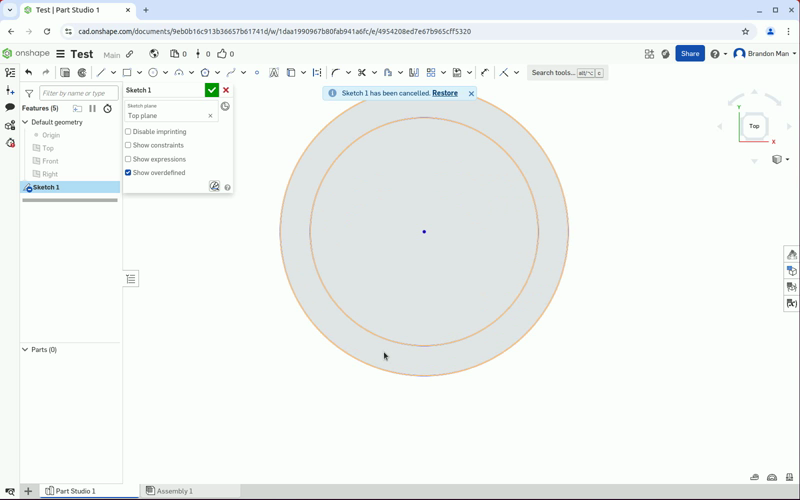
scroll(6)
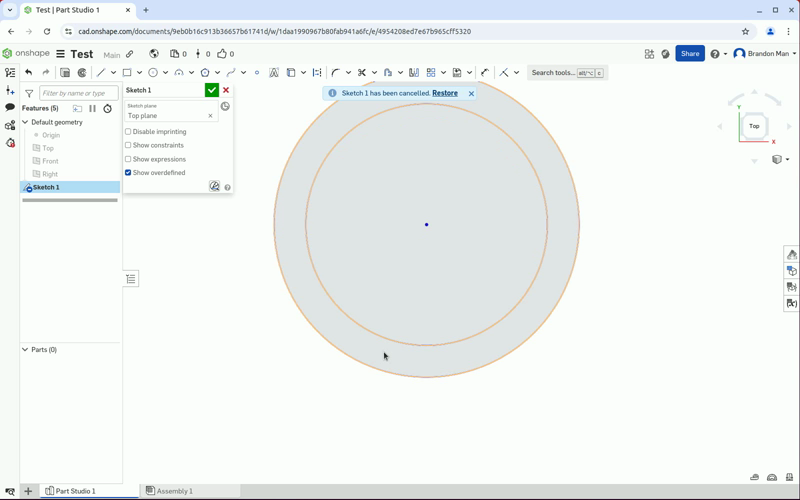
scroll(6)
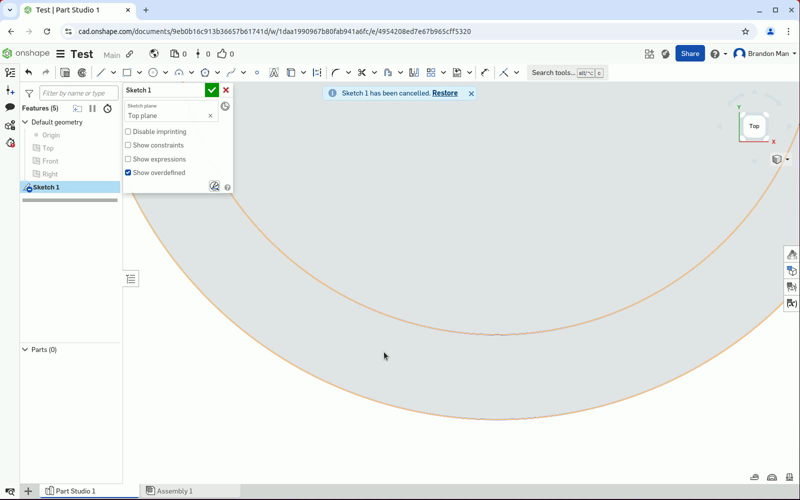
click(384, 351)
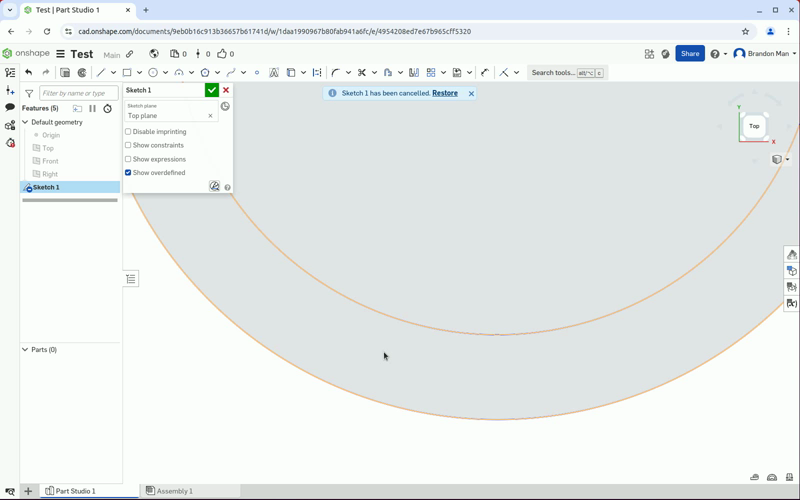
scroll(-6)
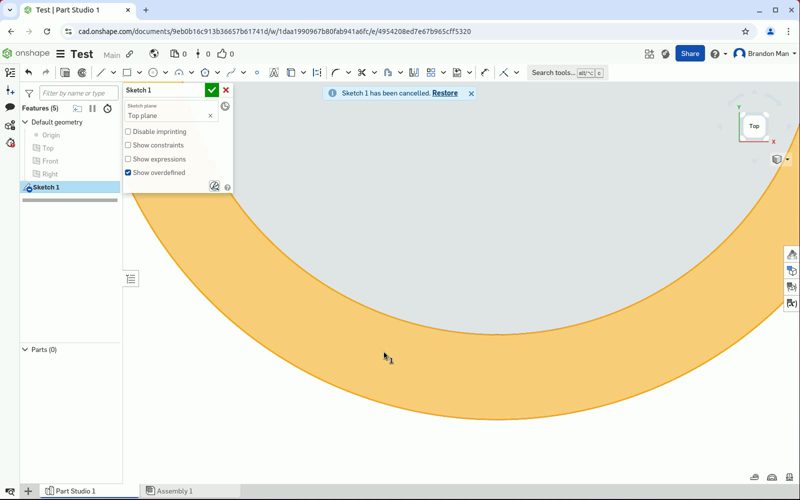
scroll(-6)
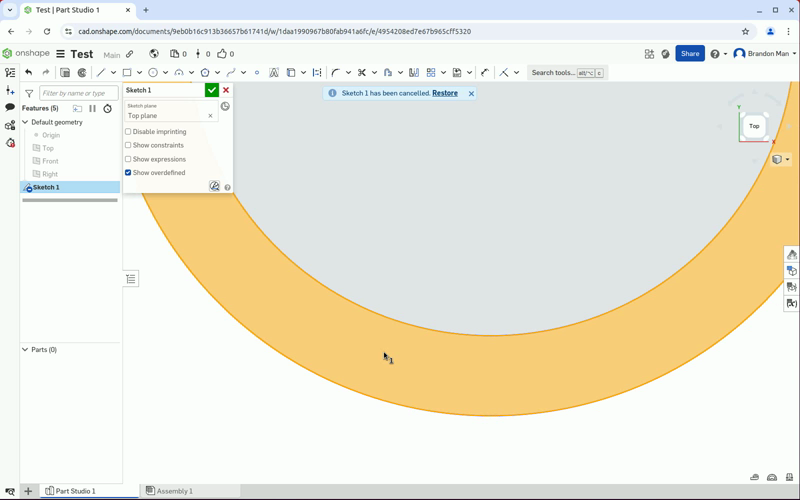
scroll(-6)
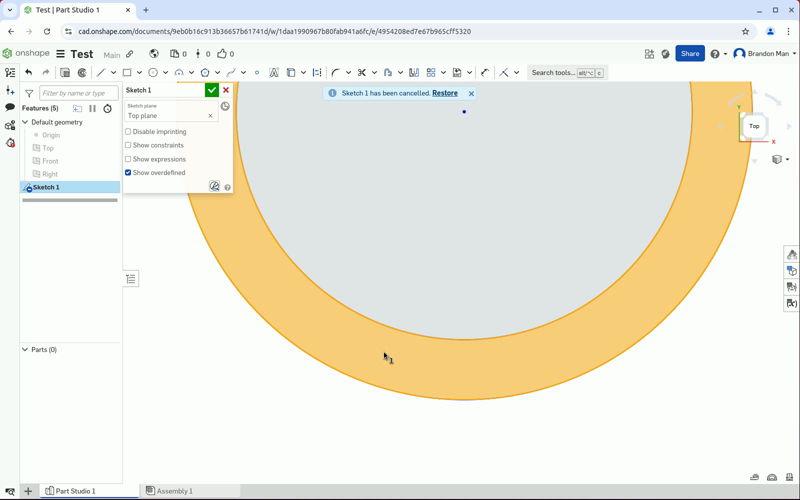
scroll(-6)
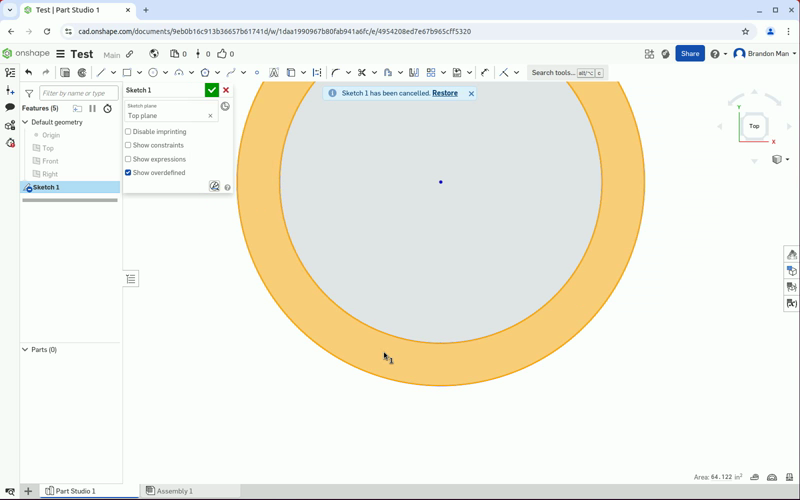
scroll(-6)
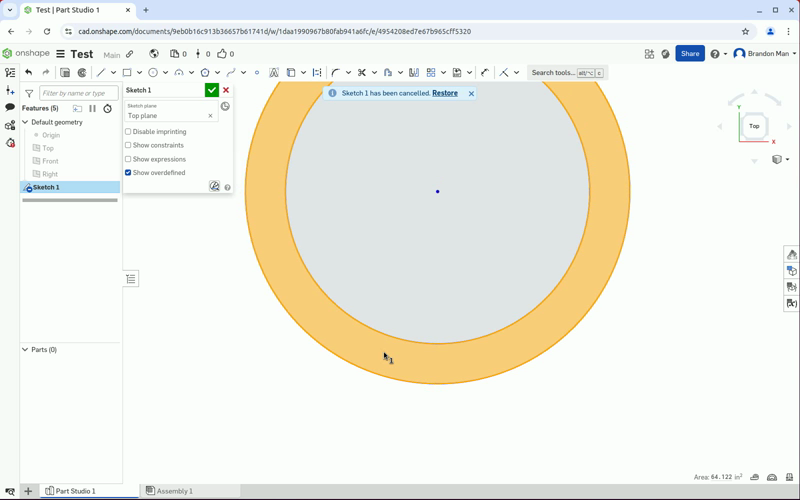
scroll(-6)
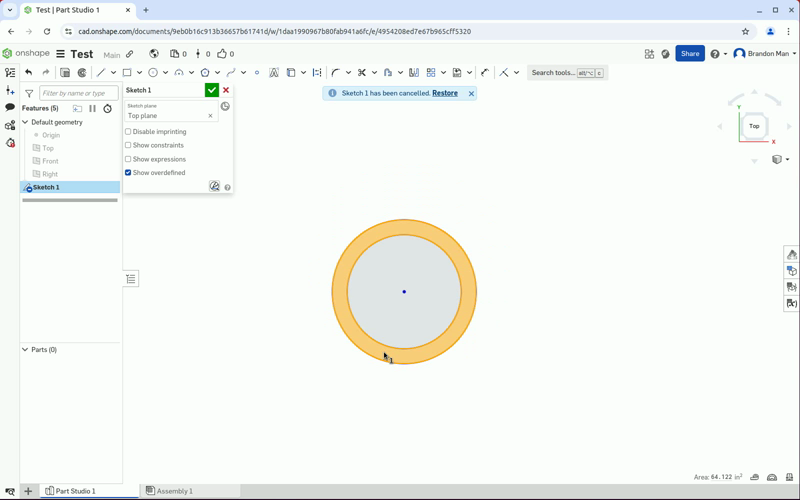
scroll(-6)
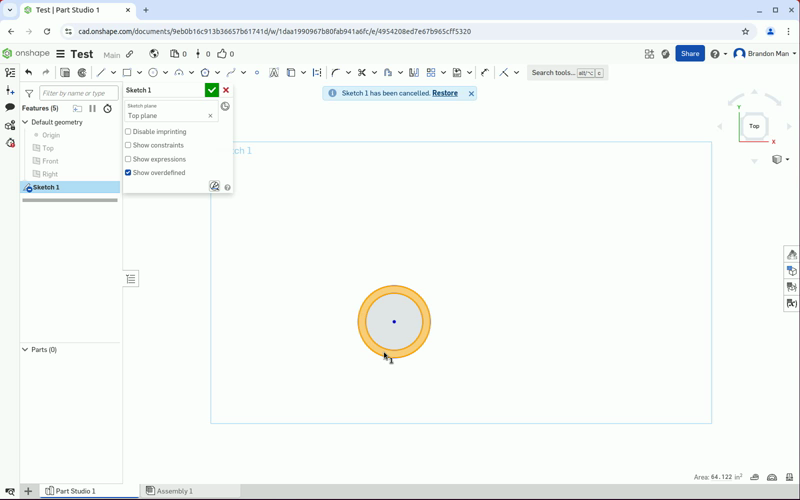
mouse_move(73, 352)
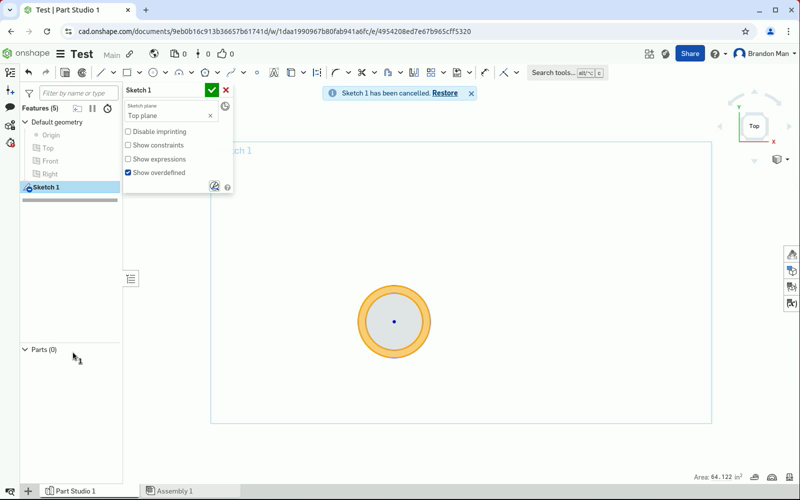
key(shift+y)
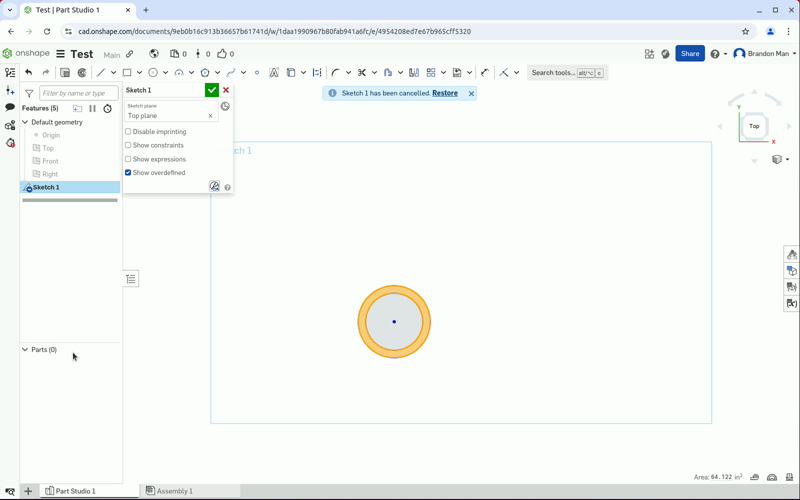
key(shift+e)
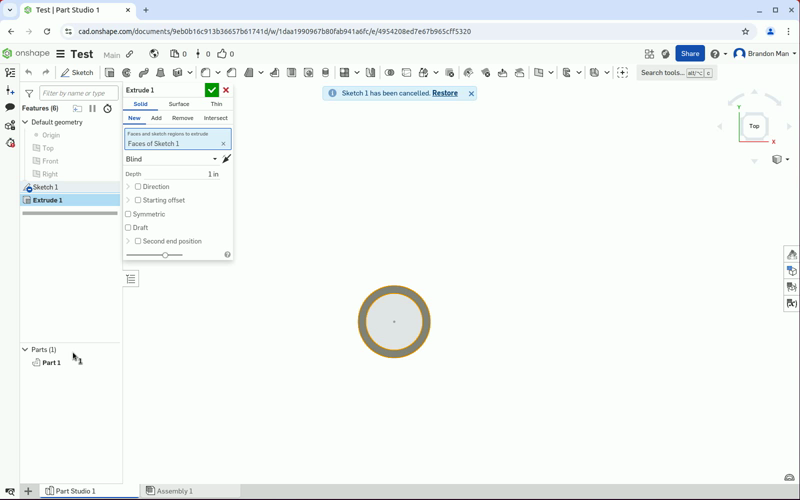
mouse_move(143, 106)
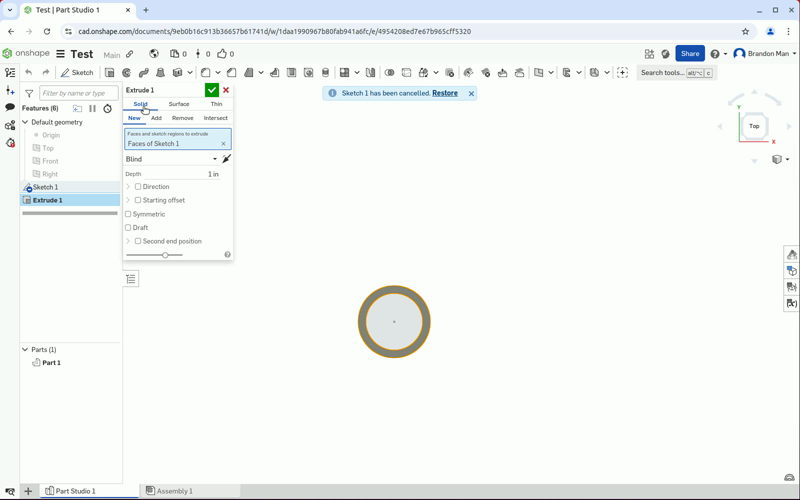
click(143, 106)
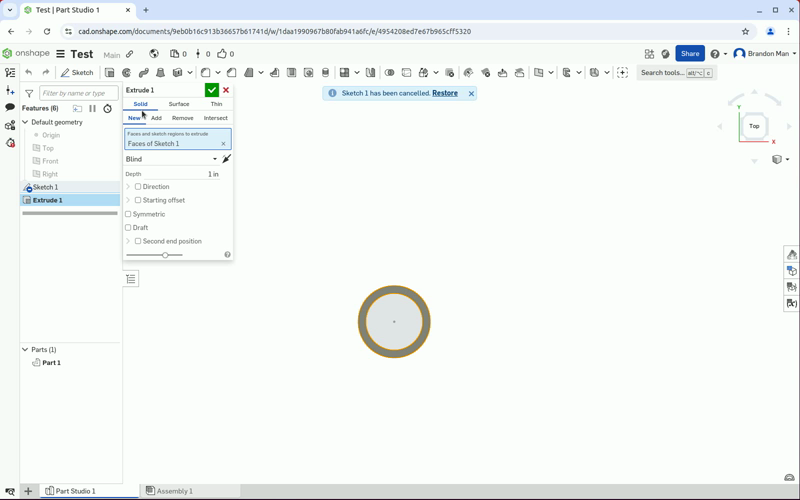
mouse_move(137, 120)
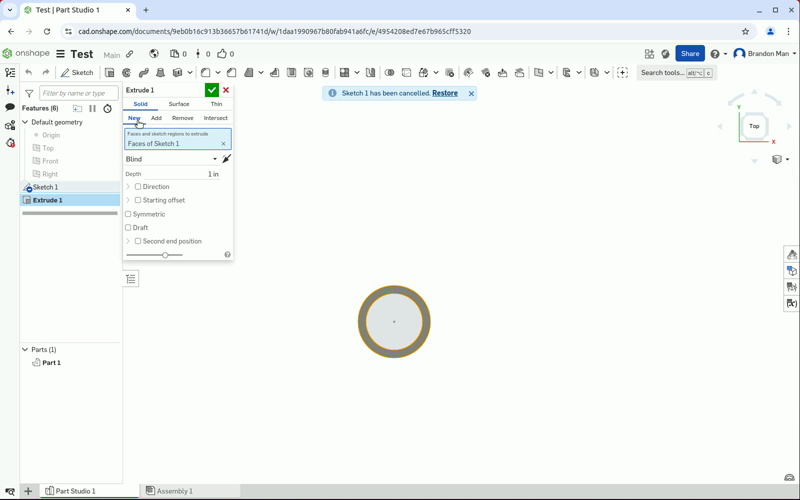
click(137, 120)
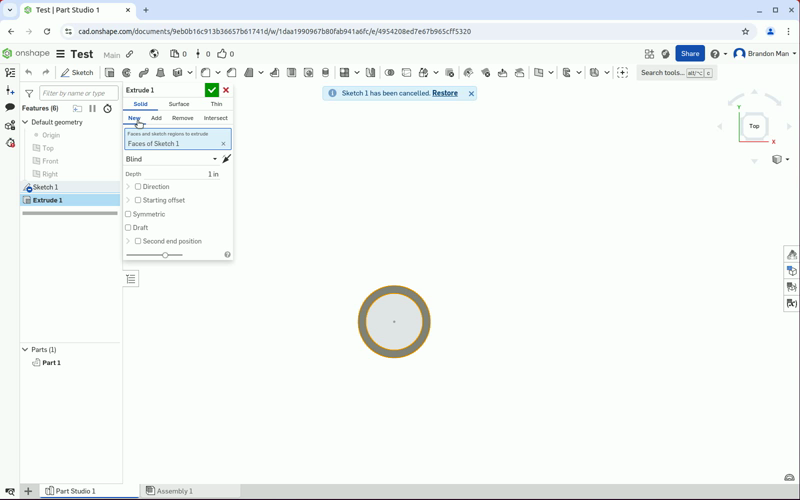
key(tab, 4)
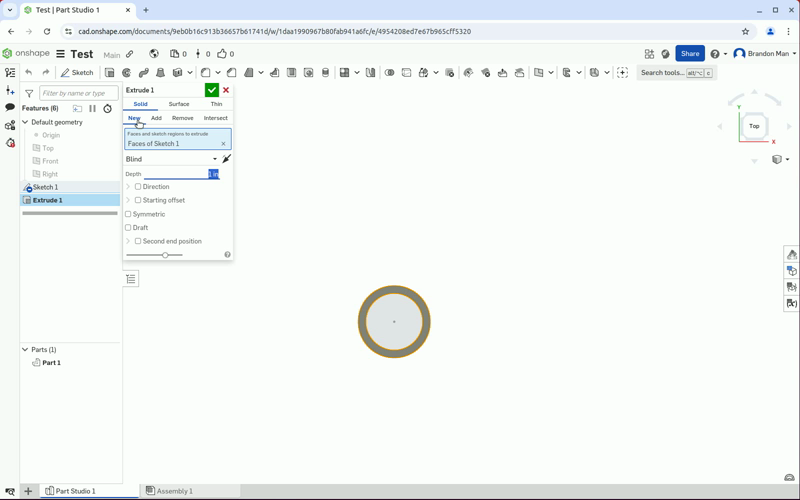
text(3.37)
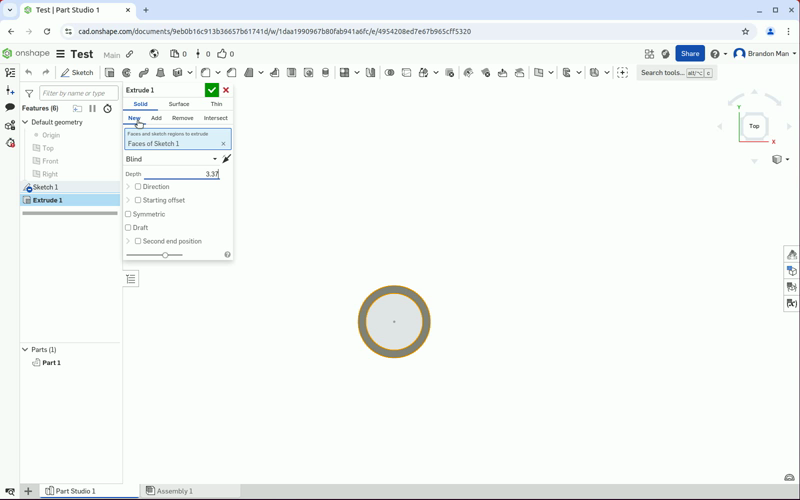
key(enter)
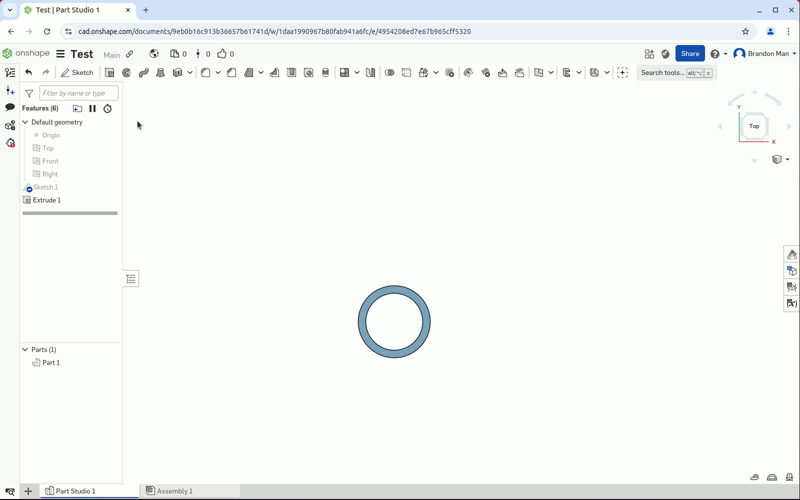
key(shift+h)
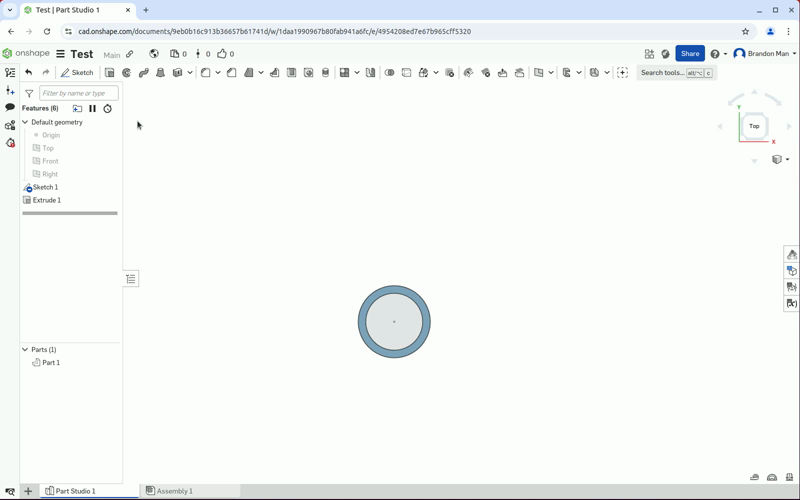
key(shift+h)
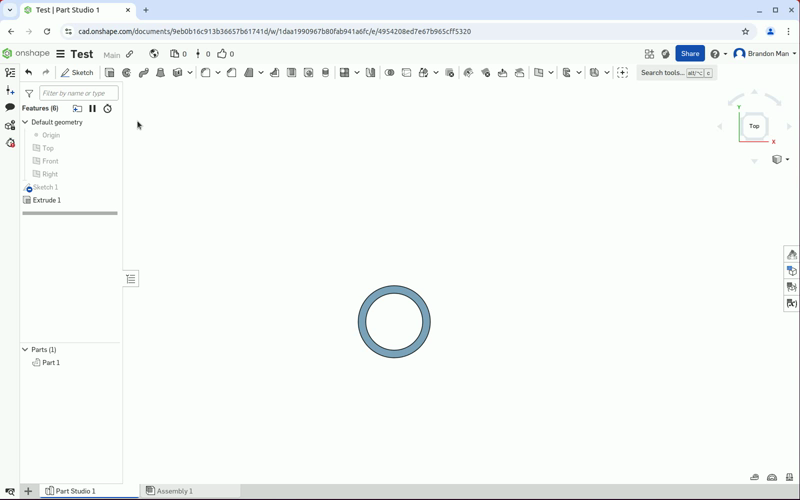
mouse_move(73, 189)
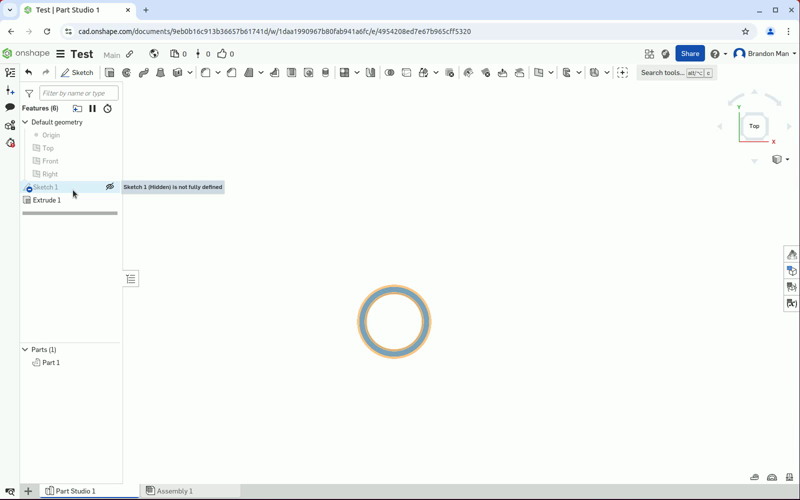
click(73, 189)
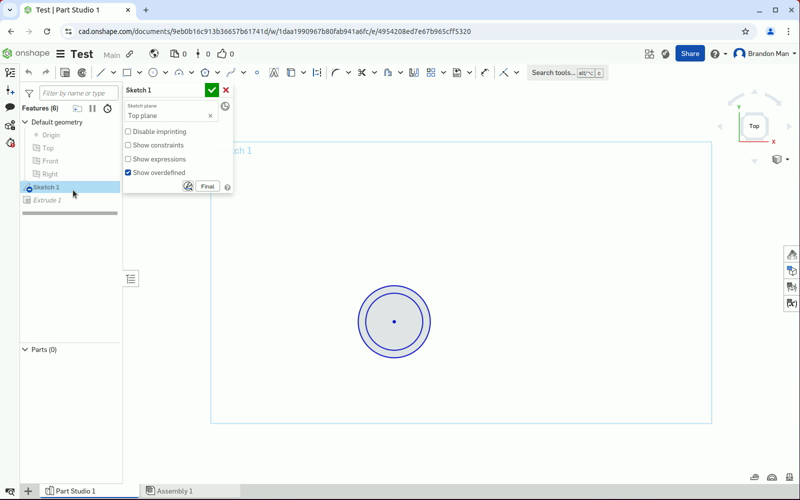
mouse_move(229, 92)
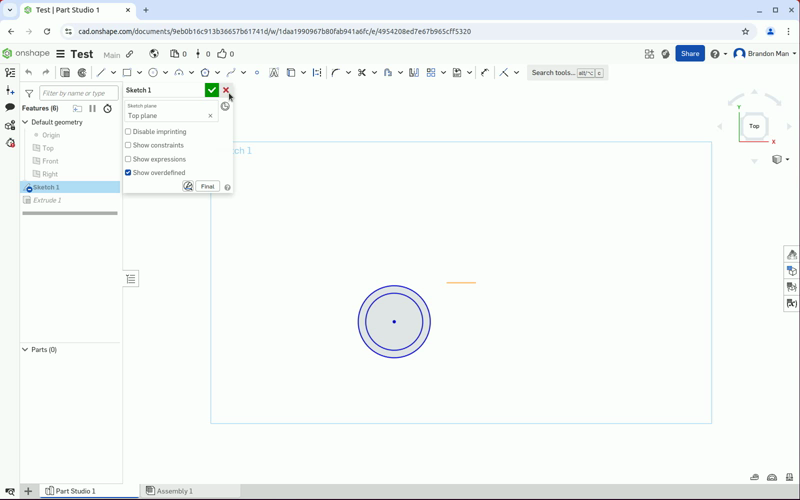
click(229, 92)
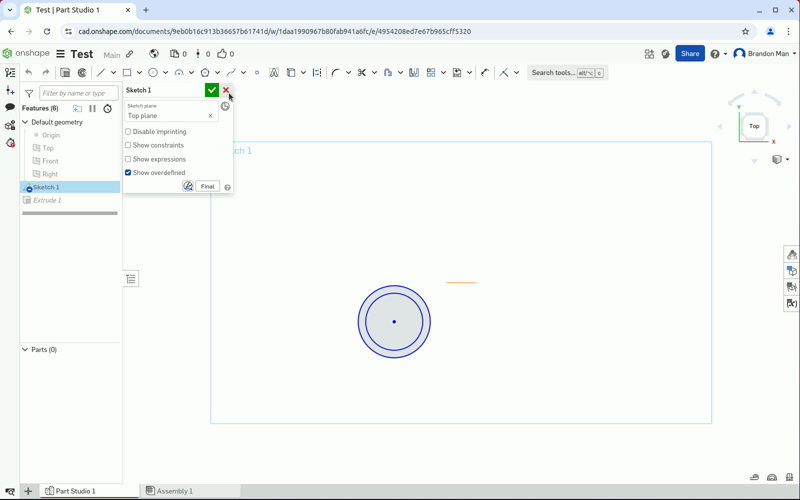
key(shift+s)
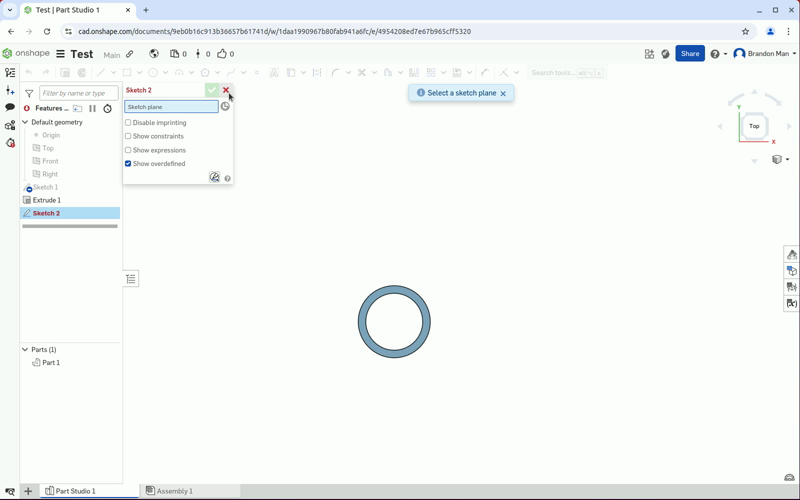
mouse_move(73, 150)
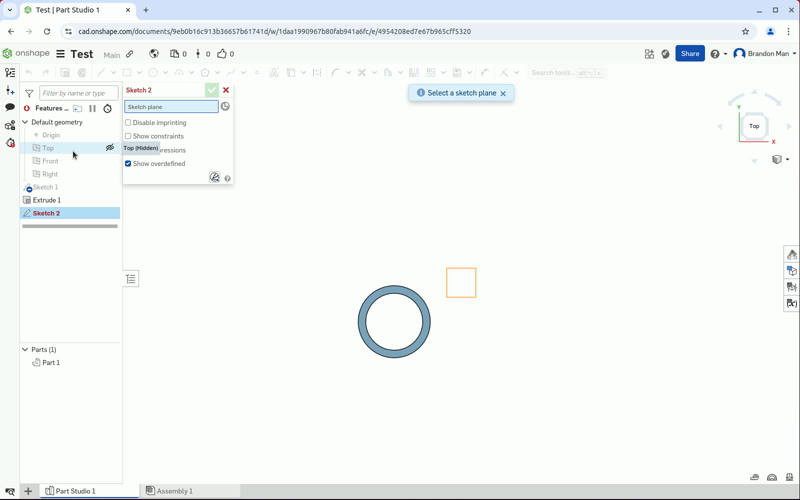
click(73, 150)
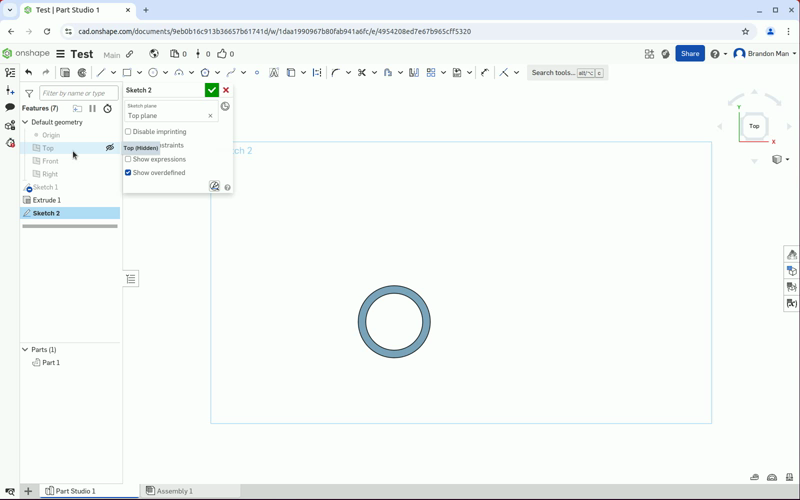
mouse_move(73, 352)
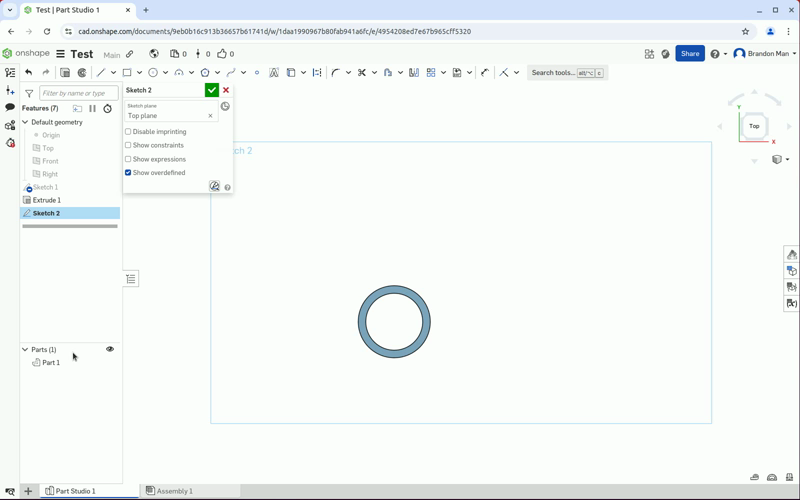
key(y)
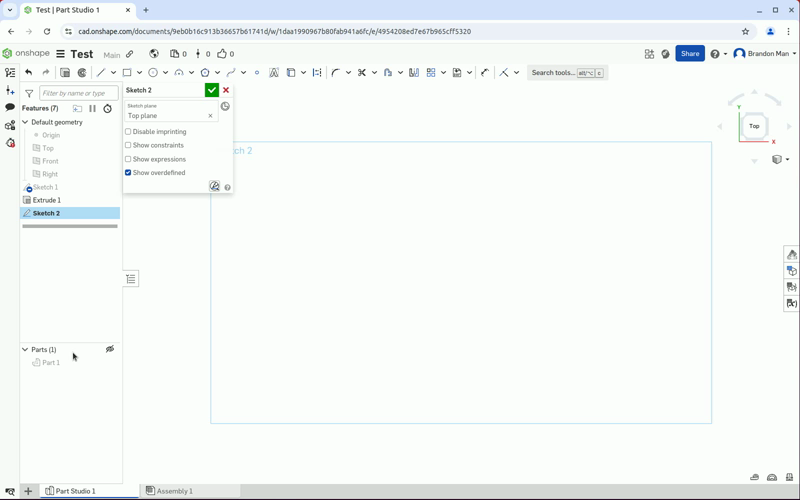
key(a)
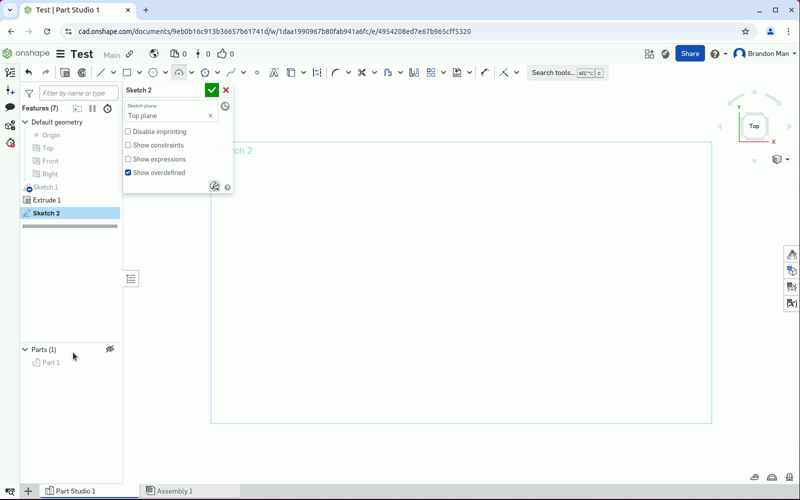
key_down(shift)
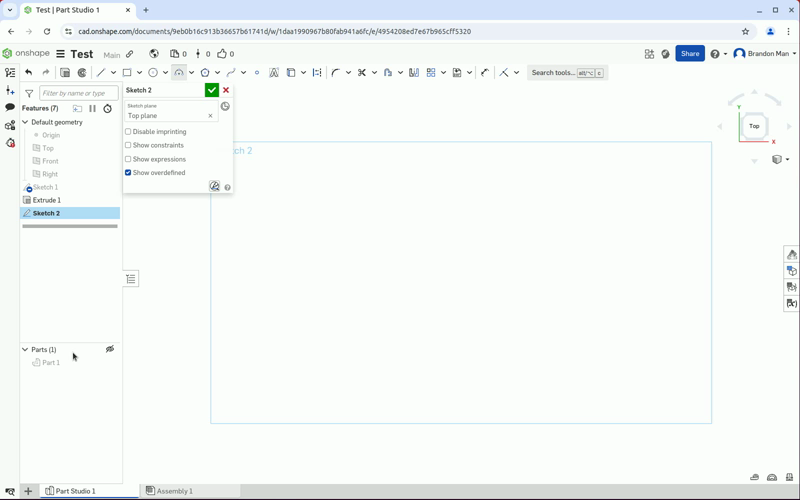
mouse_move(393, 286)
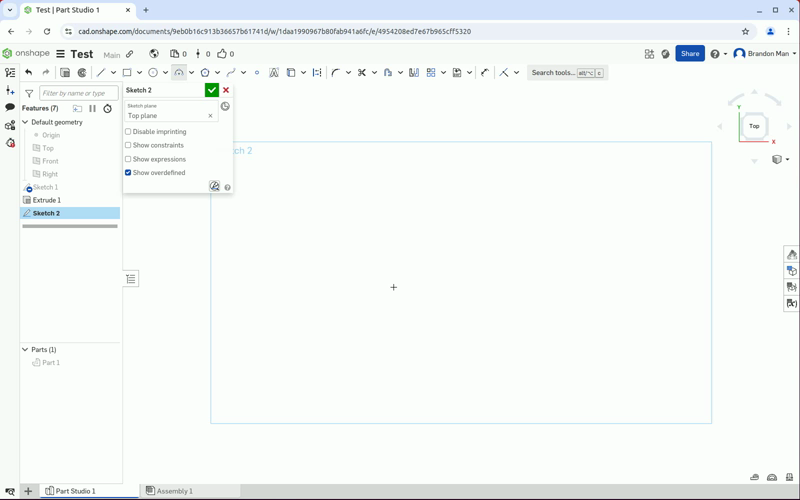
click(393, 286)
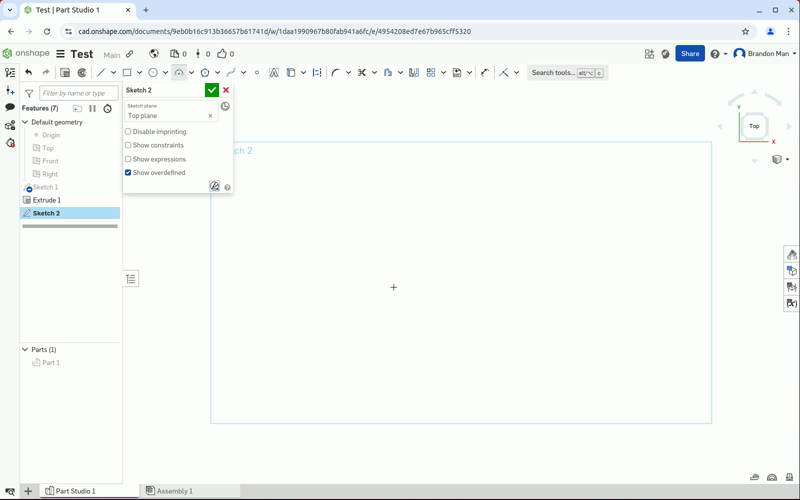
key_up(shift)
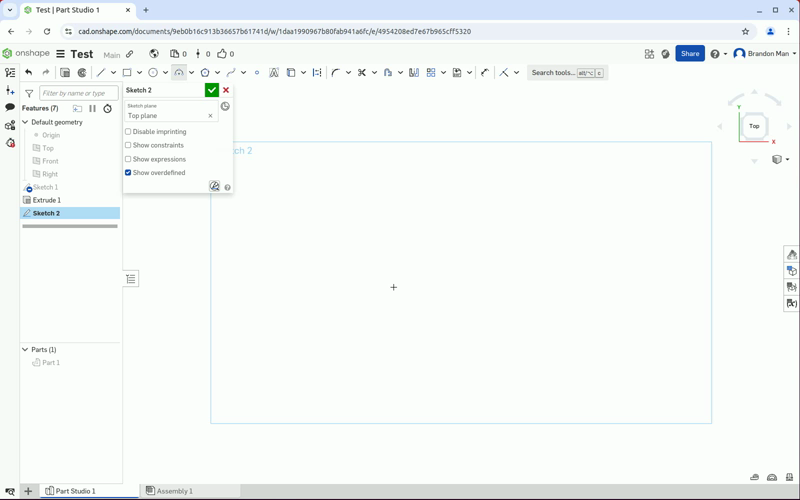
key_down(shift)
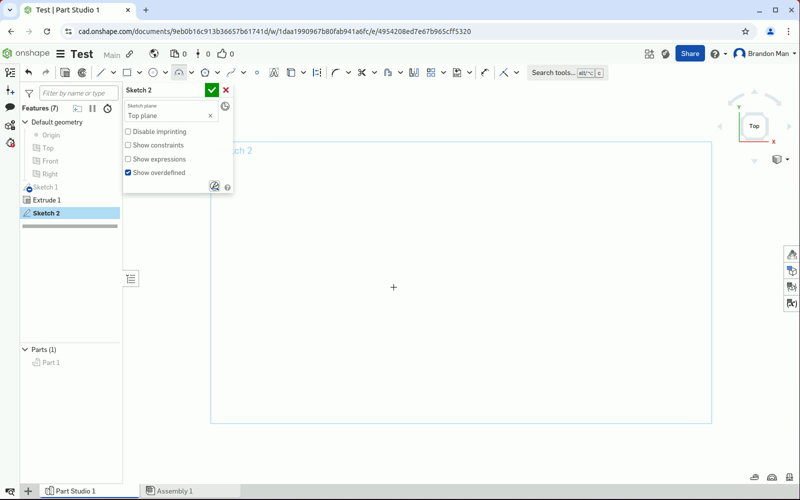
mouse_move(425, 339)
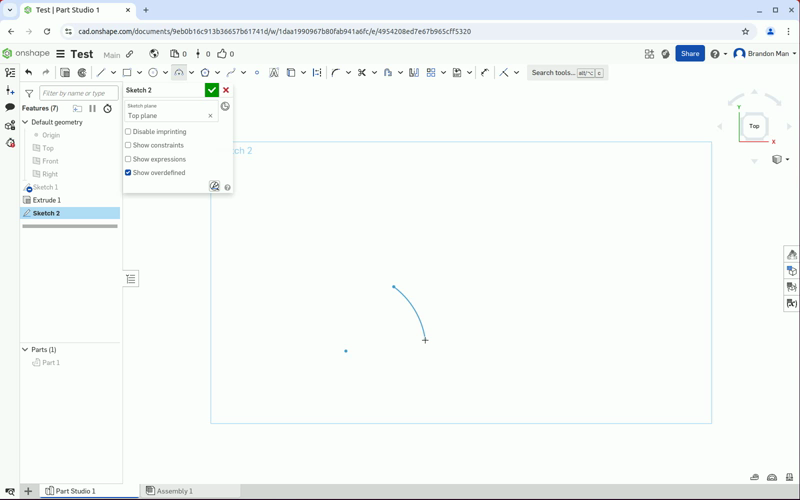
click(425, 339)
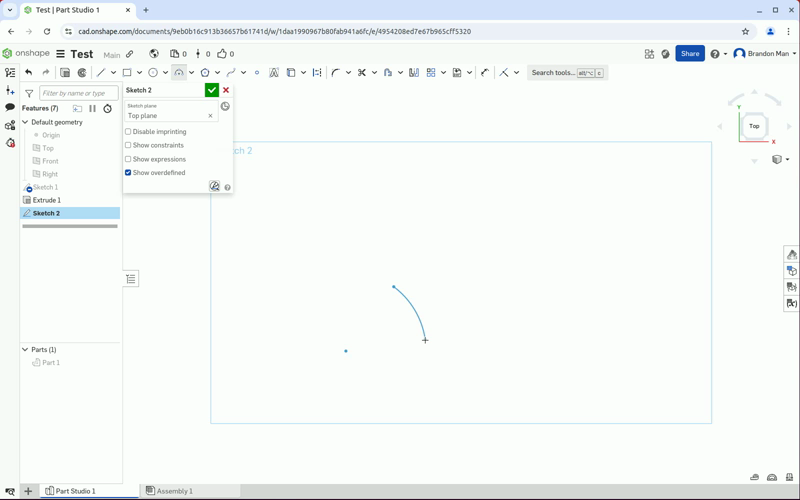
mouse_move(425, 303)
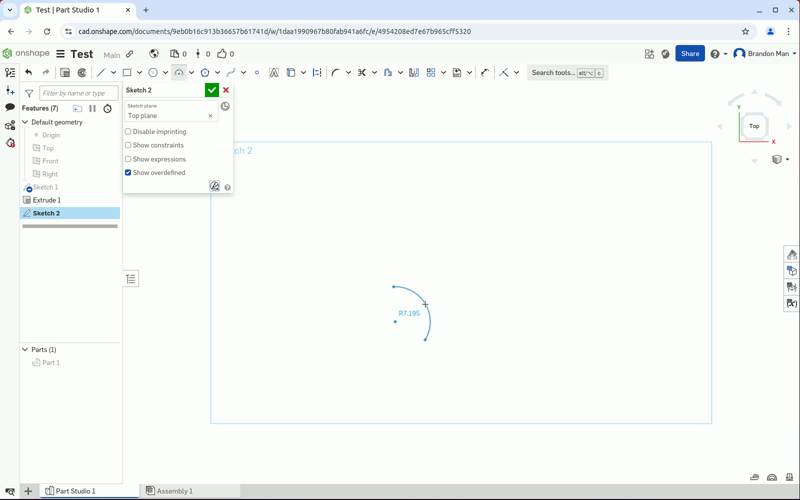
click(425, 303)
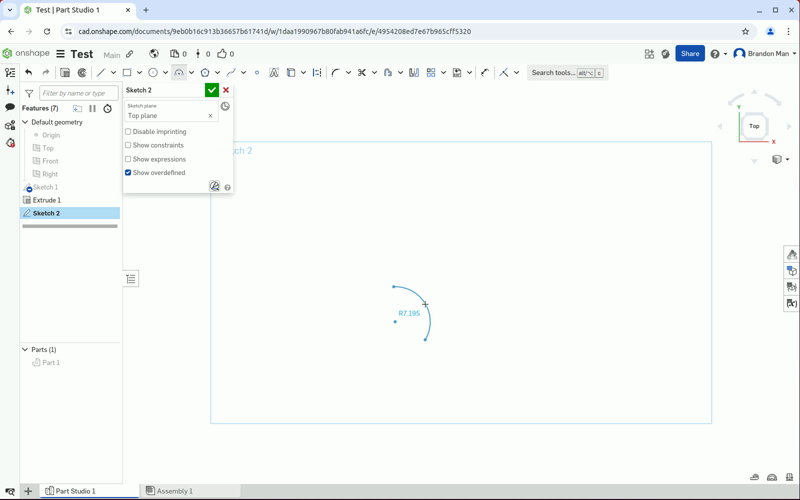
key_up(shift)
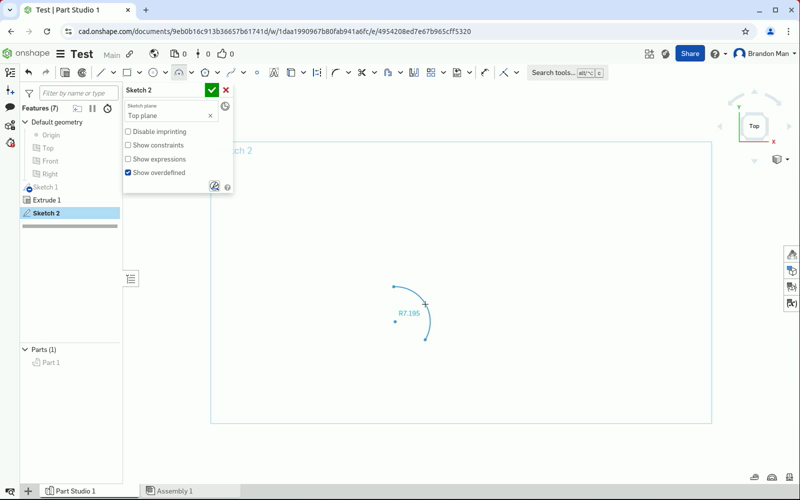
mouse_move(425, 339)
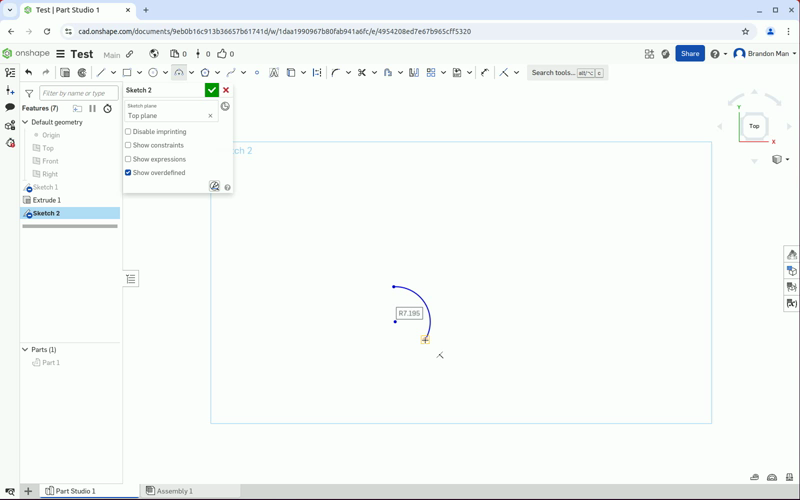
click(425, 339)
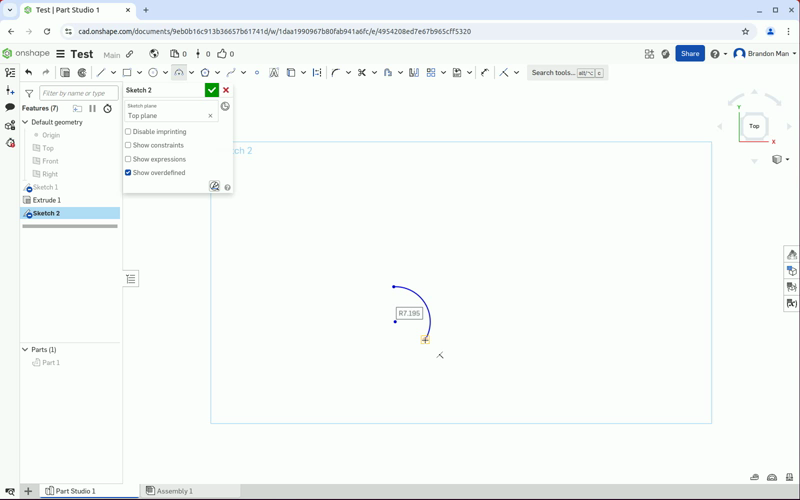
key_down(shift)
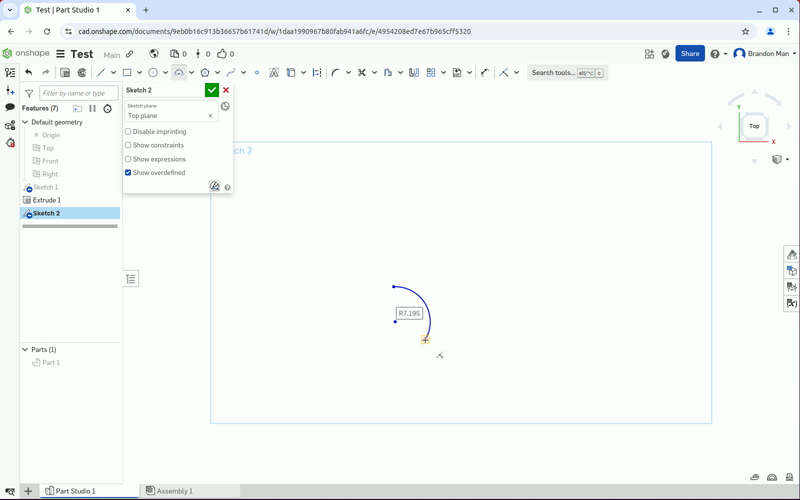
mouse_move(461, 318)
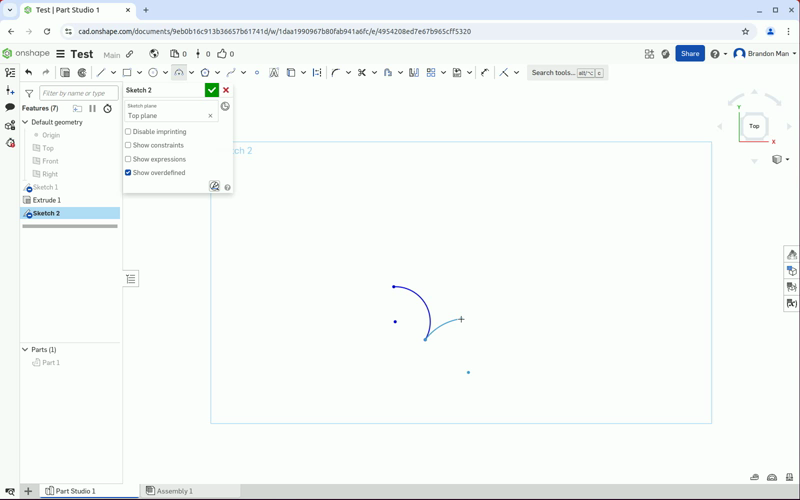
click(461, 318)
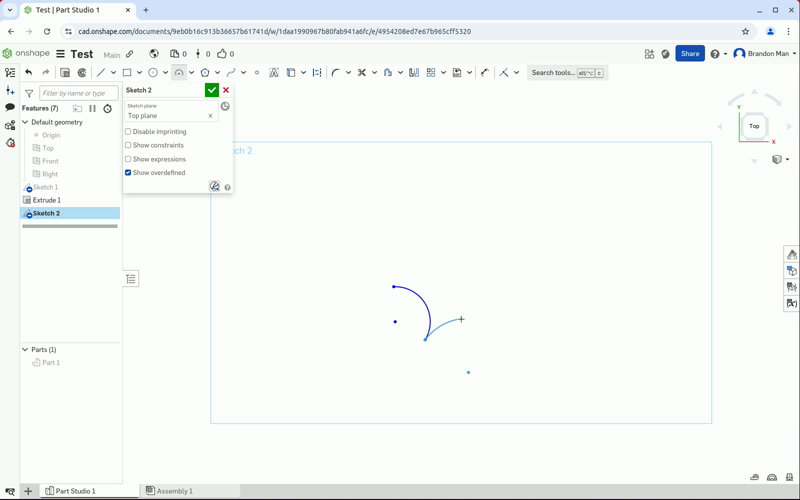
mouse_move(440, 324)
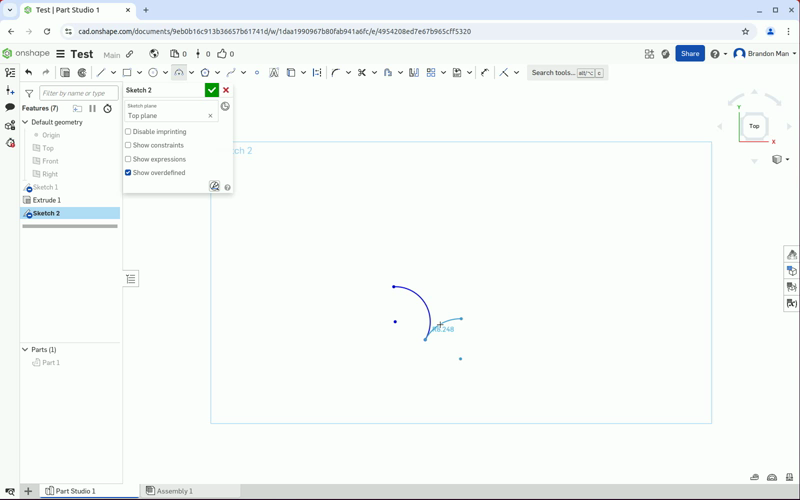
click(440, 324)
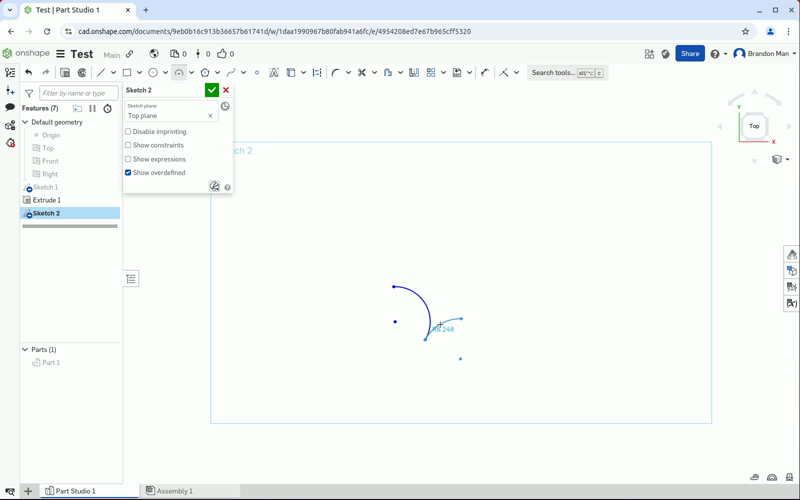
key_up(shift)
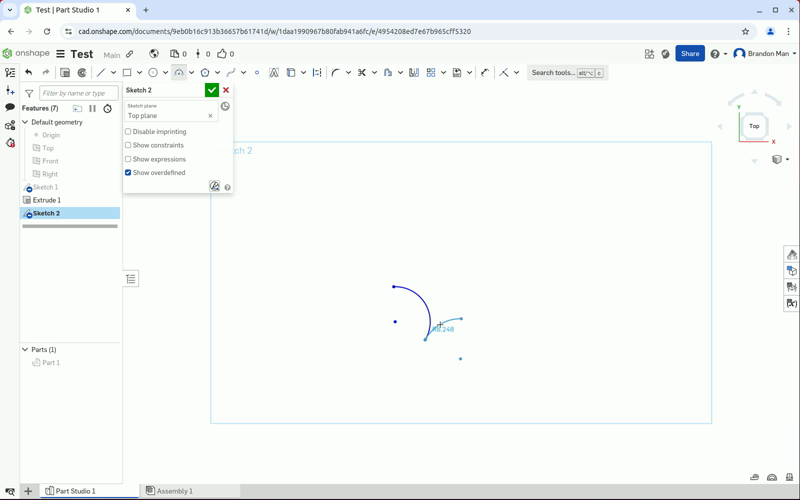
mouse_move(461, 318)
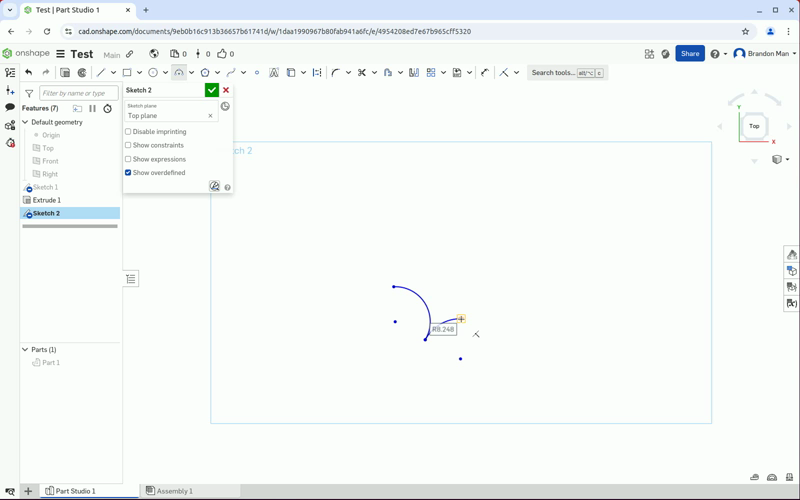
click(461, 318)
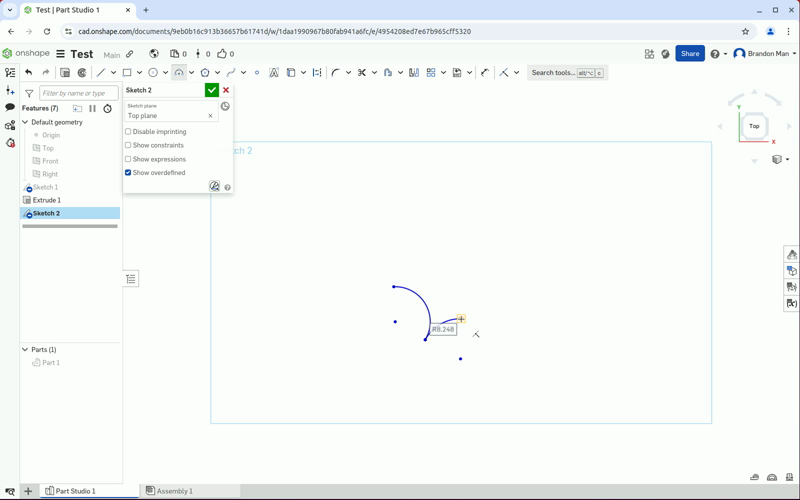
key_down(shift)
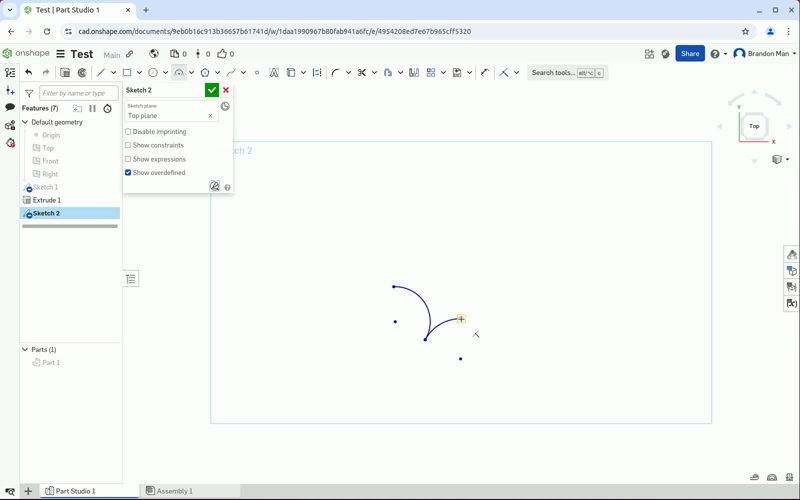
mouse_move(430, 265)
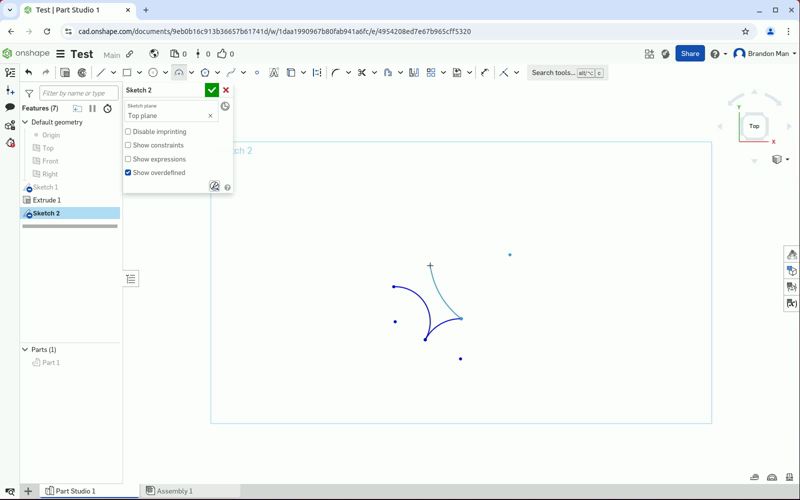
click(430, 265)
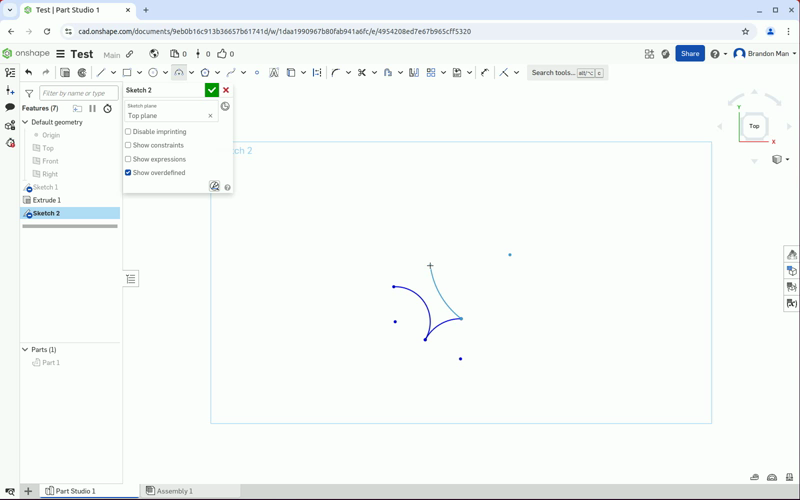
mouse_move(429, 300)
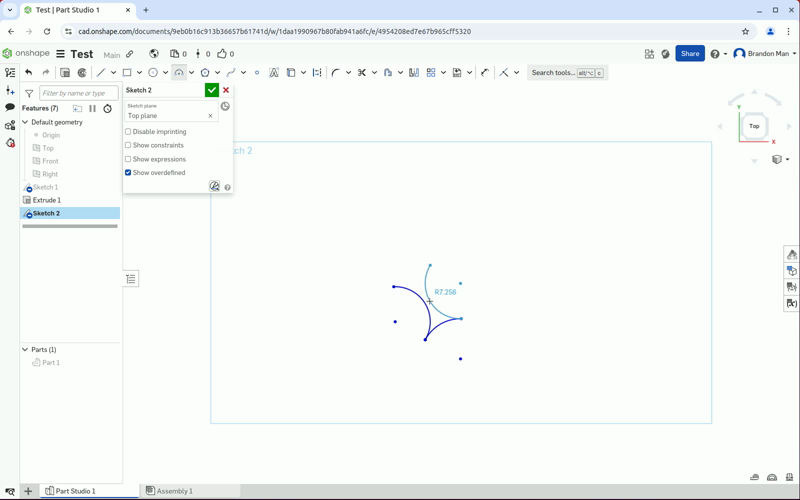
click(429, 300)
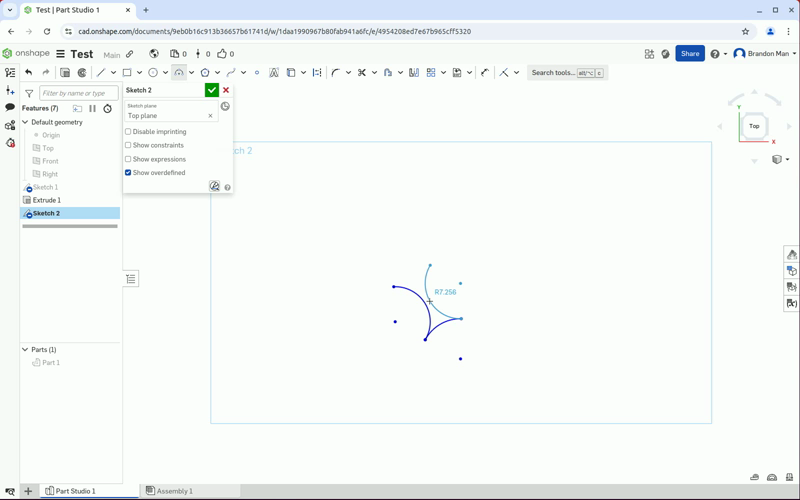
key_up(shift)
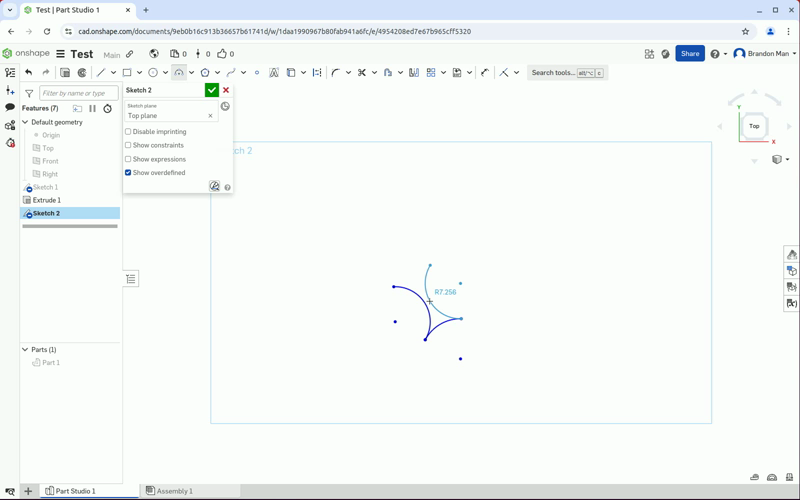
mouse_move(430, 265)
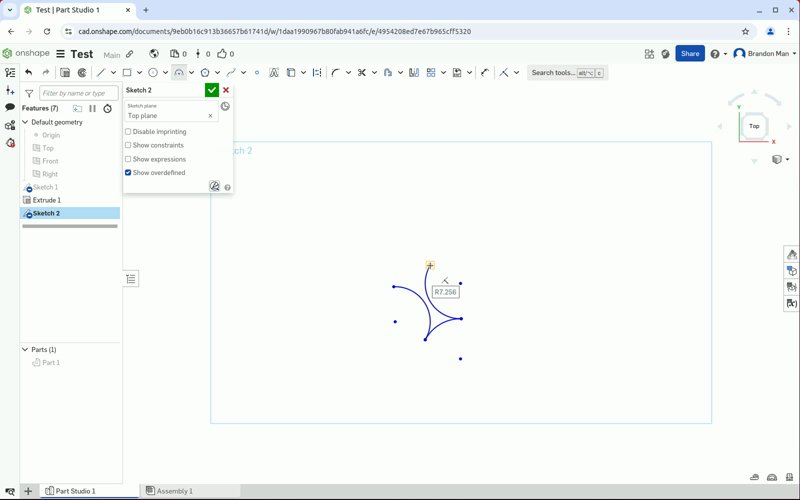
click(430, 265)
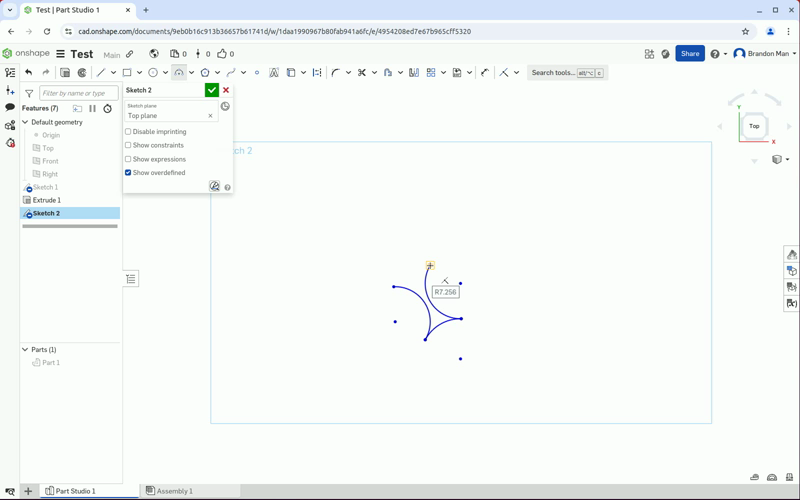
mouse_move(393, 286)
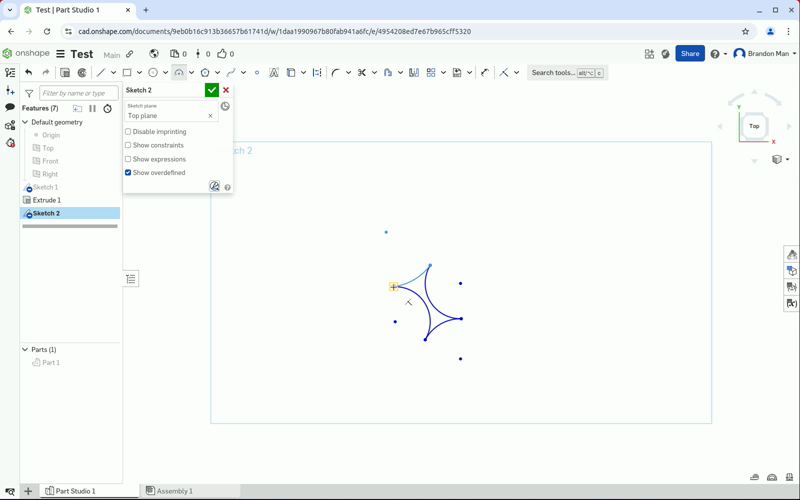
click(393, 286)
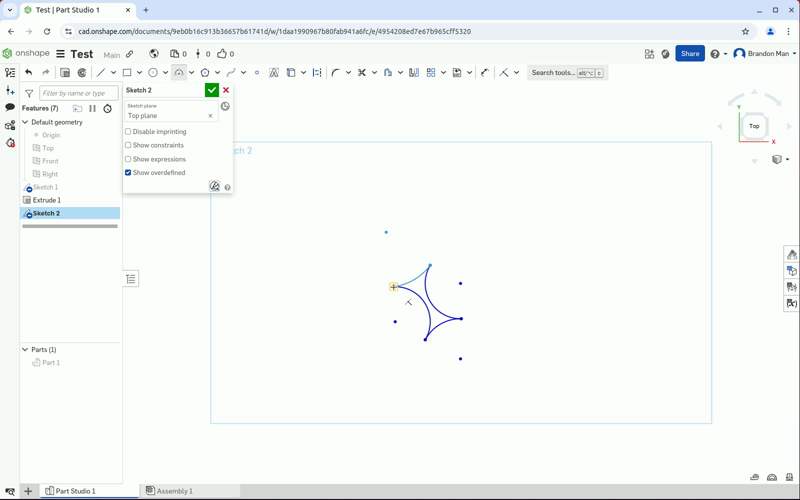
key_down(shift)
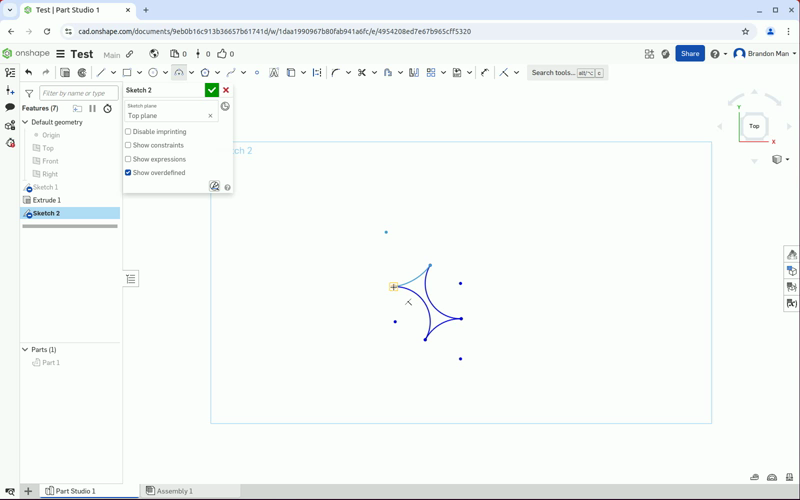
mouse_move(414, 280)
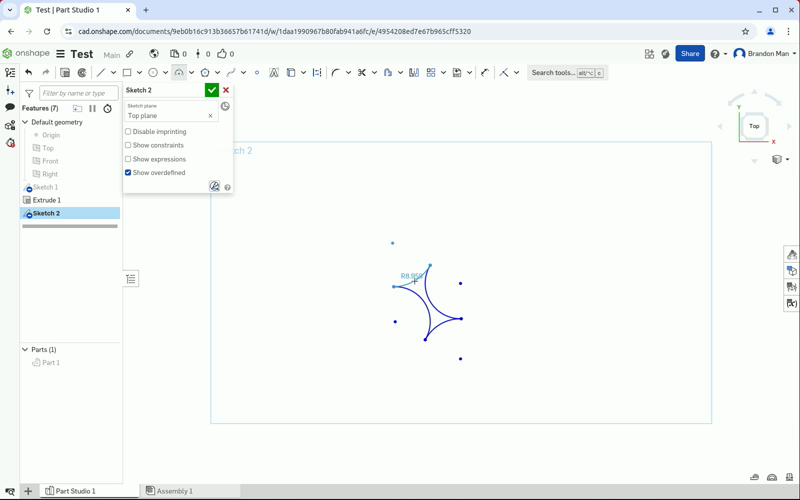
click(414, 280)
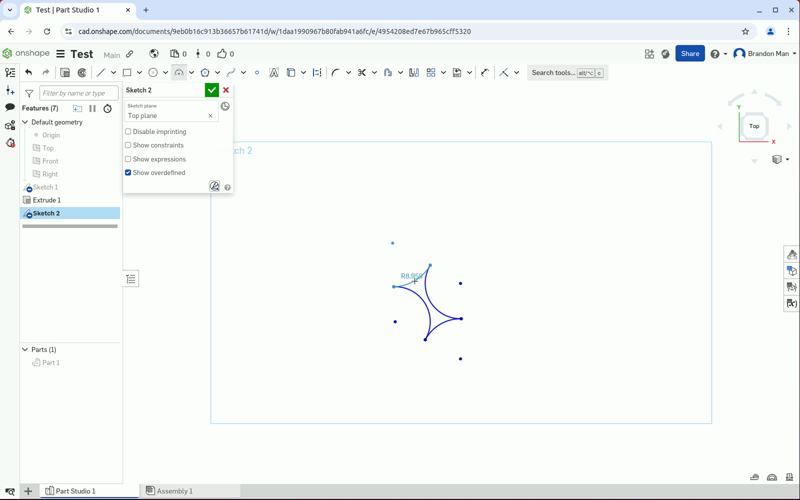
key_up(shift)
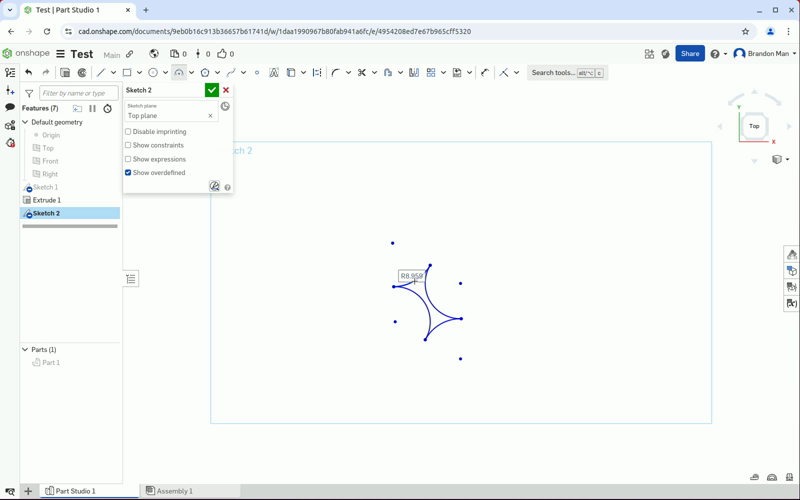
key(esc)
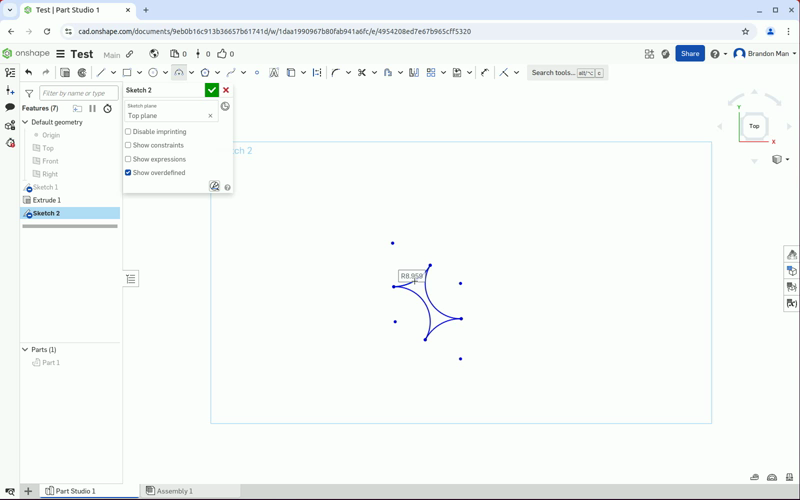
mouse_move(418, 280)
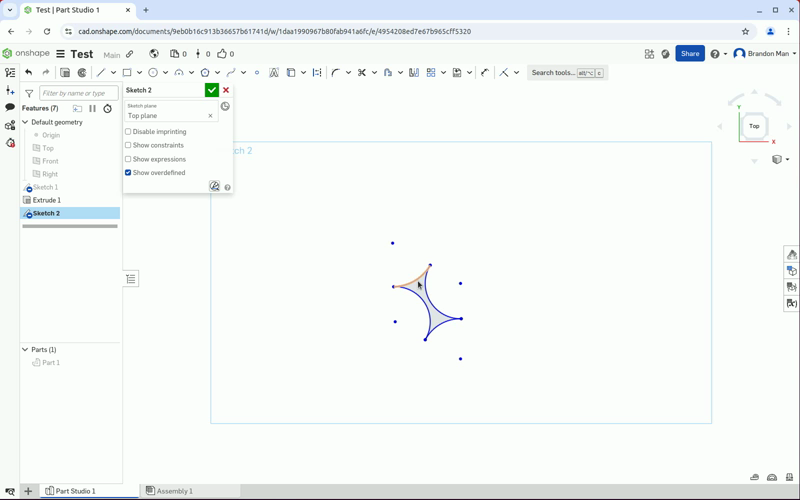
scroll(6)
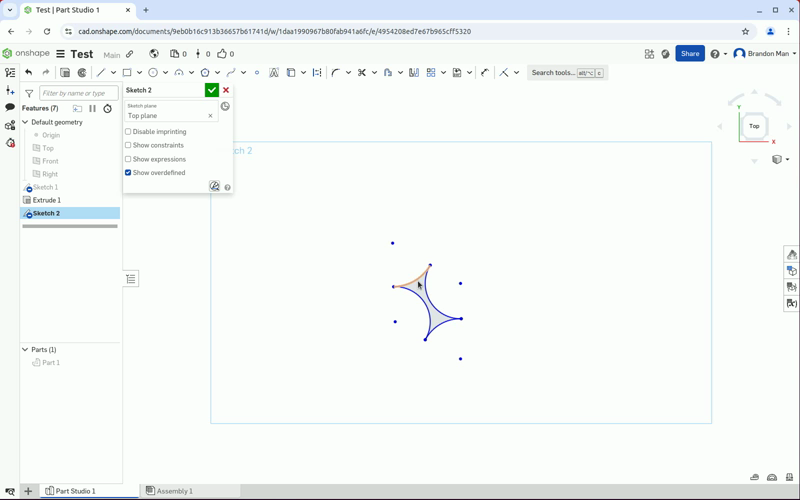
scroll(6)
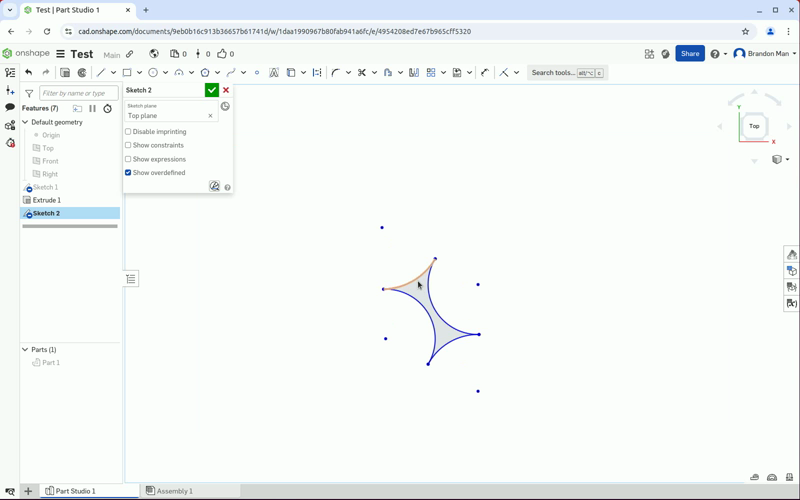
scroll(6)
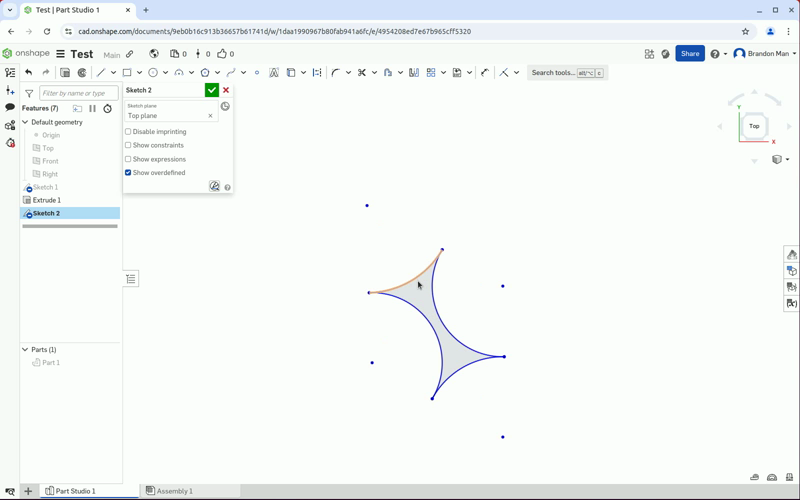
scroll(6)
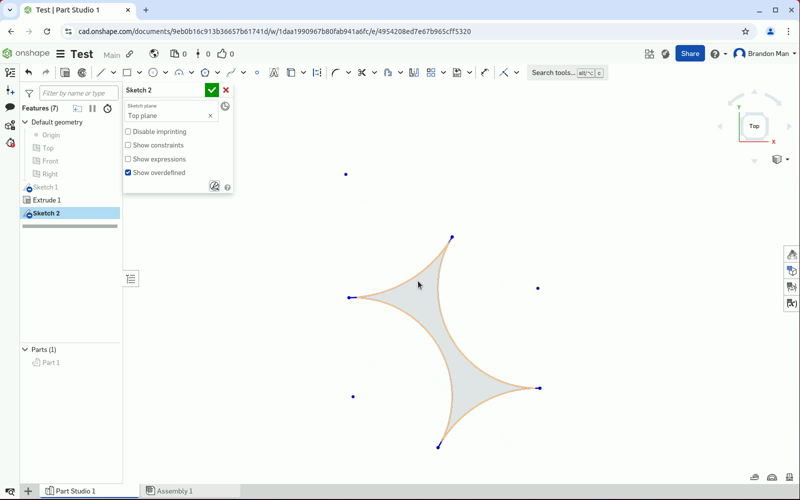
scroll(6)
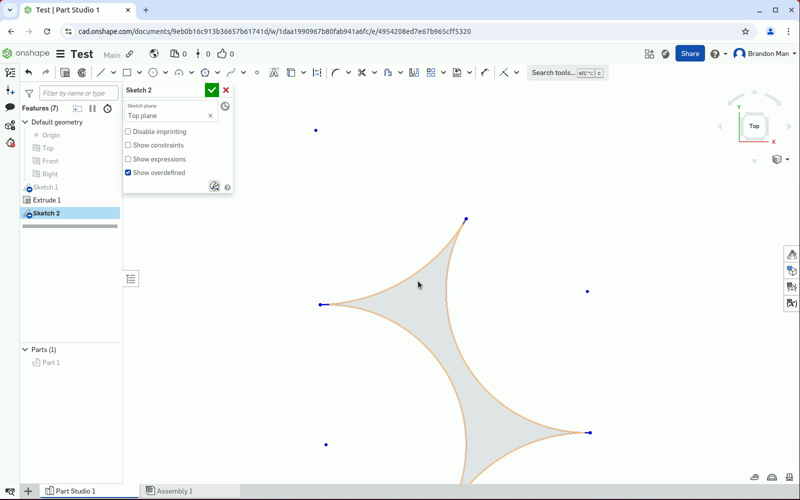
scroll(6)
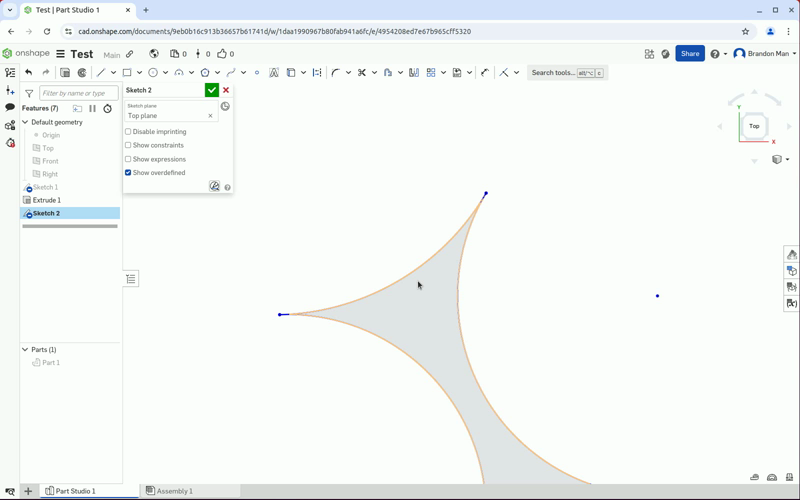
scroll(6)
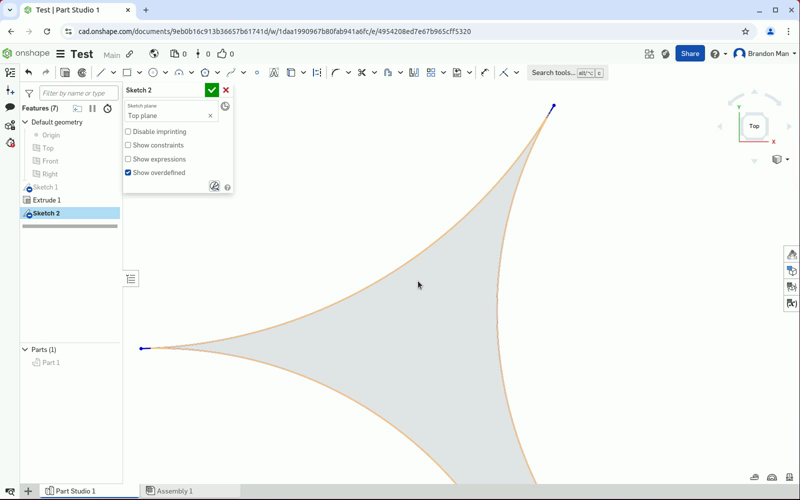
click(418, 280)
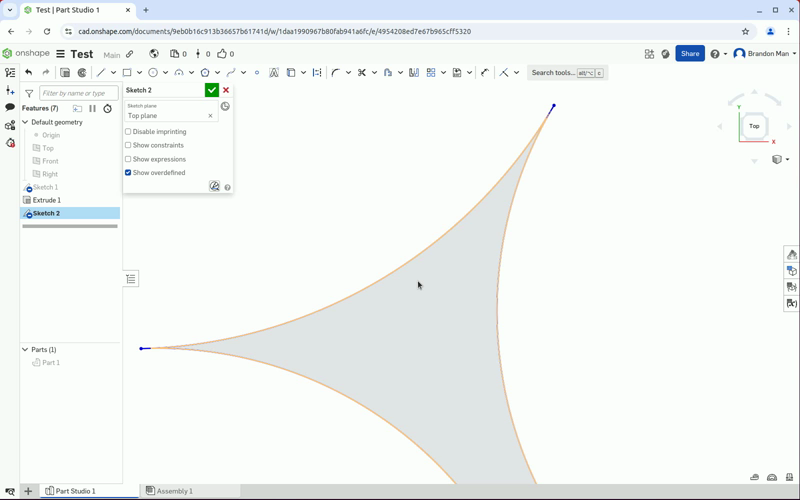
scroll(-6)
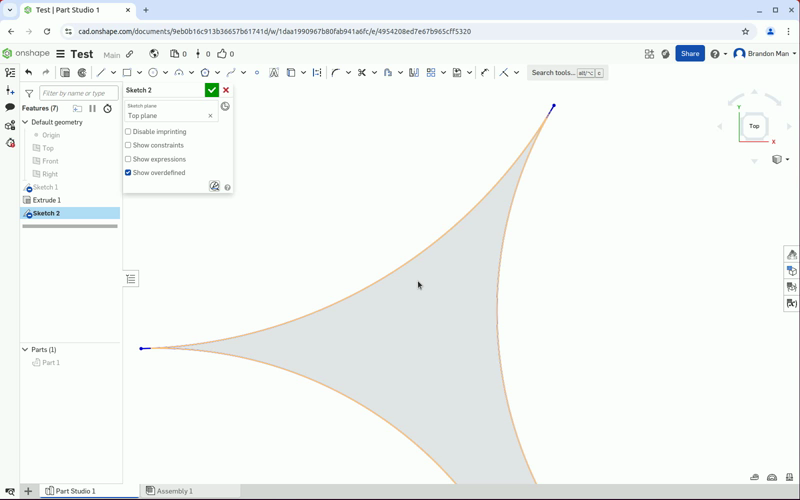
scroll(-6)
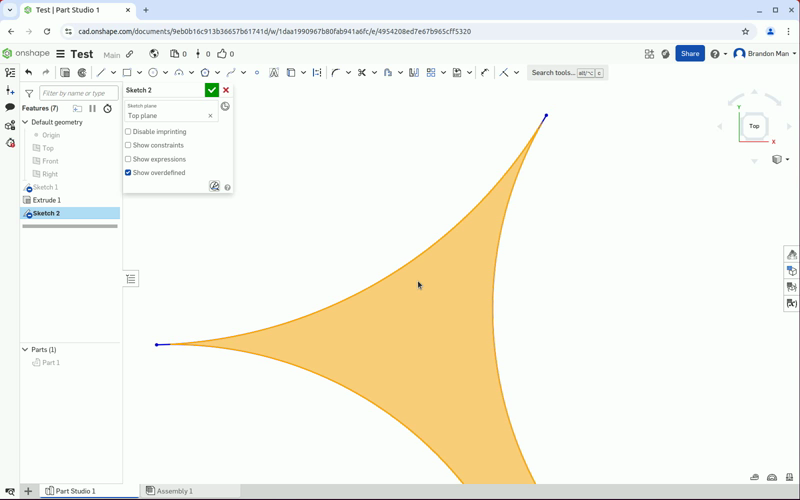
scroll(-6)
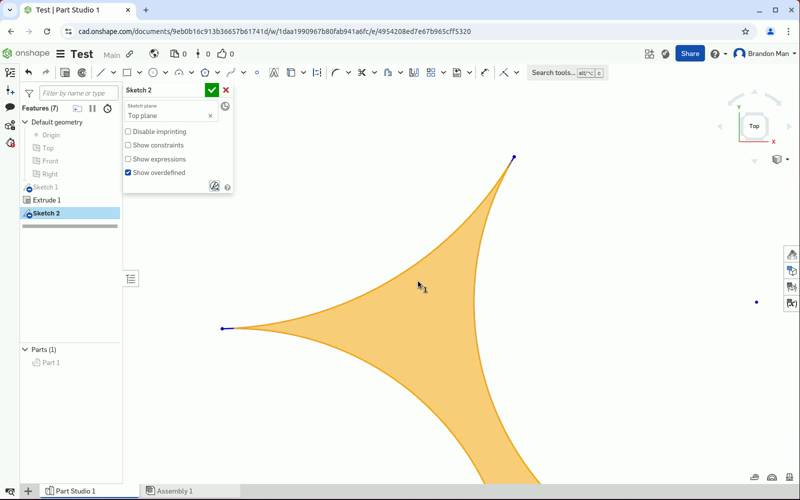
scroll(-6)
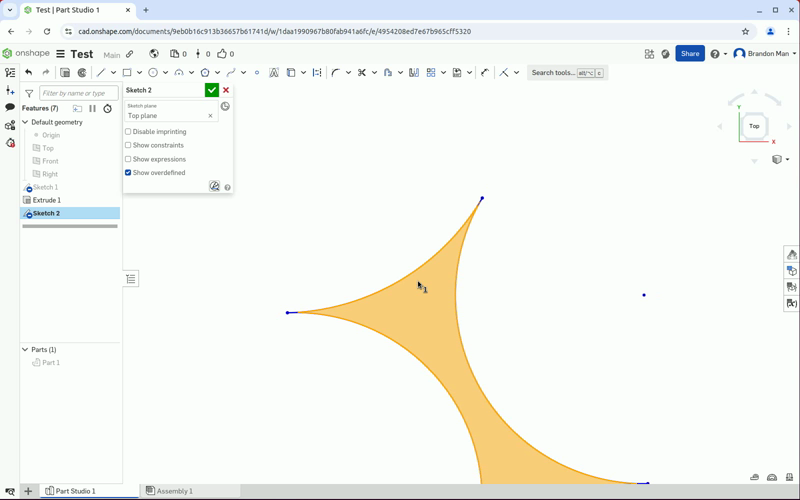
scroll(-6)
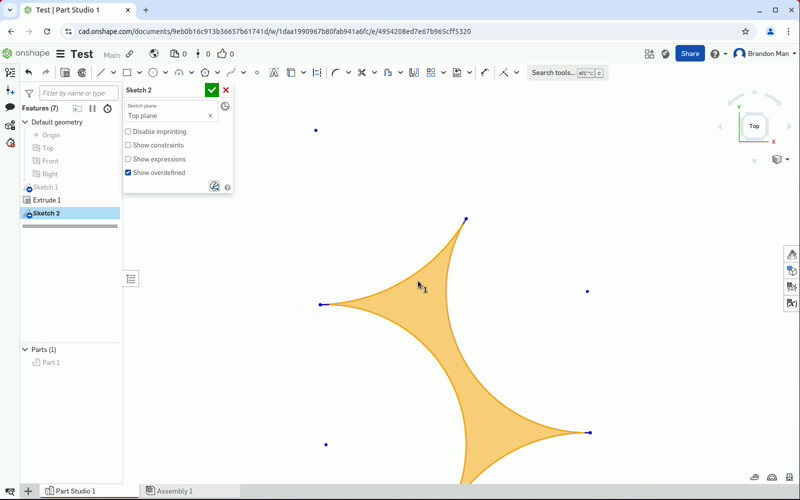
scroll(-6)
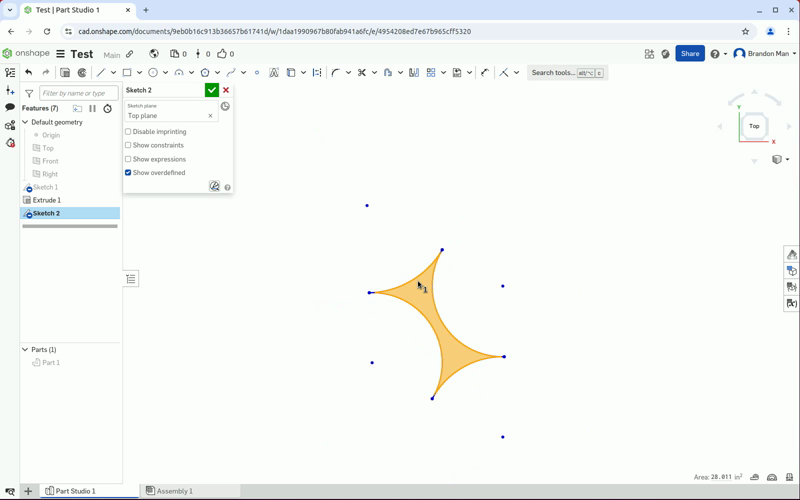
scroll(-6)
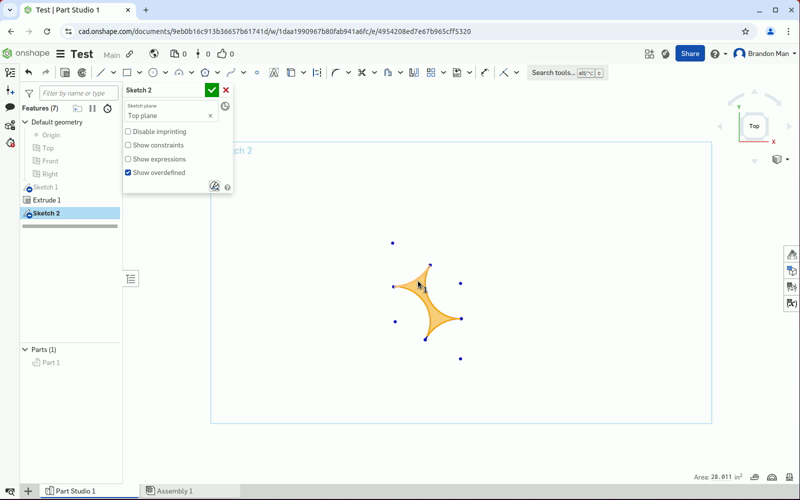
mouse_move(73, 352)
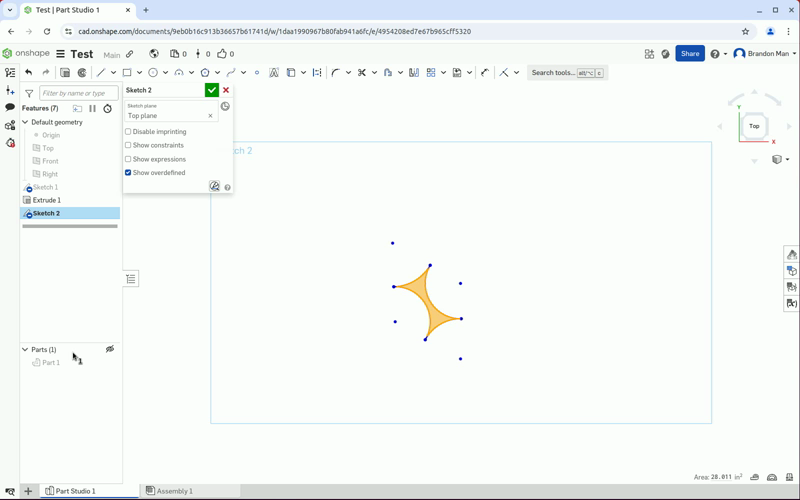
key(shift+y)
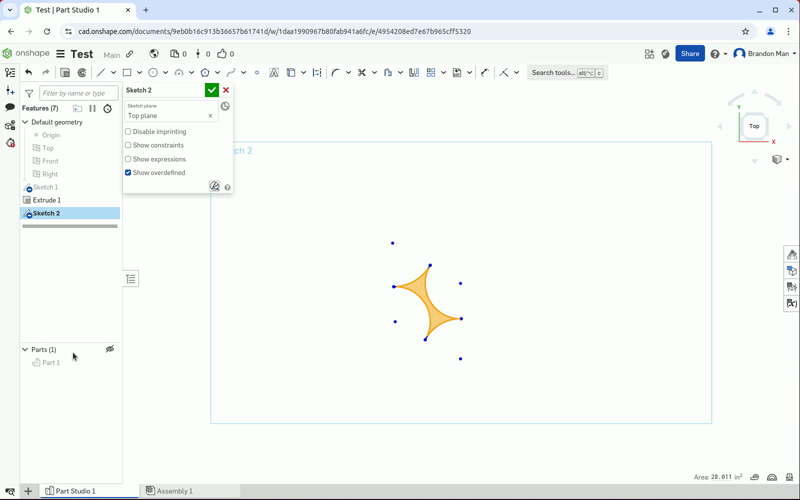
key(shift+e)
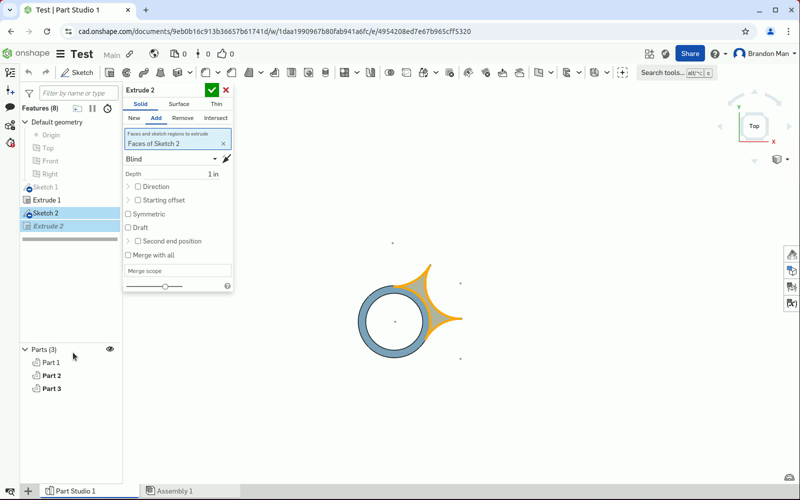
mouse_move(143, 106)
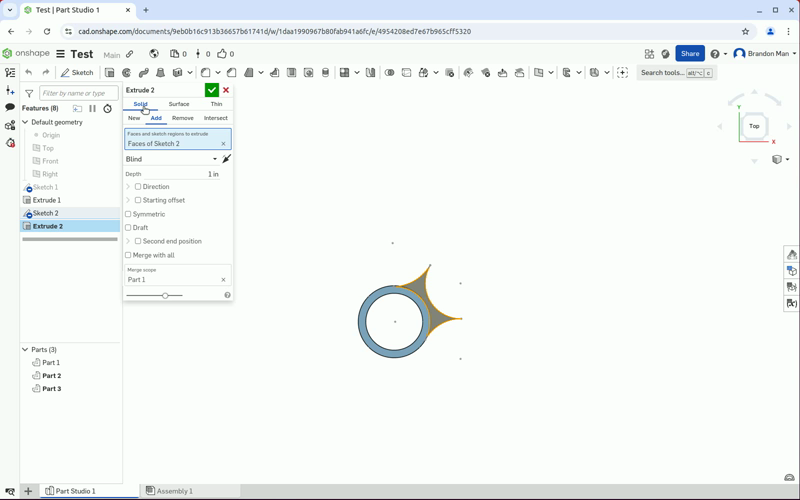
click(143, 106)
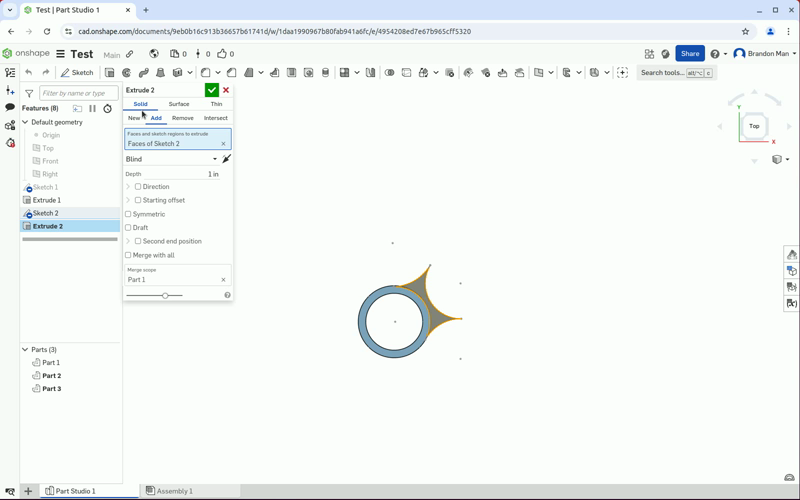
mouse_move(137, 120)
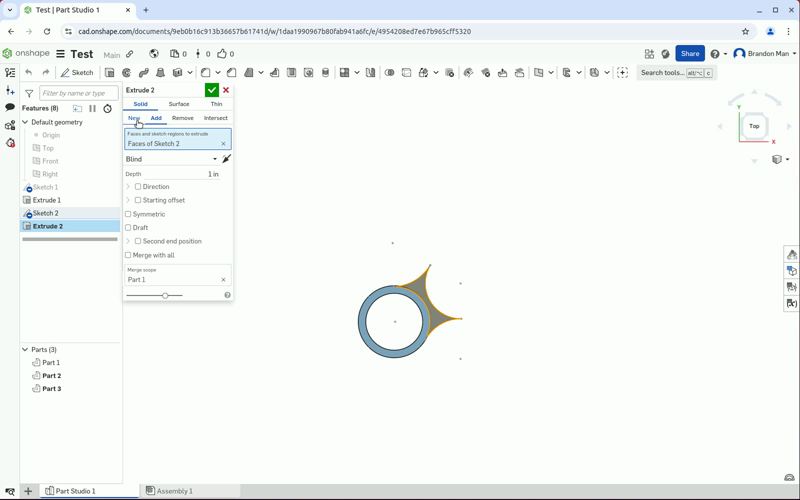
click(137, 120)
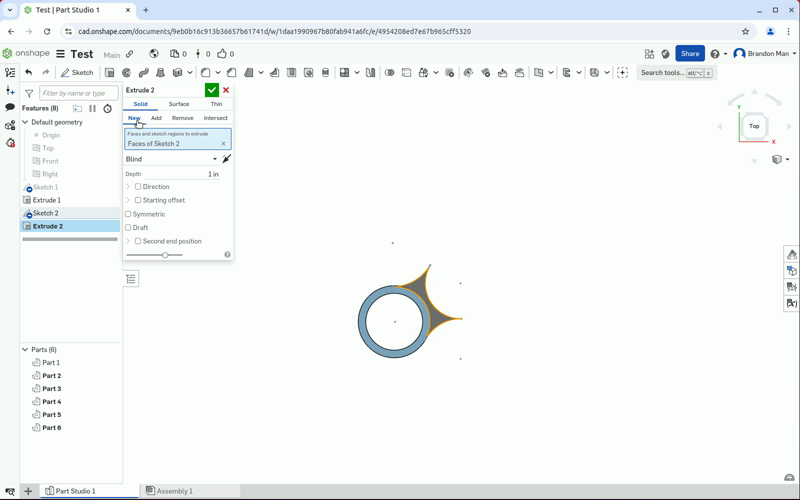
key(tab, 4)
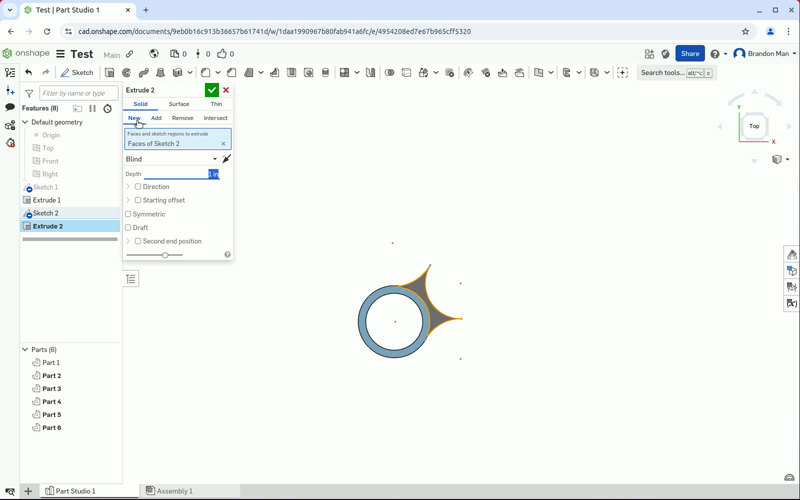
text(3.37)
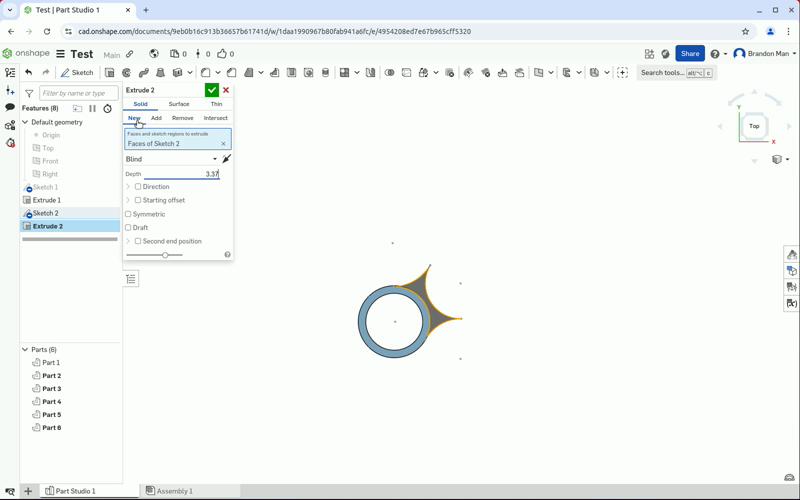
key(enter)
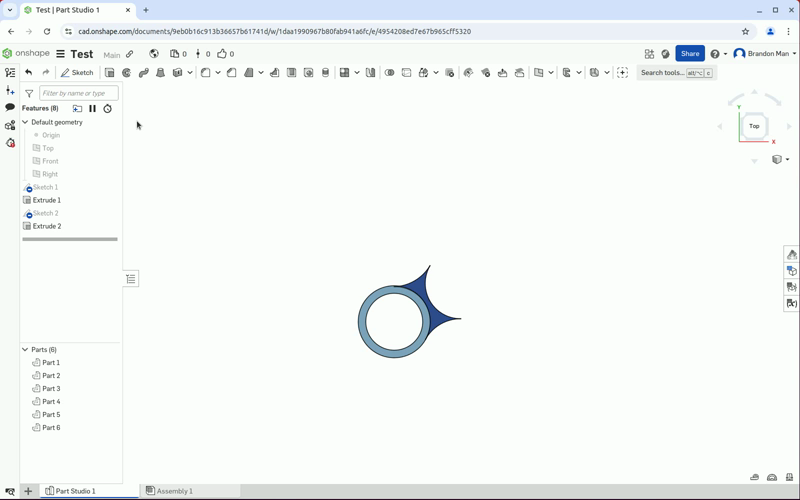
key(shift+h)
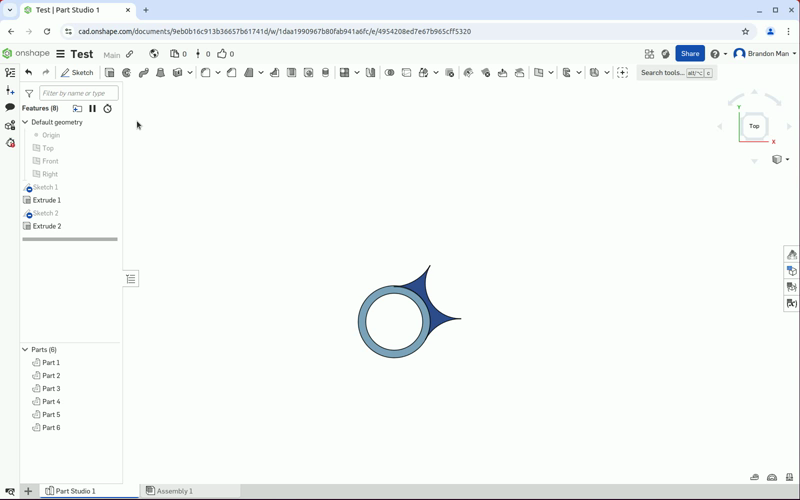
key(shift+h)
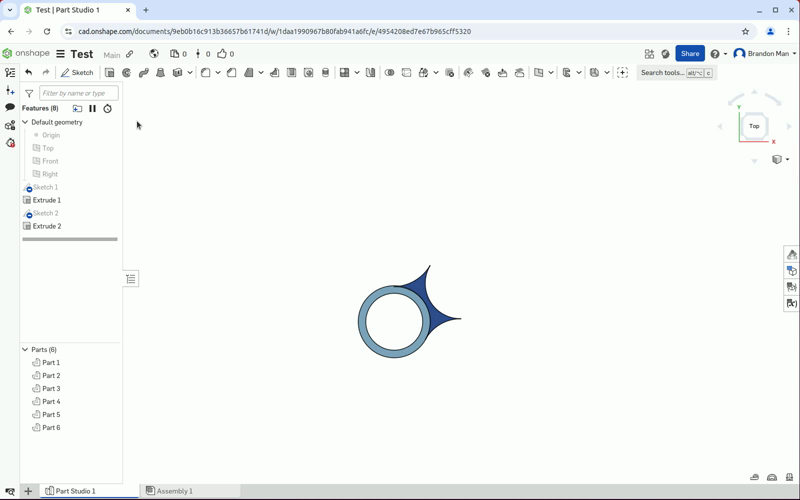
mouse_move(73, 189)
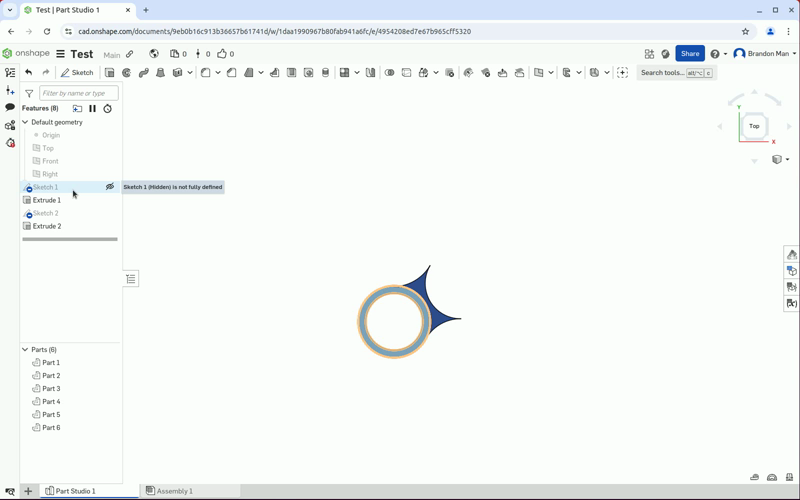
click(73, 189)
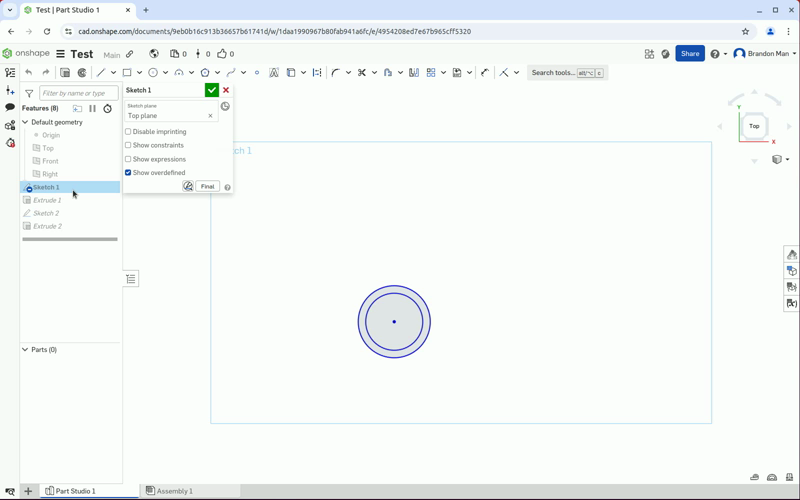
mouse_move(229, 92)
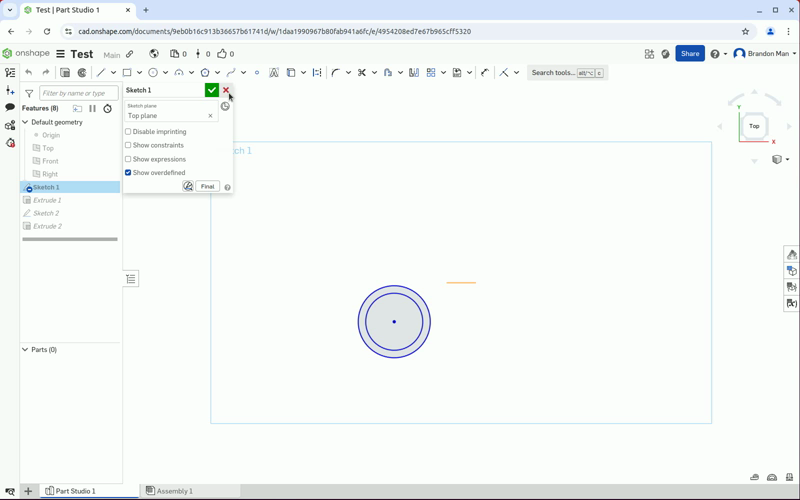
click(229, 92)
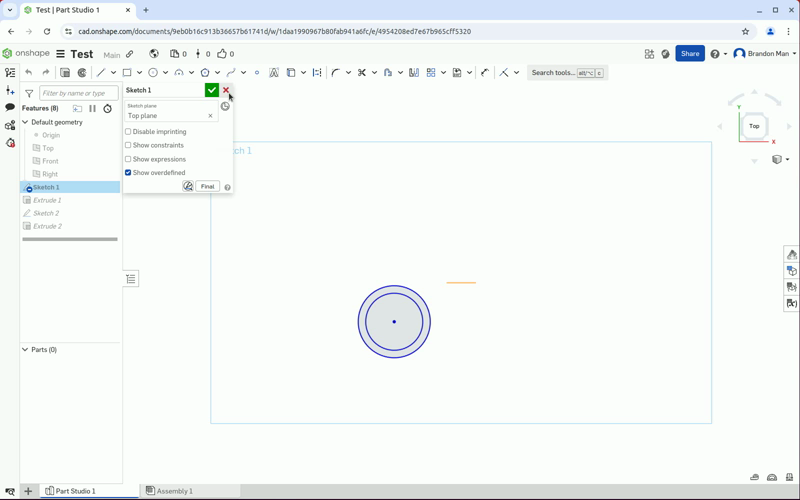
key(shift+s)
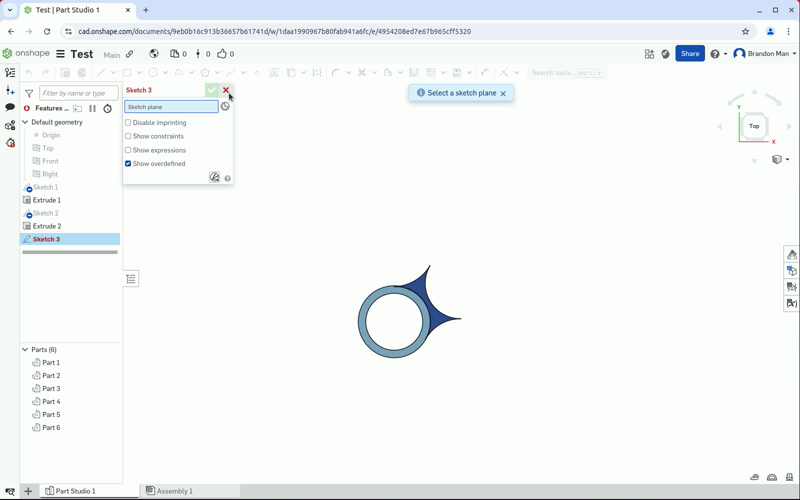
mouse_move(73, 150)
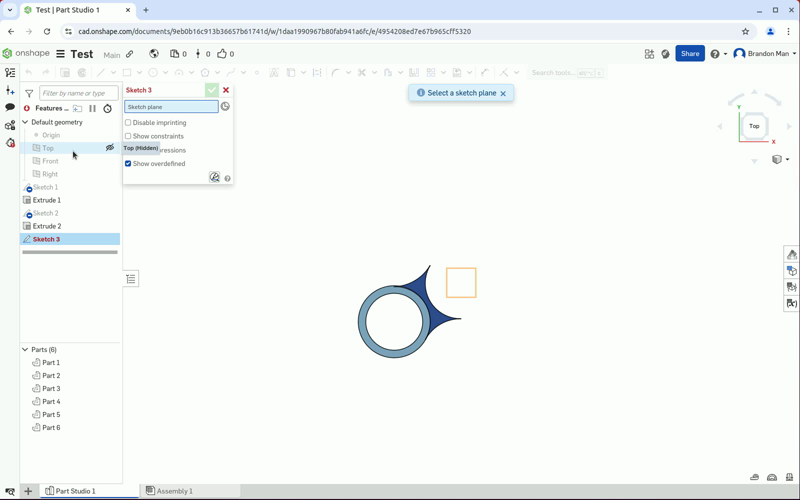
click(73, 150)
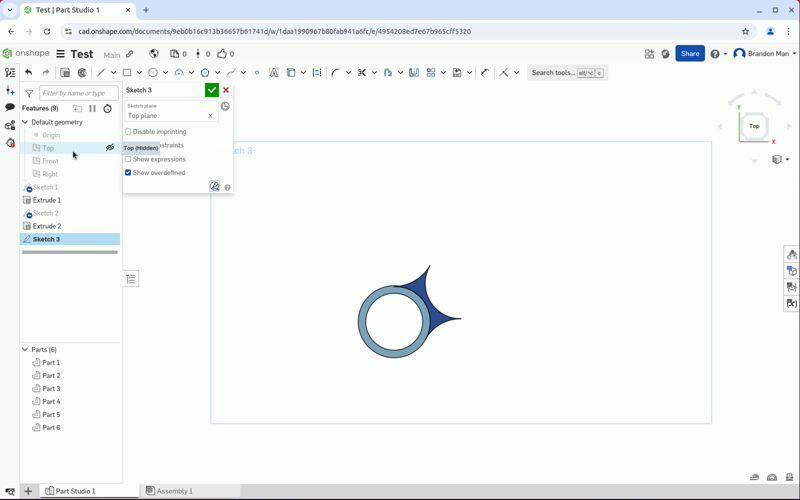
mouse_move(73, 352)
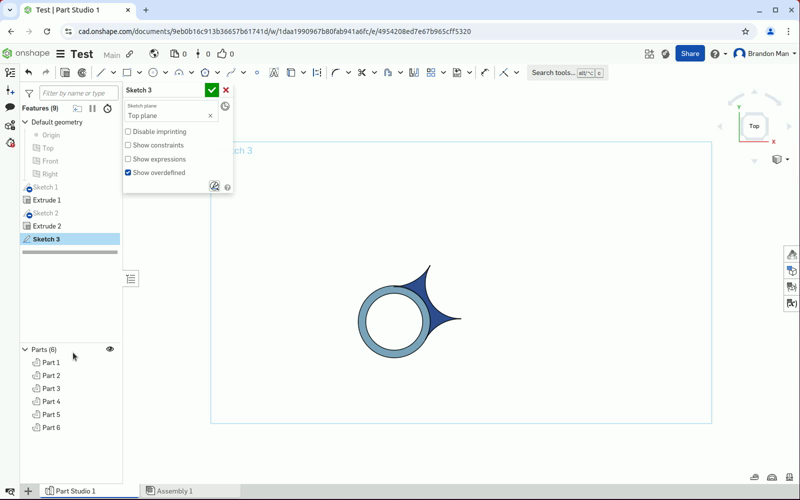
key(y)
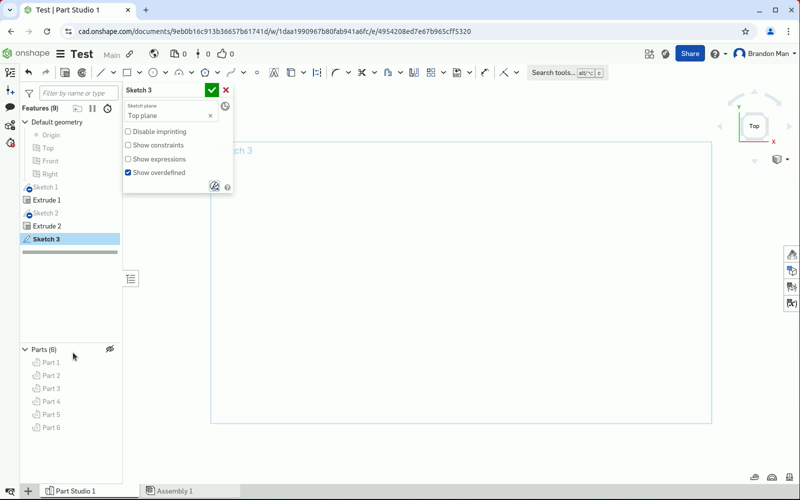
key(a)
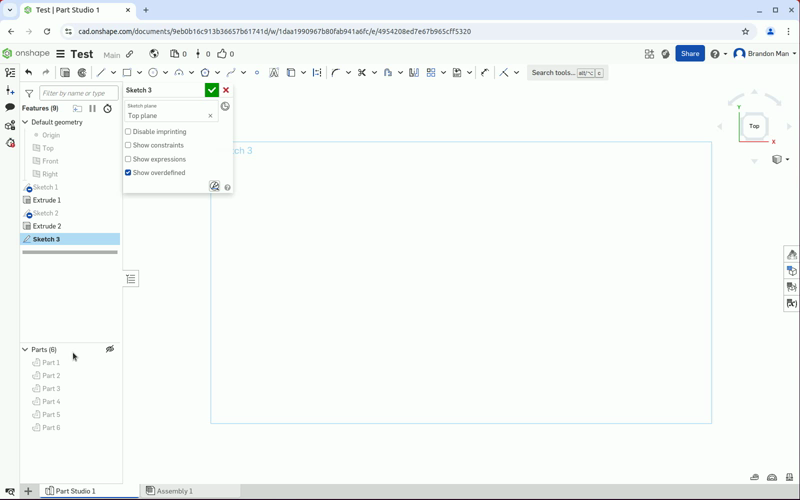
key_down(shift)
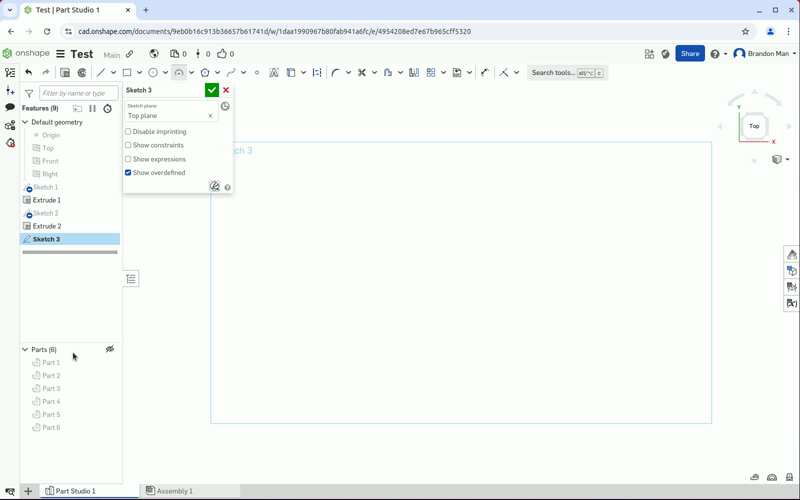
mouse_move(430, 265)
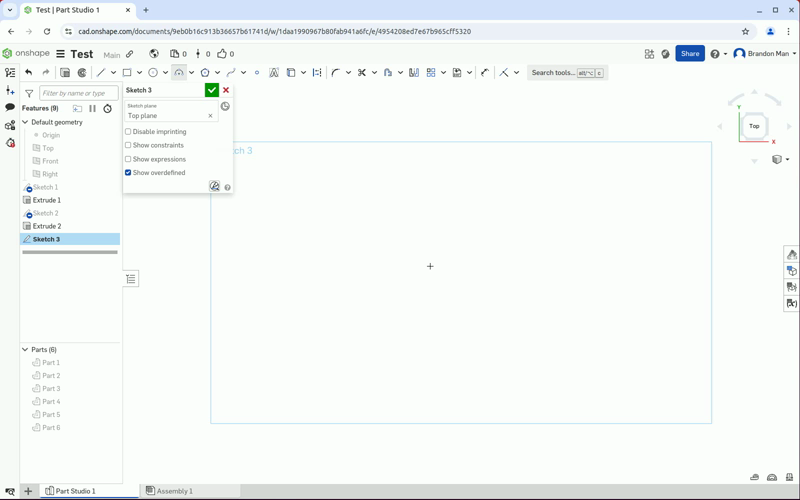
click(430, 265)
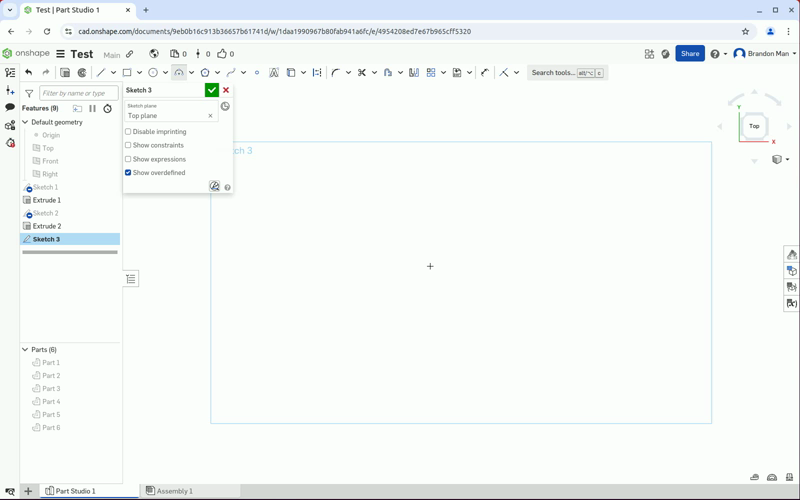
key_up(shift)
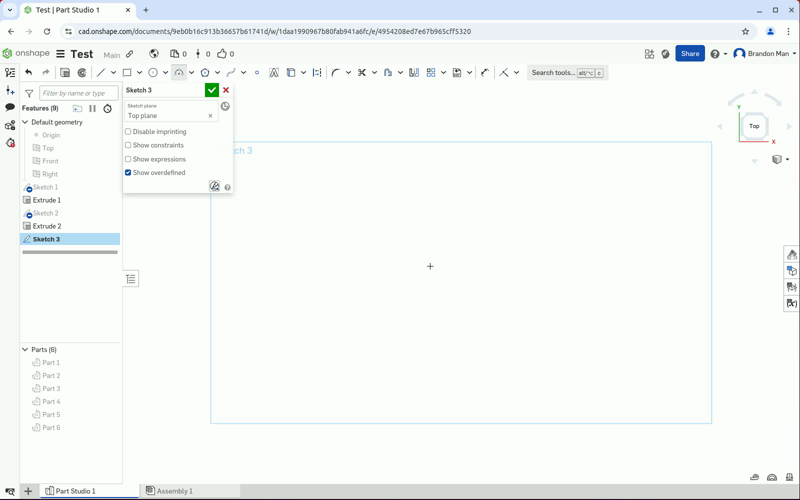
key_down(shift)
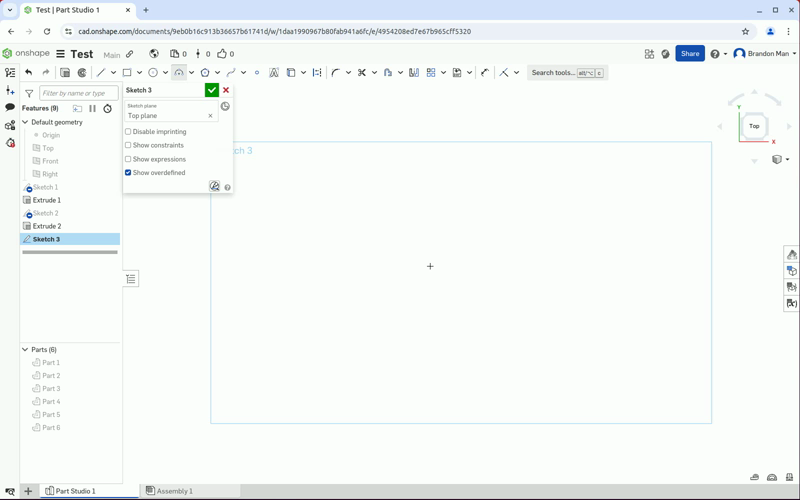
mouse_move(461, 247)
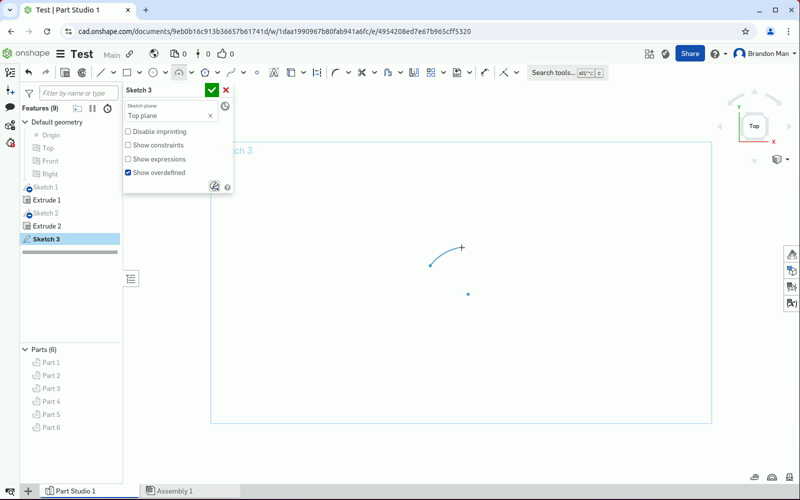
click(461, 247)
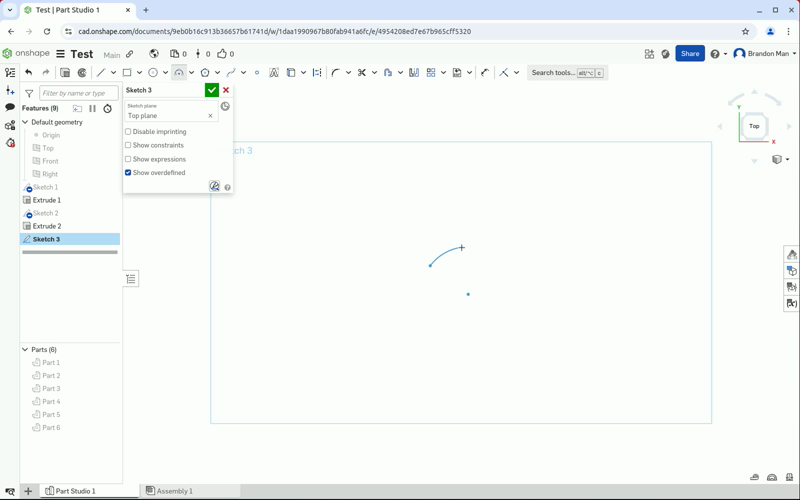
mouse_move(443, 252)
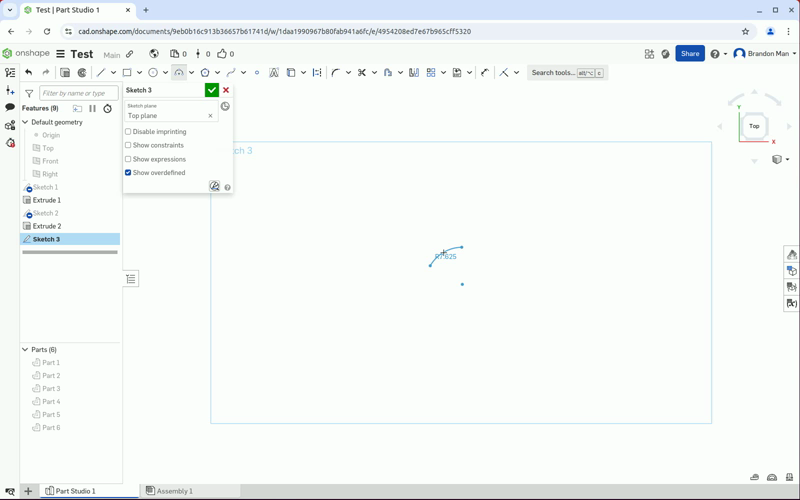
click(443, 252)
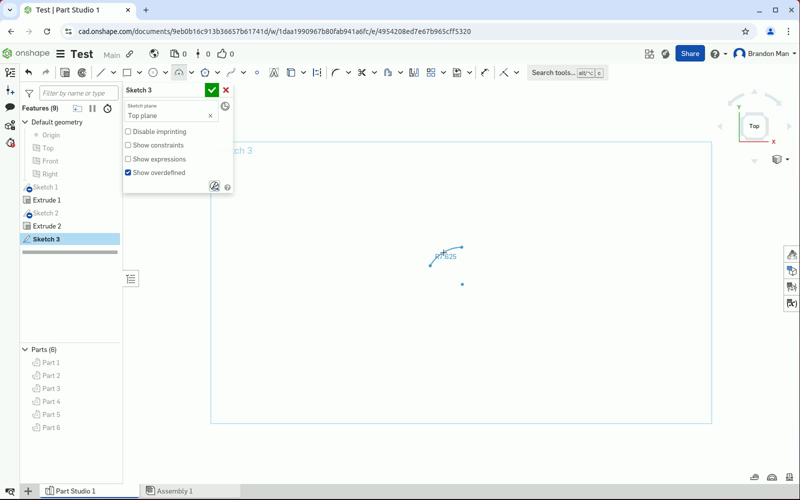
key_up(shift)
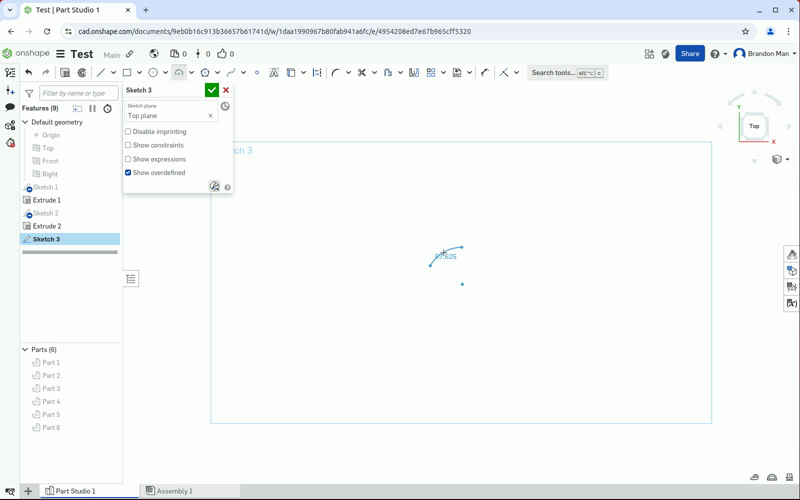
key(esc)
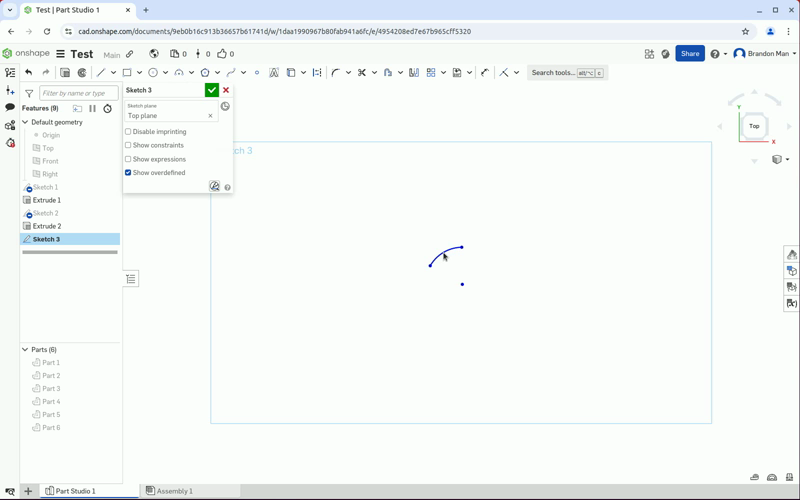
key(l)
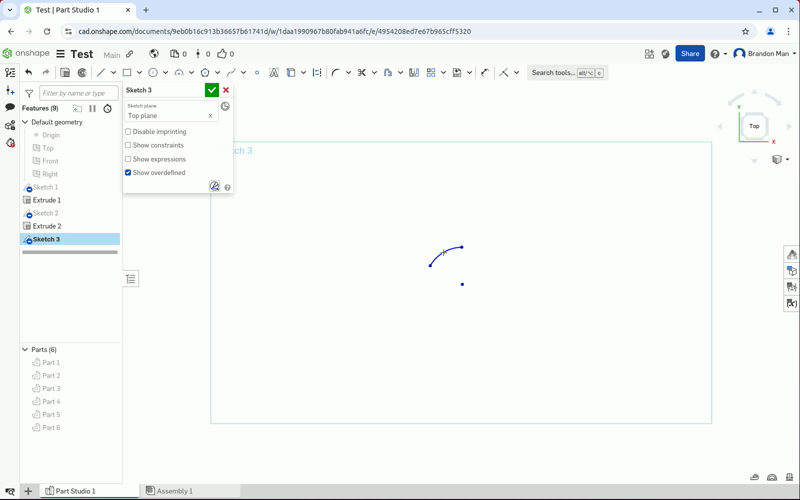
mouse_move(461, 247)
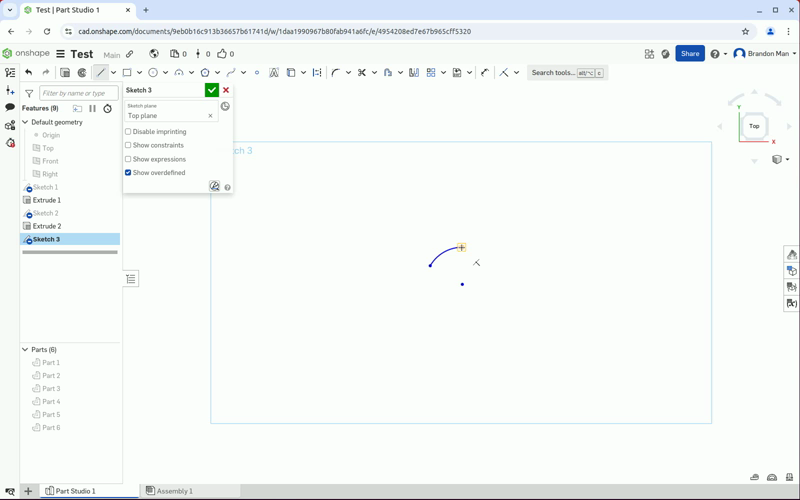
click(461, 247)
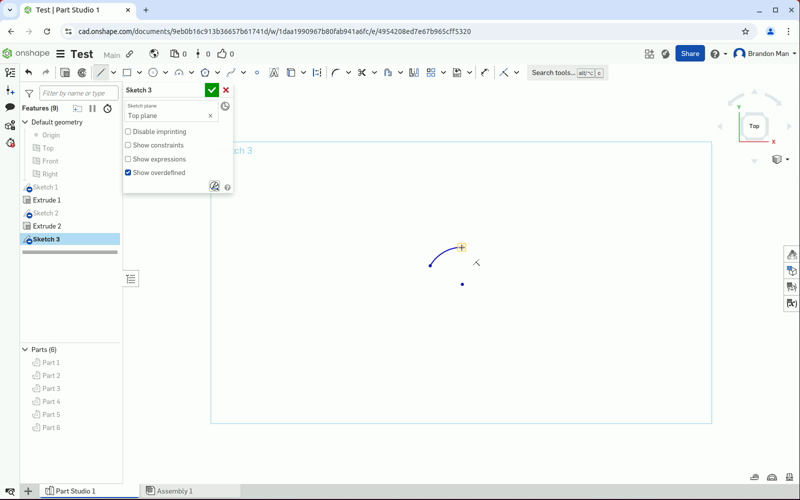
key_down(shift)
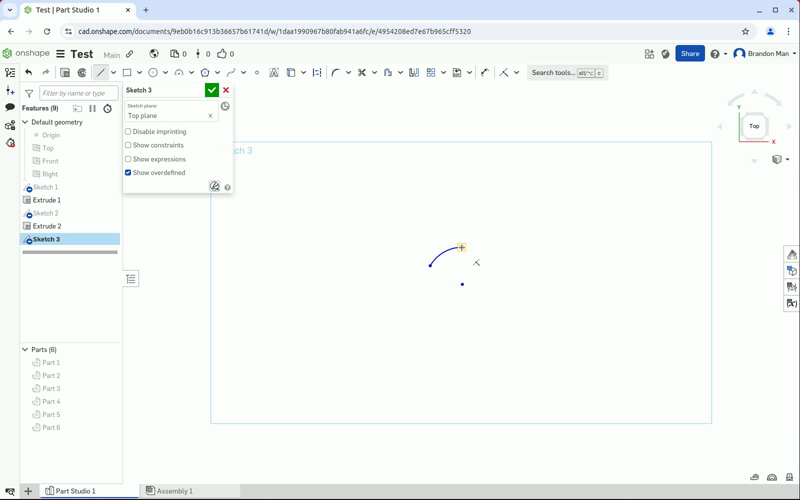
mouse_move(492, 247)
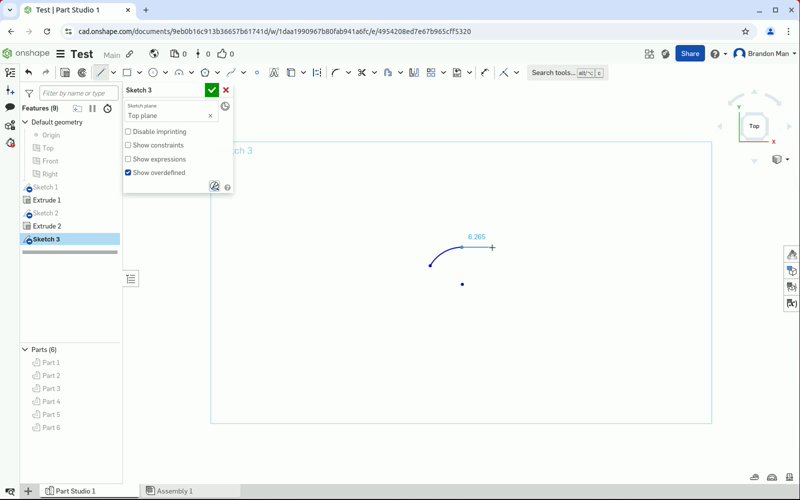
mouse_move(461, 240)
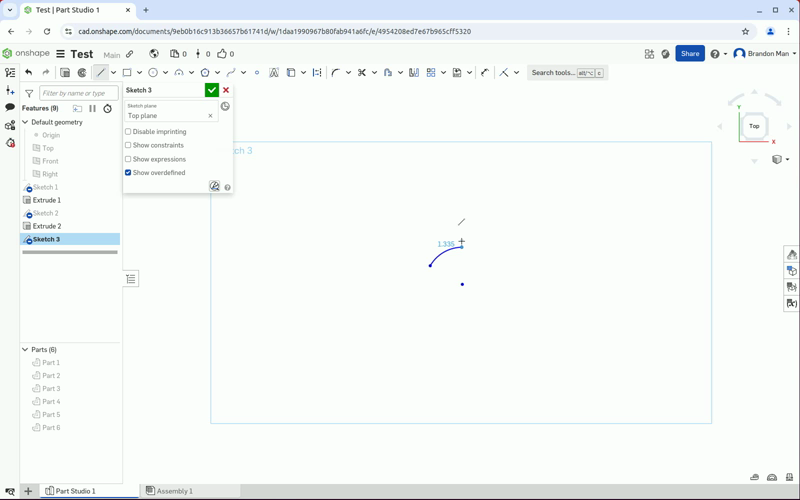
scroll(6)
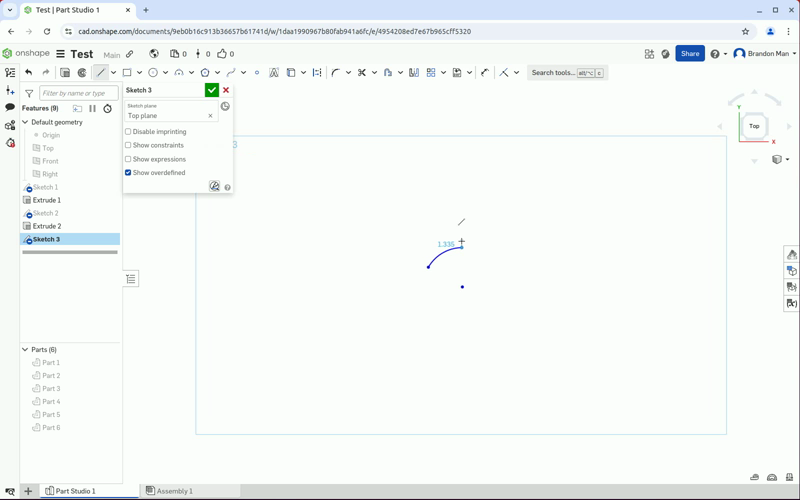
scroll(6)
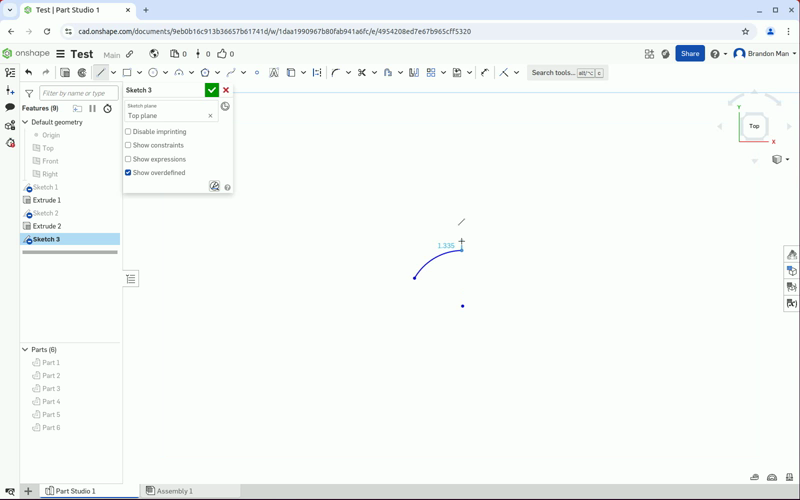
scroll(6)
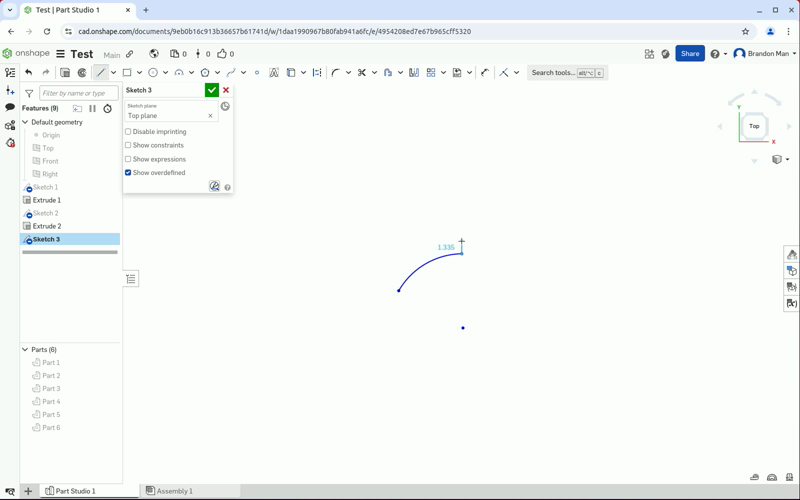
scroll(6)
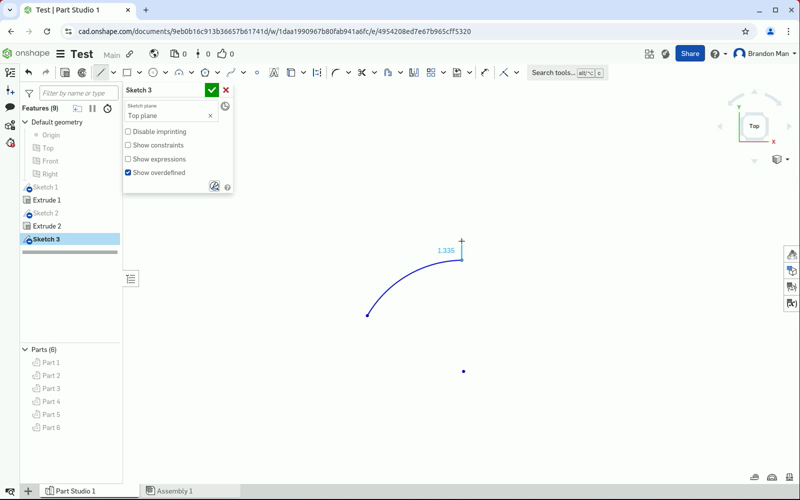
scroll(6)
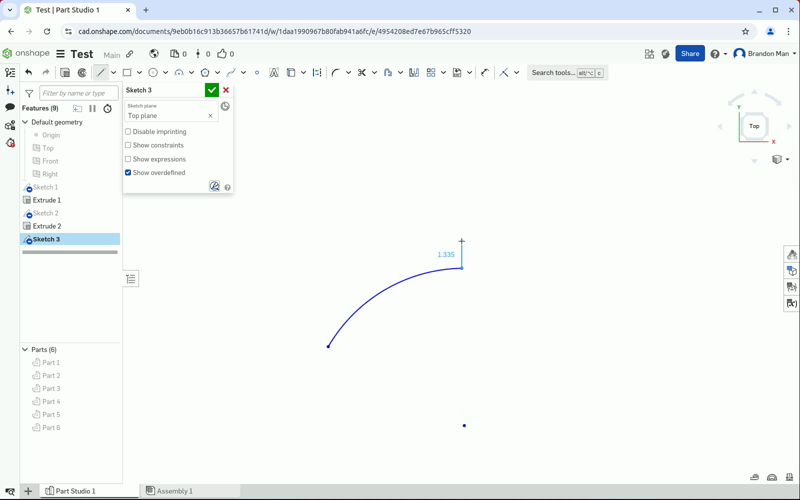
scroll(6)
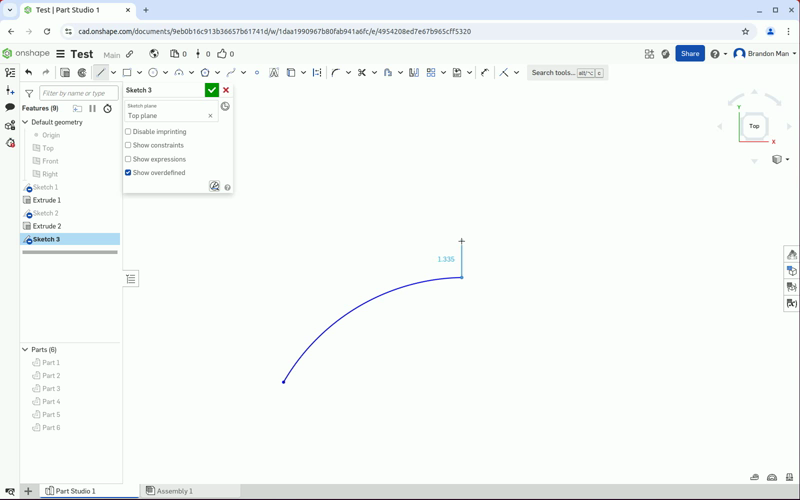
scroll(6)
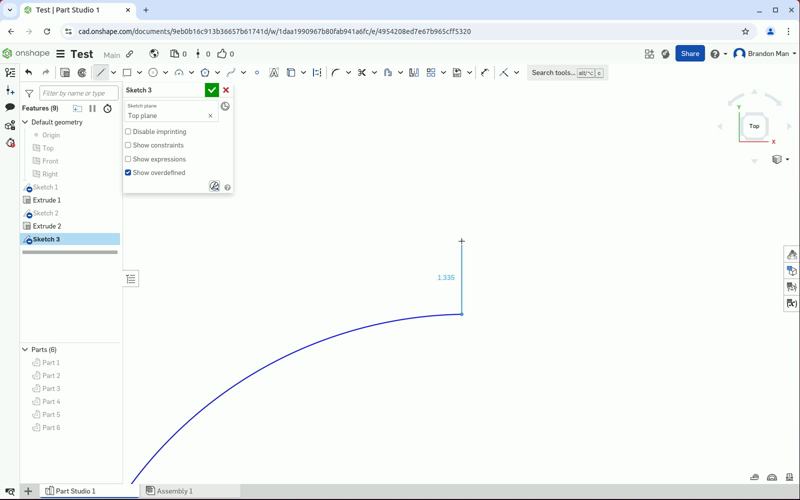
click(461, 240)
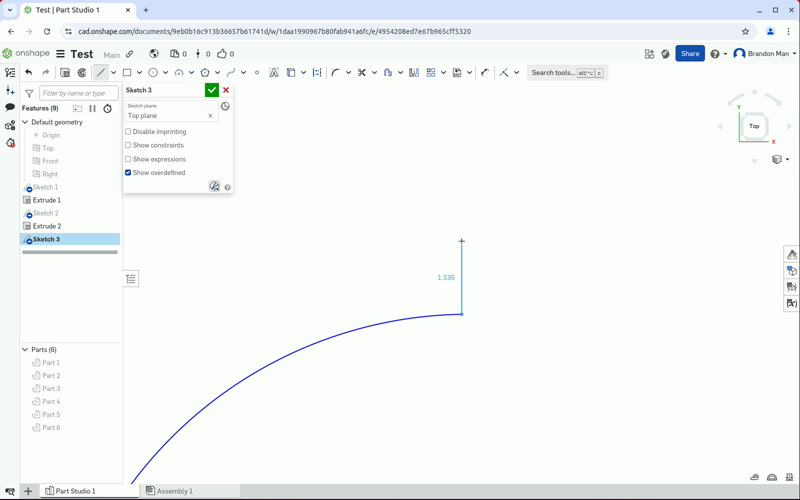
scroll(-6)
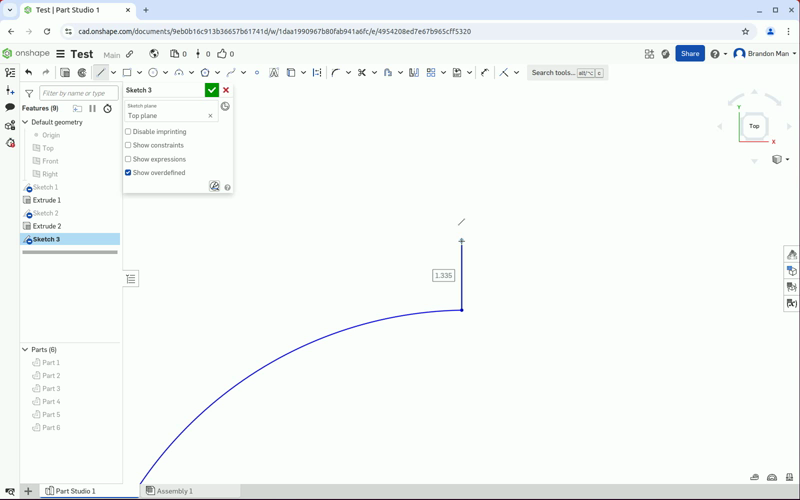
scroll(-6)
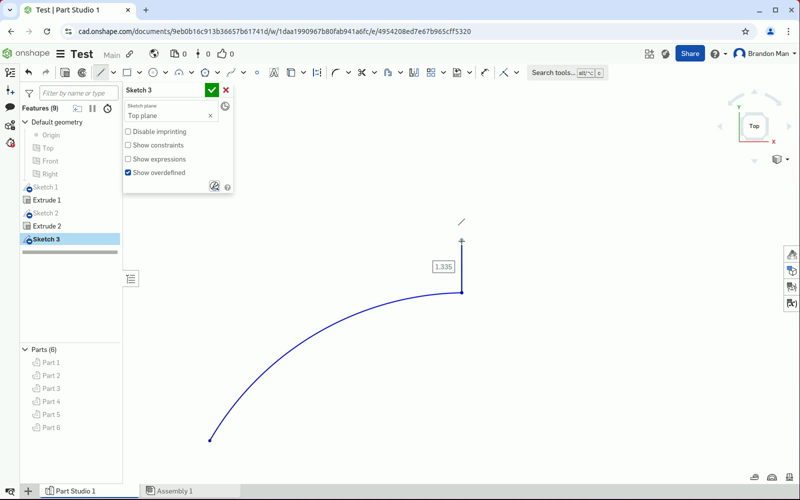
scroll(-6)
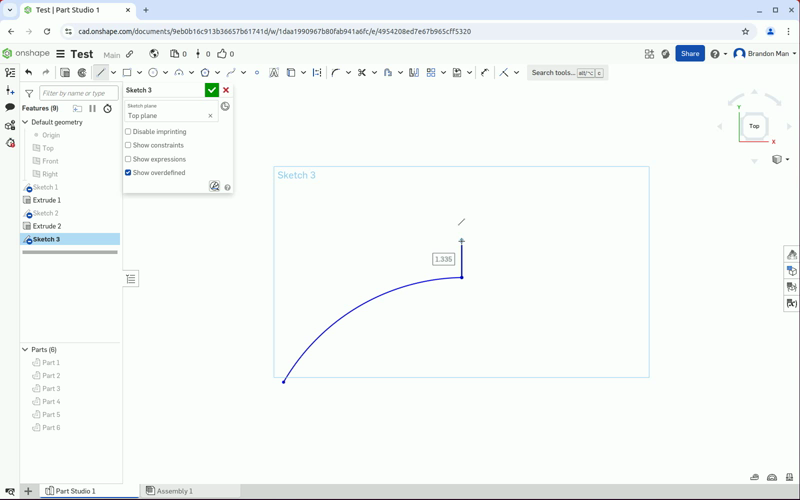
scroll(-6)
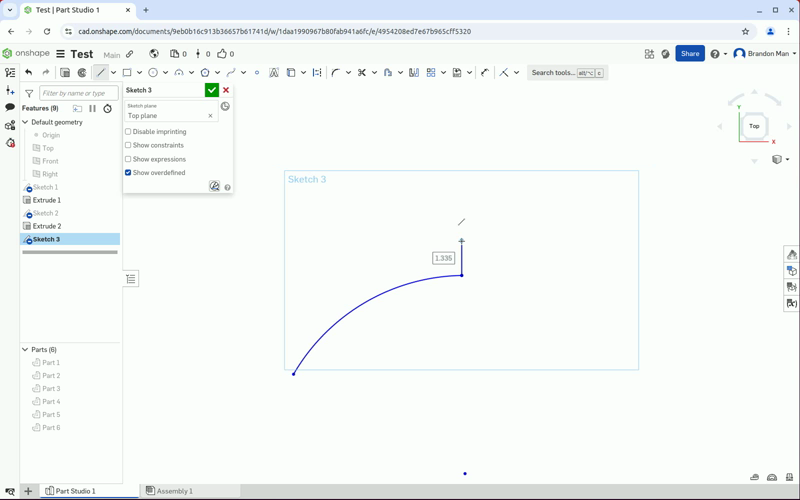
scroll(-6)
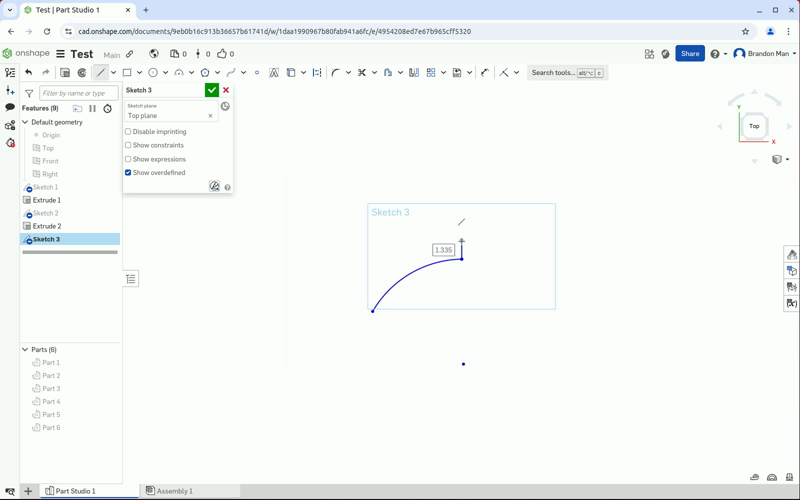
scroll(-6)
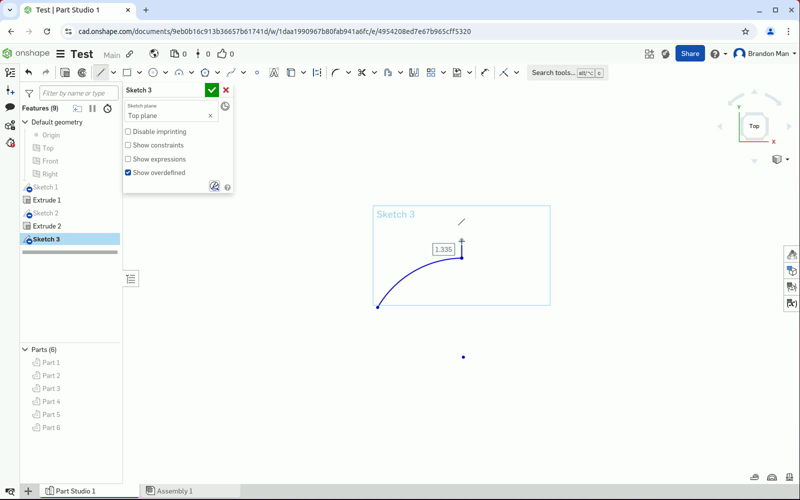
scroll(-6)
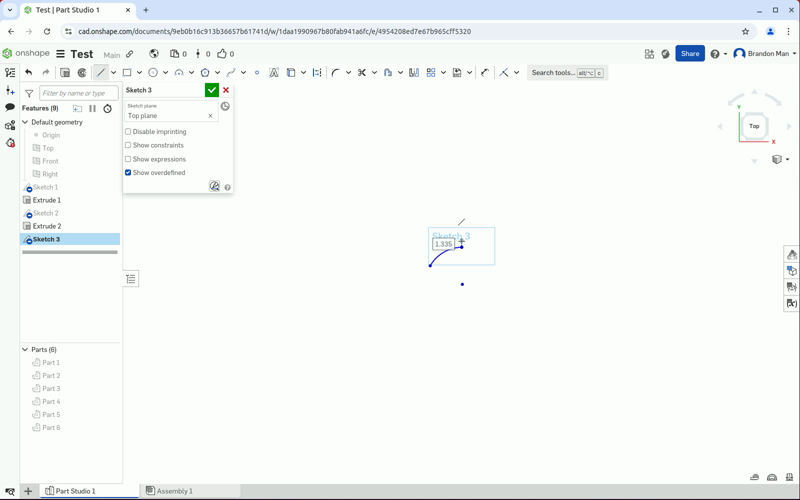
key_up(shift)
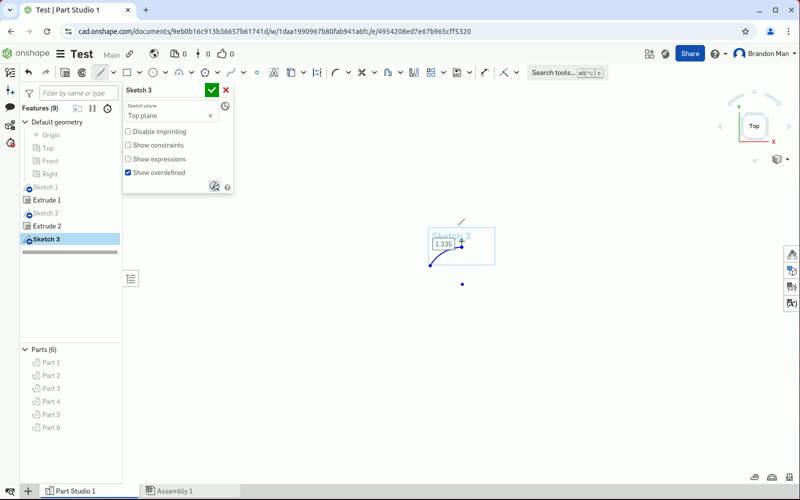
key(esc)
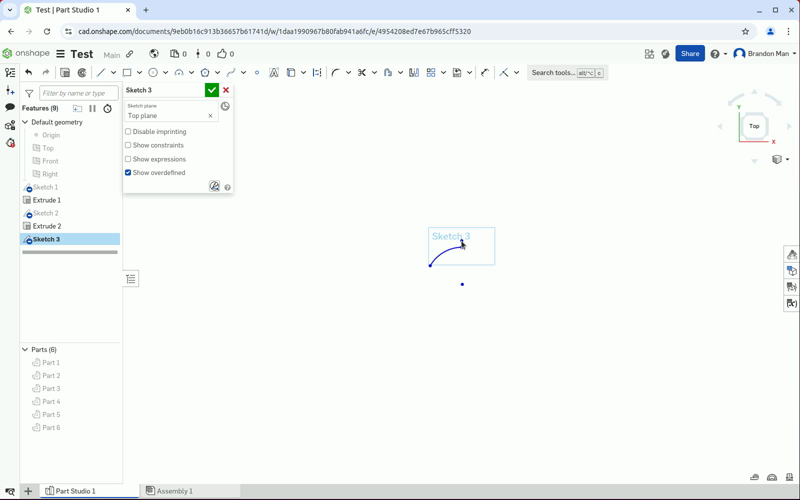
key(a)
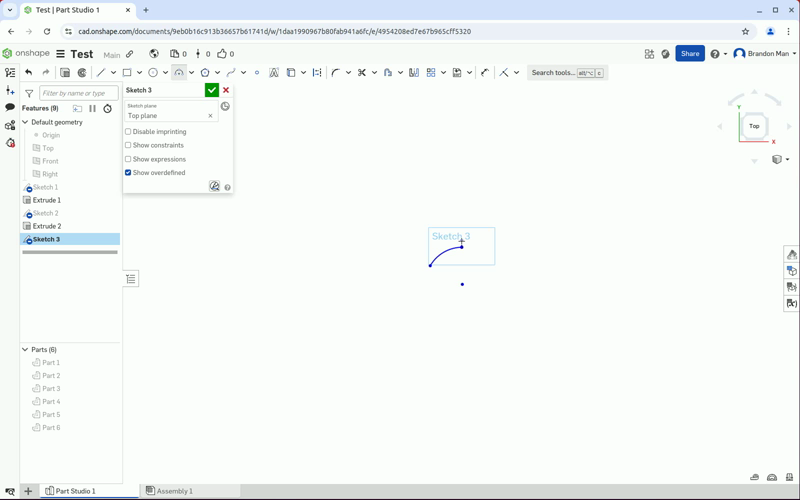
mouse_move(461, 240)
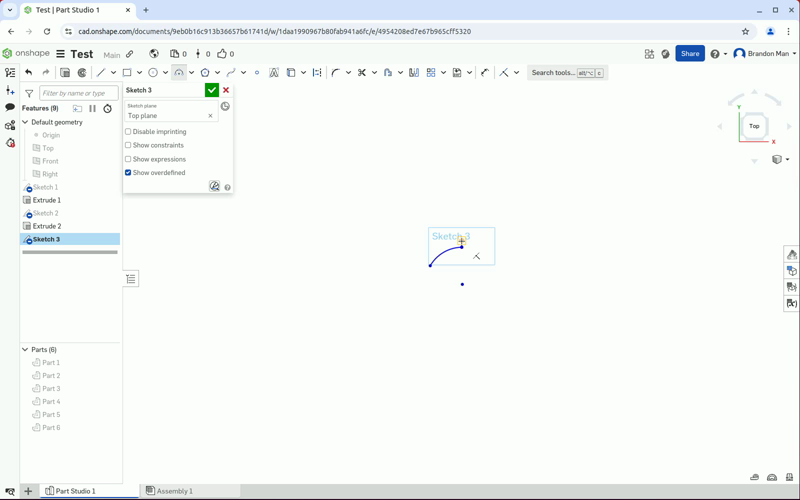
click(461, 240)
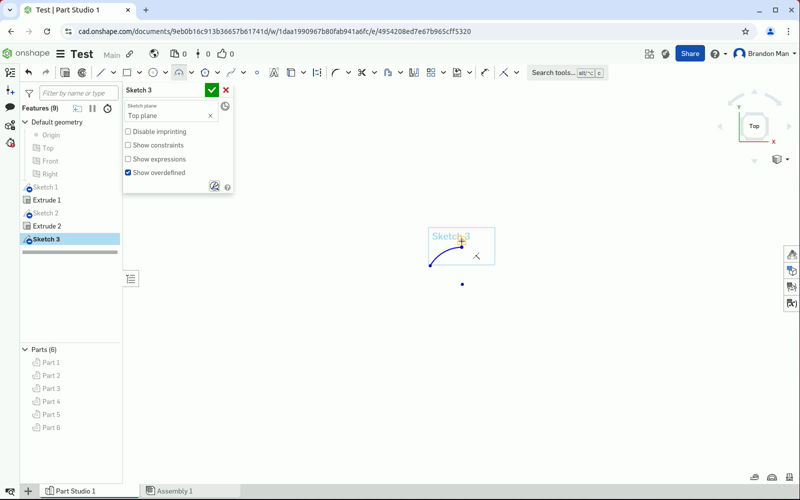
key_down(shift)
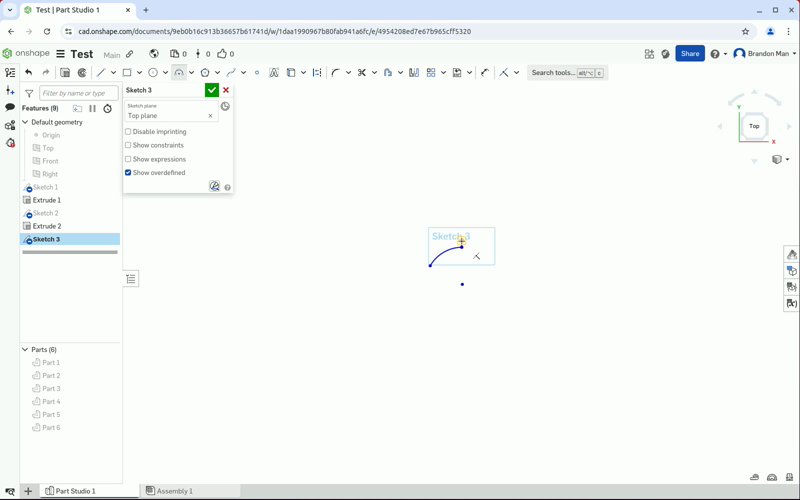
mouse_move(430, 222)
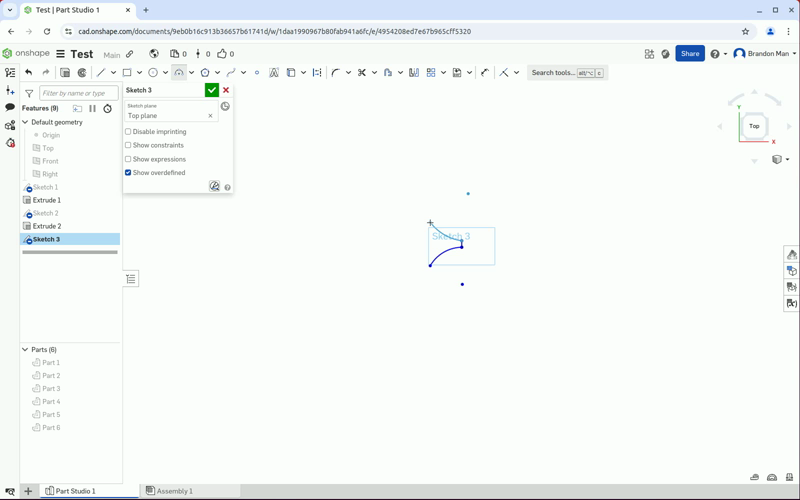
click(430, 222)
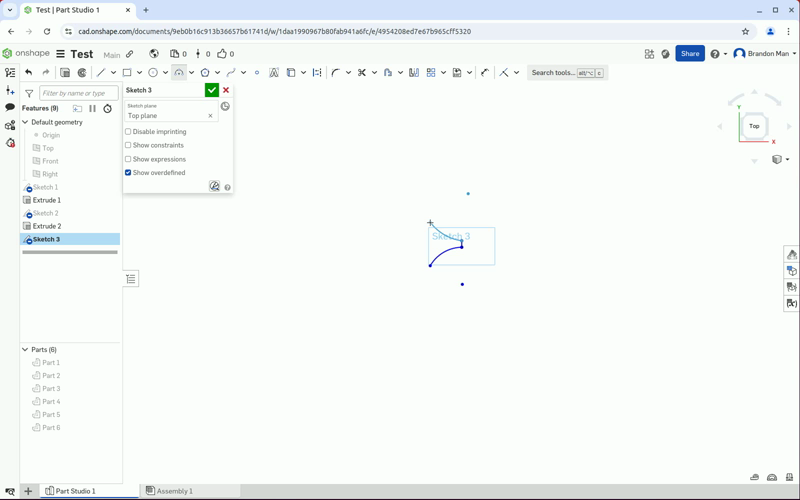
mouse_move(443, 235)
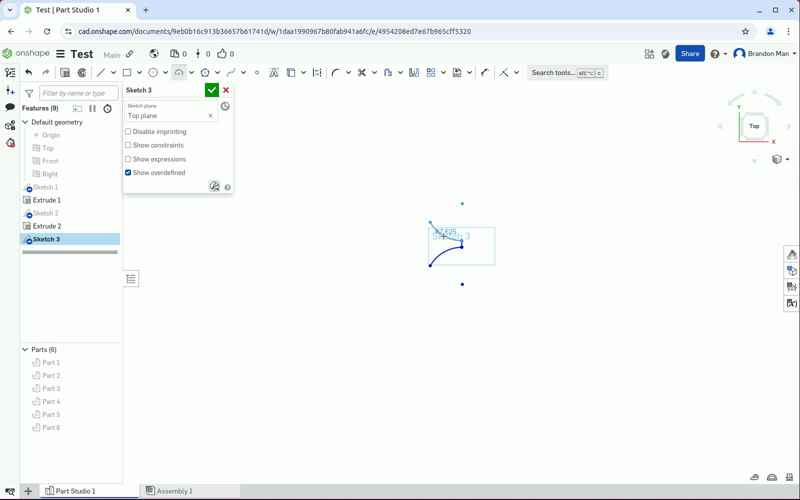
click(443, 235)
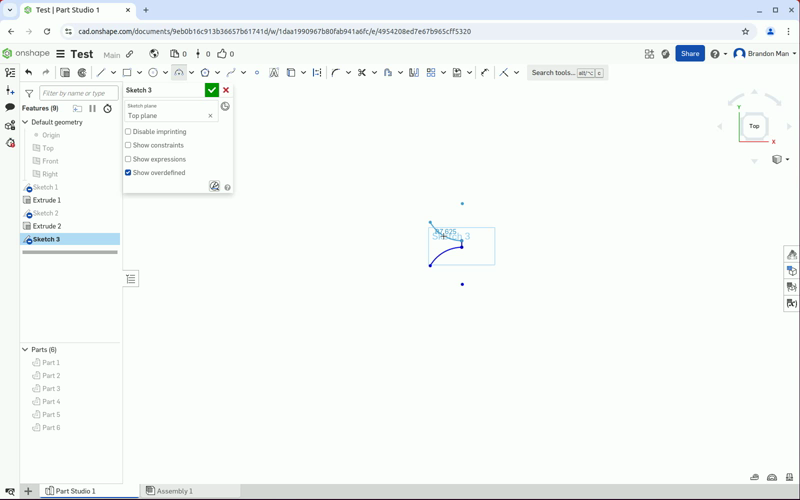
key_up(shift)
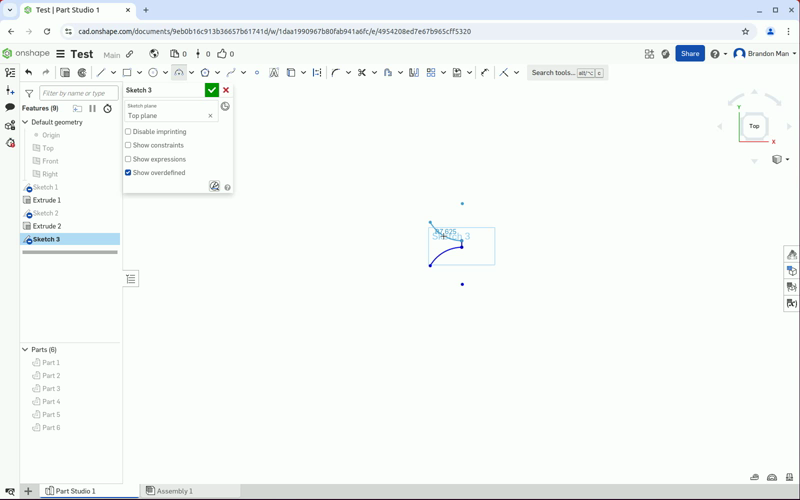
mouse_move(430, 222)
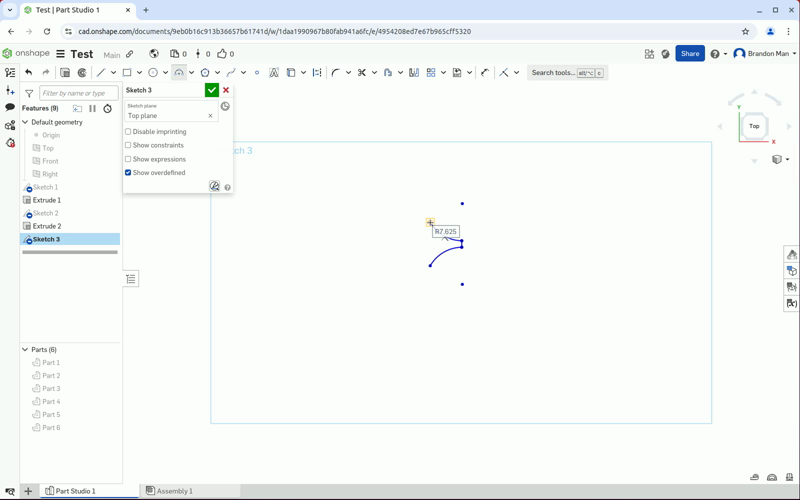
click(430, 222)
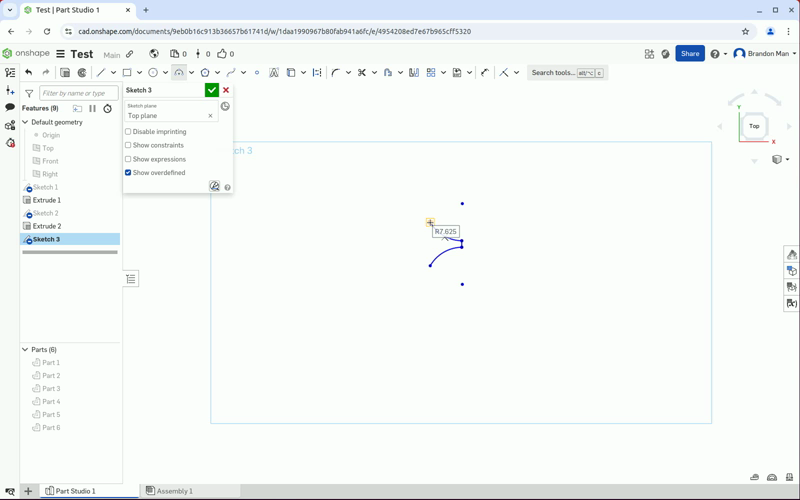
mouse_move(430, 265)
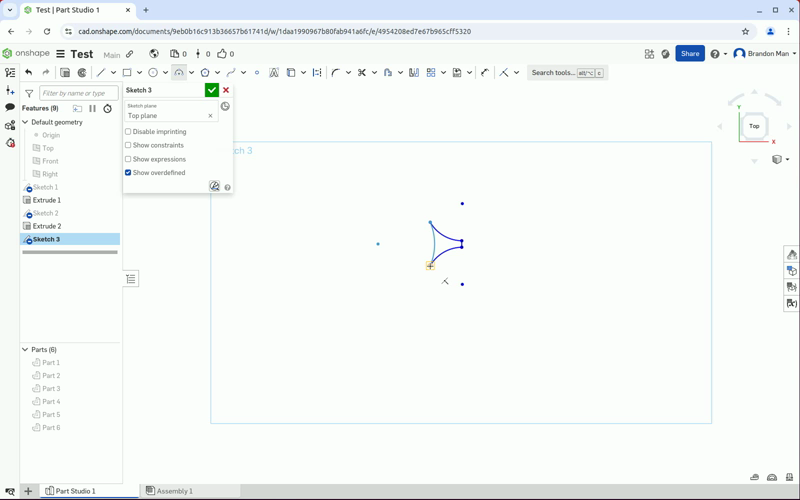
click(430, 265)
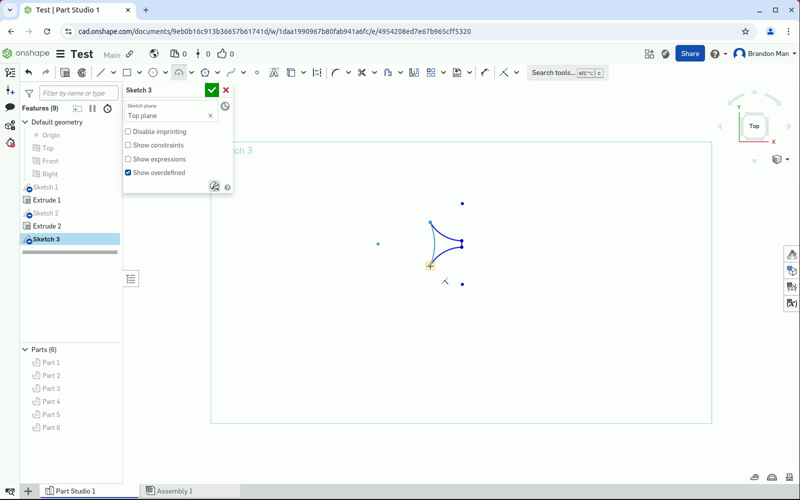
key_down(shift)
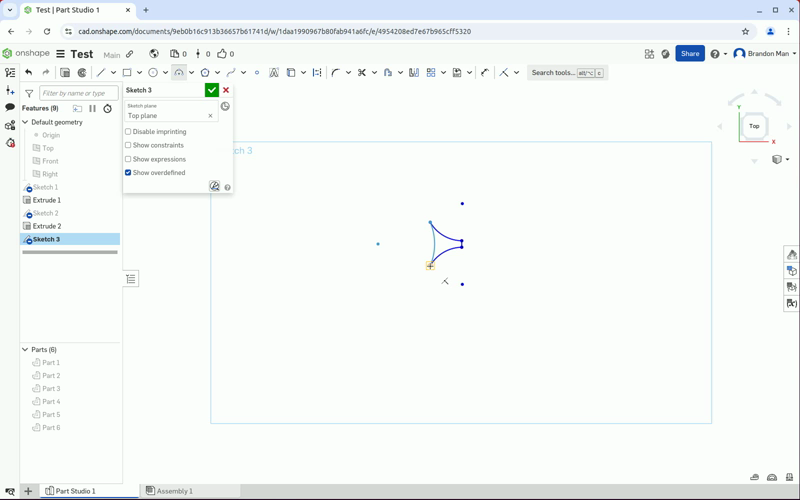
mouse_move(436, 243)
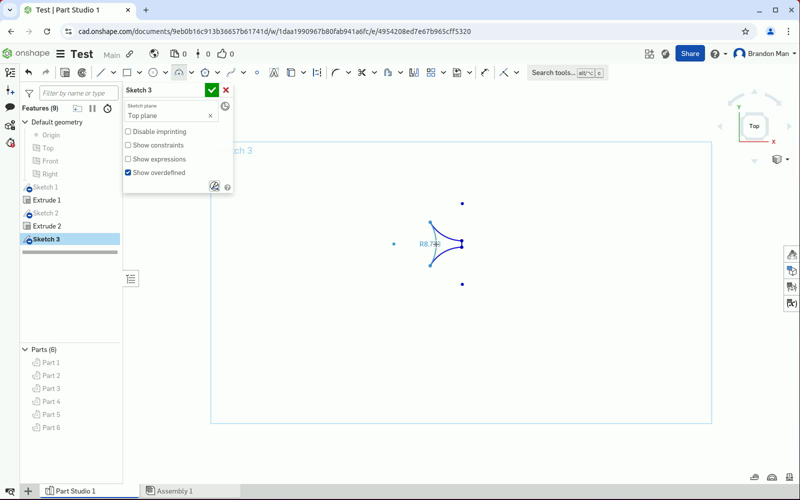
click(436, 243)
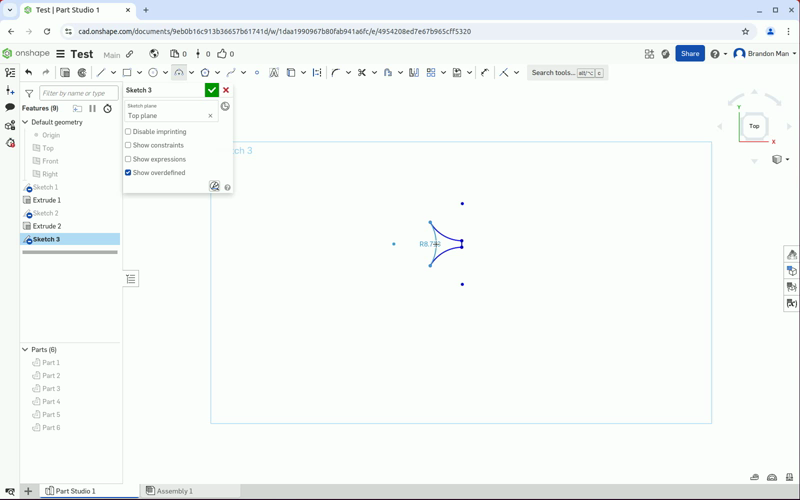
key_up(shift)
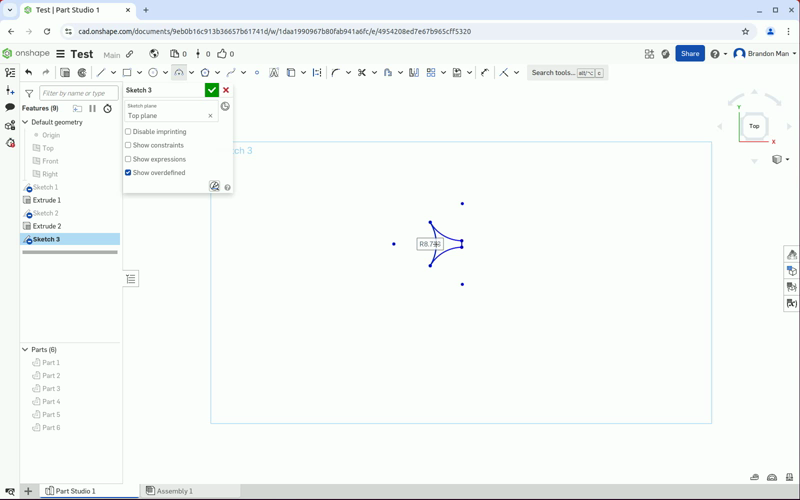
key(esc)
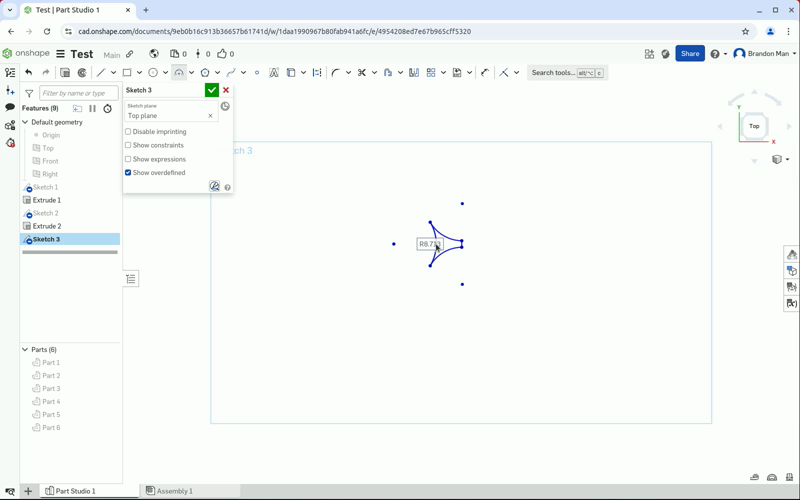
mouse_move(435, 232)
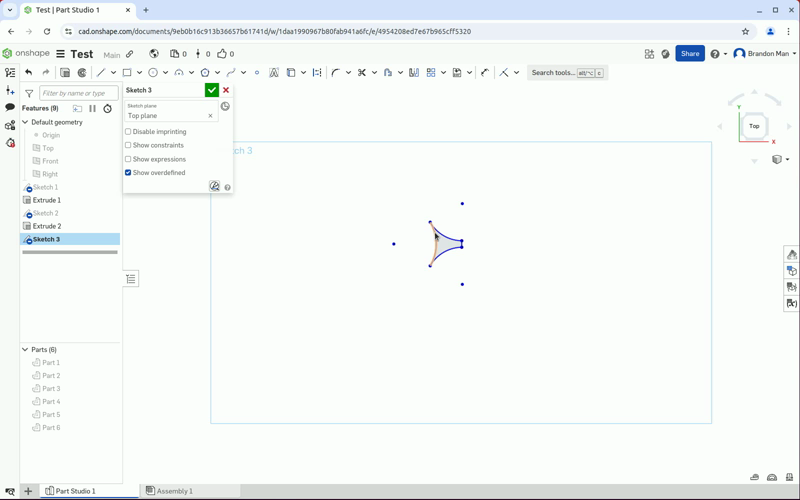
scroll(6)
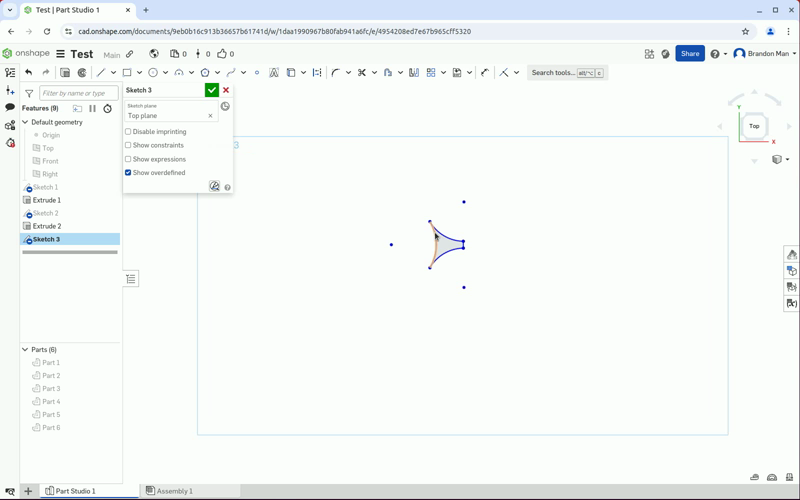
scroll(6)
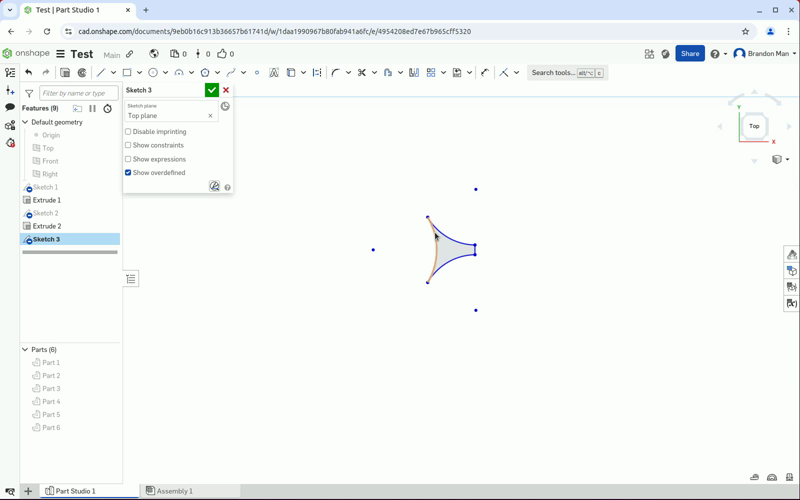
scroll(6)
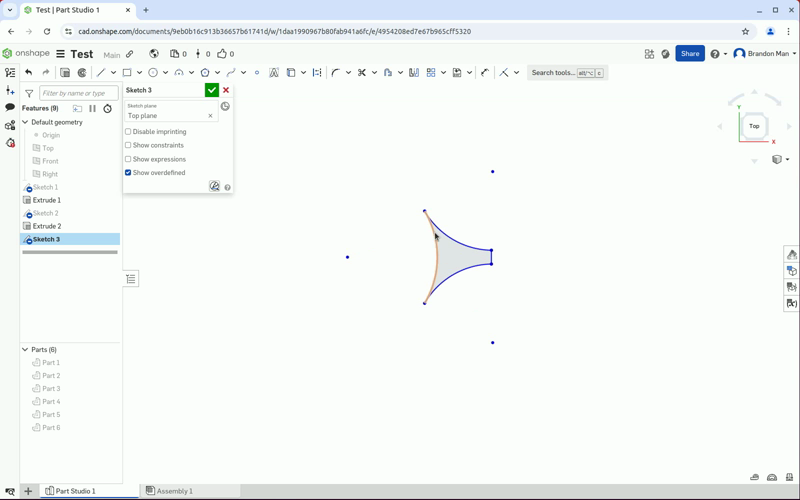
scroll(6)
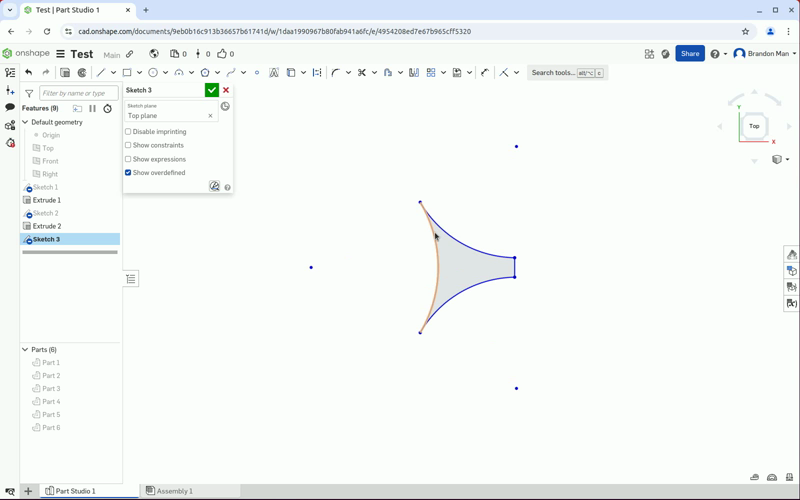
scroll(6)
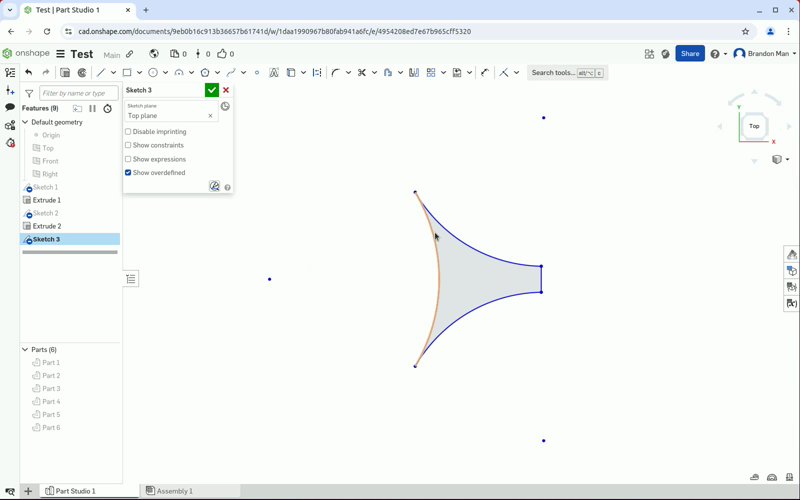
scroll(6)
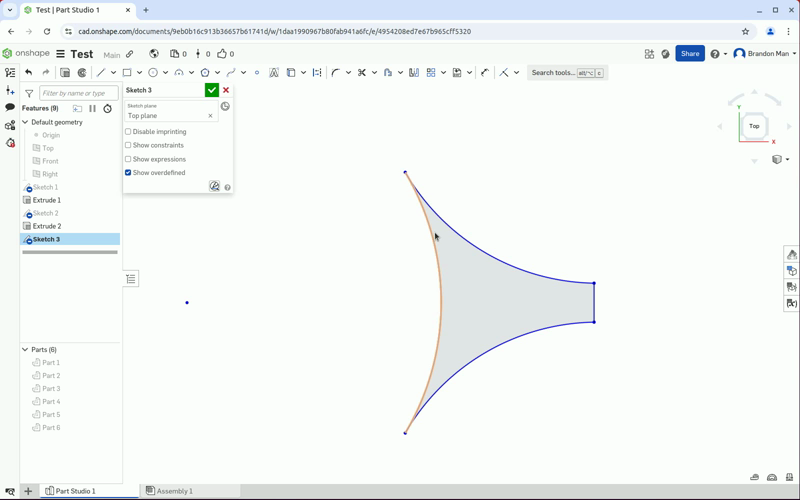
scroll(6)
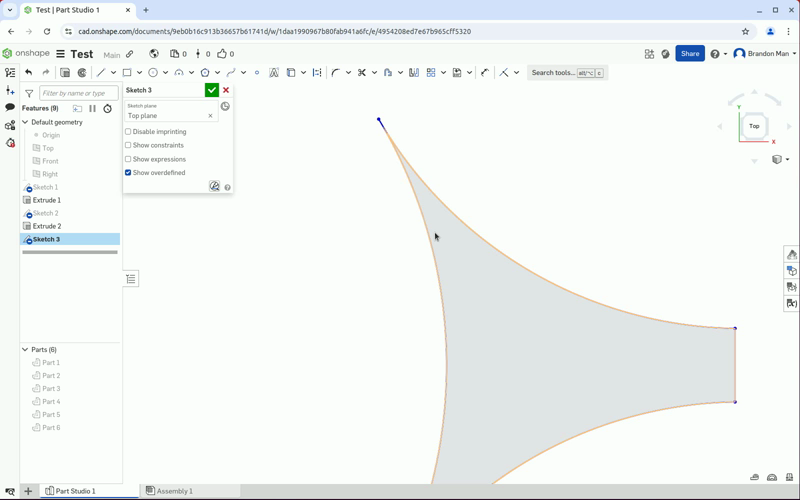
click(435, 232)
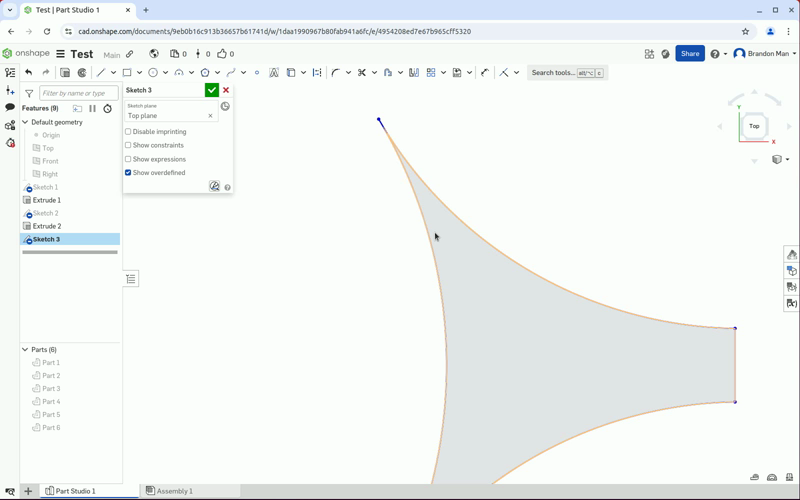
scroll(-6)
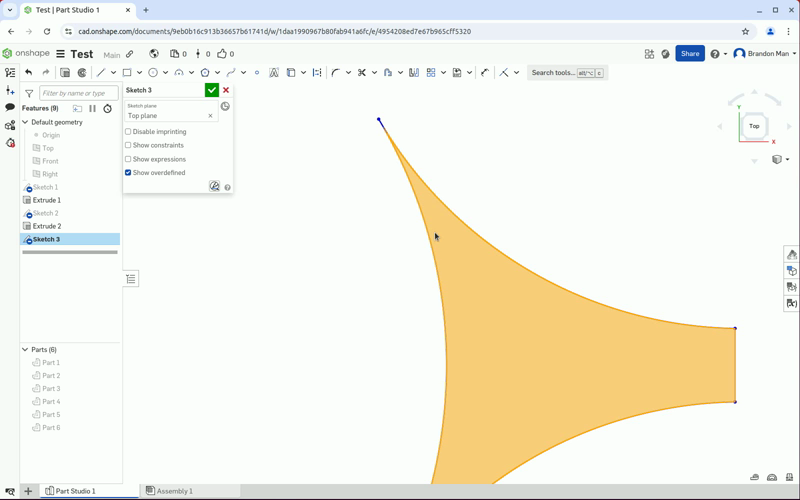
scroll(-6)
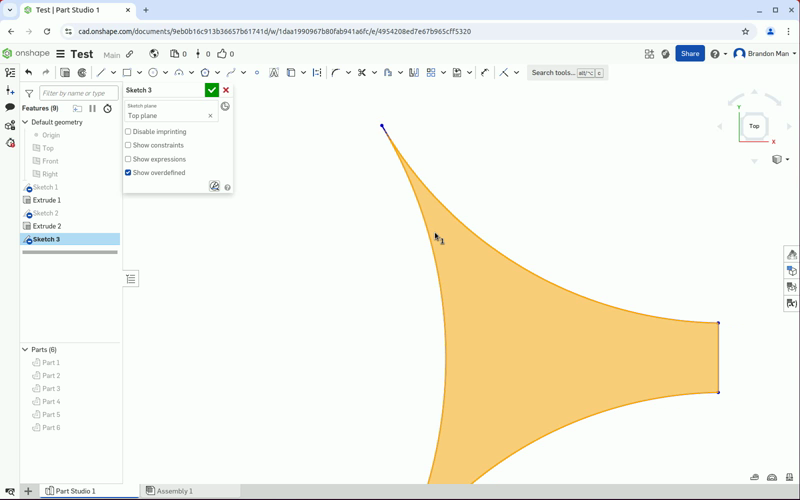
scroll(-6)
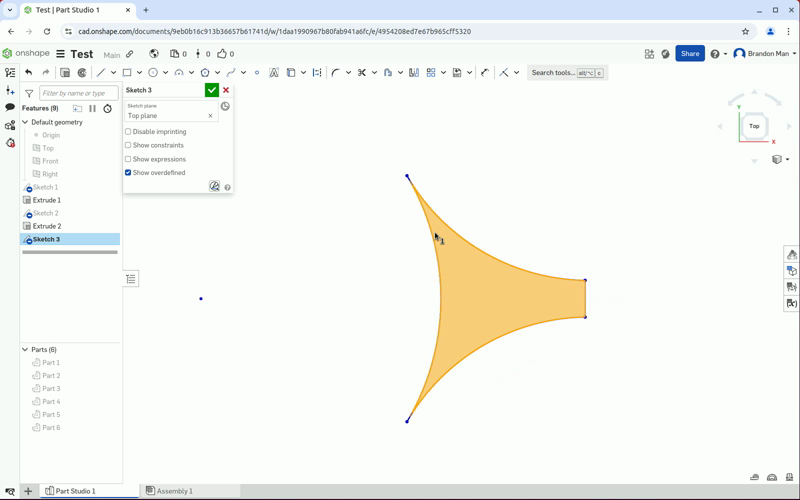
scroll(-6)
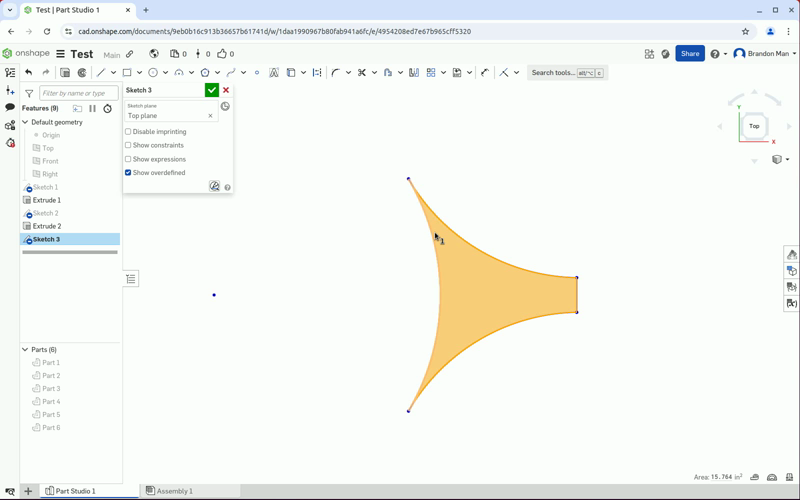
scroll(-6)
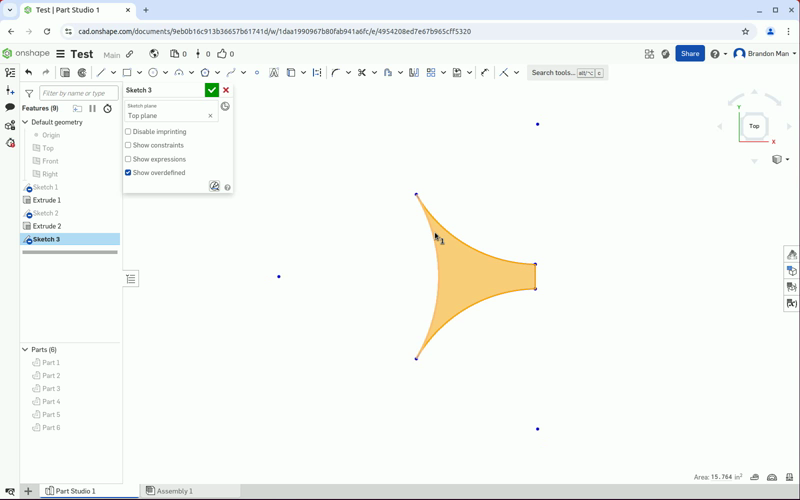
scroll(-6)
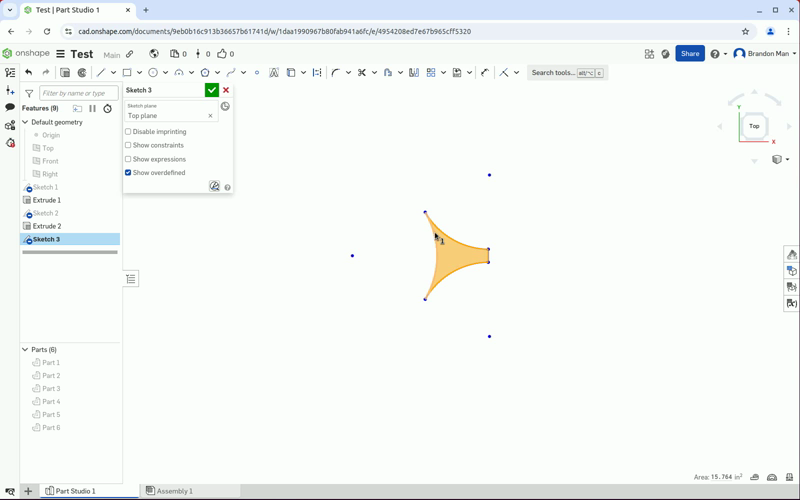
scroll(-6)
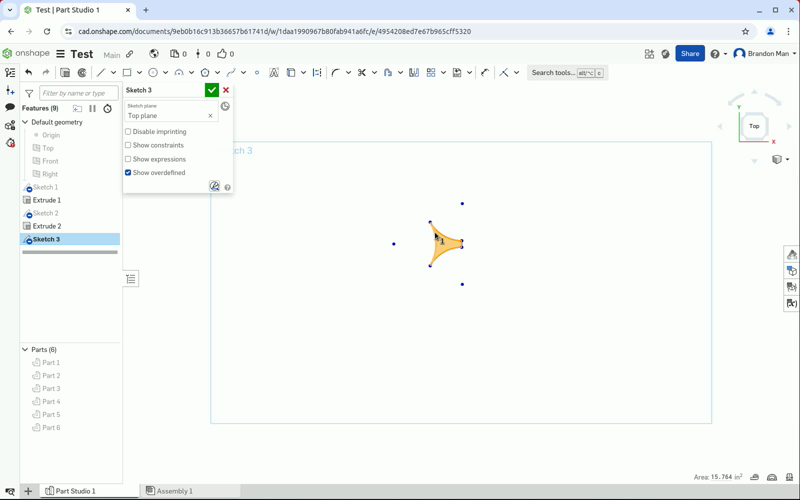
mouse_move(73, 352)
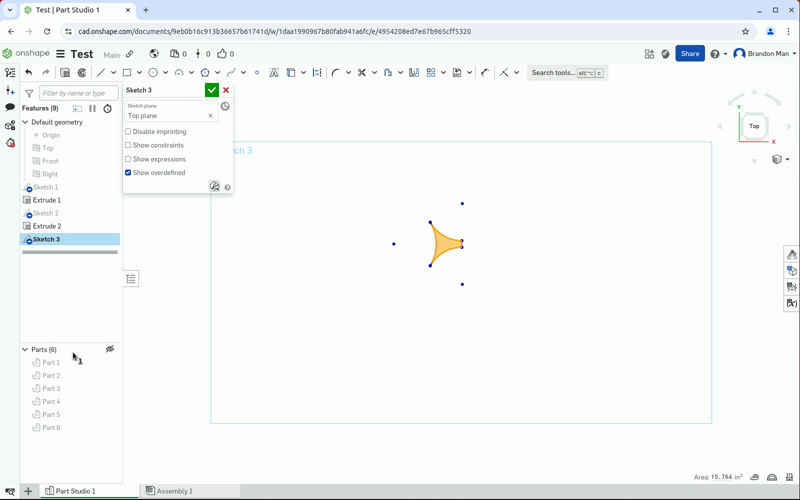
key(shift+y)
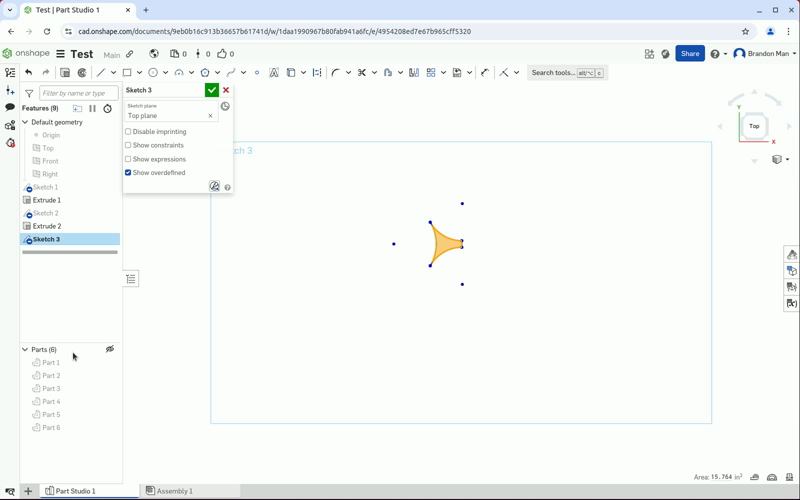
key(shift+e)
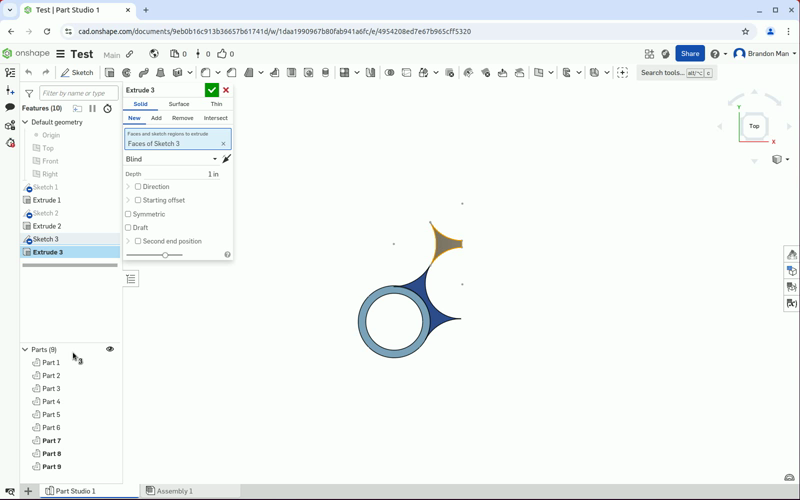
mouse_move(143, 106)
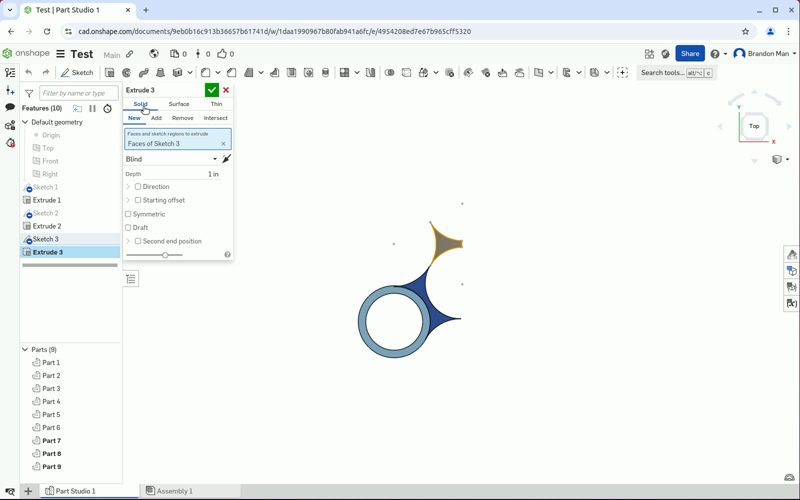
click(143, 106)
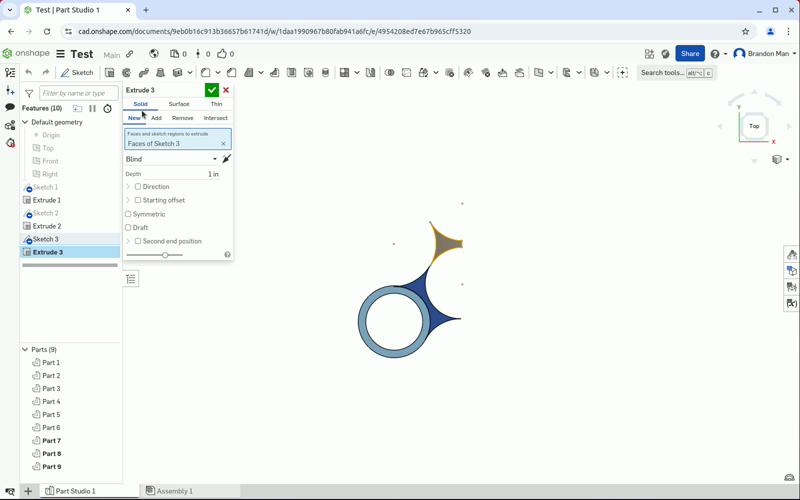
mouse_move(137, 120)
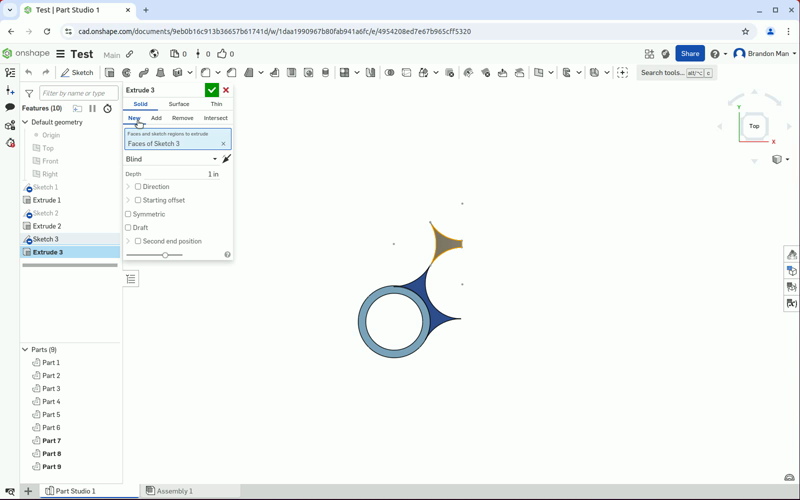
click(137, 120)
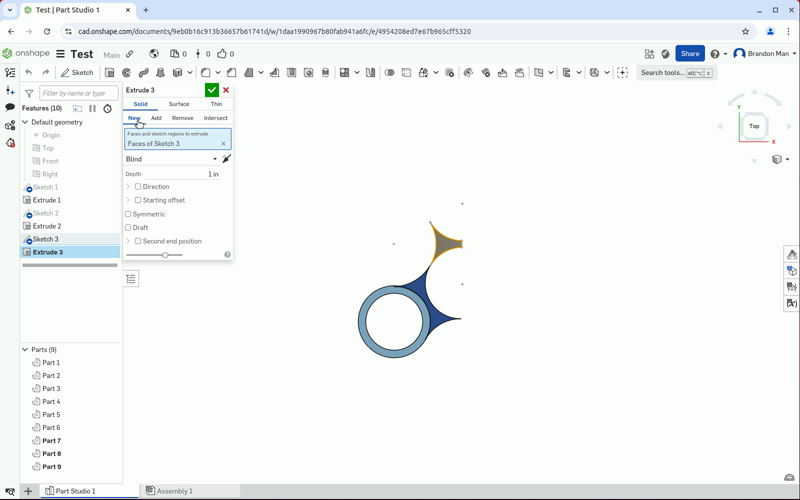
key(tab, 4)
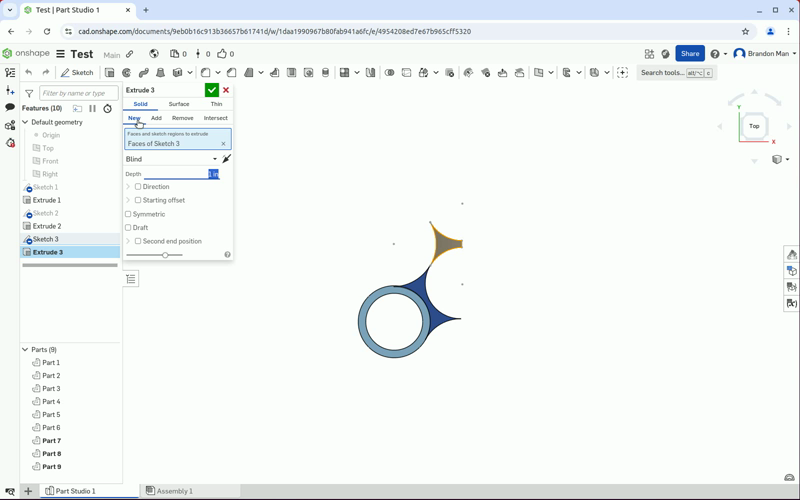
text(3.37)
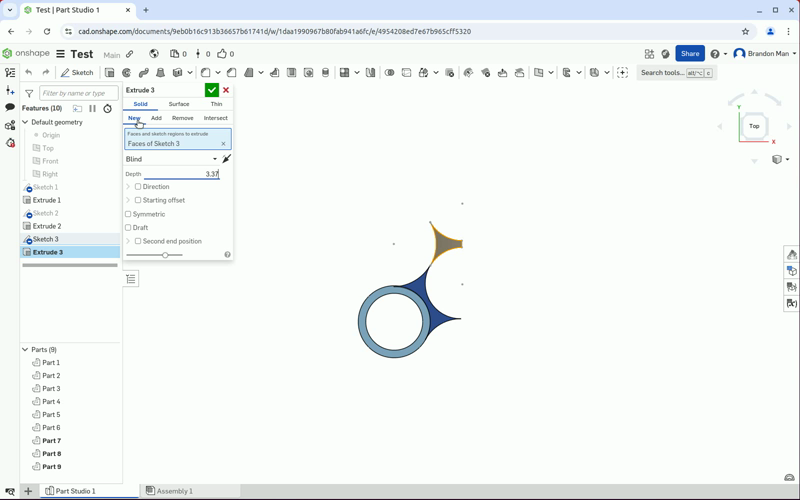
key(enter)
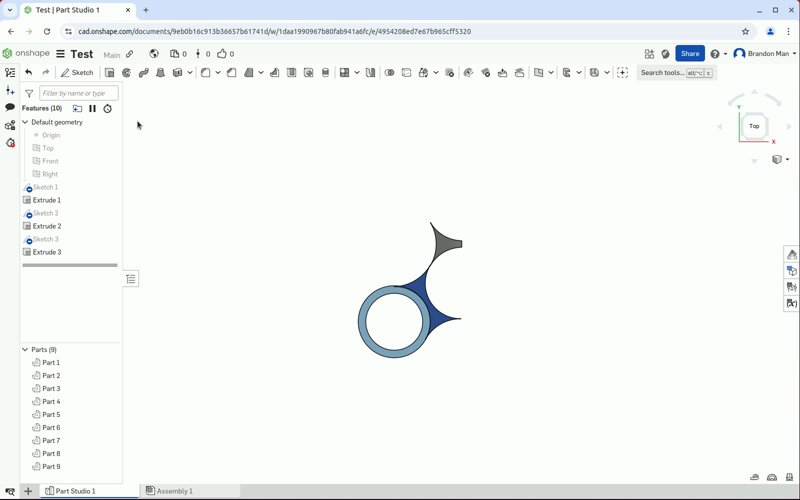
key(shift+h)
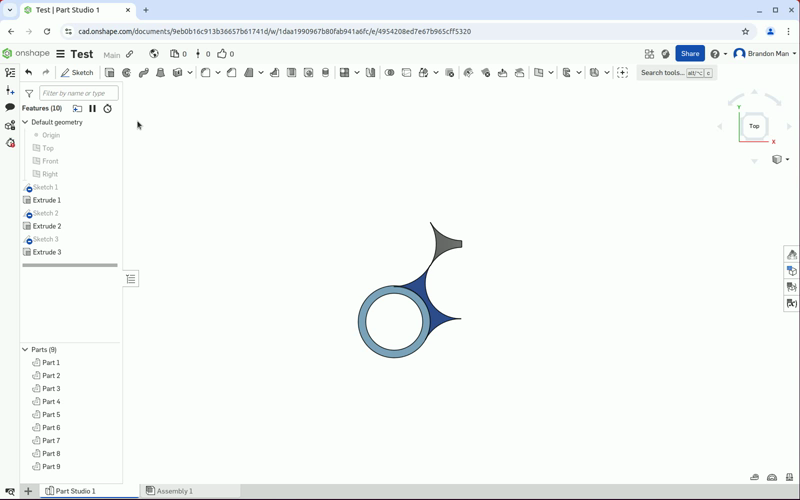
key(shift+h)
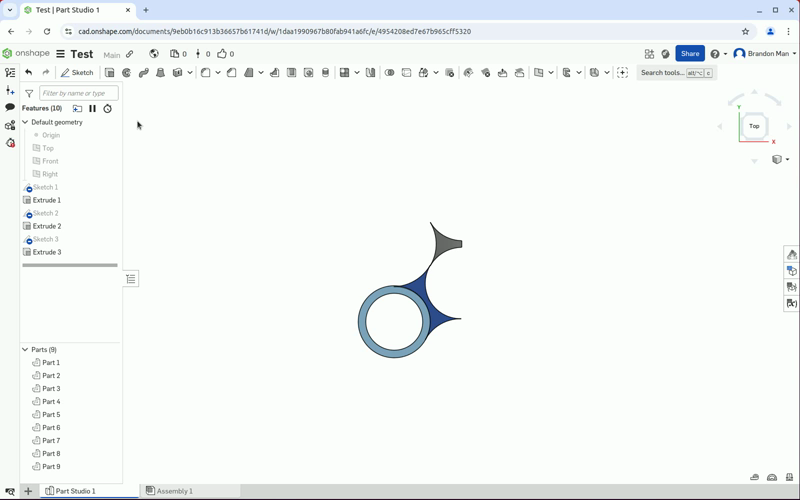
mouse_move(73, 189)
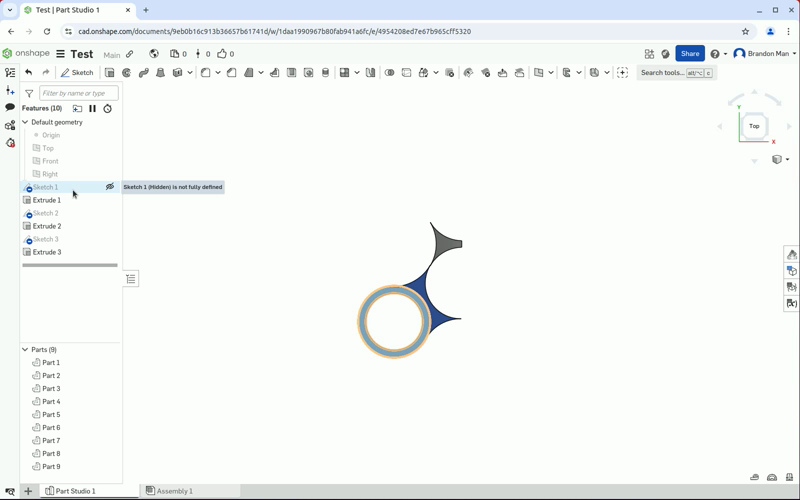
click(73, 189)
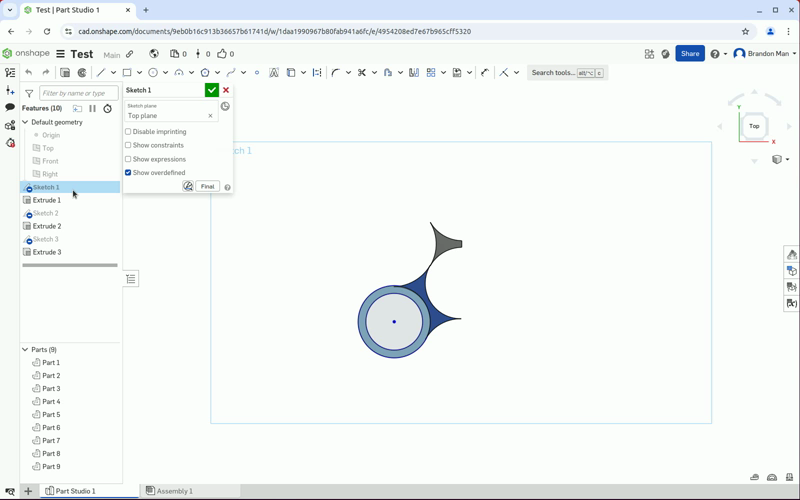
mouse_move(229, 92)
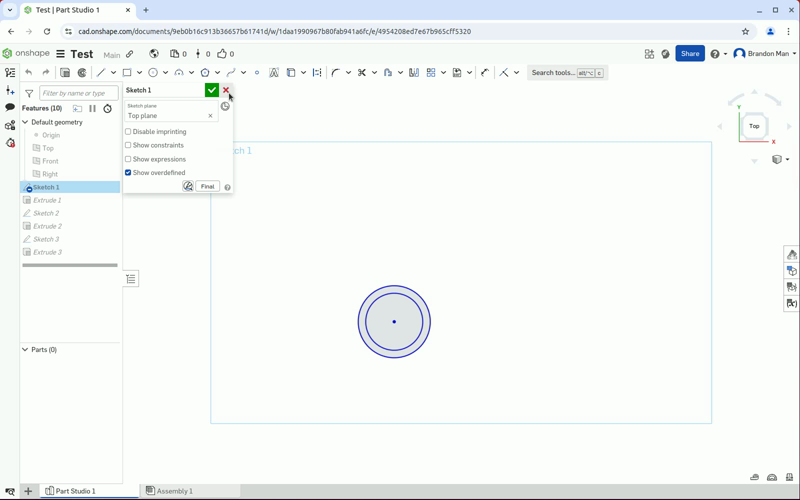
click(229, 92)
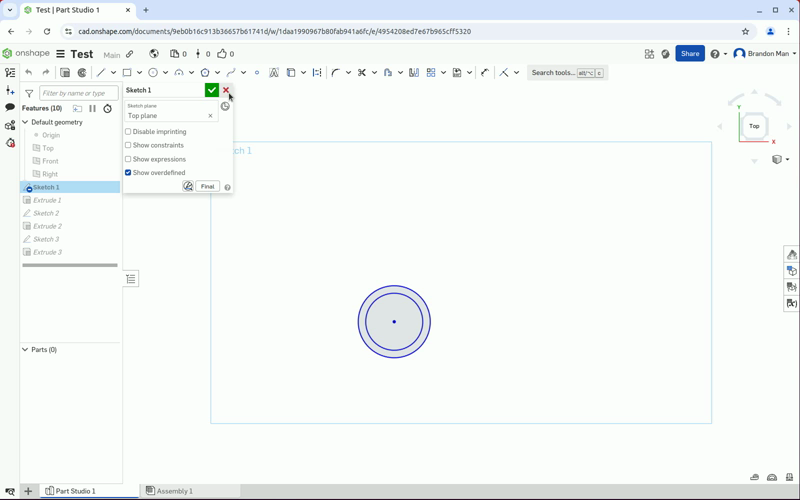
key(shift+s)
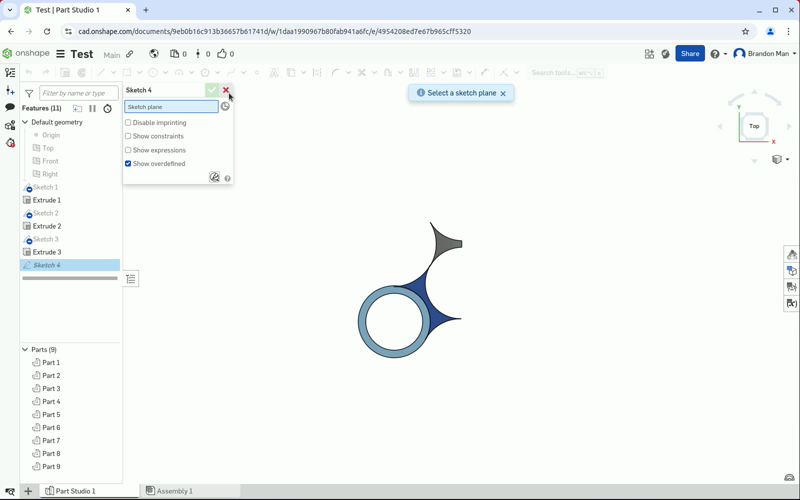
mouse_move(73, 150)
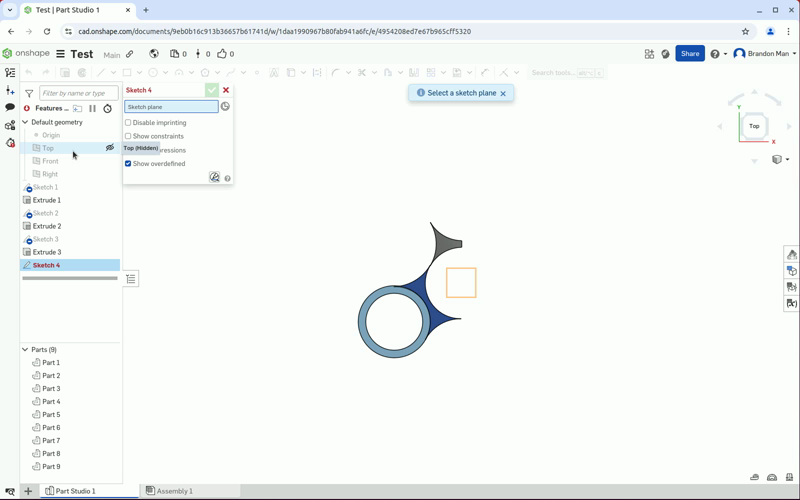
click(73, 150)
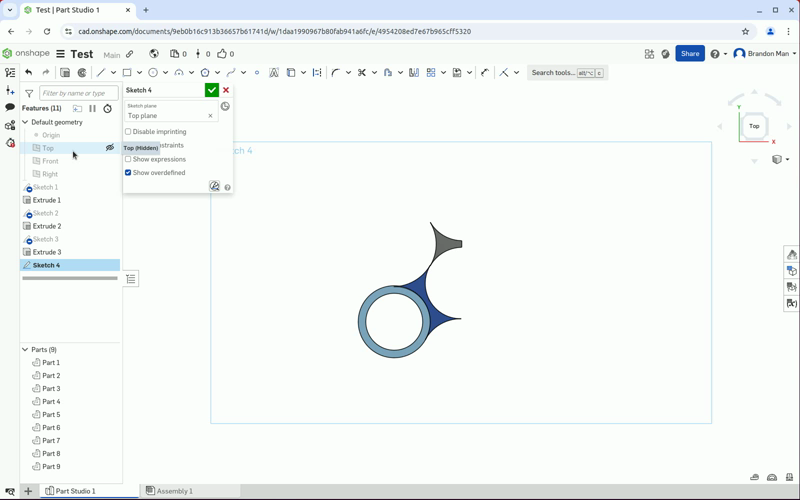
mouse_move(73, 352)
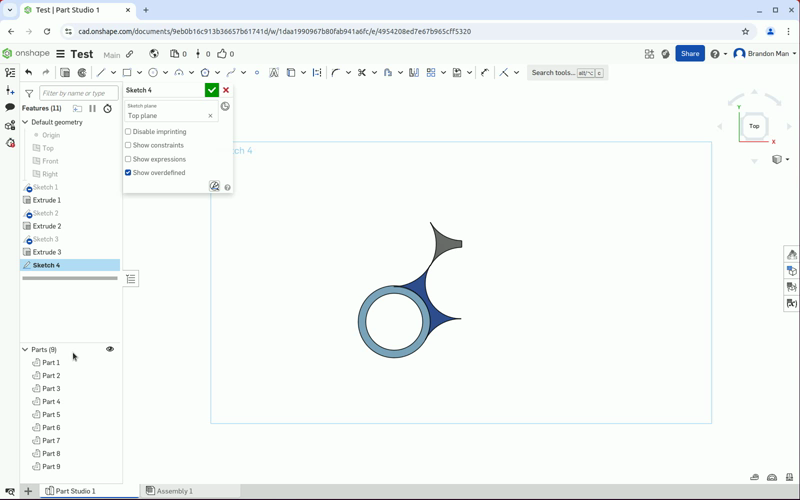
key(y)
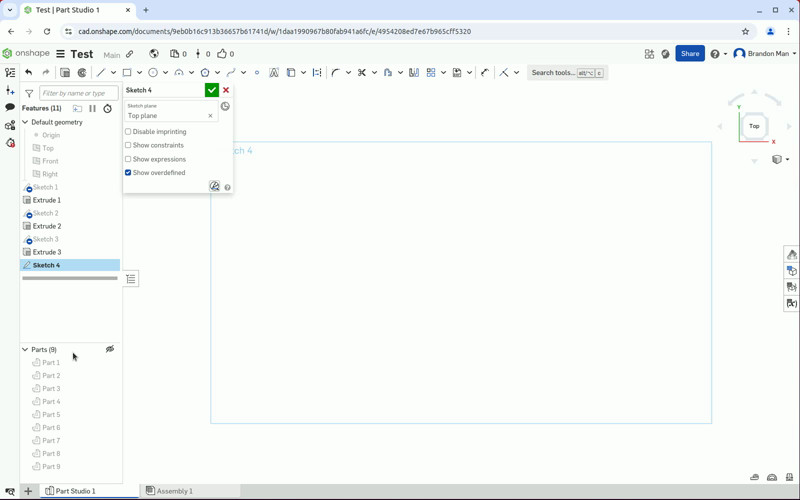
key(a)
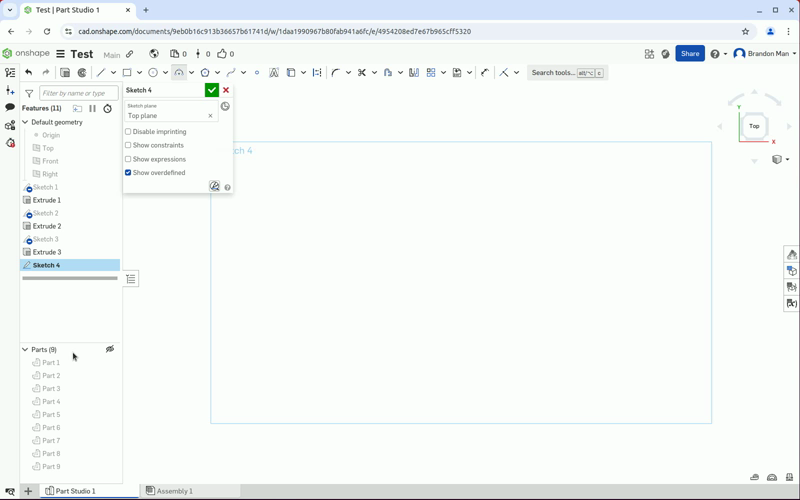
key_down(shift)
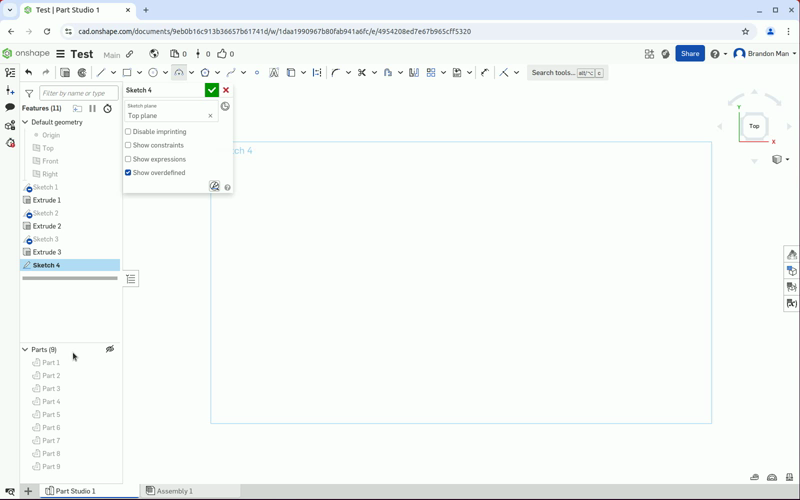
mouse_move(460, 247)
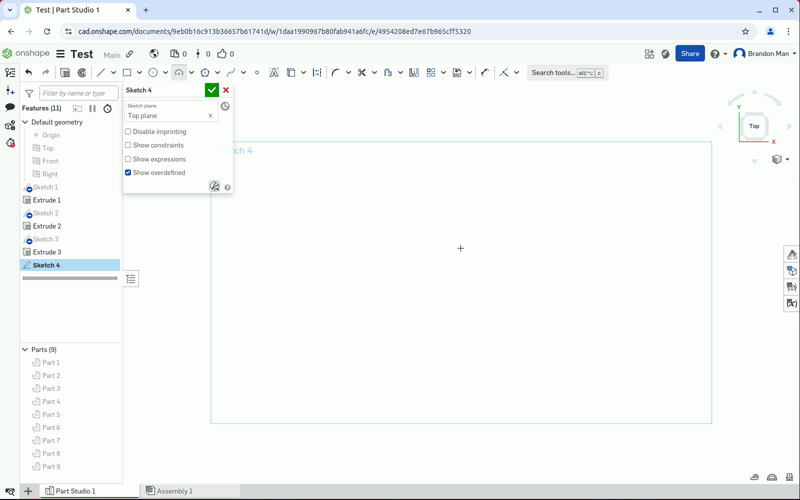
click(460, 247)
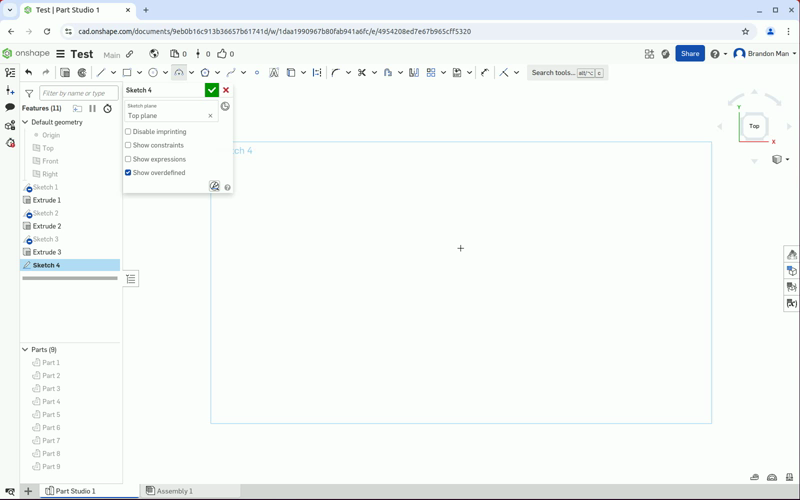
key_up(shift)
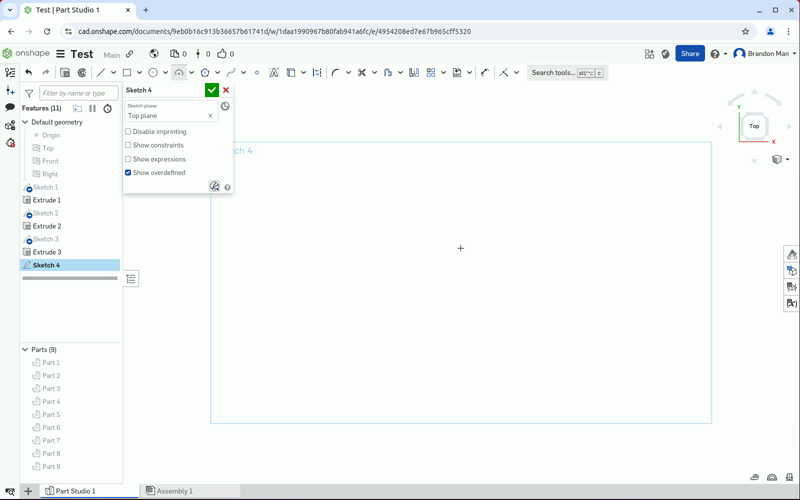
key_down(shift)
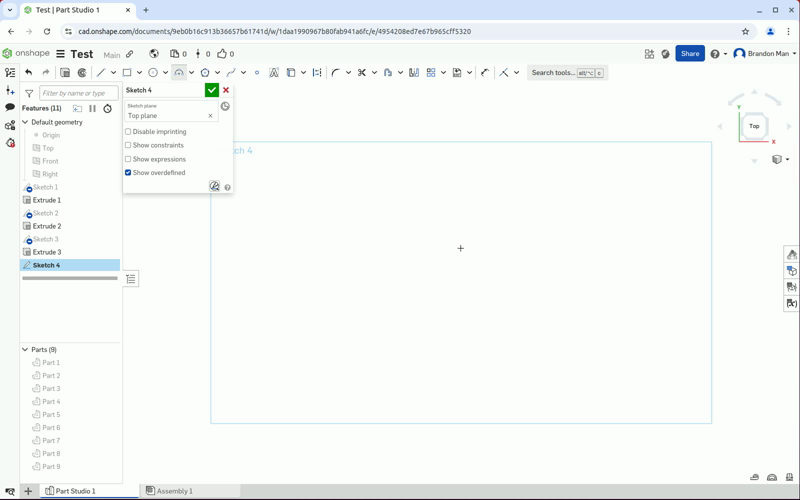
mouse_move(492, 265)
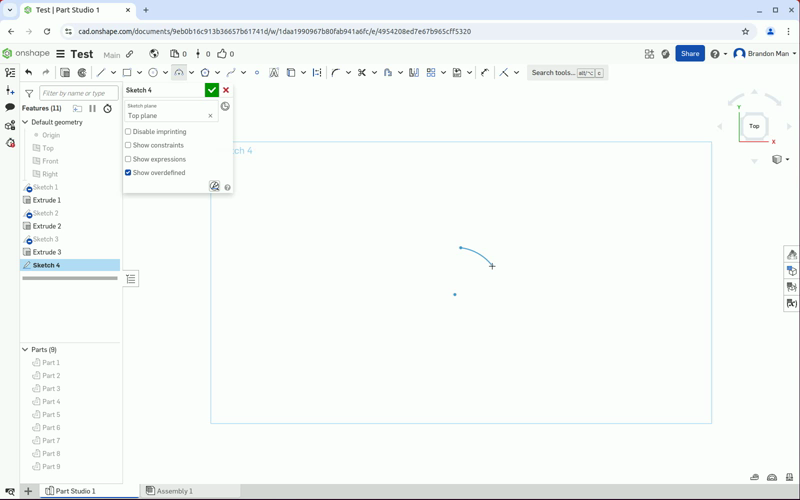
click(492, 265)
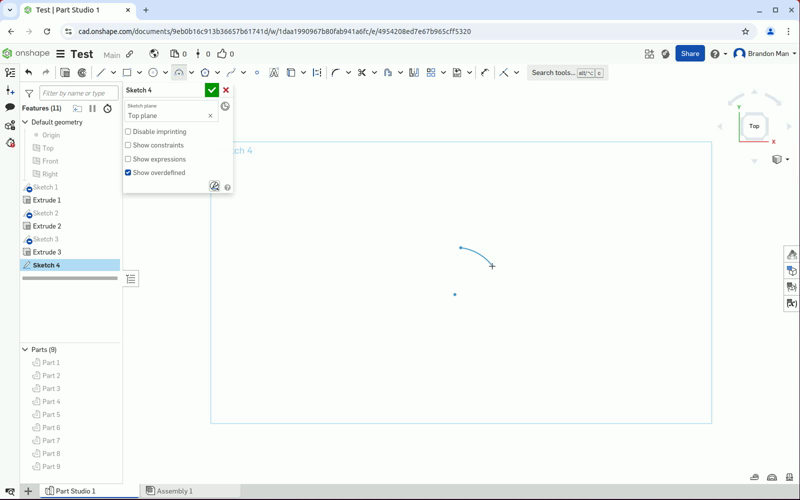
mouse_move(478, 252)
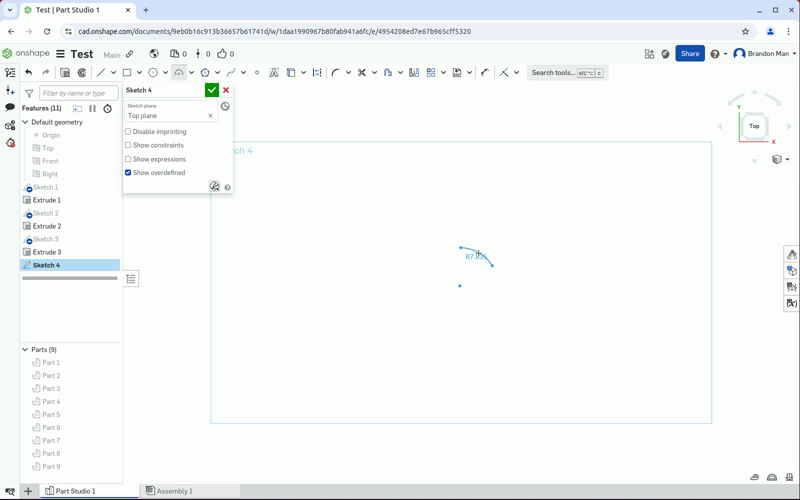
click(478, 252)
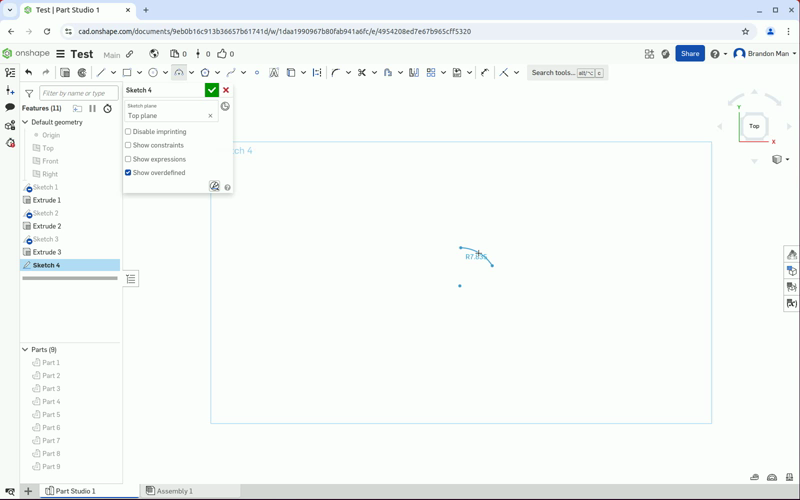
key_up(shift)
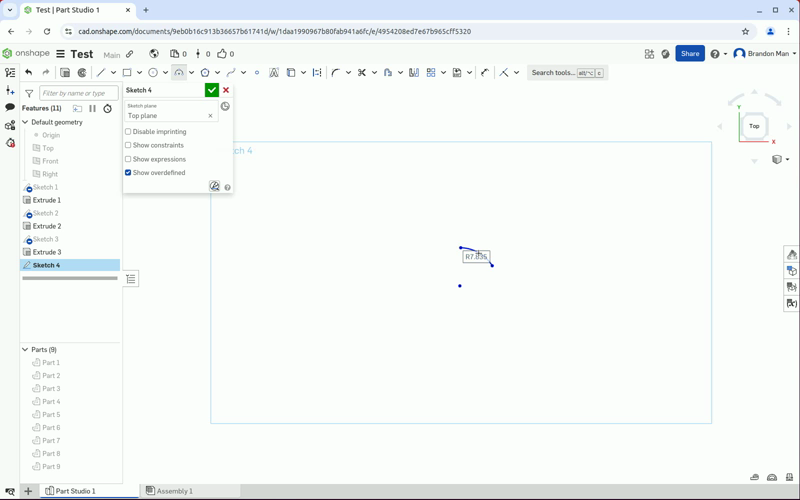
mouse_move(492, 265)
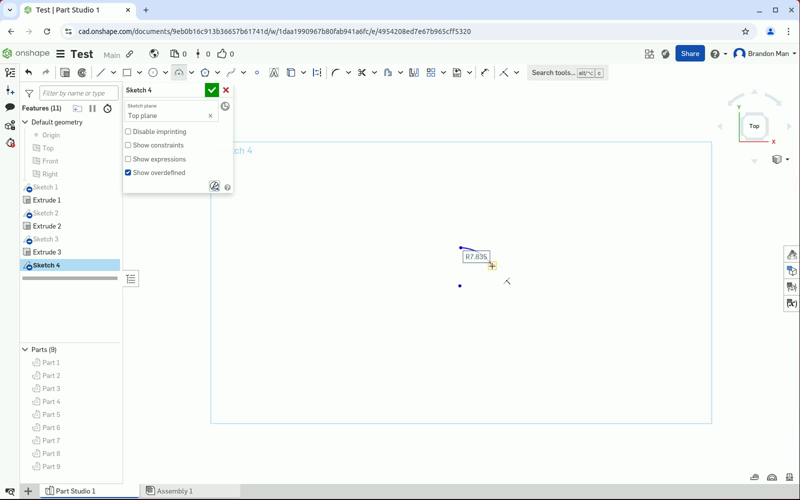
click(492, 265)
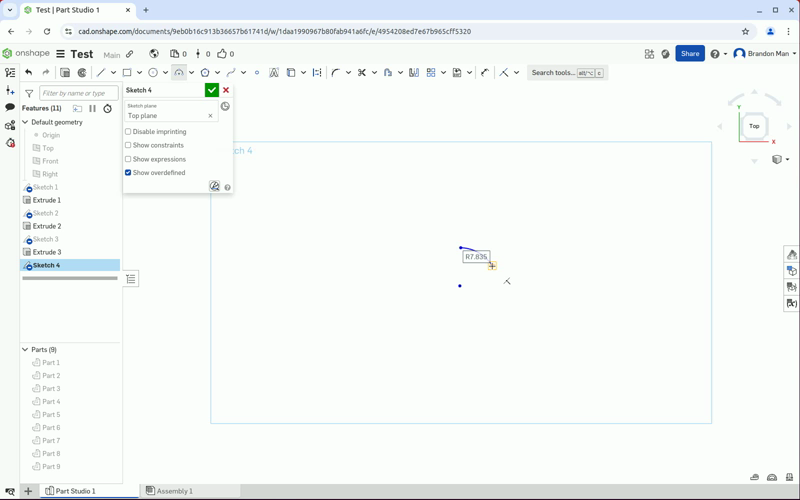
key_down(shift)
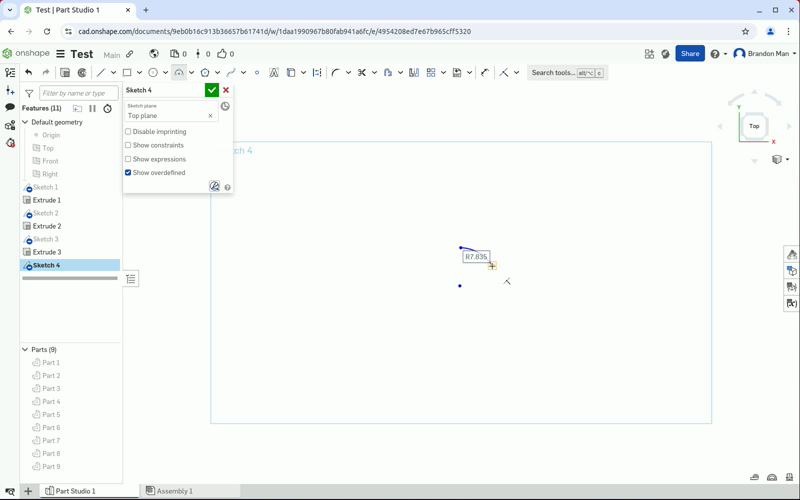
mouse_move(492, 223)
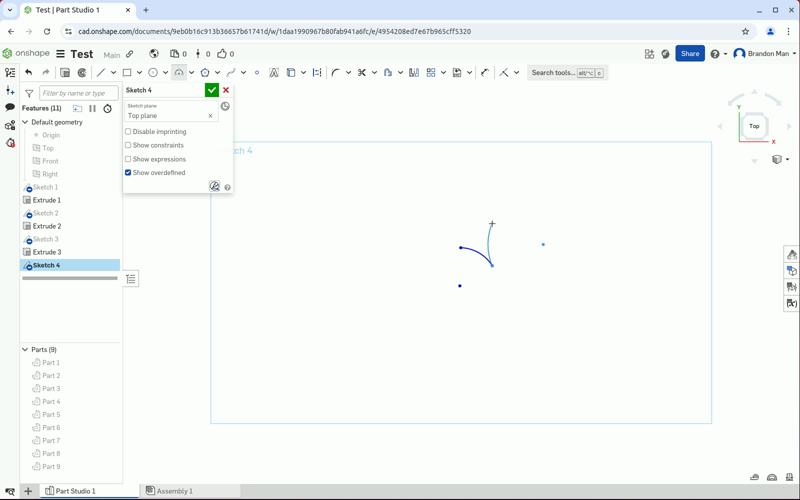
click(492, 223)
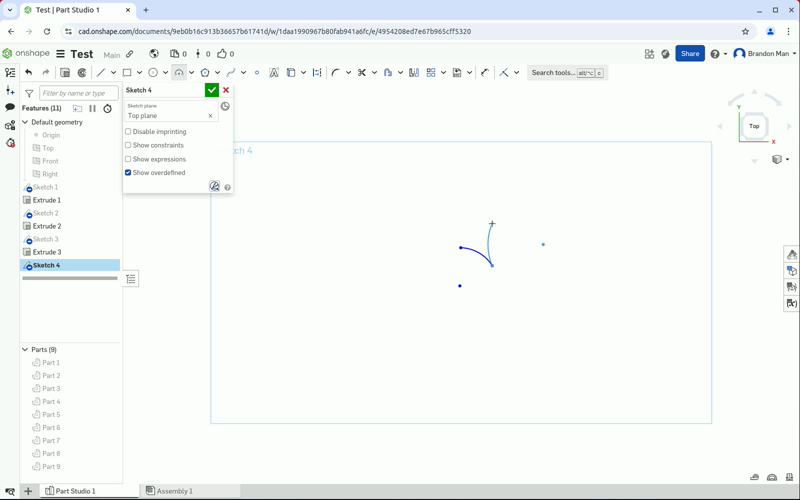
mouse_move(486, 244)
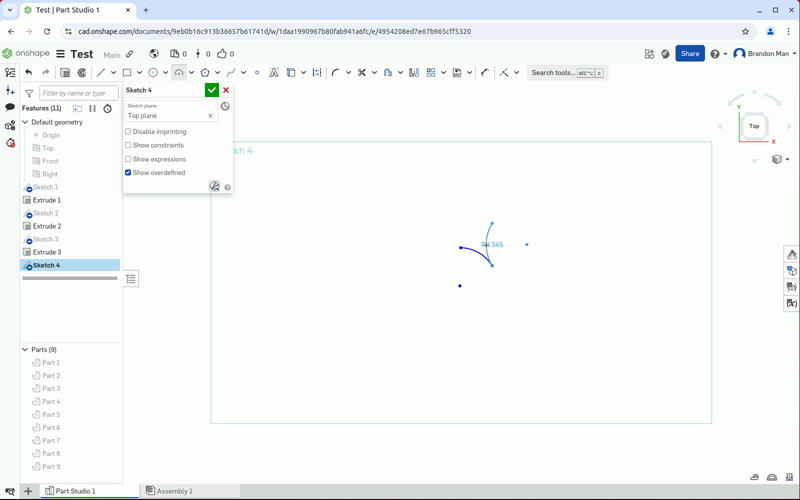
click(486, 244)
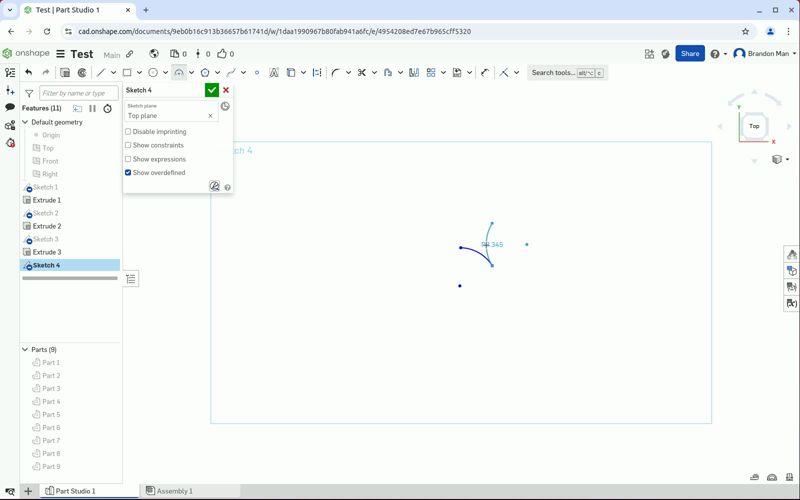
key_up(shift)
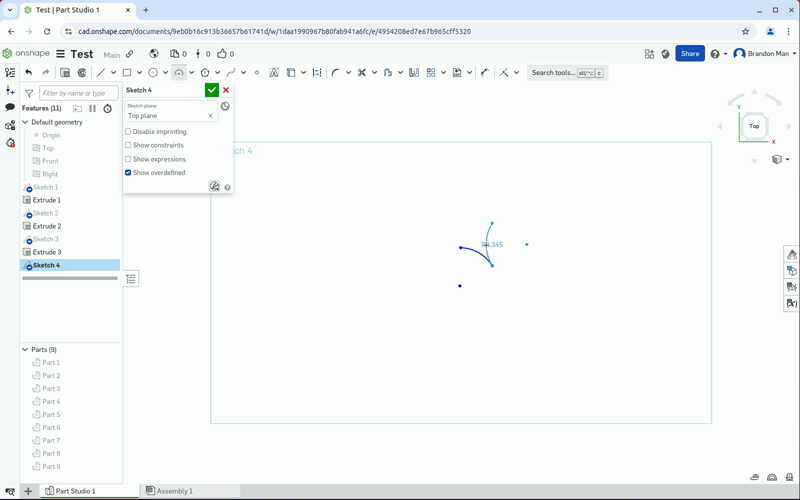
mouse_move(492, 223)
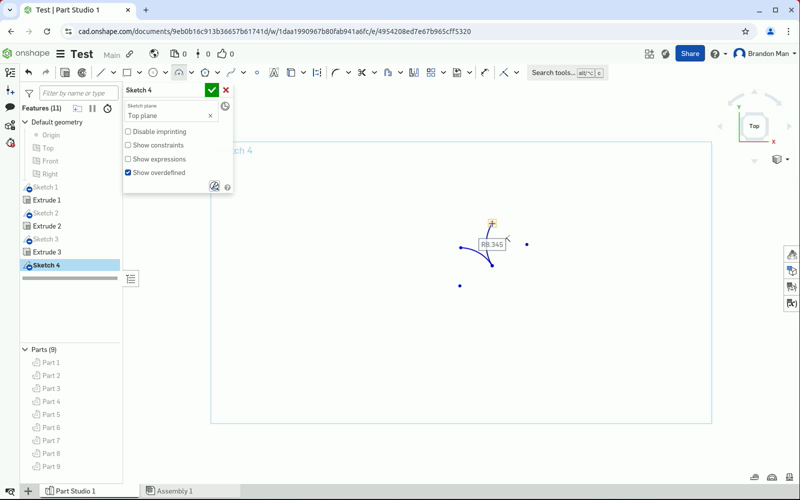
click(492, 223)
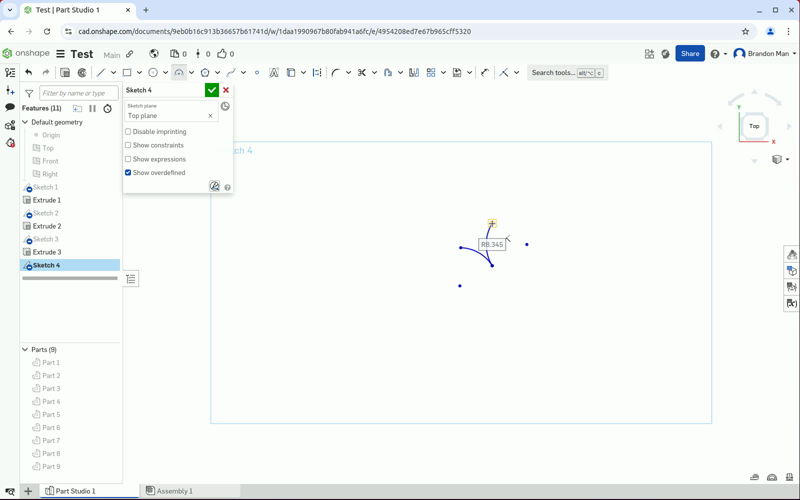
key_down(shift)
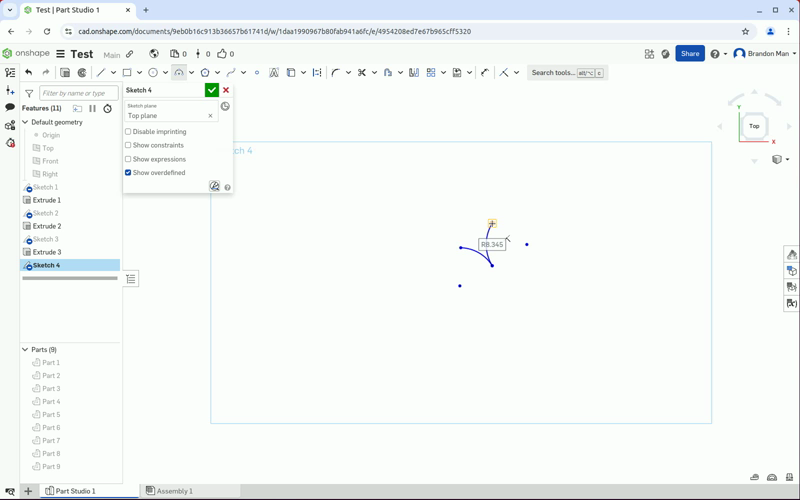
mouse_move(460, 241)
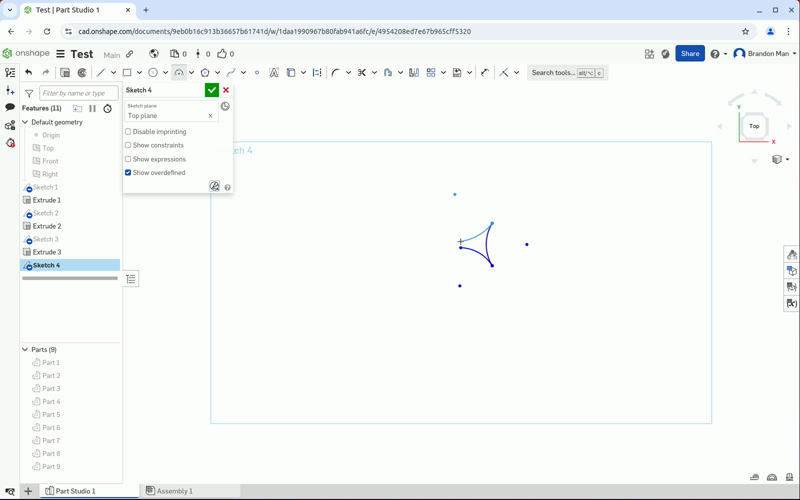
click(460, 241)
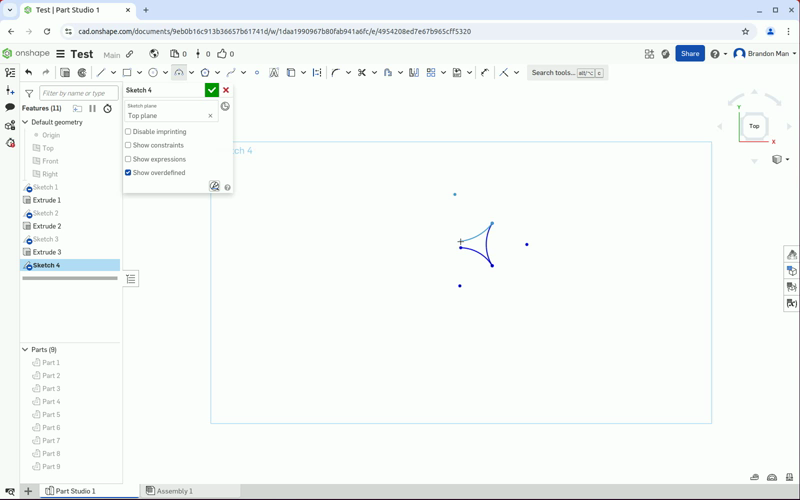
mouse_move(478, 236)
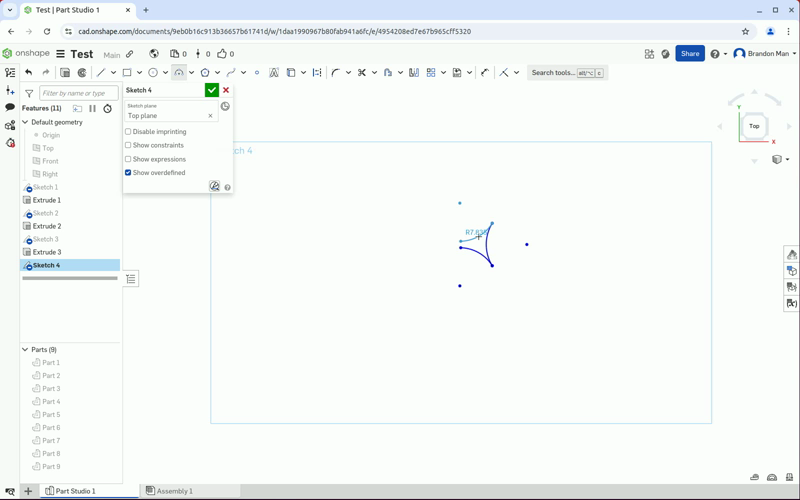
click(478, 236)
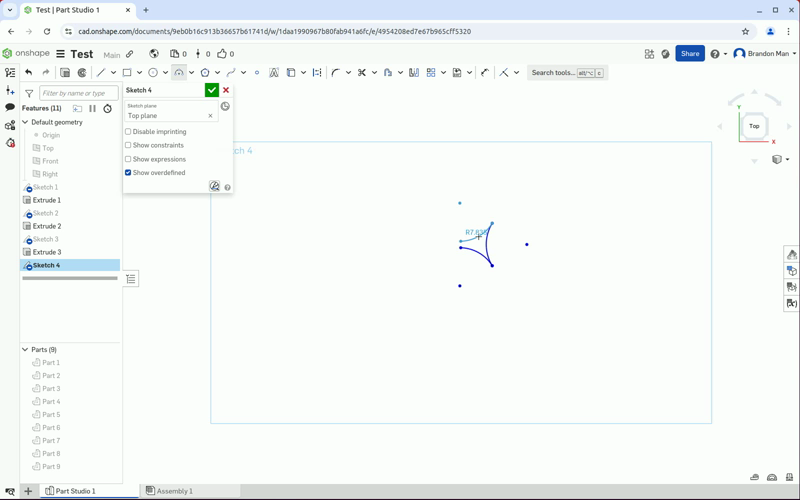
key_up(shift)
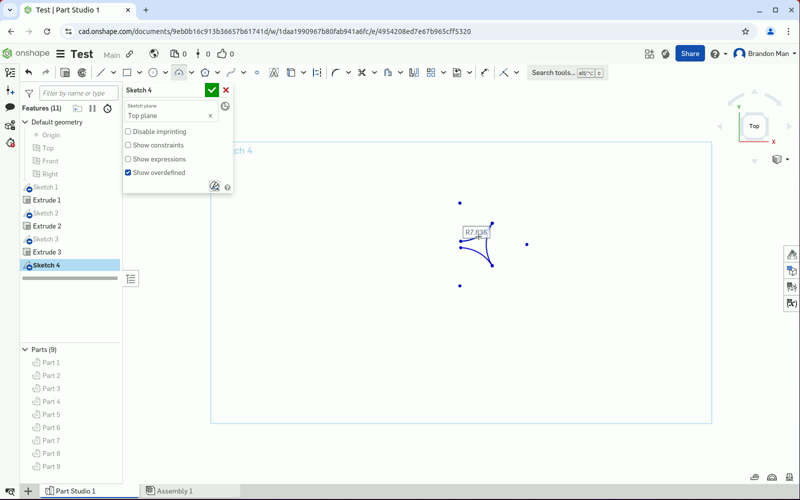
key(esc)
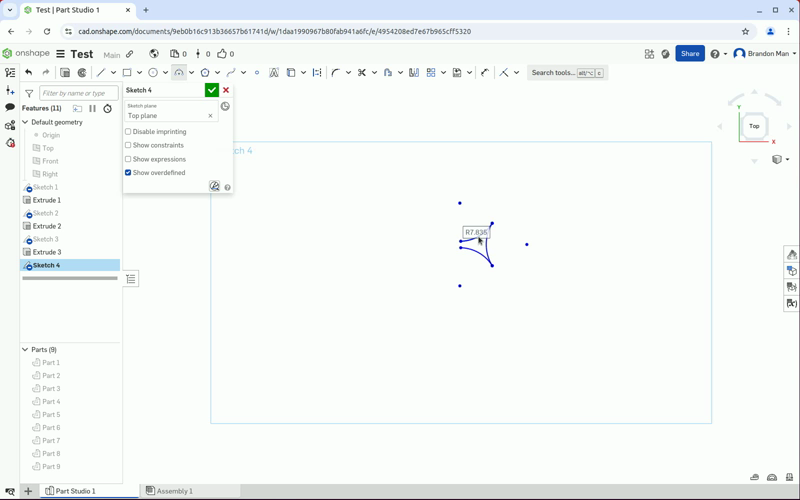
key(l)
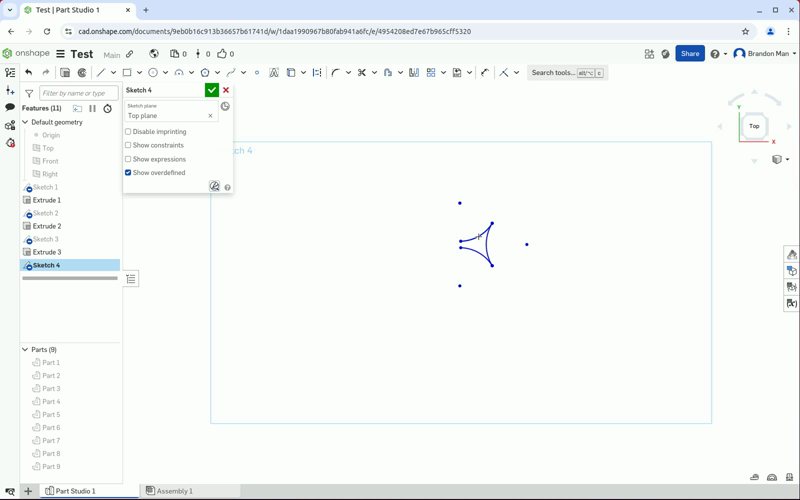
mouse_move(460, 241)
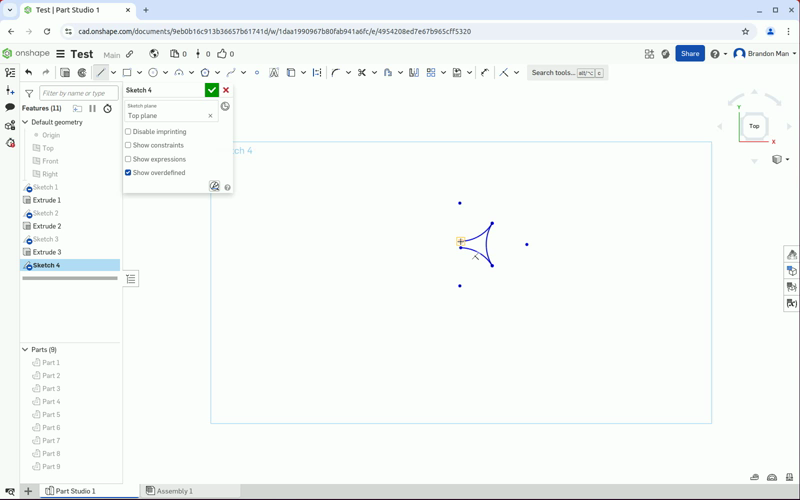
click(460, 241)
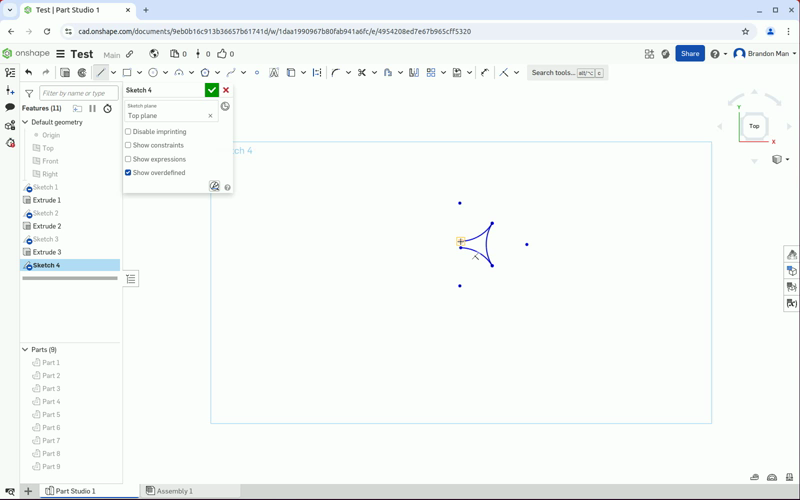
mouse_move(490, 241)
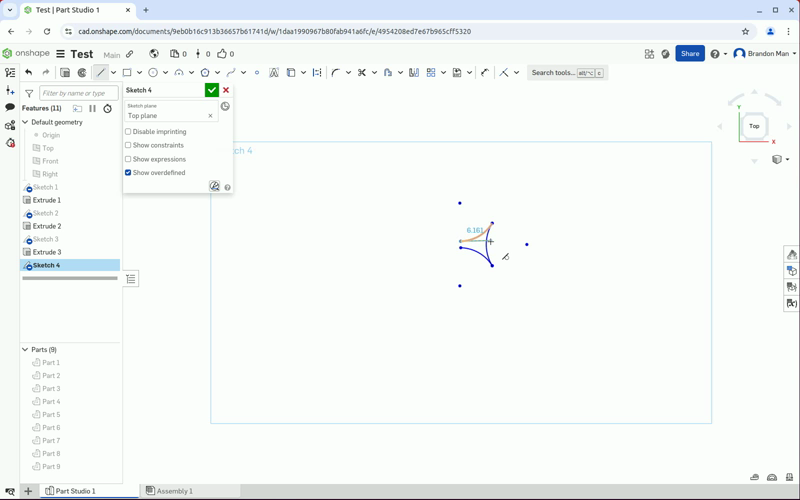
key_down(shift)
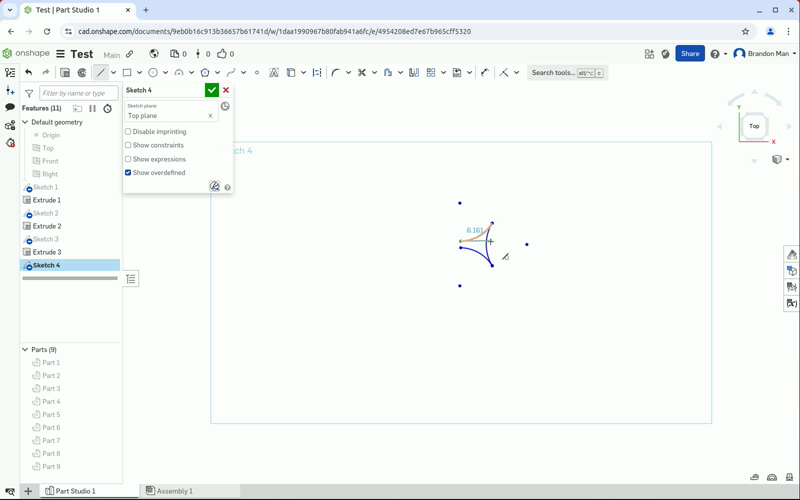
mouse_move(460, 247)
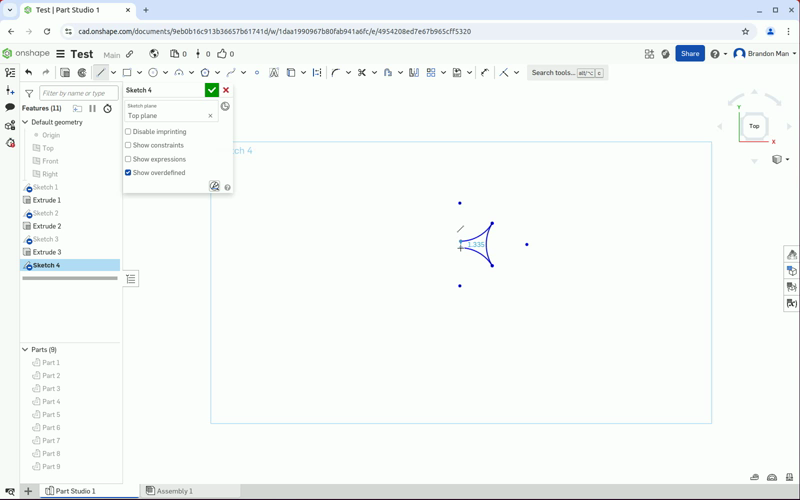
scroll(6)
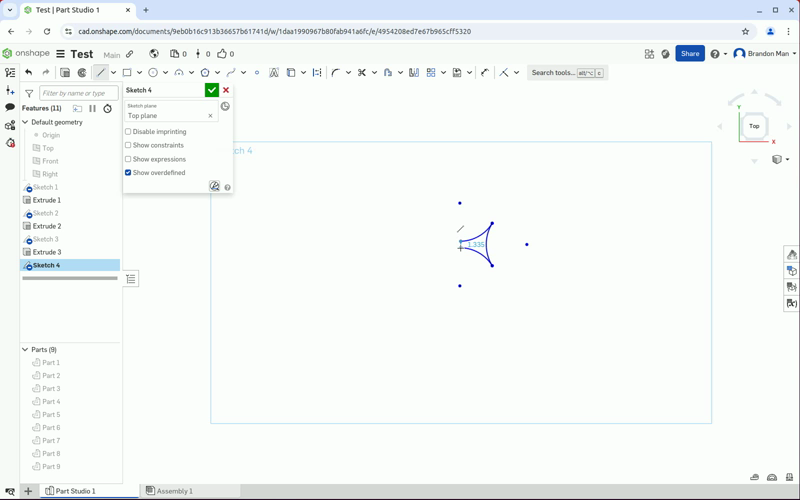
scroll(6)
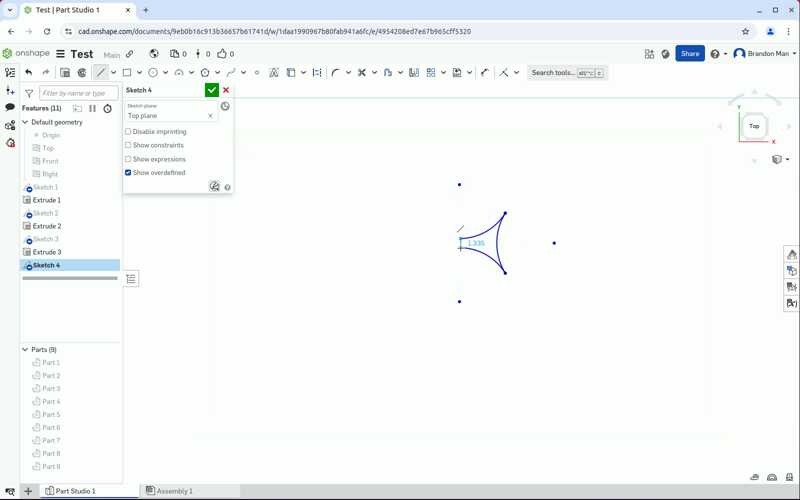
scroll(6)
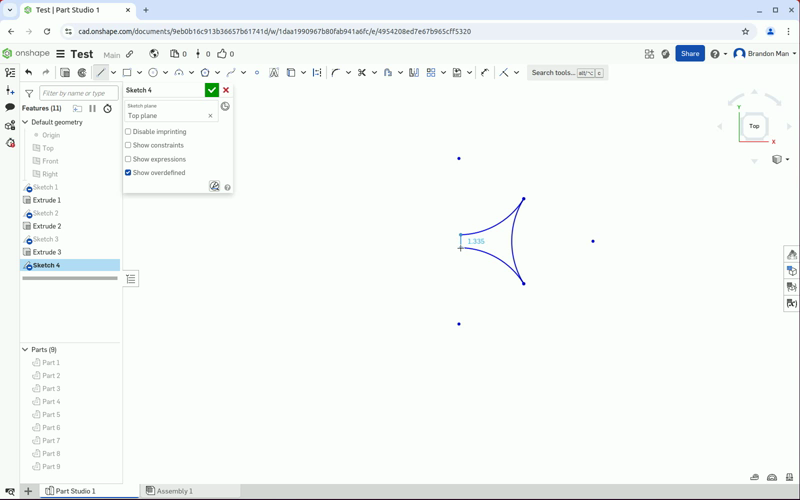
scroll(6)
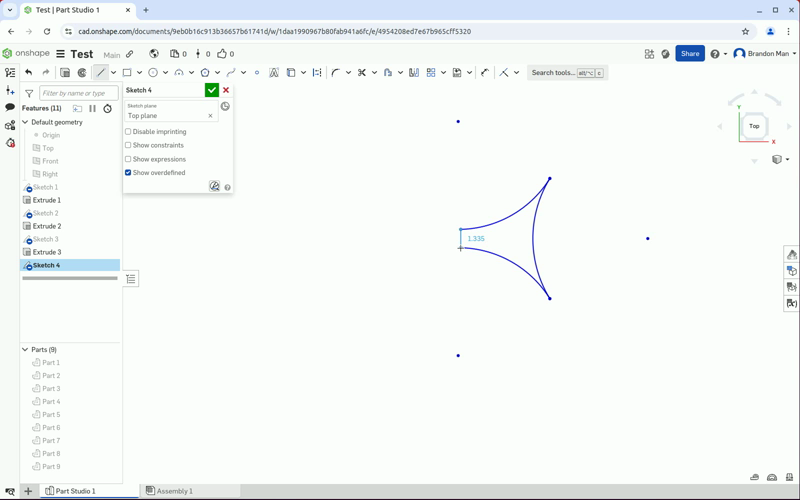
scroll(6)
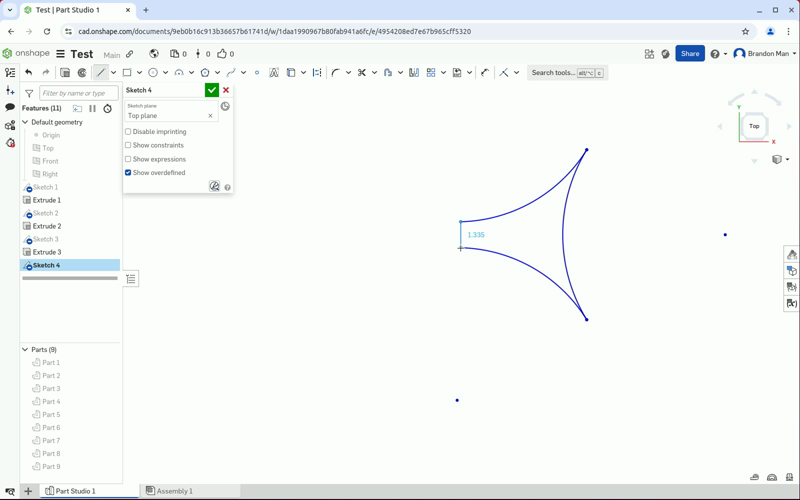
scroll(6)
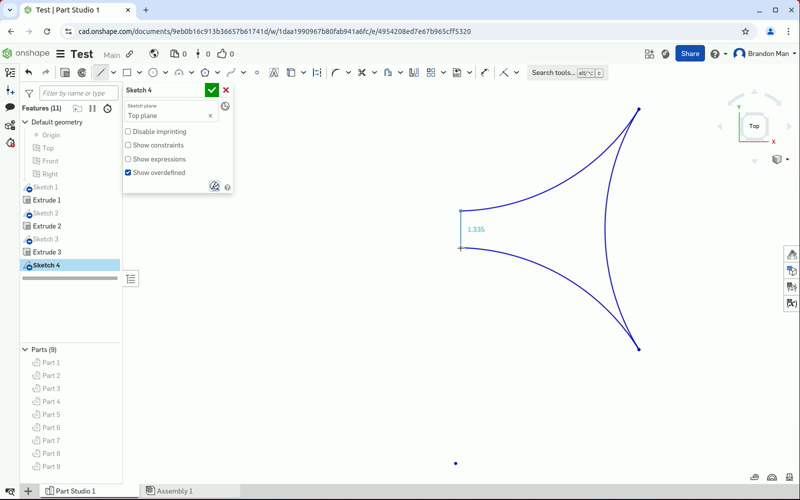
scroll(6)
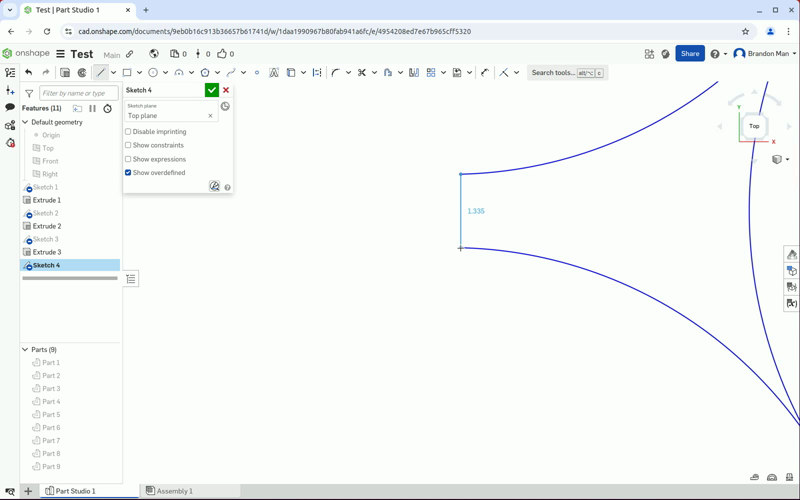
key_up(shift)
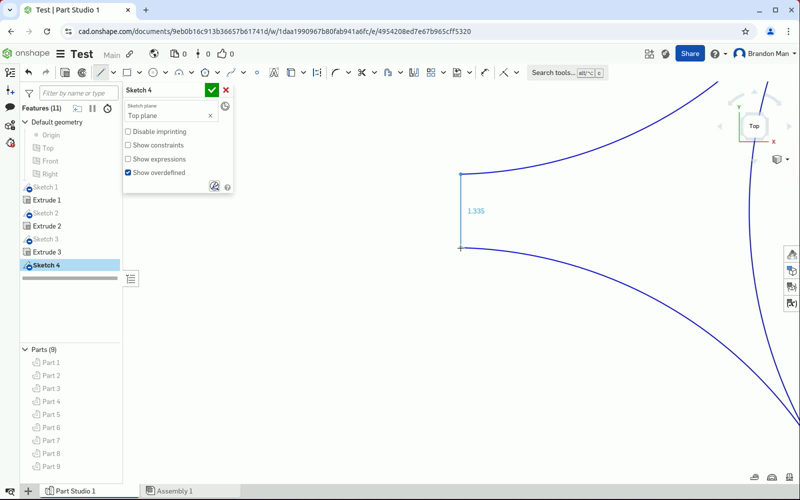
click(460, 247)
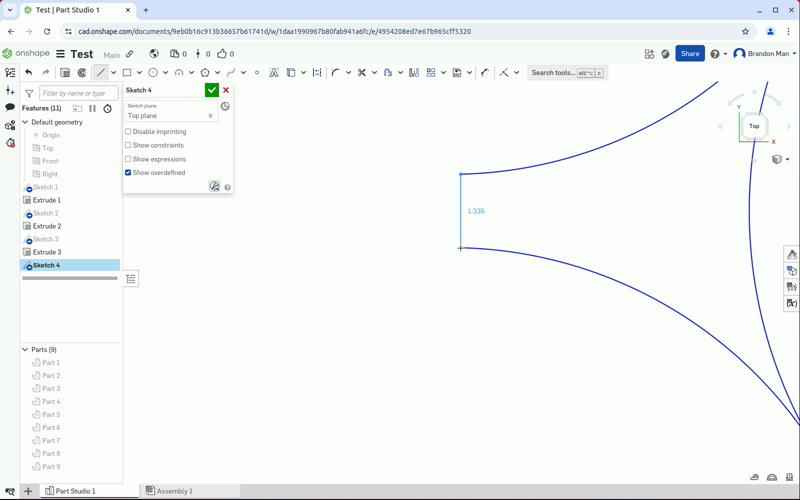
scroll(-6)
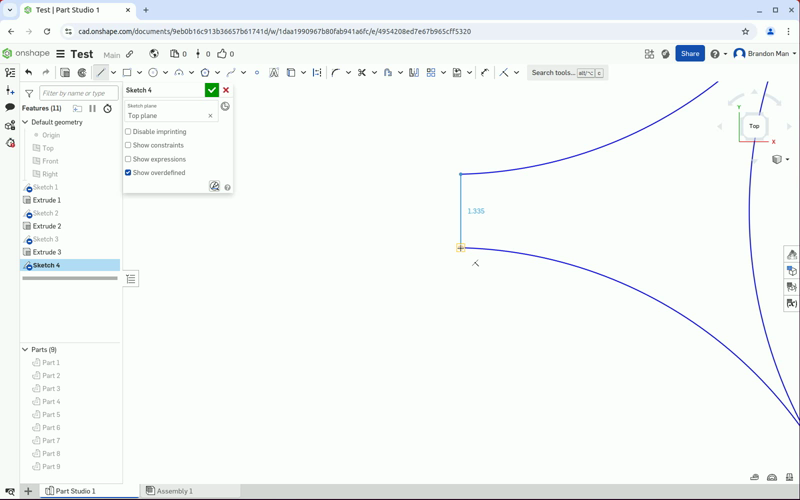
scroll(-6)
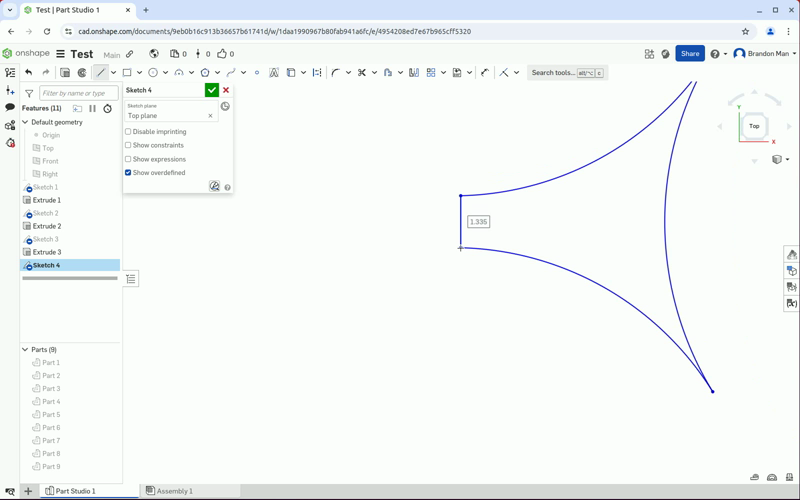
scroll(-6)
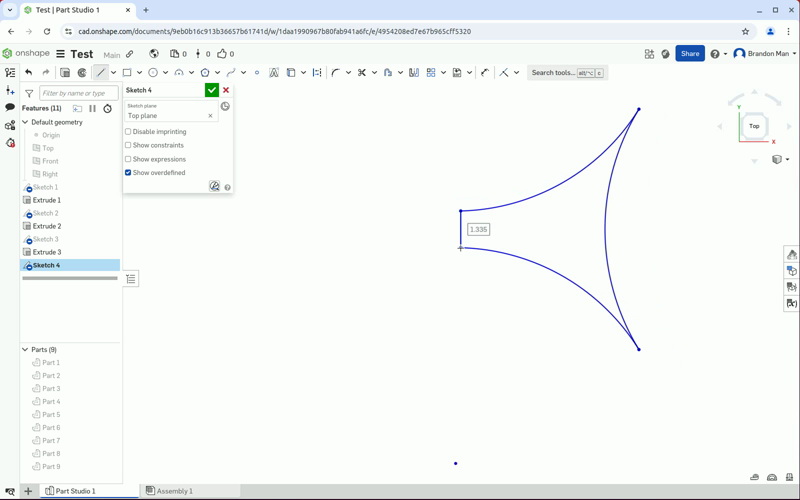
scroll(-6)
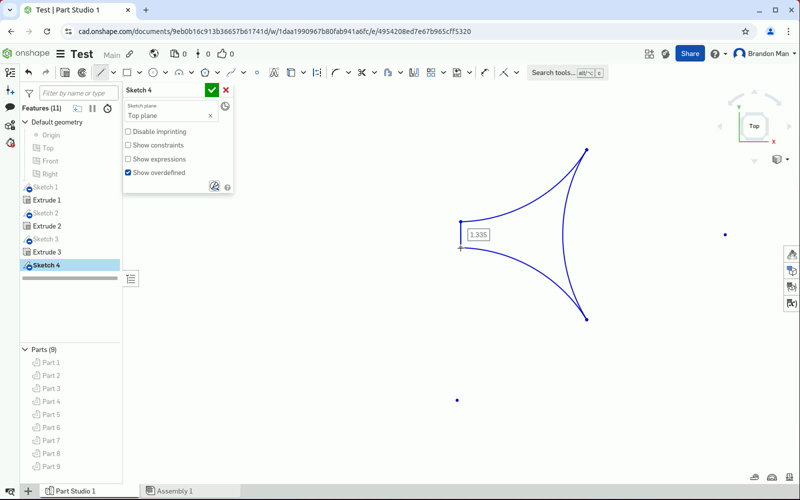
scroll(-6)
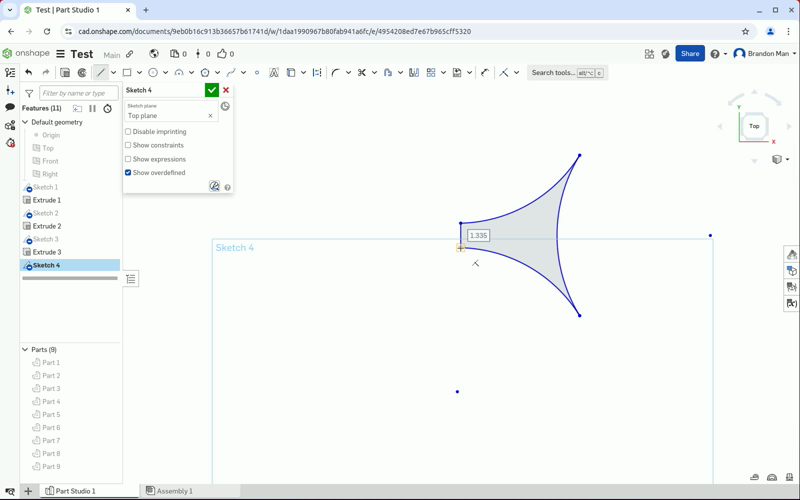
scroll(-6)
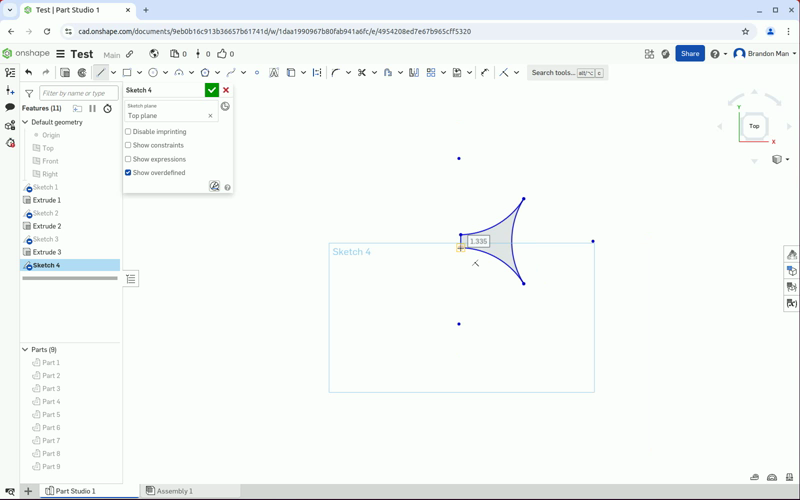
scroll(-6)
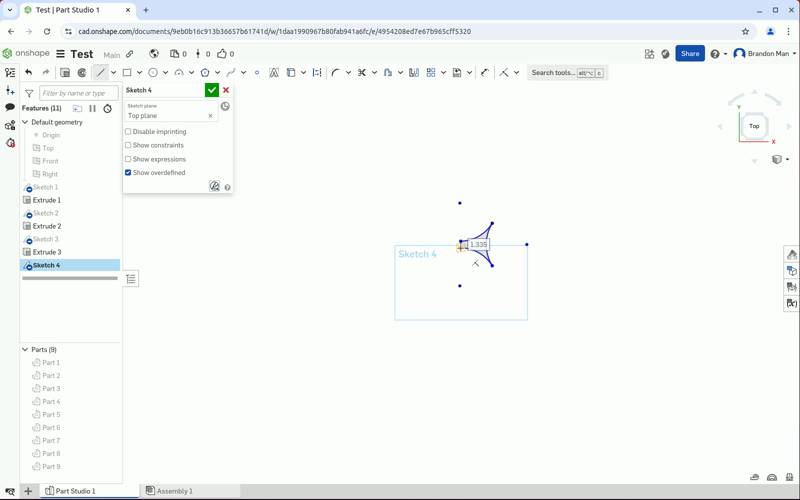
key(esc)
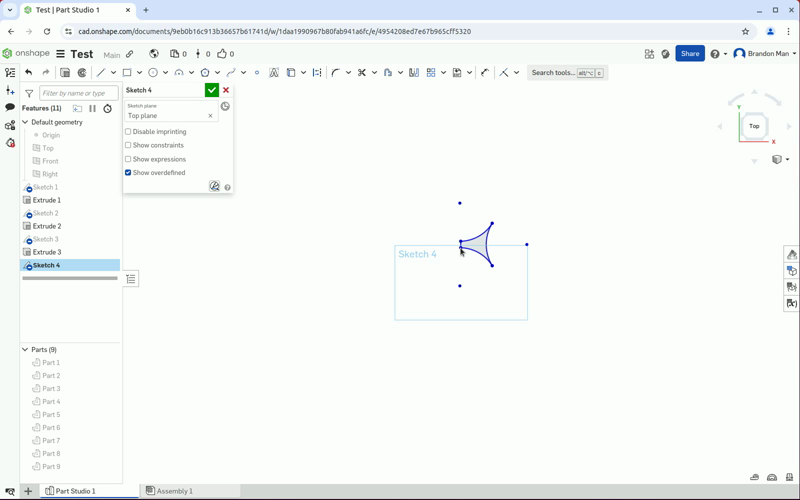
mouse_move(461, 245)
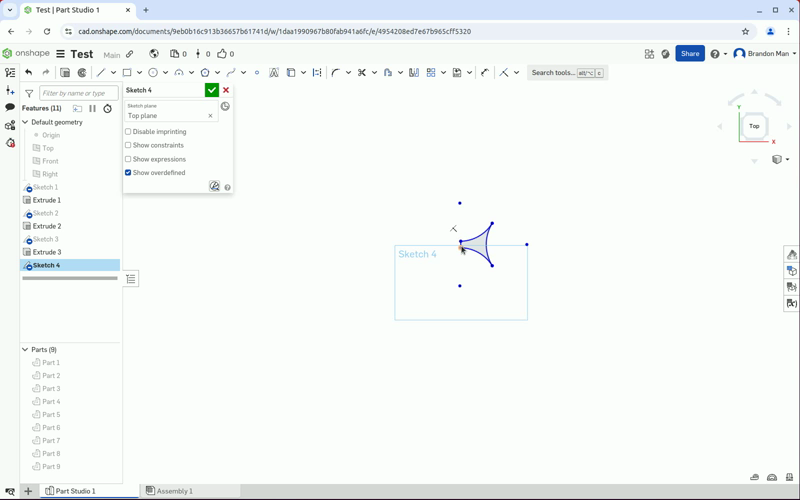
scroll(6)
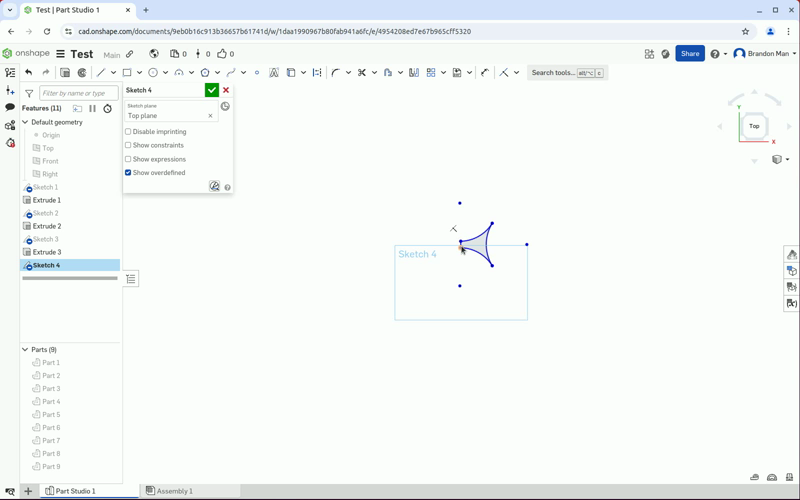
scroll(6)
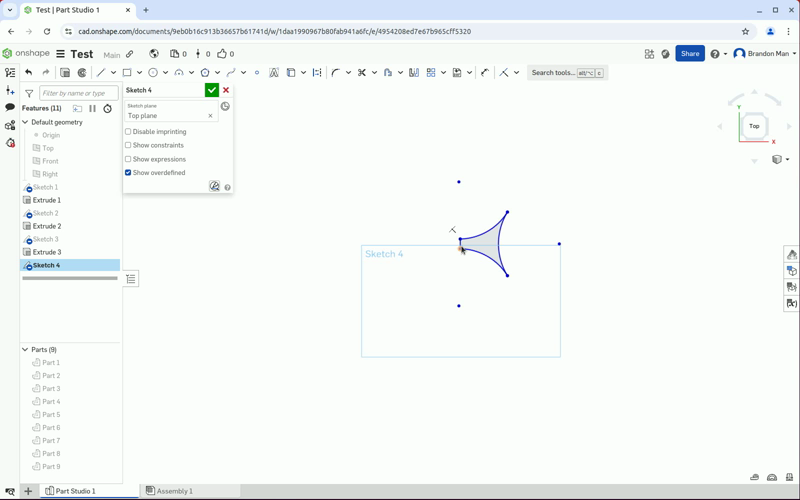
scroll(6)
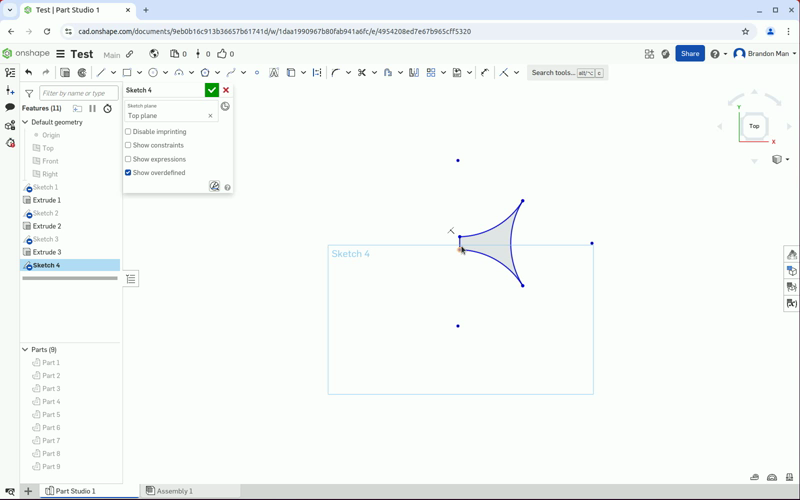
scroll(6)
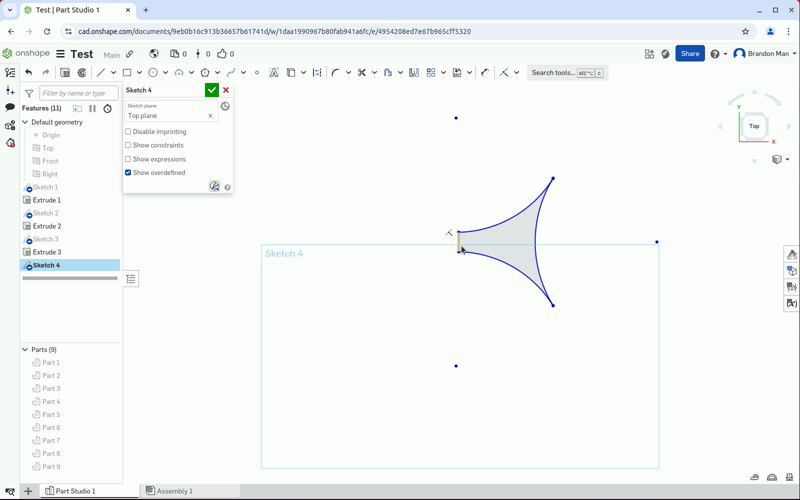
scroll(6)
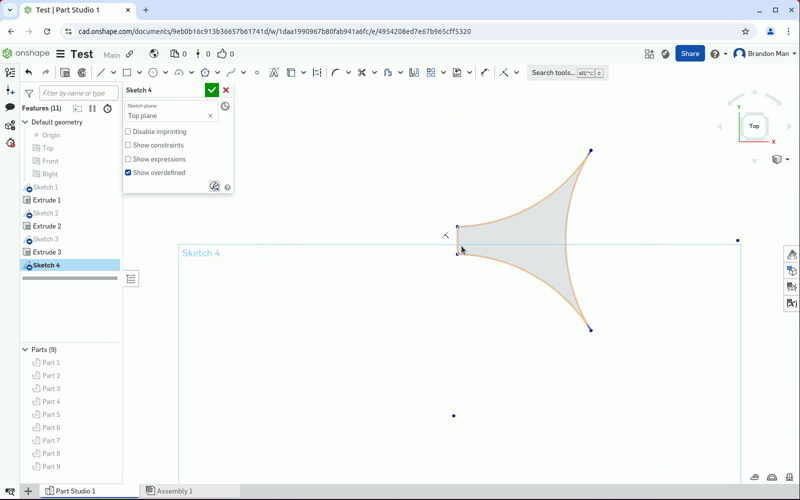
scroll(6)
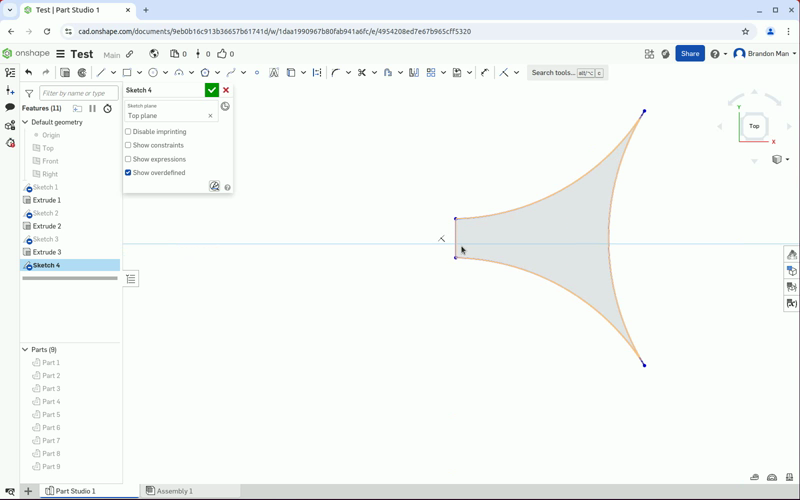
scroll(6)
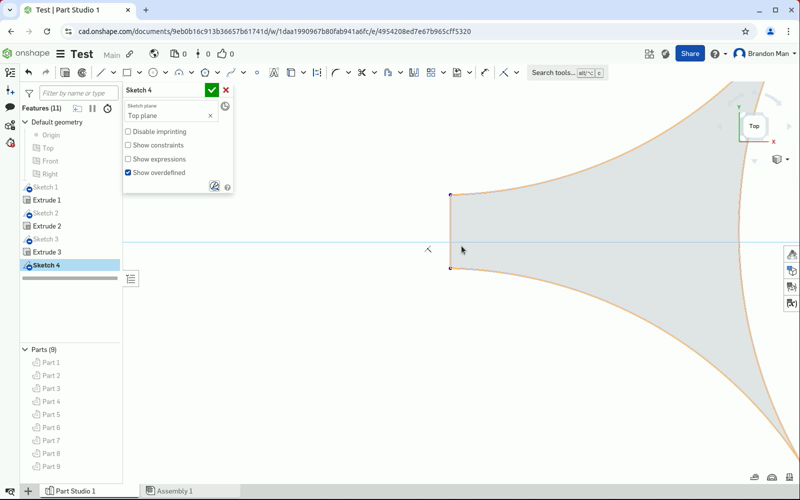
click(461, 245)
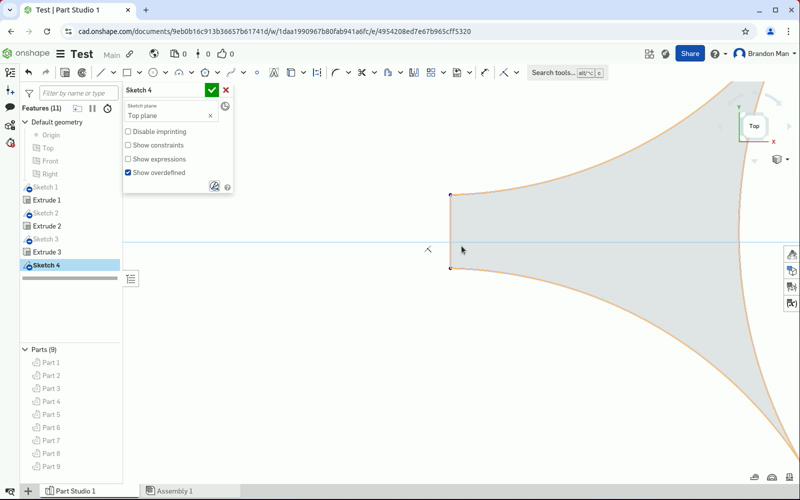
scroll(-6)
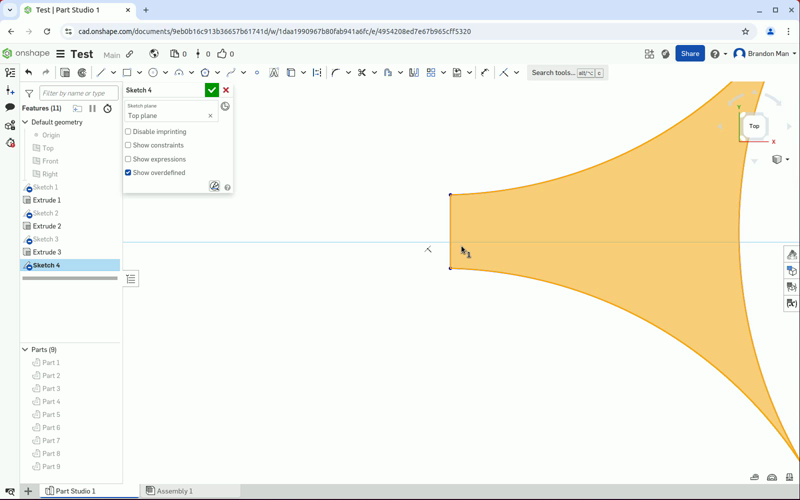
scroll(-6)
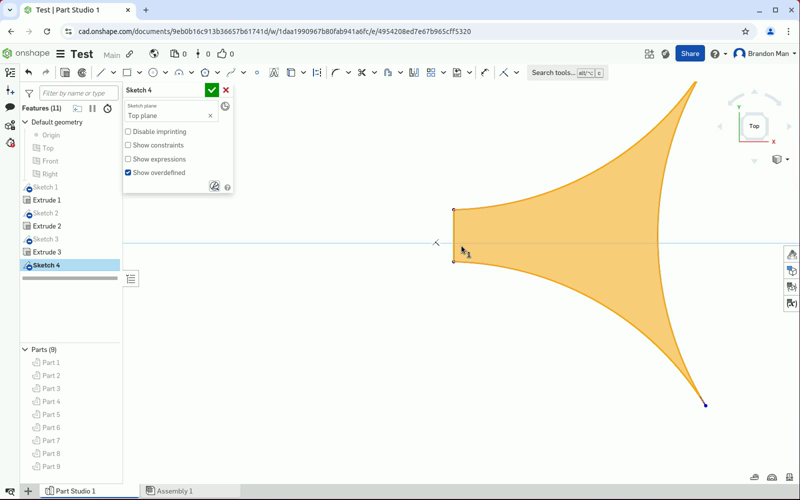
scroll(-6)
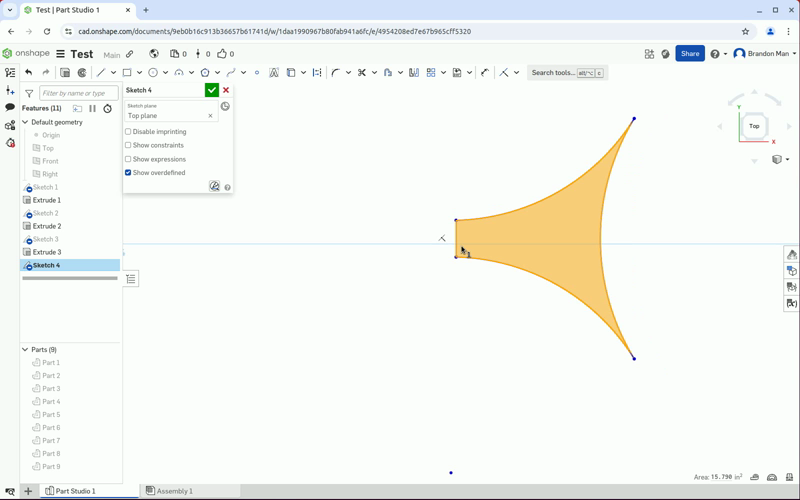
scroll(-6)
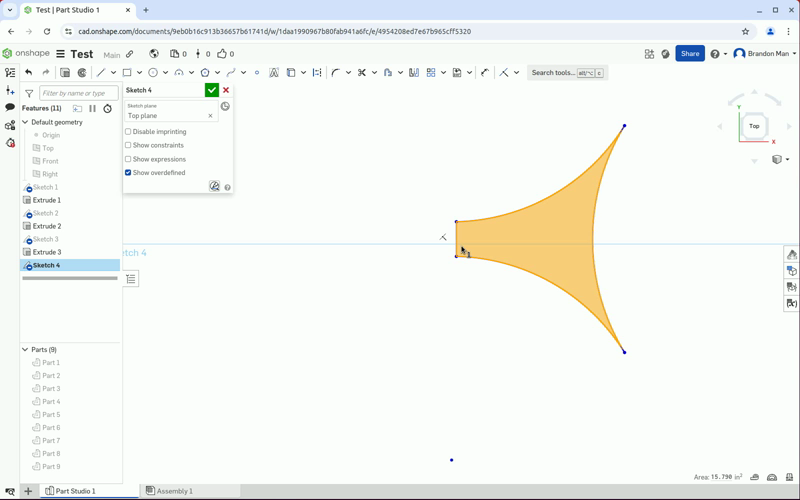
scroll(-6)
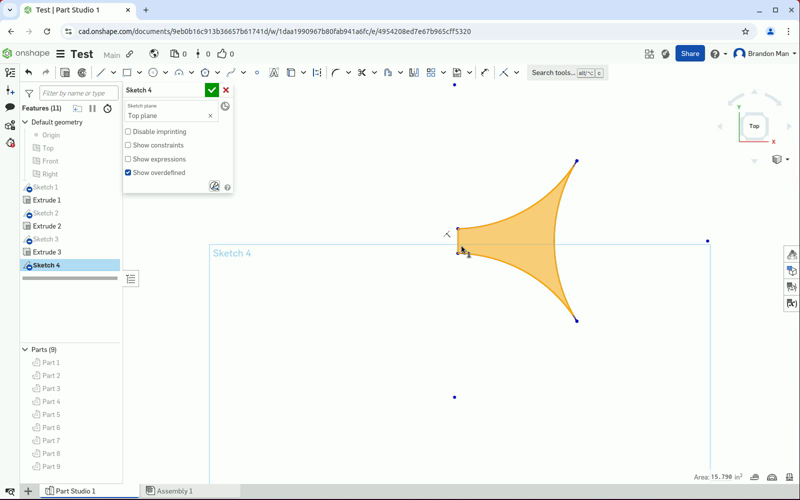
scroll(-6)
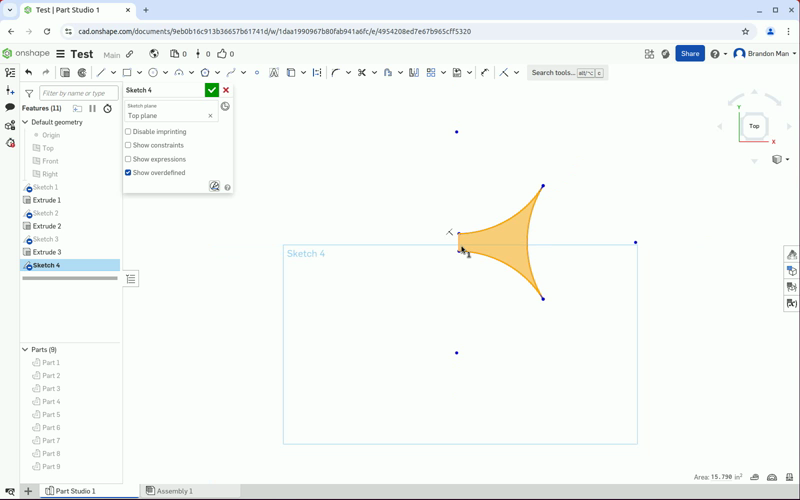
scroll(-6)
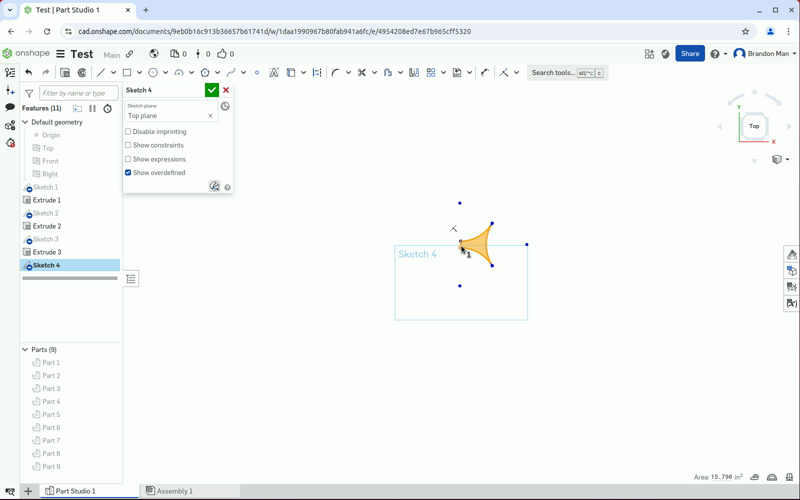
mouse_move(73, 352)
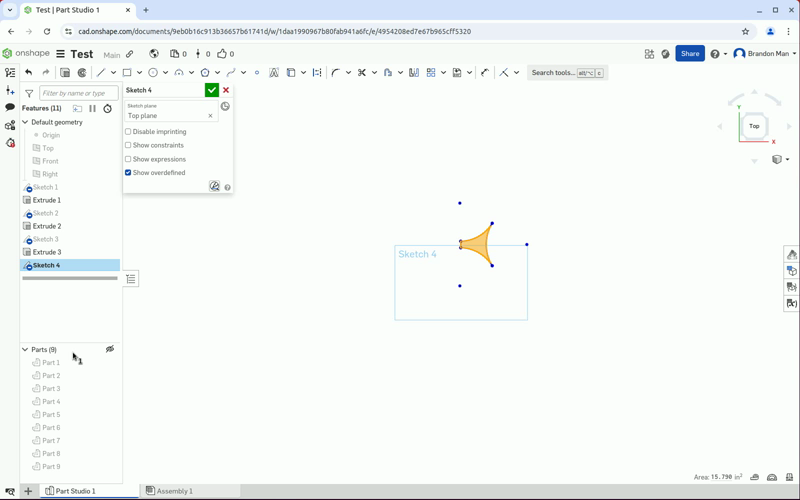
key(shift+y)
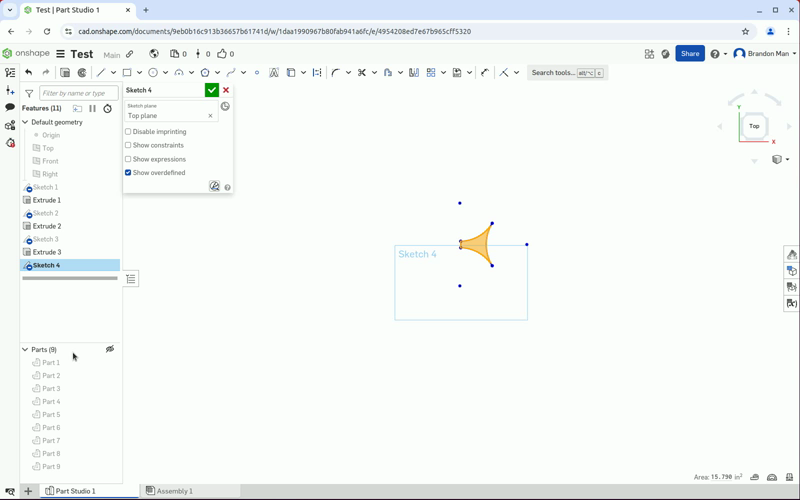
key(shift+e)
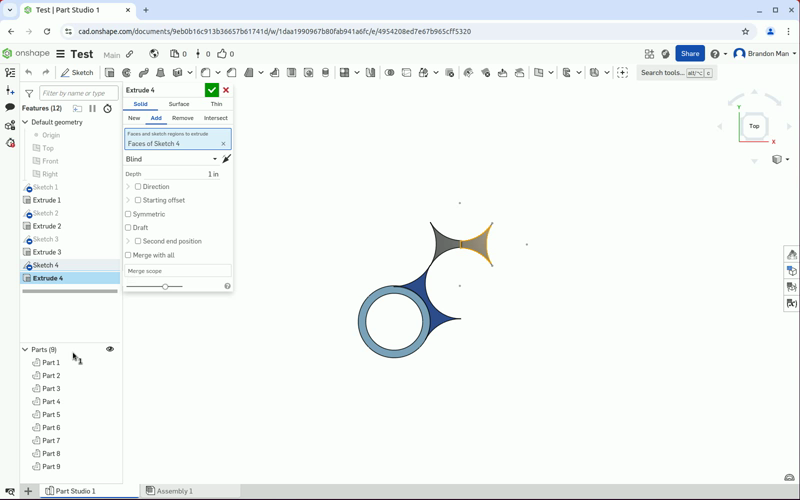
mouse_move(143, 106)
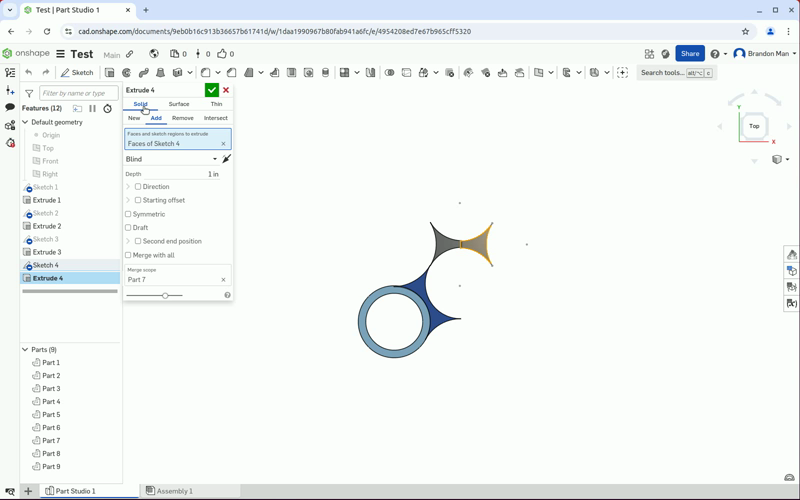
click(143, 106)
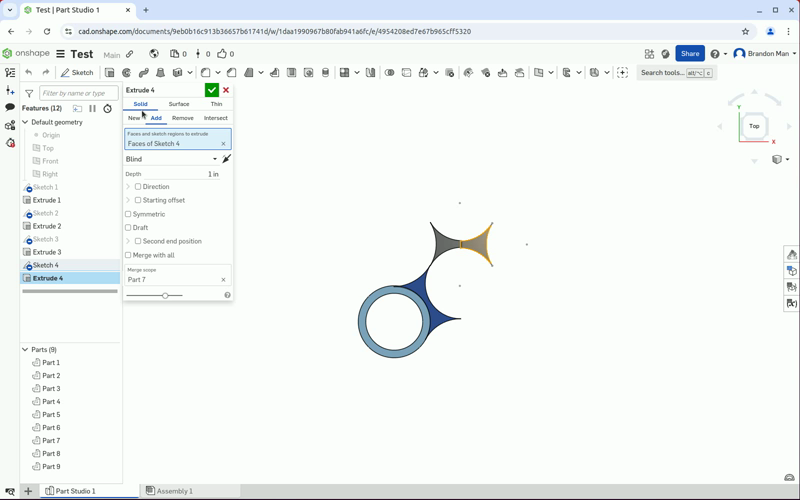
mouse_move(137, 120)
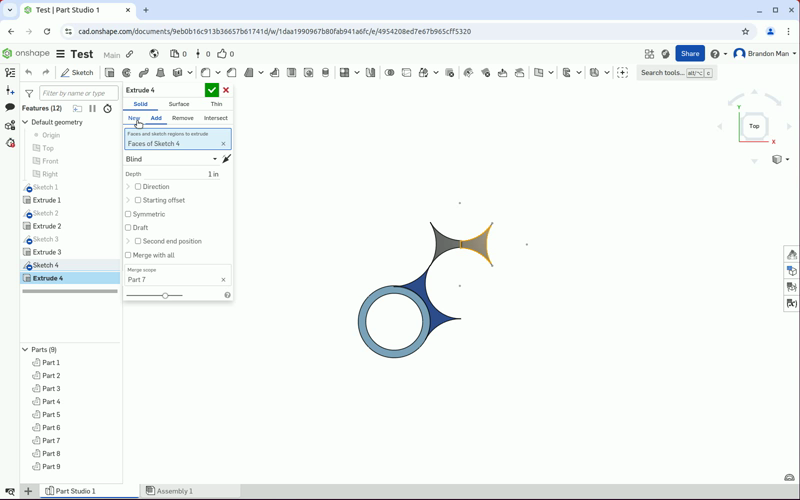
click(137, 120)
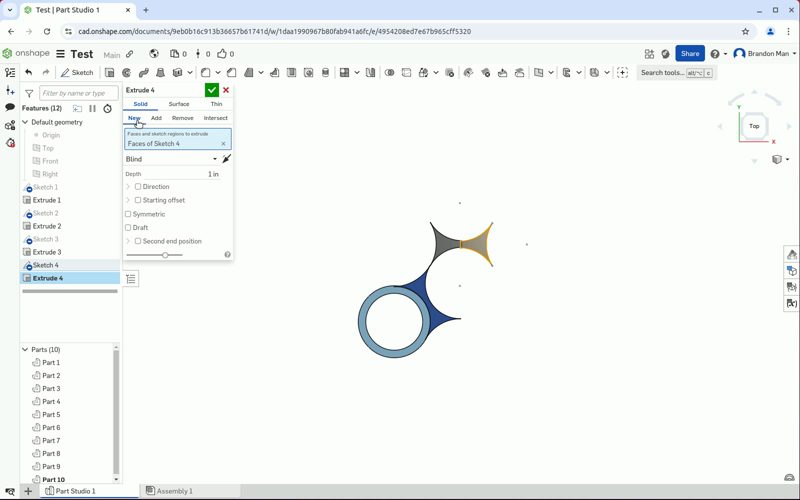
key(tab, 4)
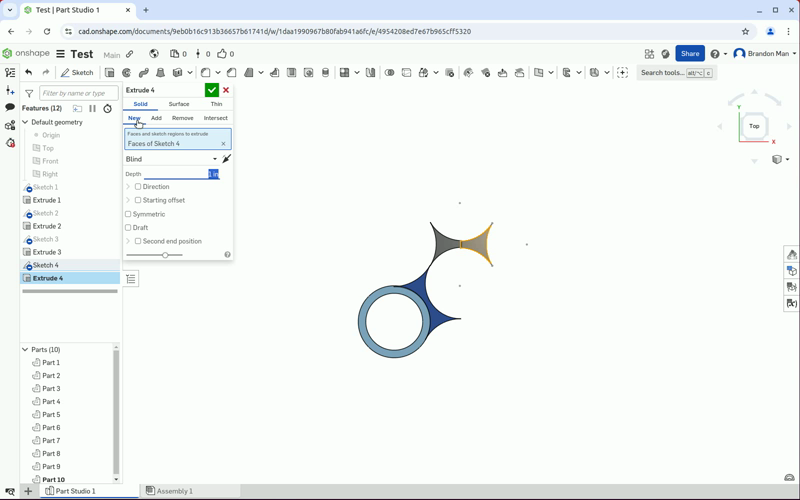
text(3.37)
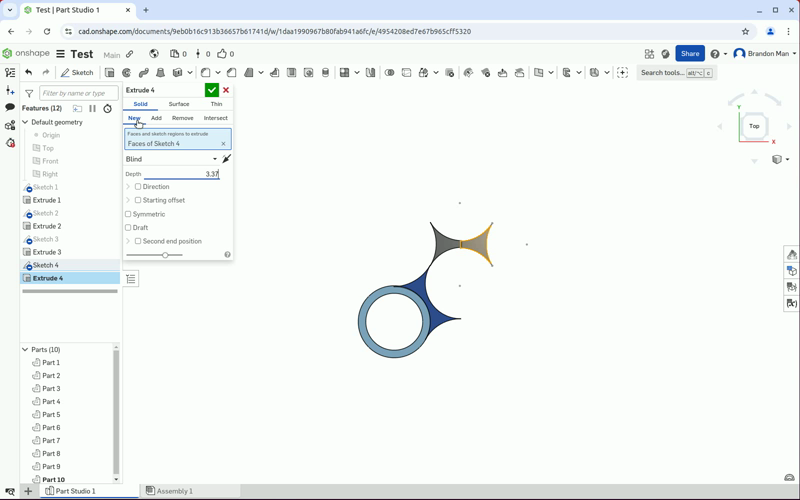
key(enter)
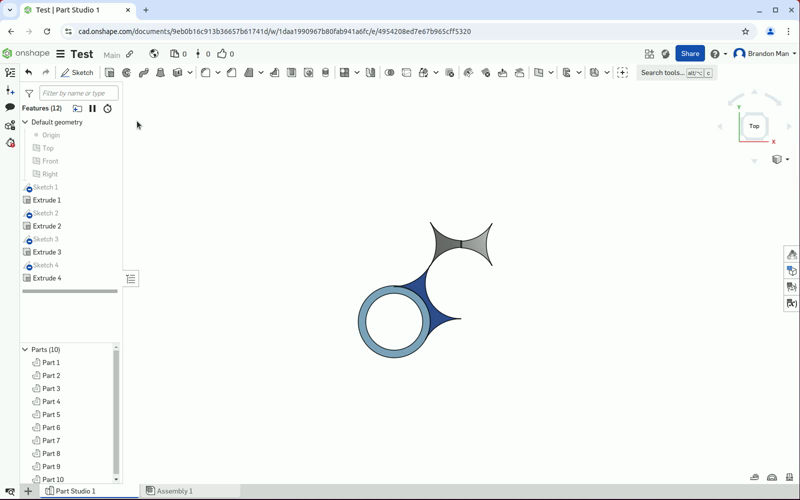
key(shift+h)
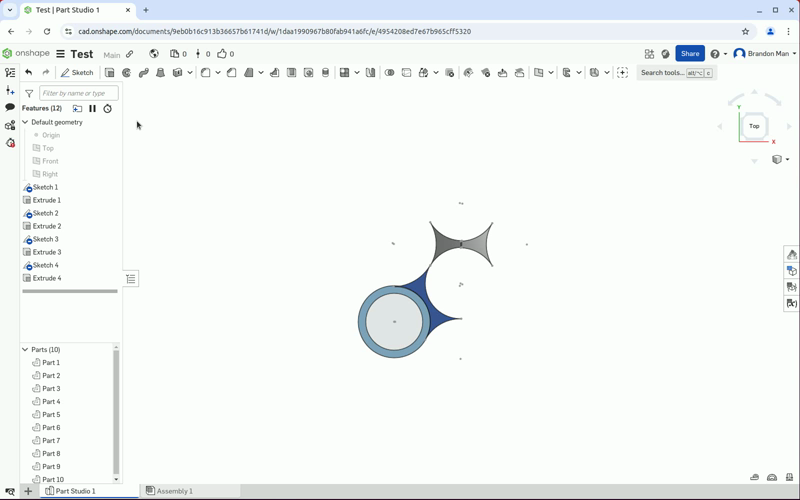
key(shift+h)
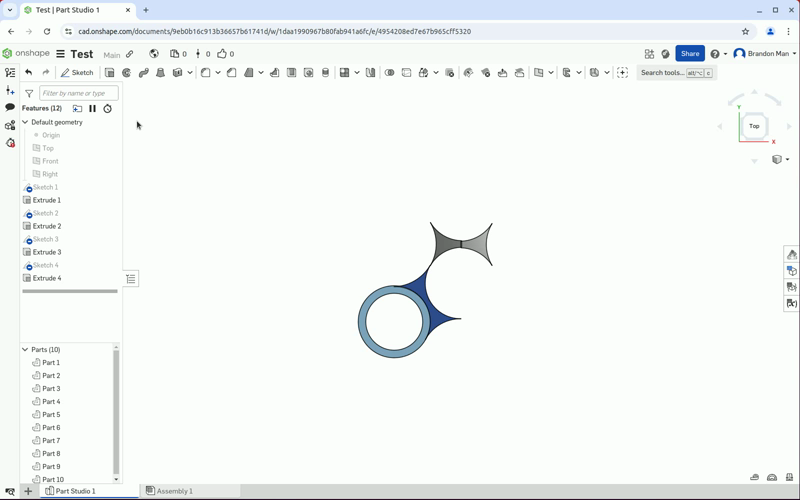
mouse_move(73, 189)
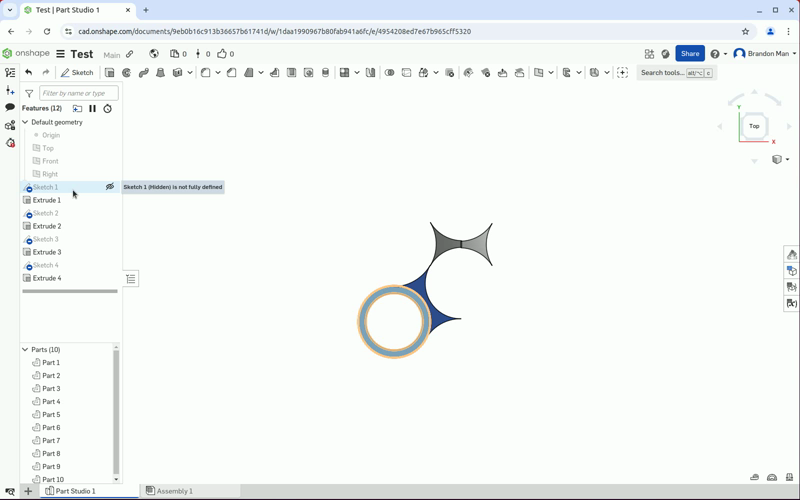
click(73, 189)
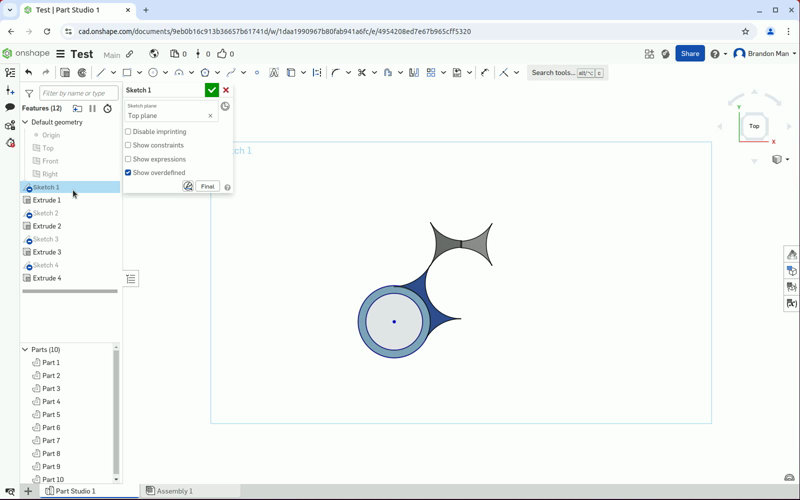
mouse_move(229, 92)
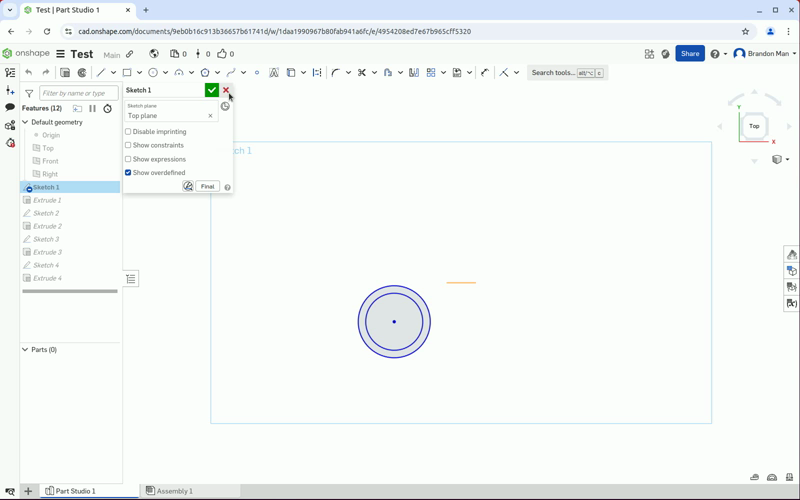
click(229, 92)
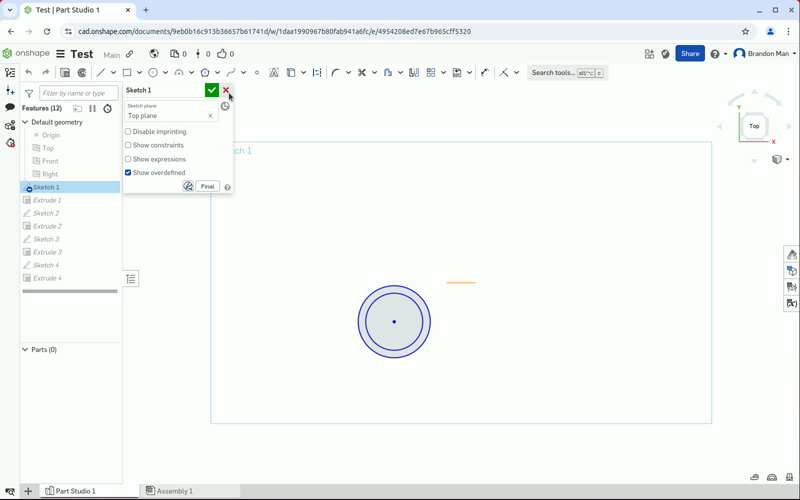
key(shift+s)
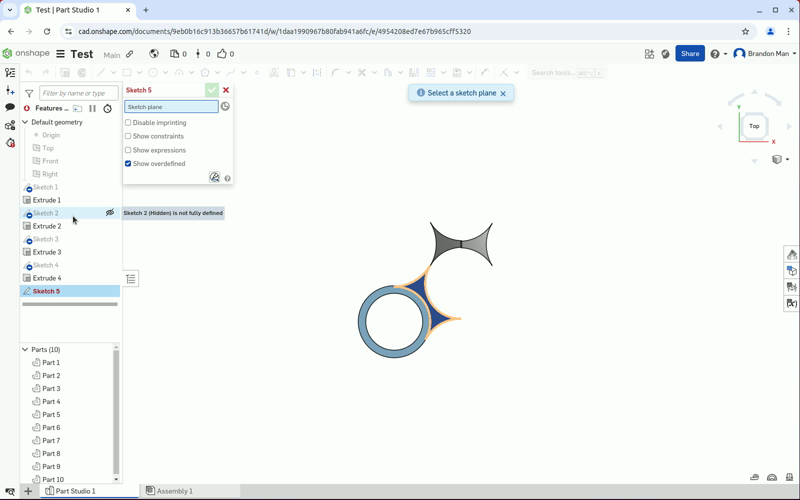
scroll(3)
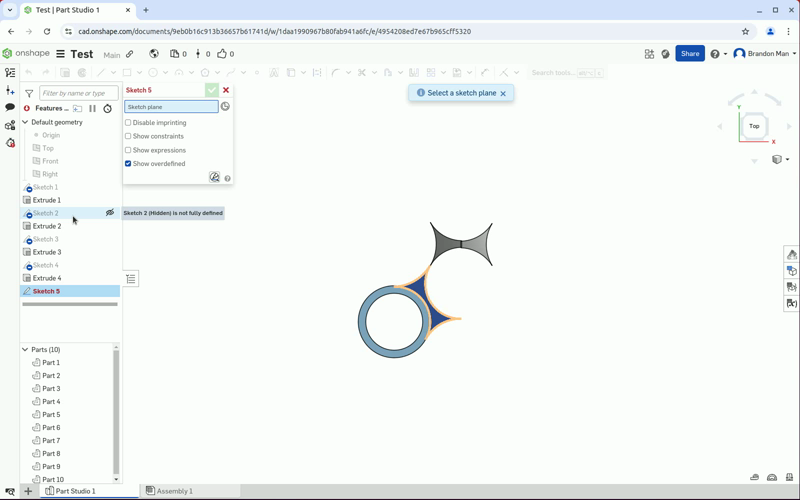
mouse_move(73, 150)
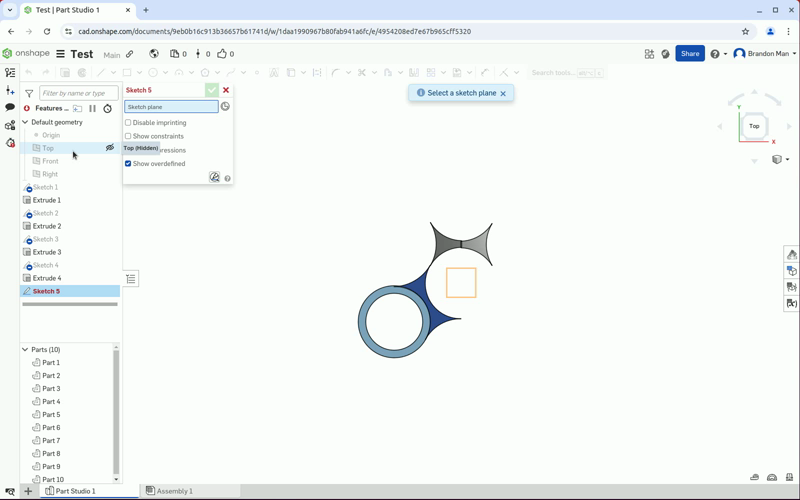
click(73, 150)
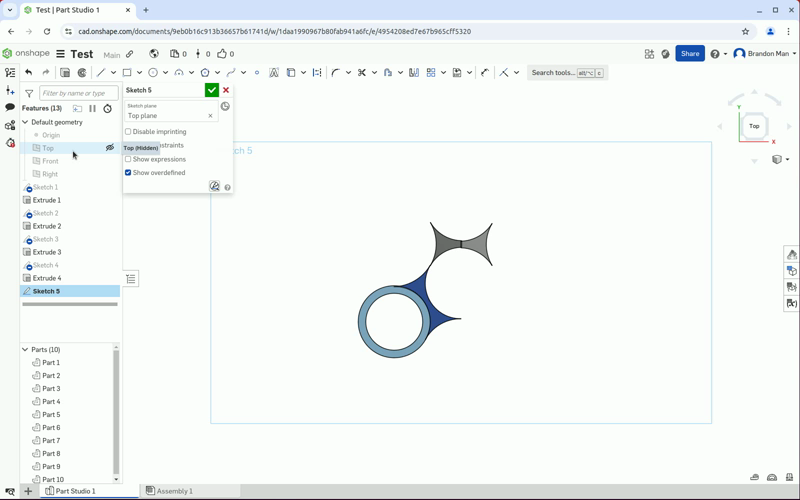
mouse_move(69, 352)
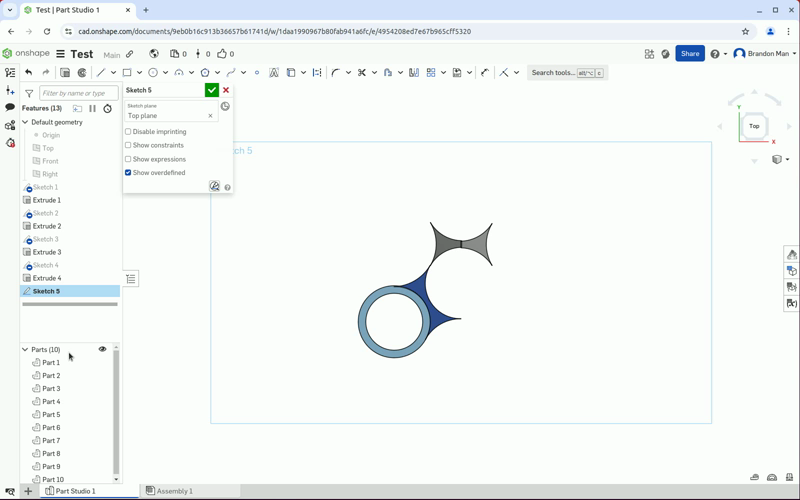
key(y)
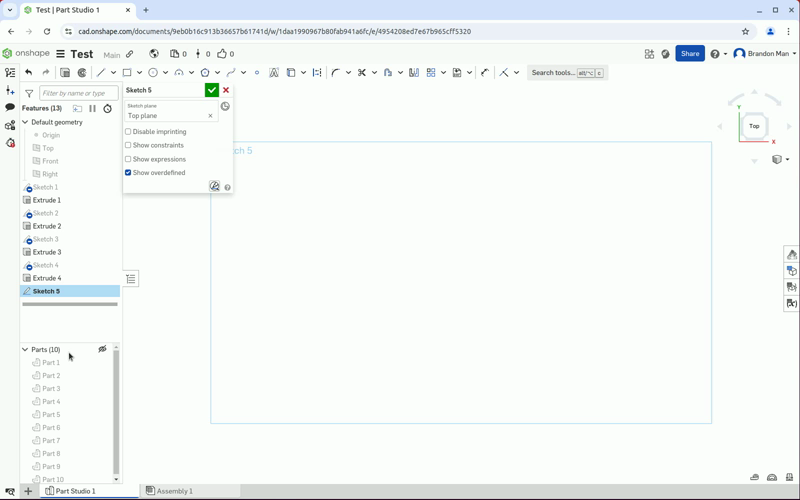
key(c)
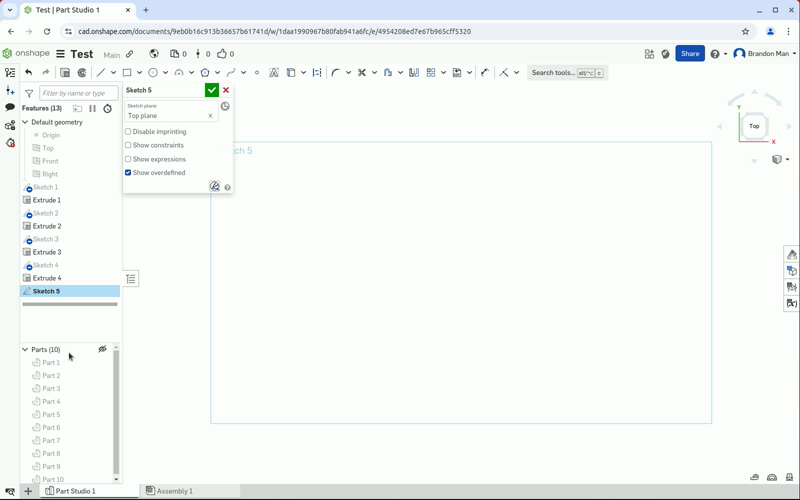
key_down(shift)
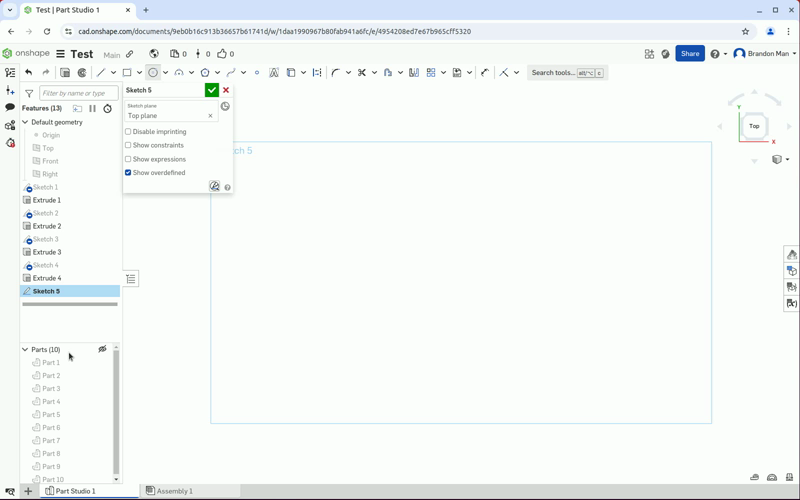
mouse_move(461, 205)
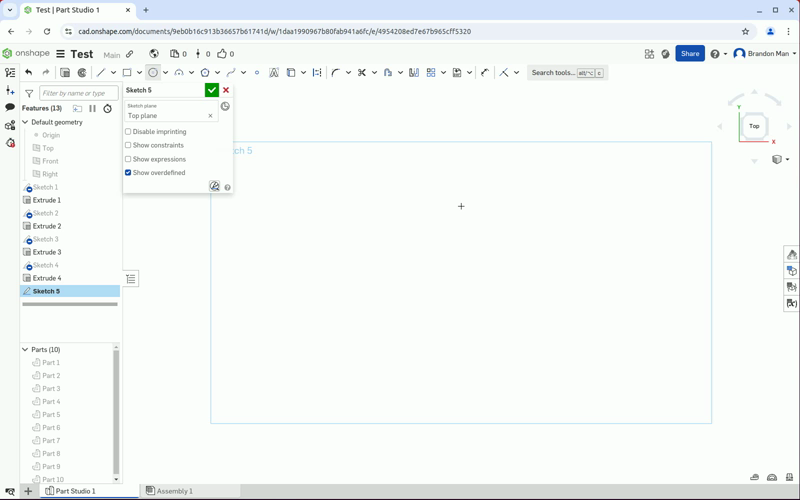
click(461, 205)
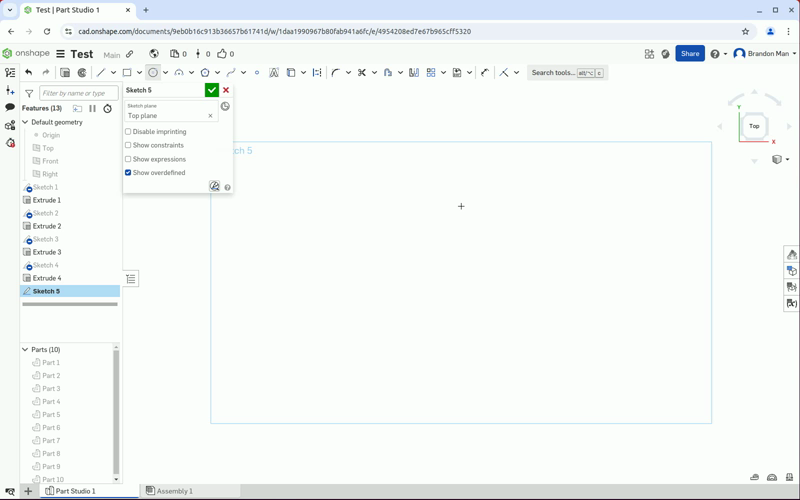
key_up(shift)
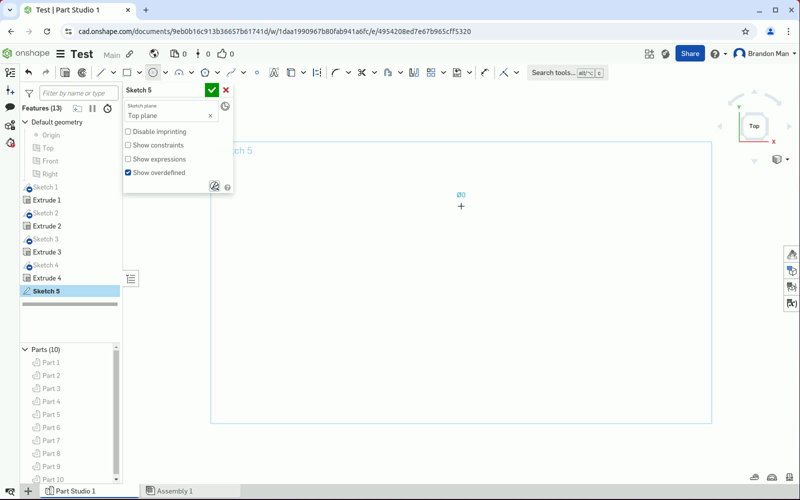
mouse_move(497, 205)
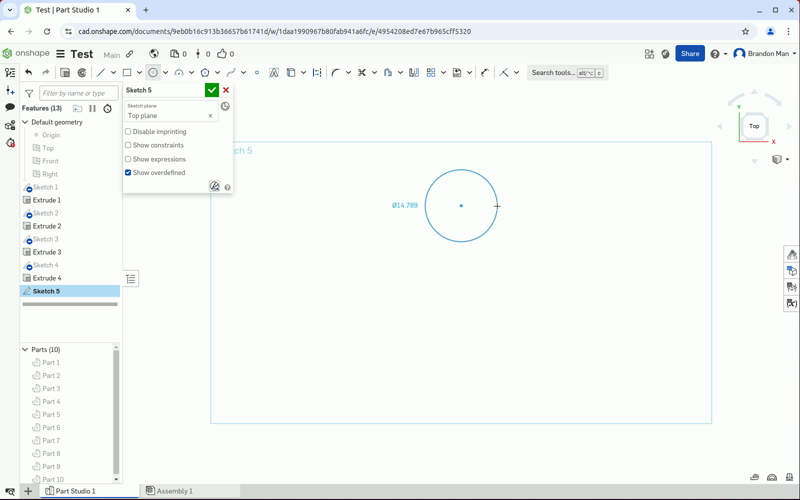
click(497, 205)
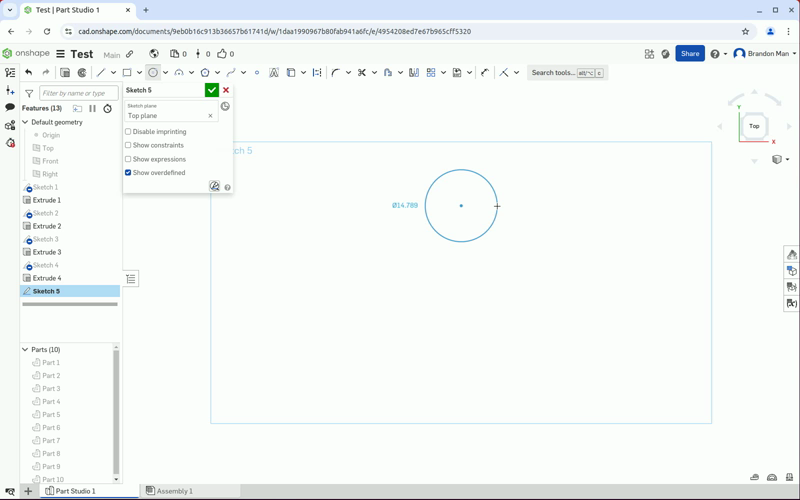
key(esc)
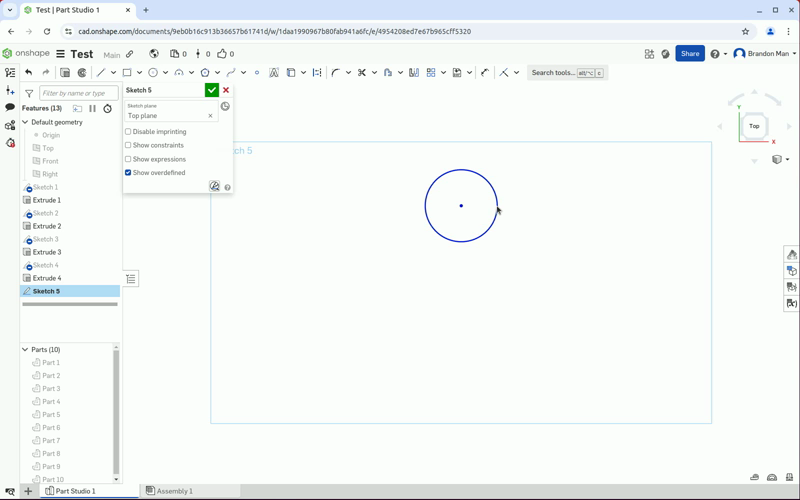
key(c)
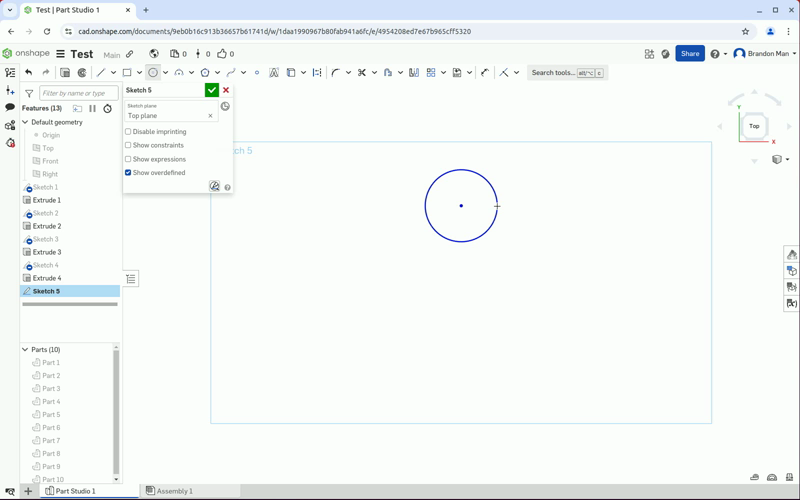
key_down(shift)
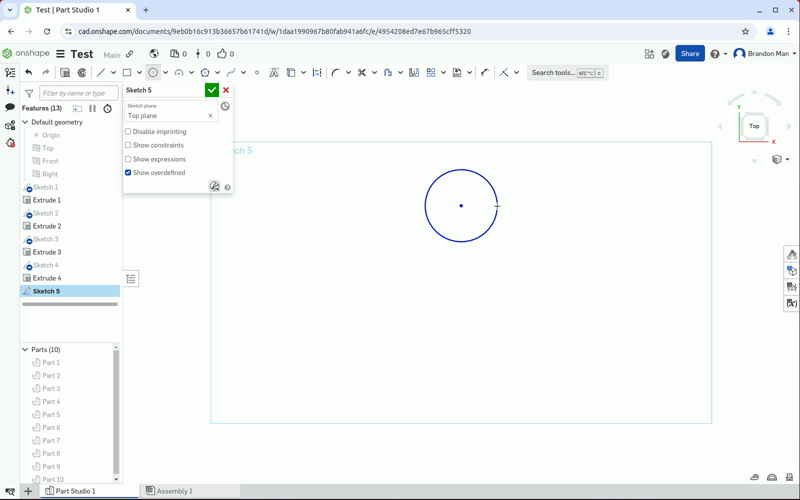
mouse_move(461, 205)
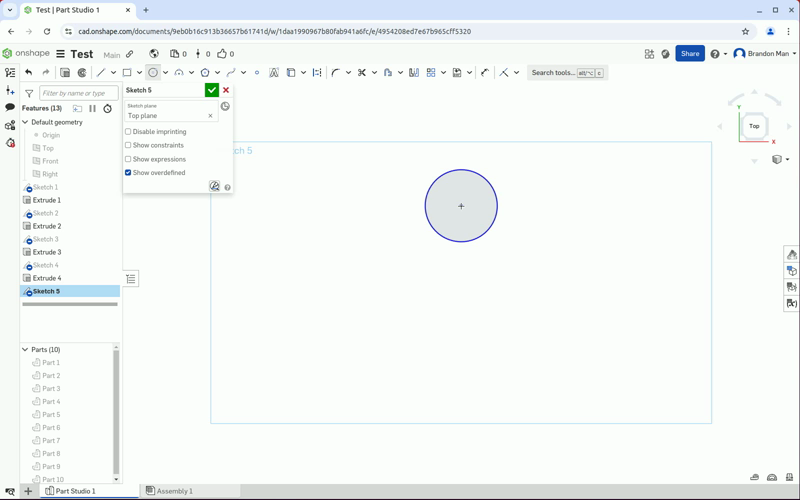
click(461, 205)
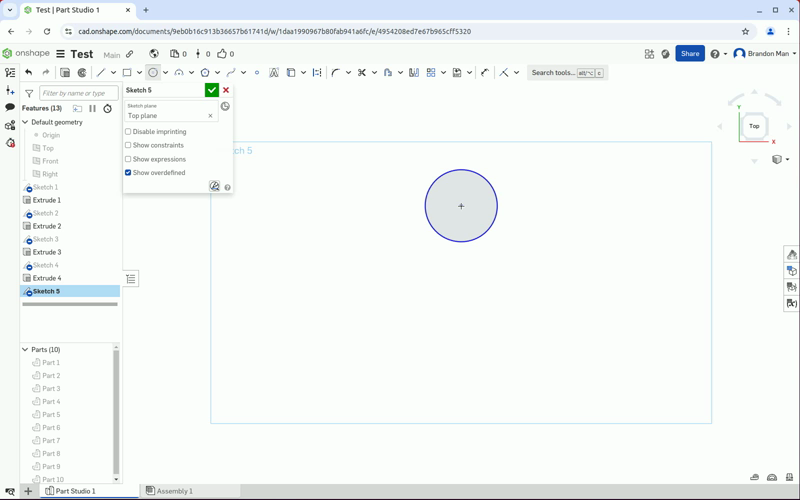
key_up(shift)
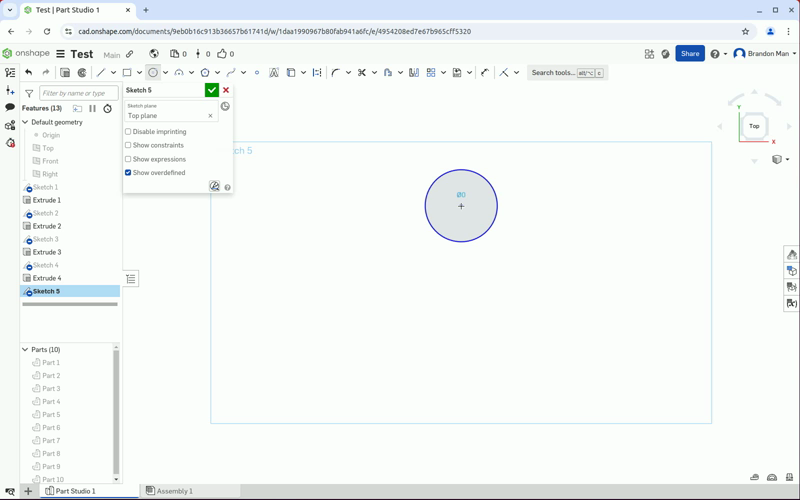
mouse_move(489, 205)
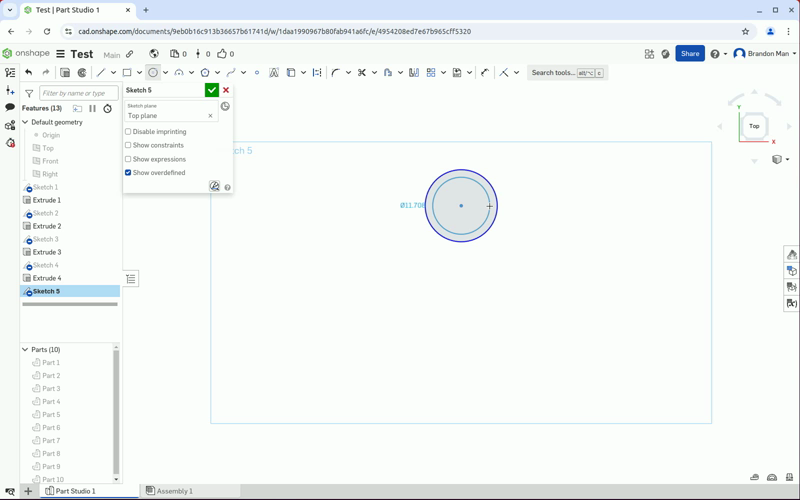
click(489, 205)
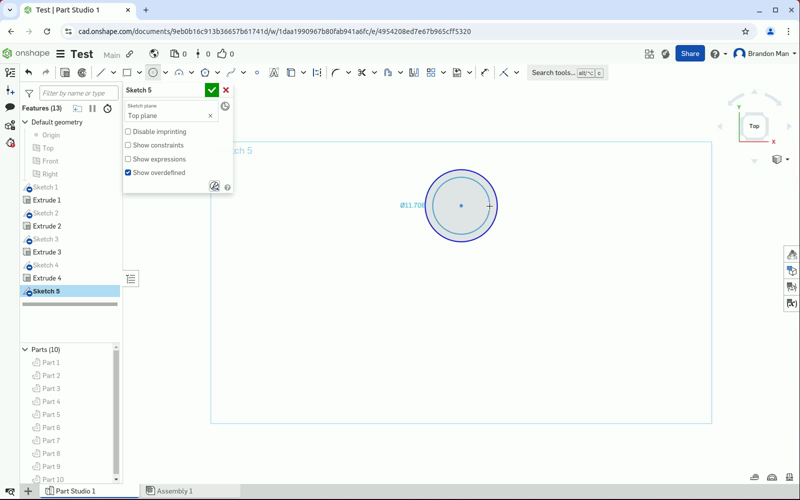
key(esc)
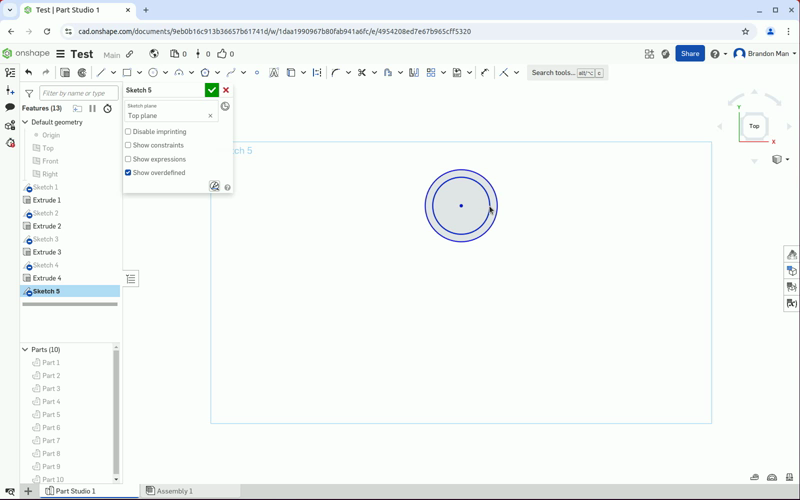
mouse_move(432, 214)
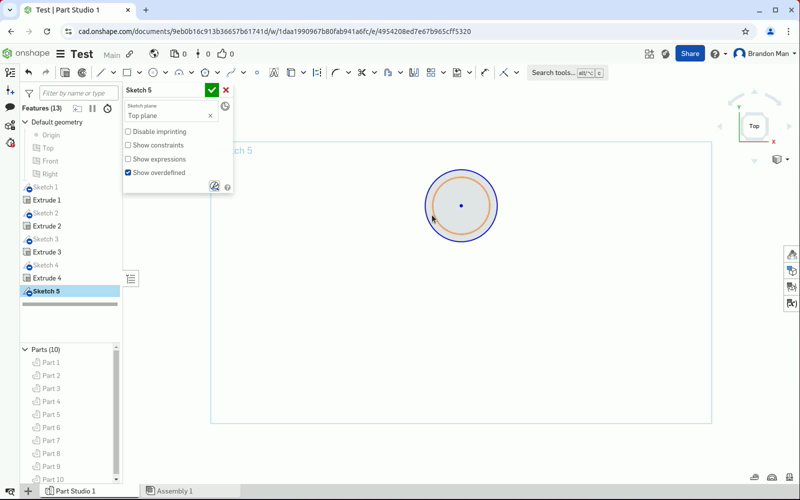
scroll(6)
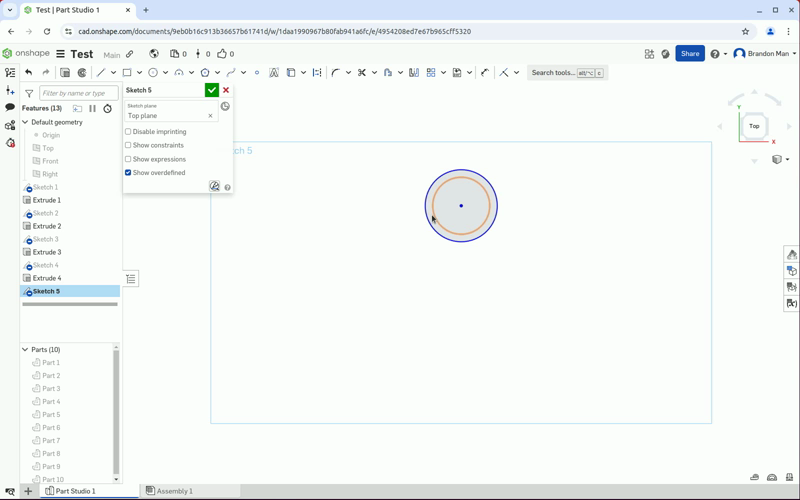
scroll(6)
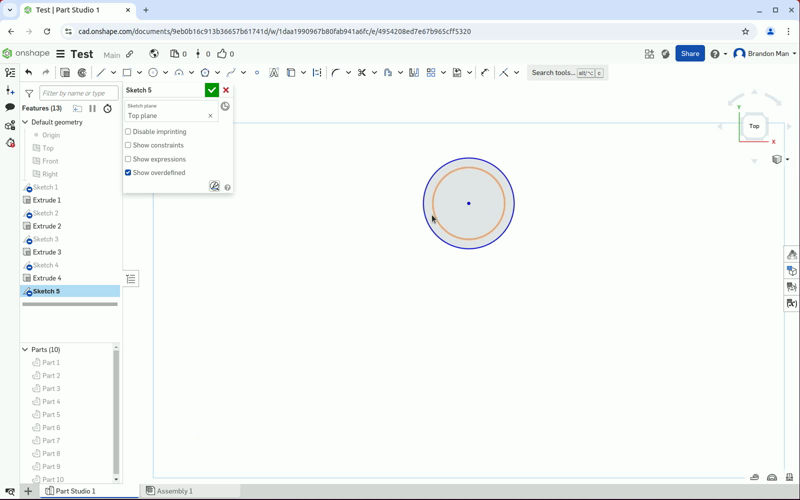
scroll(6)
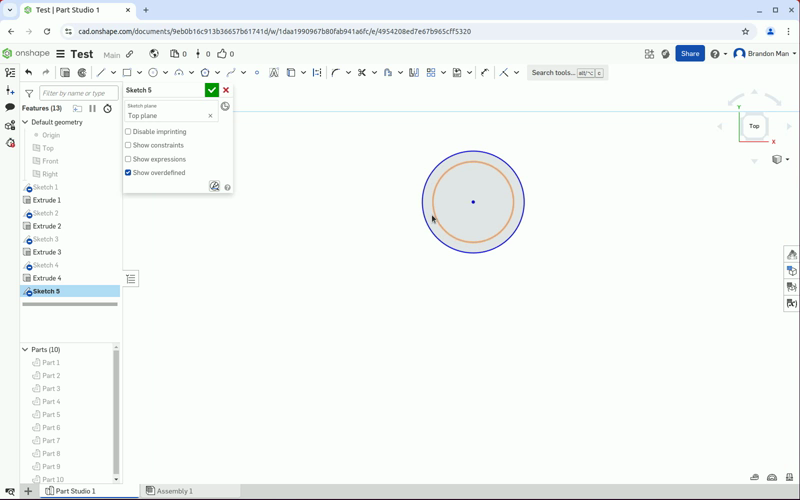
scroll(6)
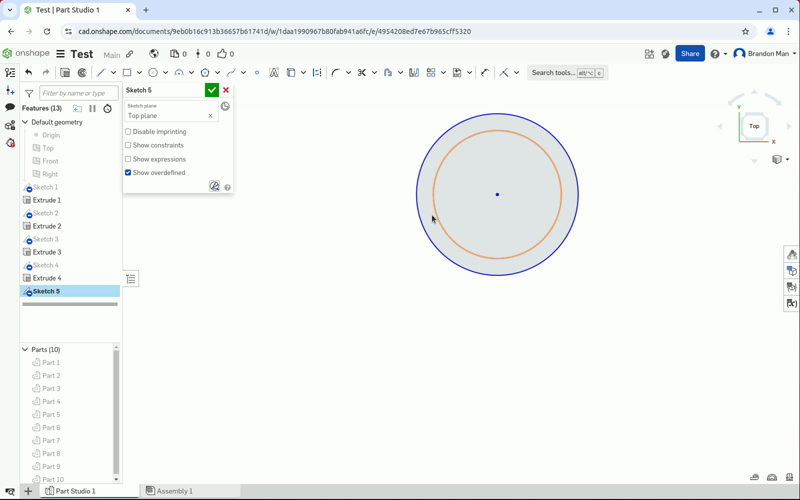
scroll(6)
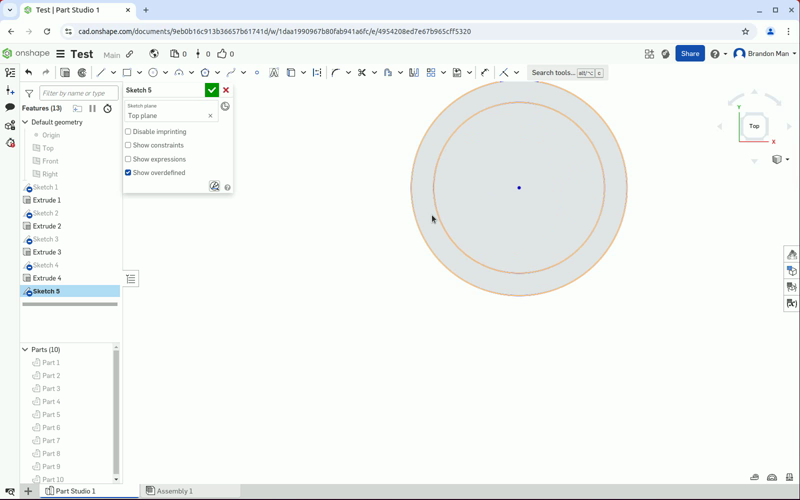
scroll(6)
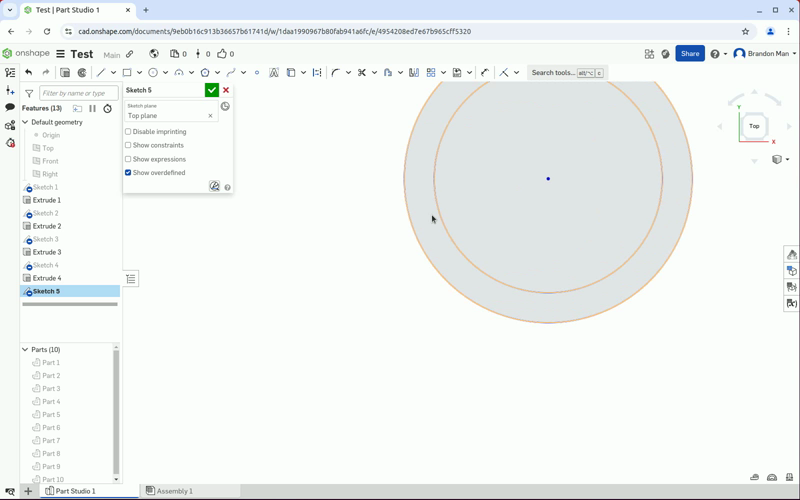
scroll(6)
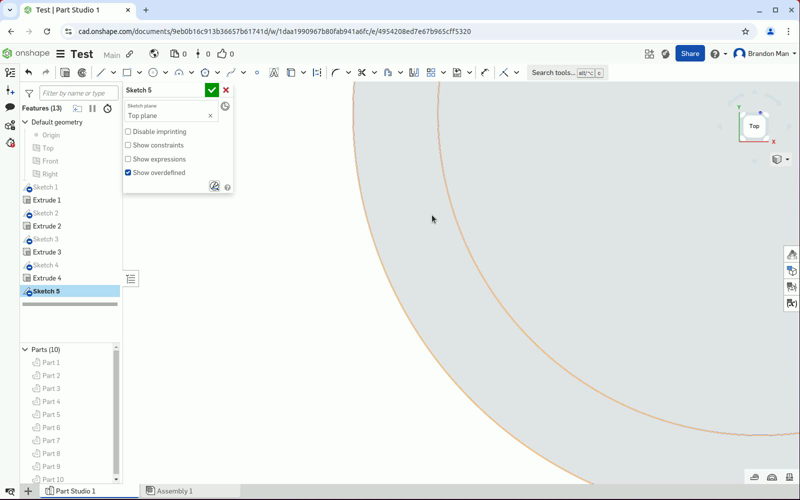
click(432, 214)
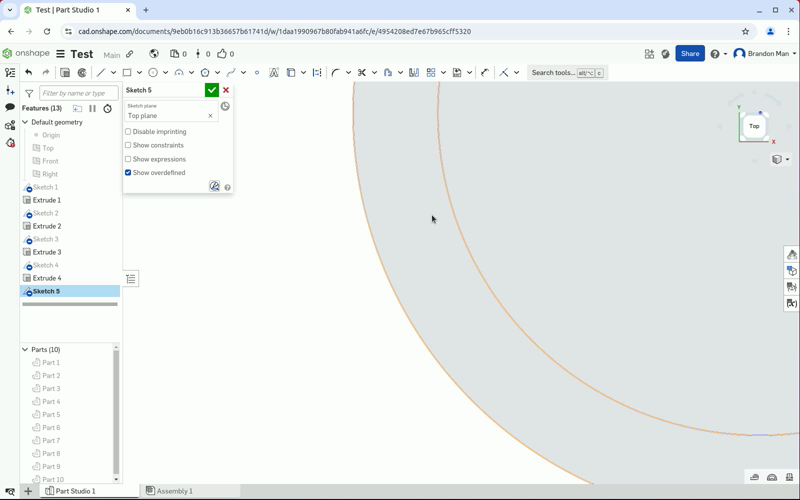
scroll(-6)
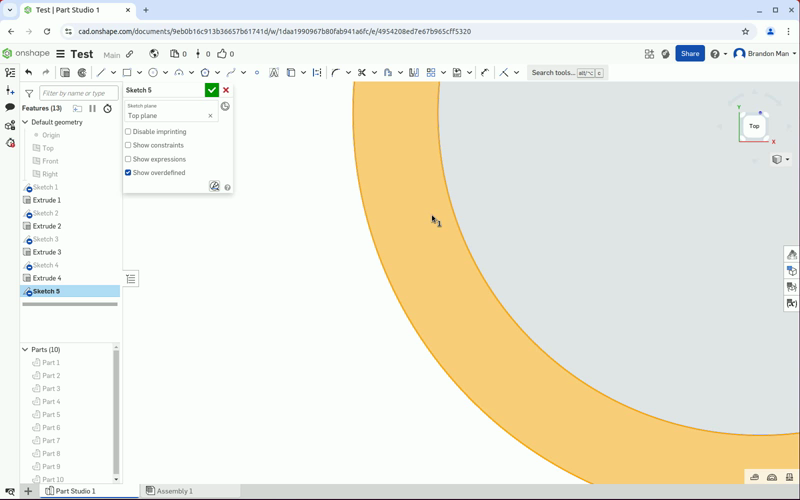
scroll(-6)
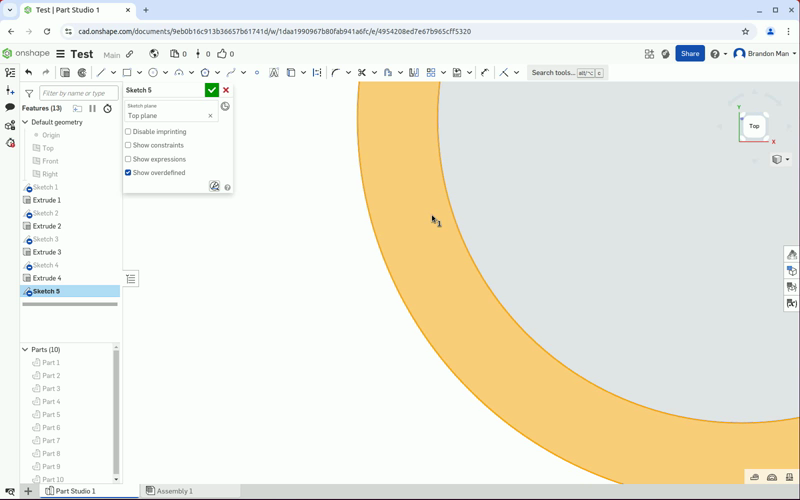
scroll(-6)
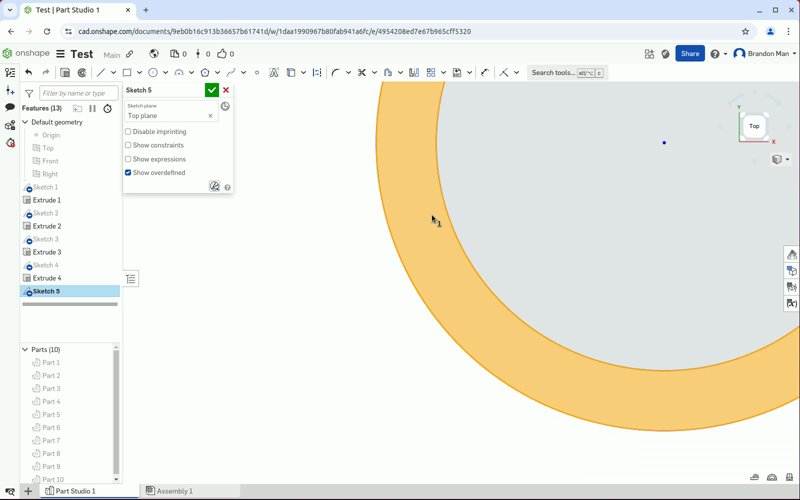
scroll(-6)
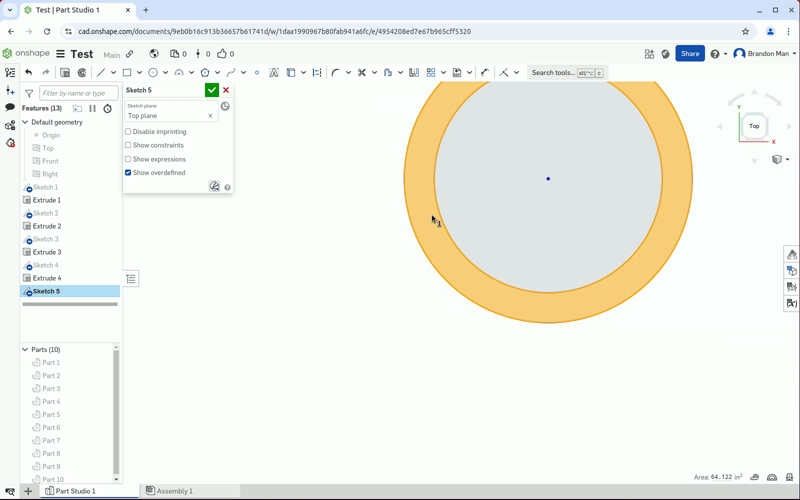
scroll(-6)
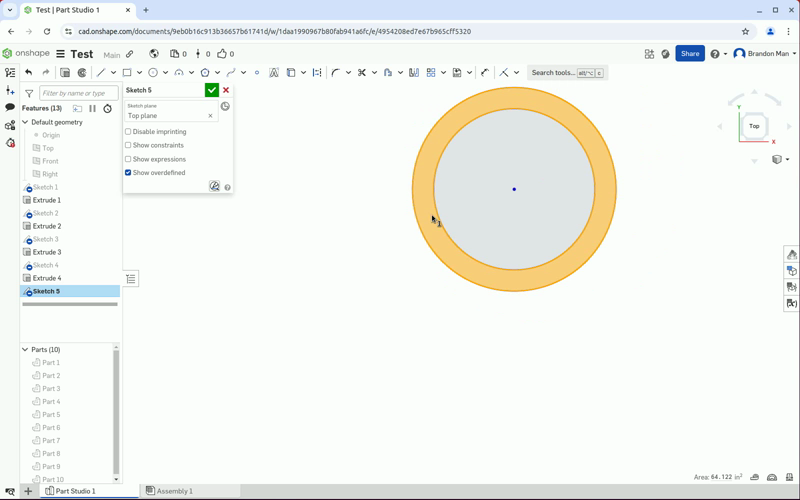
scroll(-6)
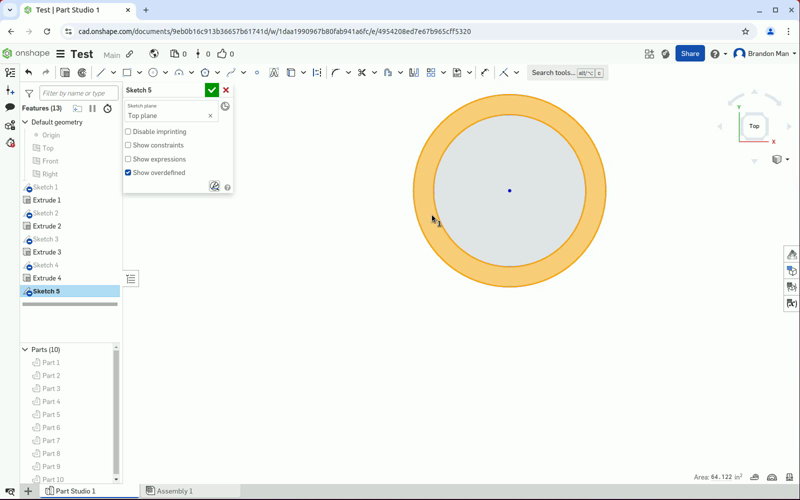
scroll(-6)
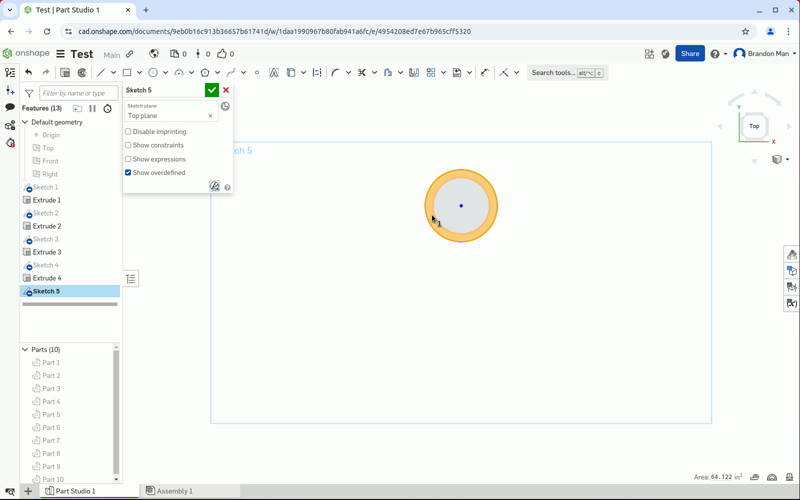
mouse_move(69, 352)
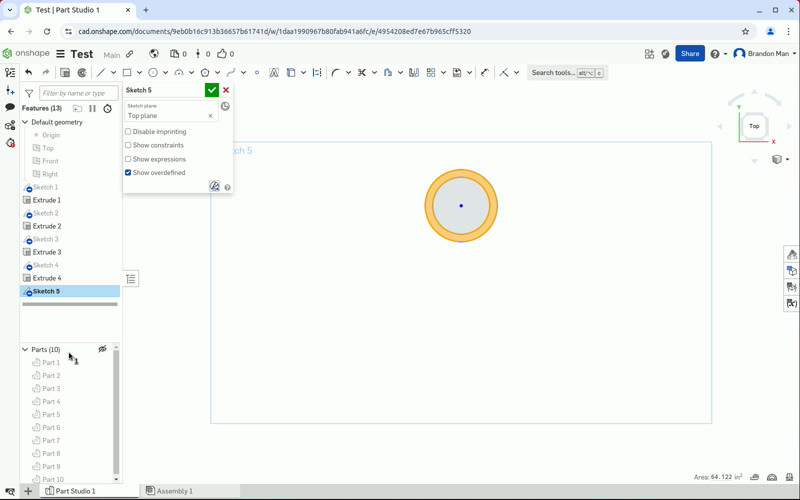
key(shift+y)
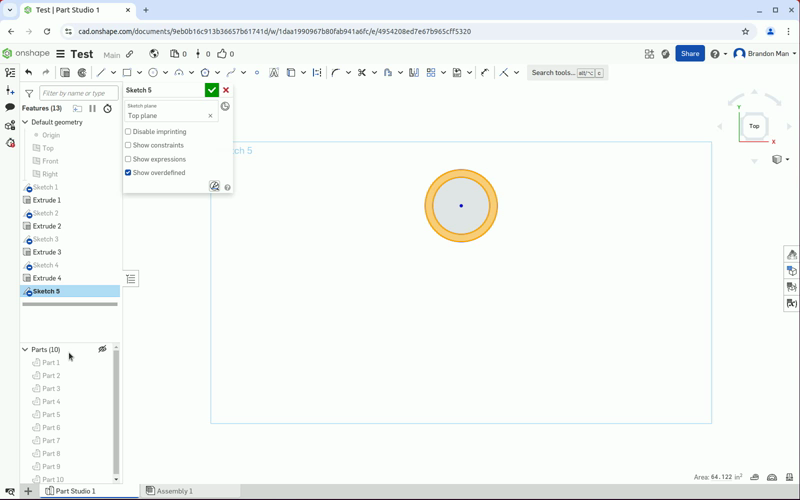
key(shift+e)
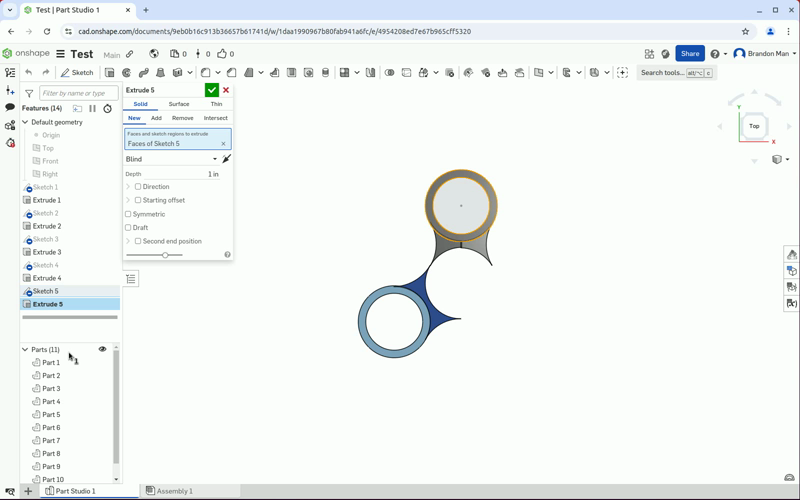
mouse_move(143, 106)
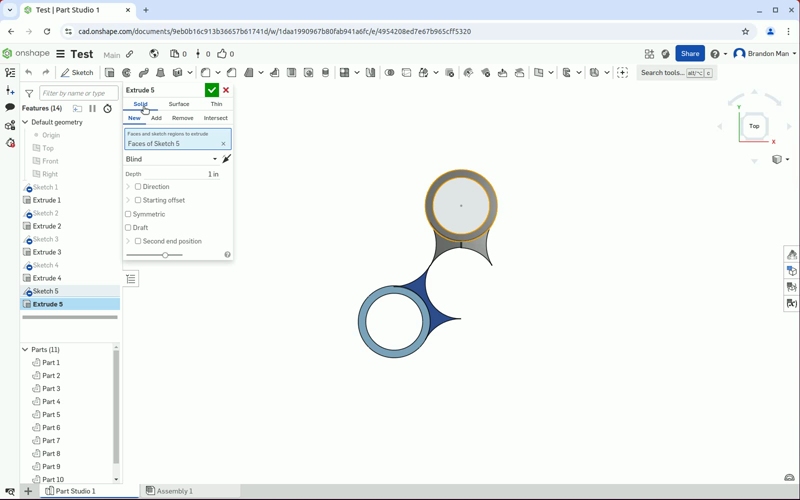
click(143, 106)
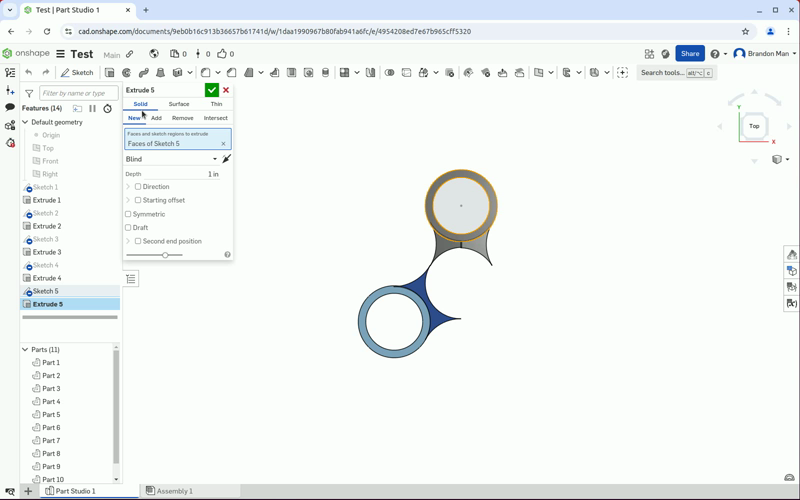
mouse_move(137, 120)
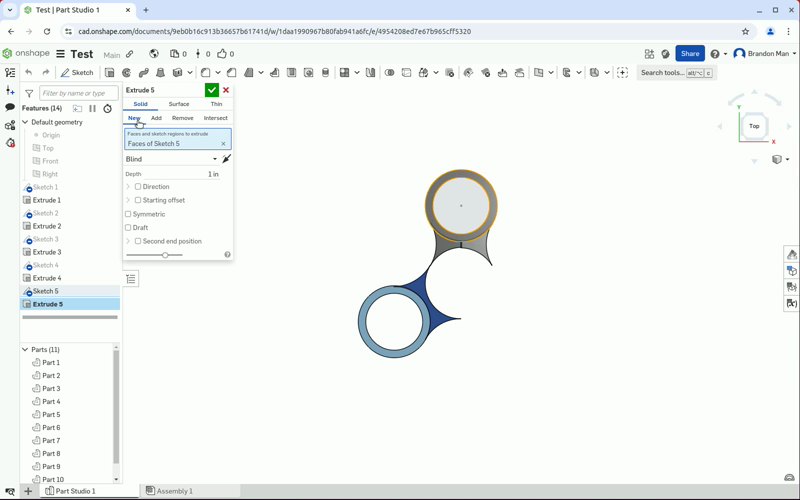
click(137, 120)
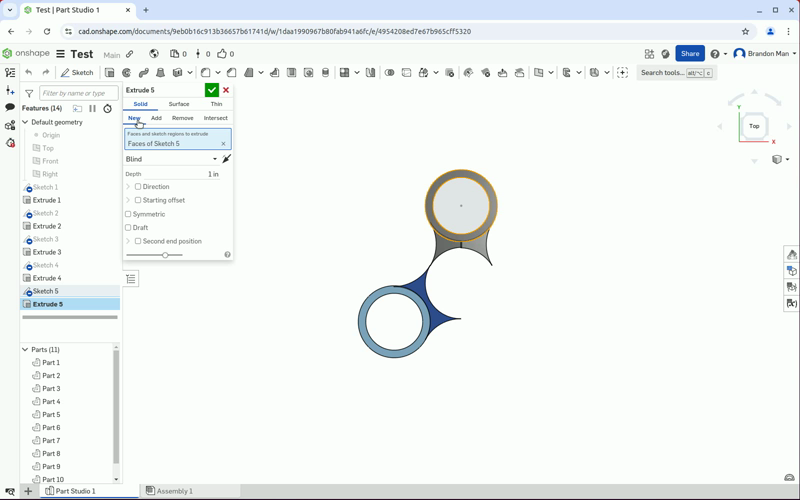
key(tab, 4)
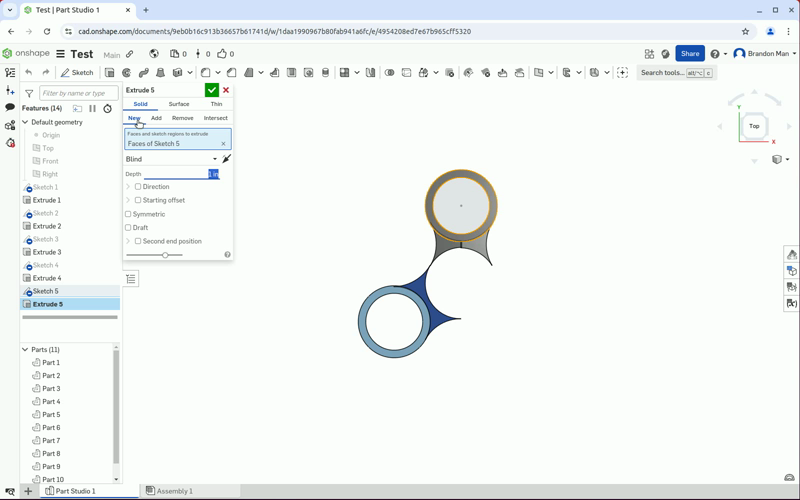
text(3.37)
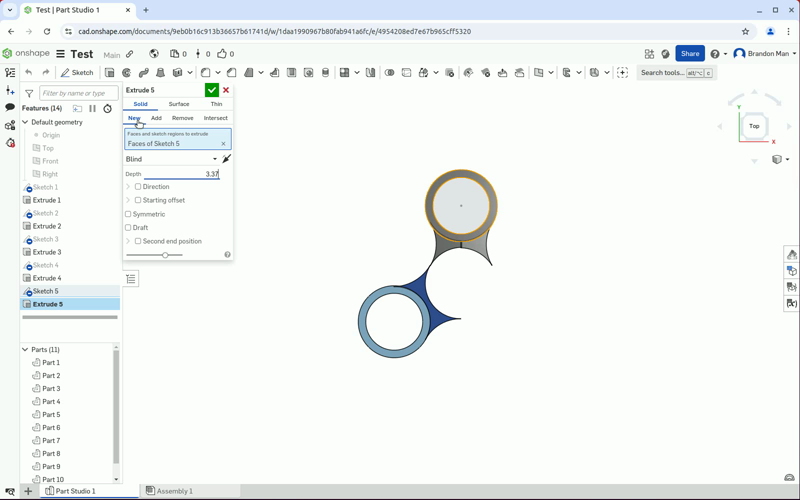
key(enter)
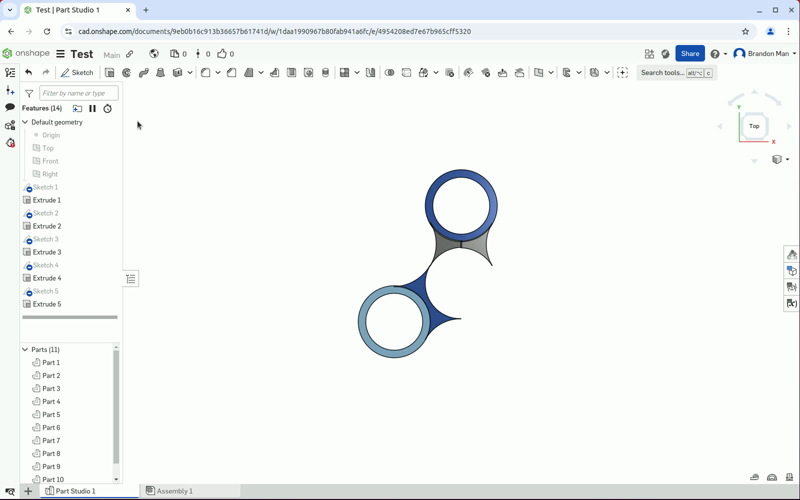
key(shift+h)
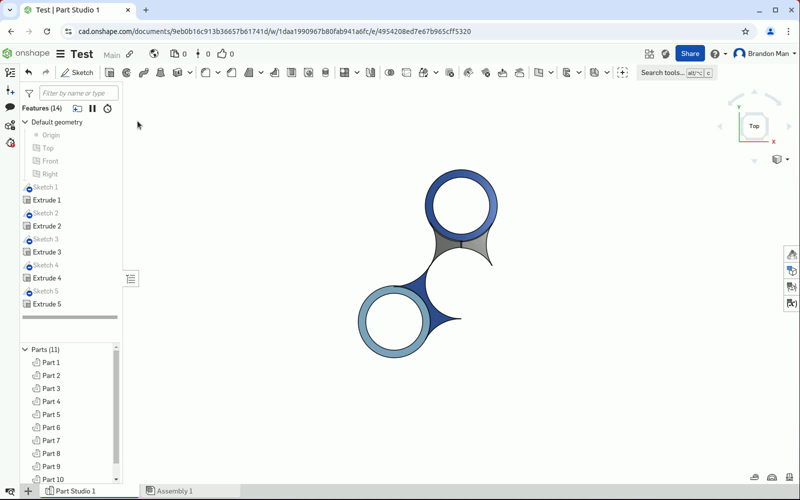
key(shift+h)
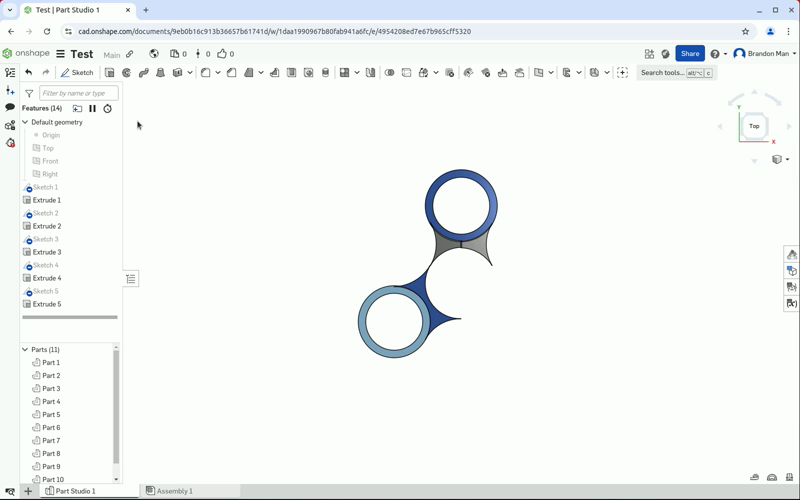
mouse_move(73, 189)
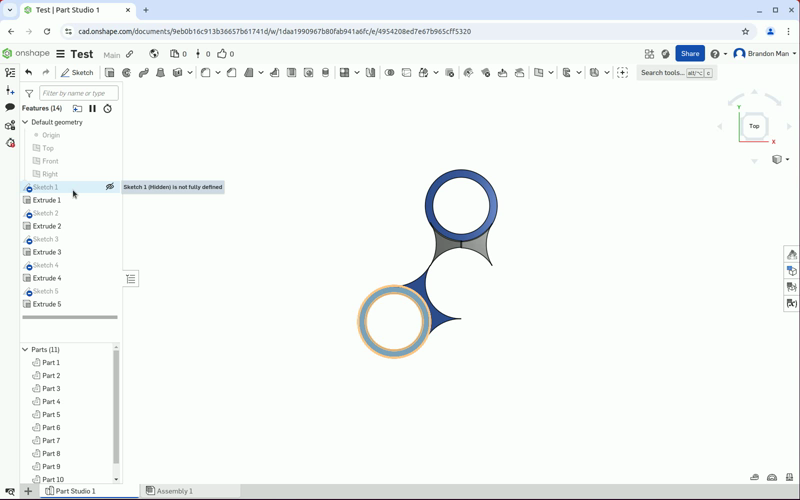
click(73, 189)
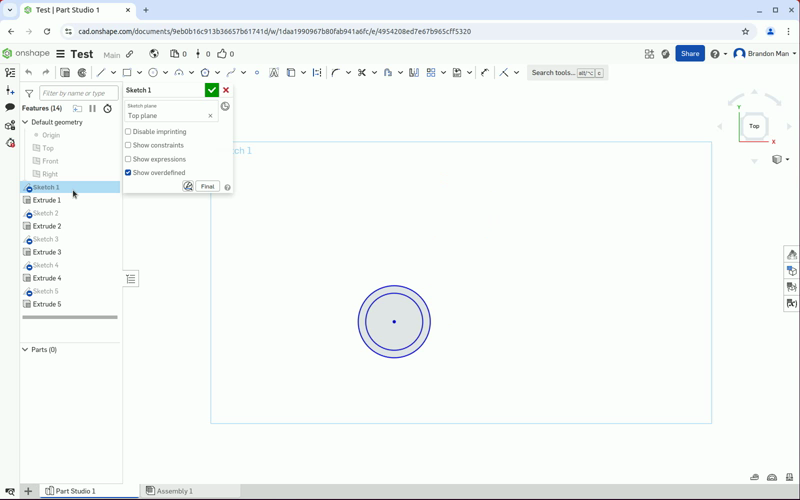
mouse_move(229, 92)
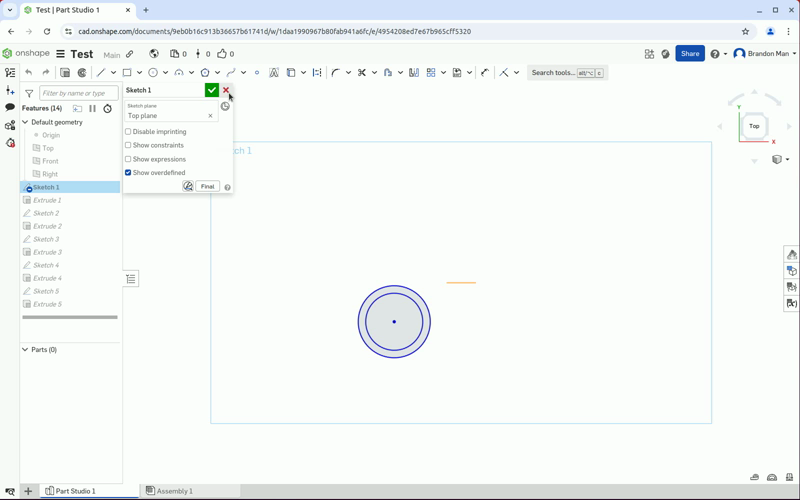
click(229, 92)
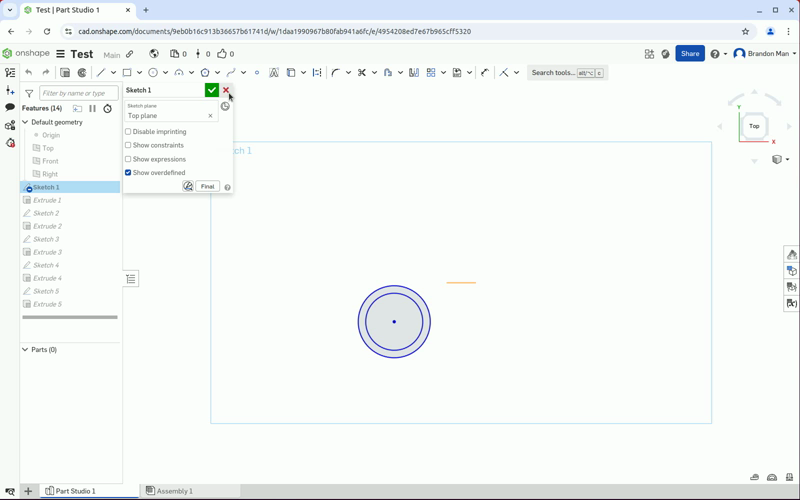
key(shift+s)
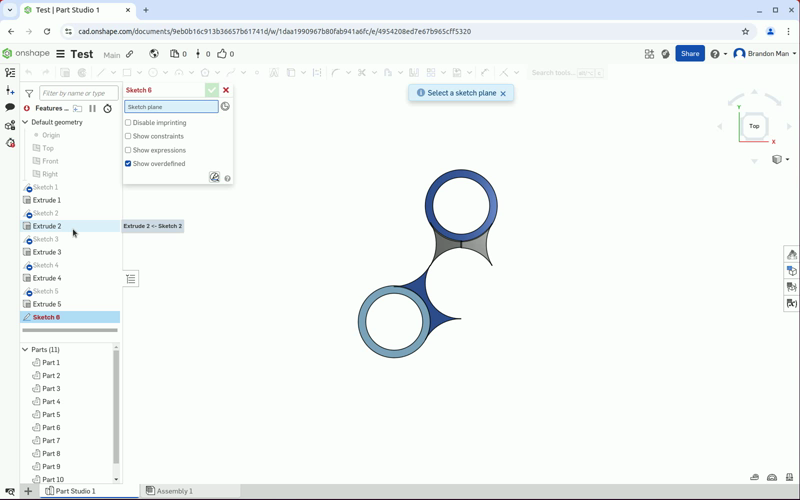
scroll(3)
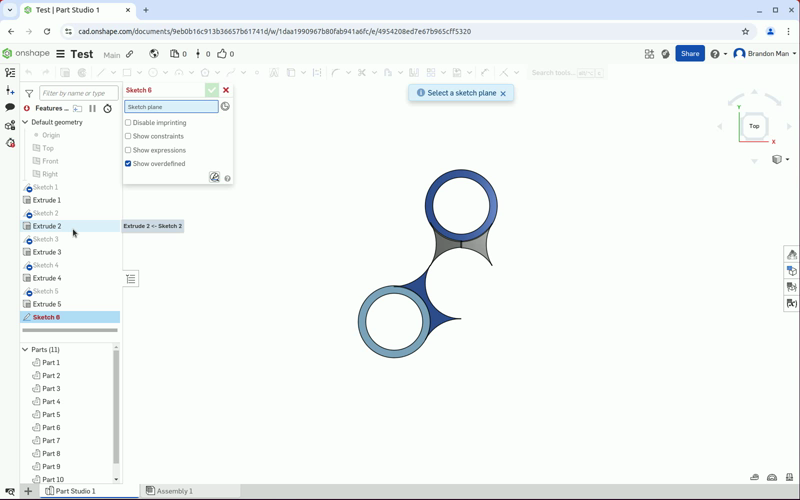
mouse_move(73, 150)
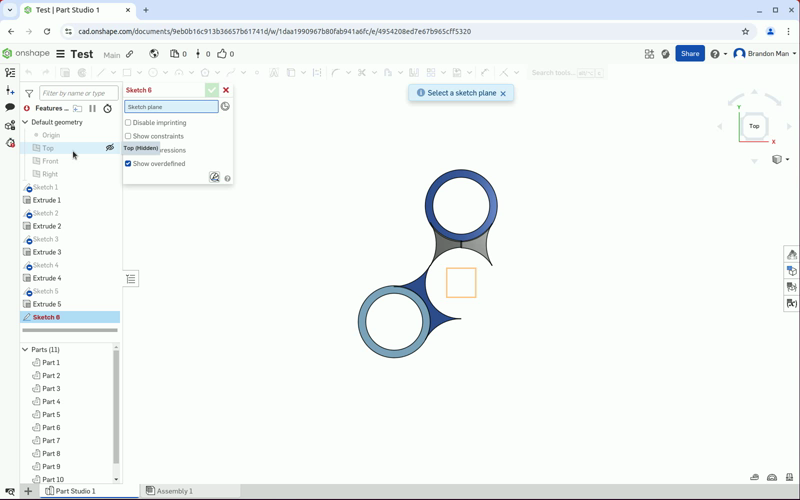
click(73, 150)
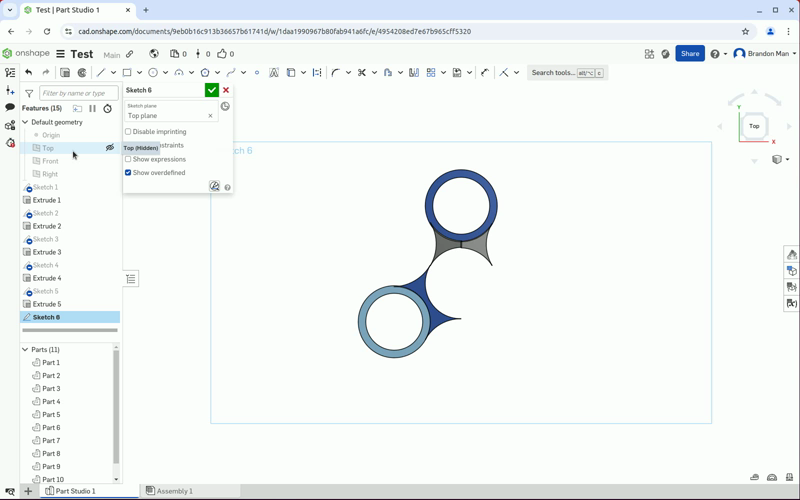
mouse_move(69, 352)
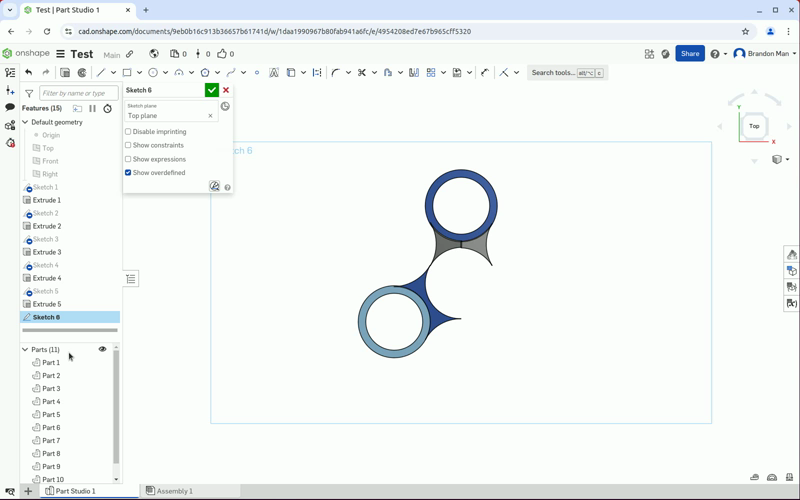
key(y)
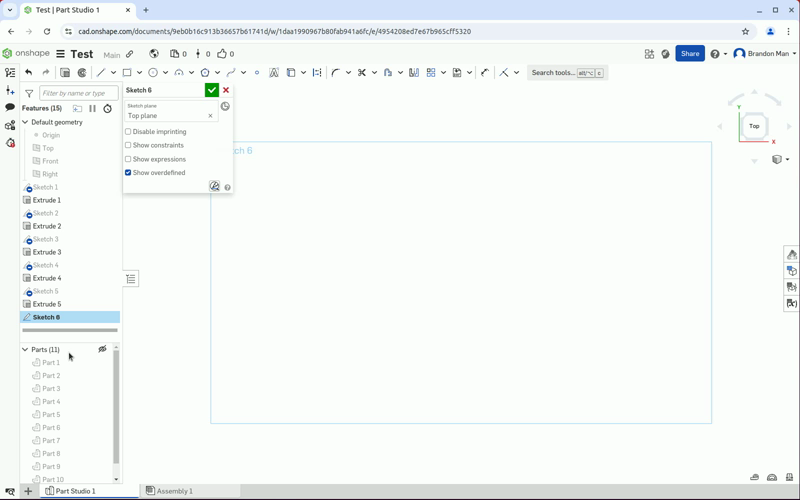
key(c)
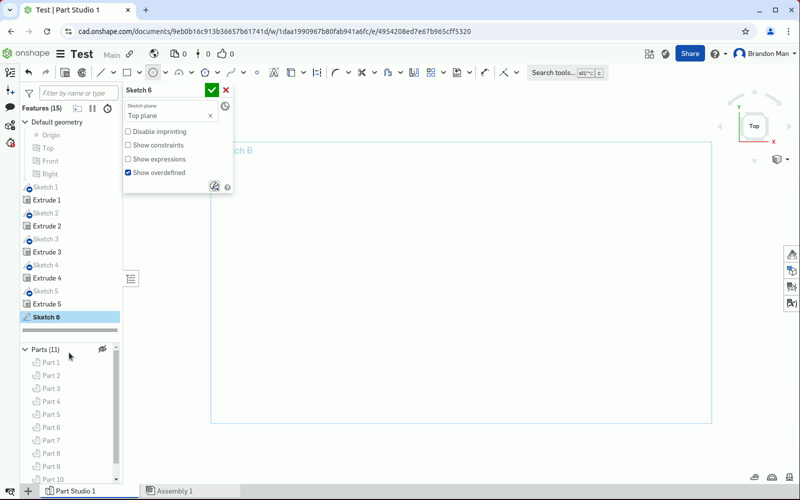
key_down(shift)
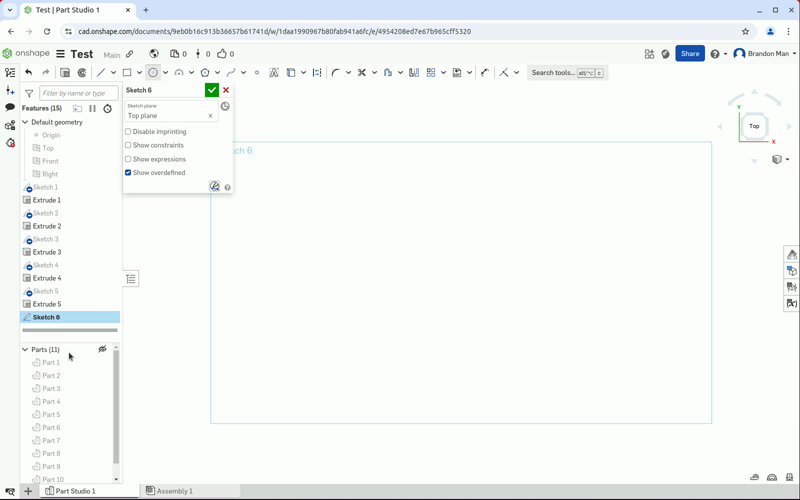
mouse_move(528, 321)
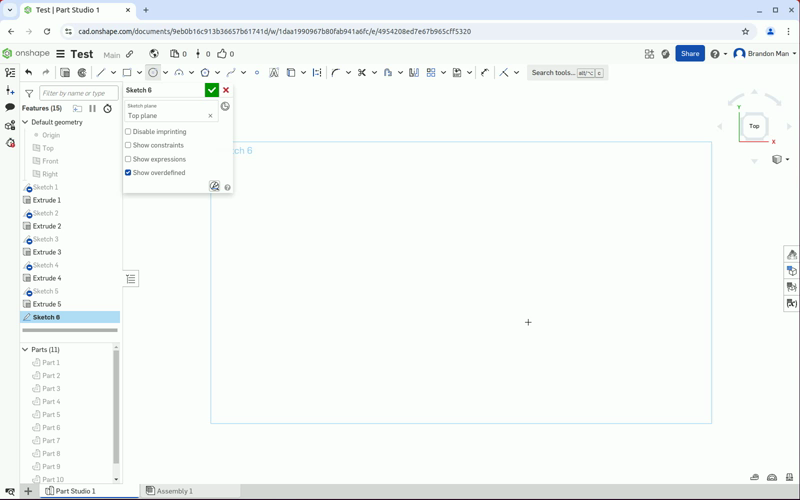
click(528, 321)
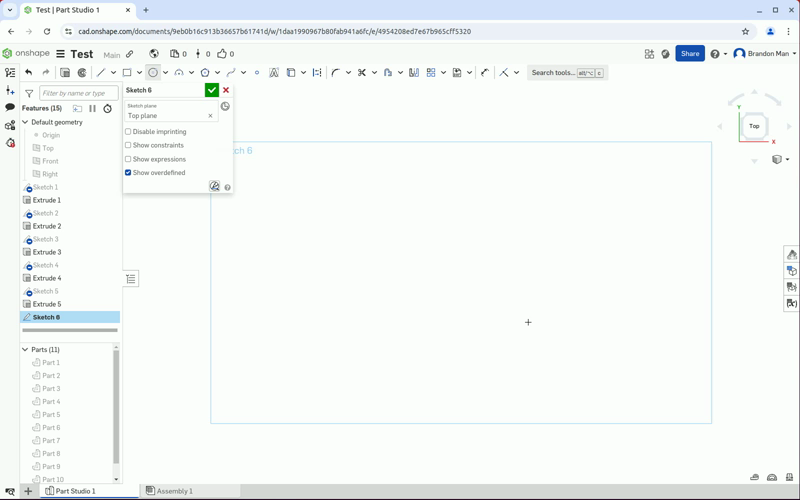
key_up(shift)
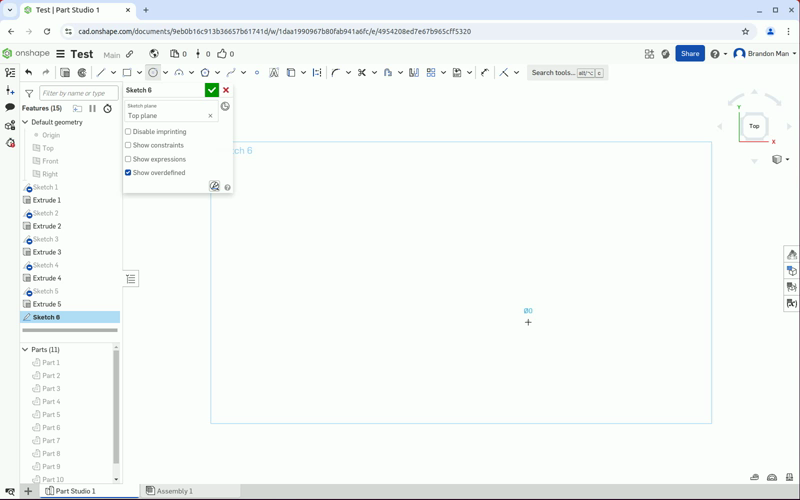
mouse_move(564, 321)
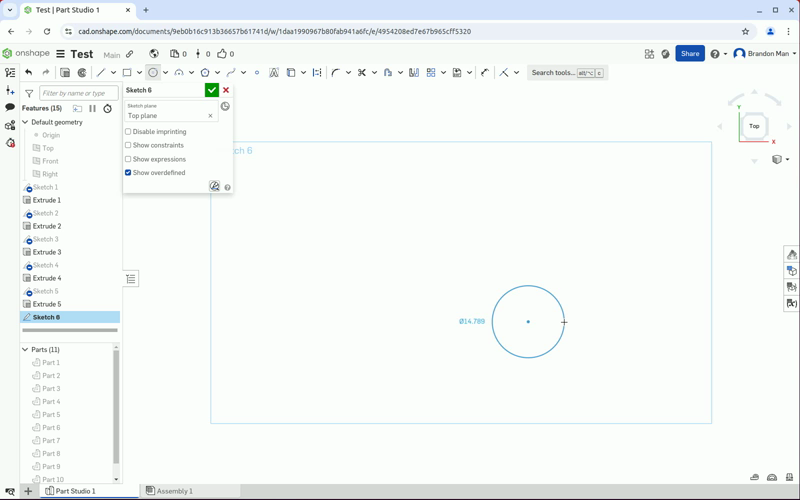
click(564, 321)
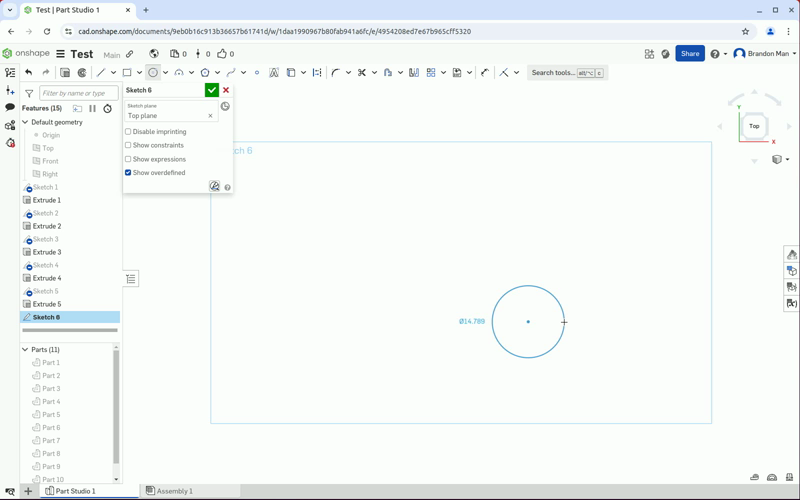
key(esc)
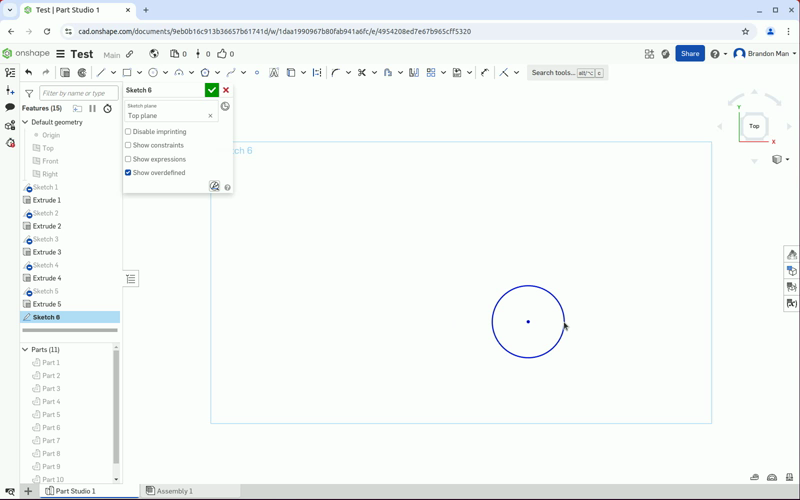
key(c)
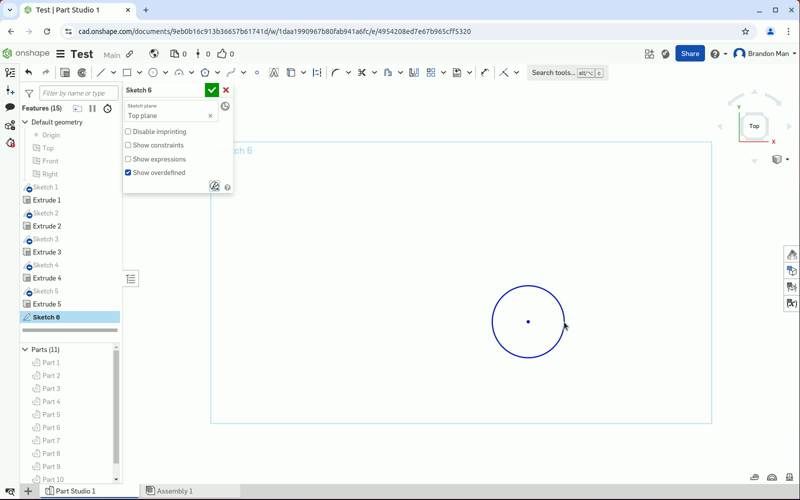
key_down(shift)
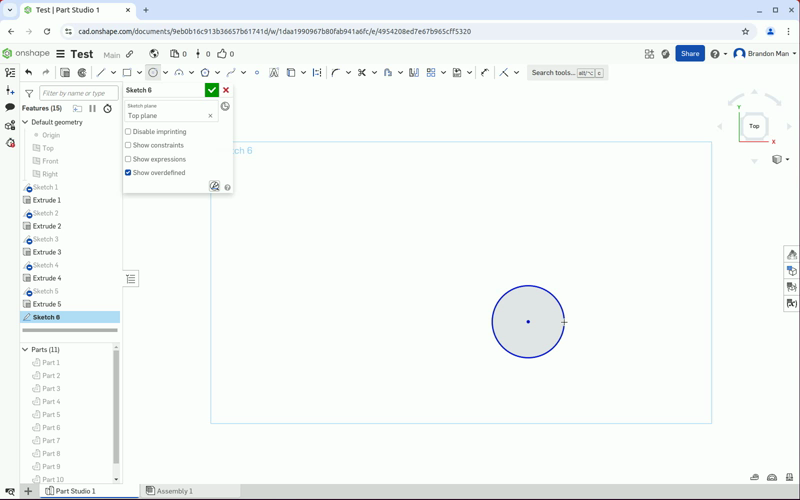
mouse_move(528, 321)
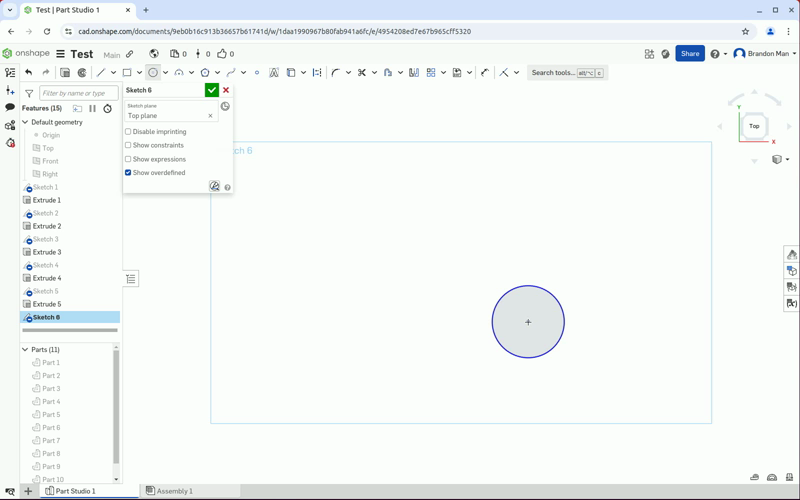
click(528, 321)
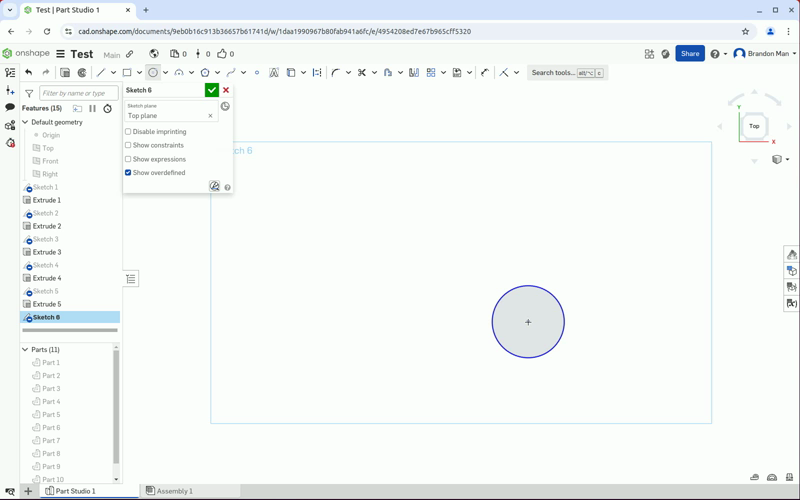
key_up(shift)
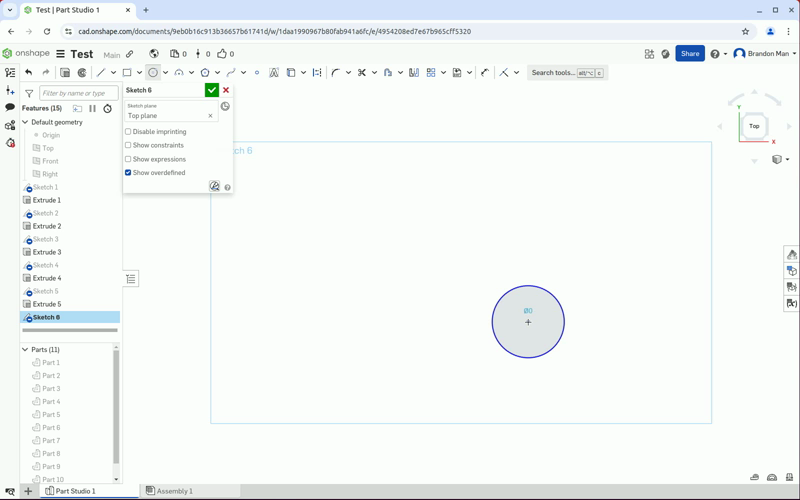
mouse_move(556, 321)
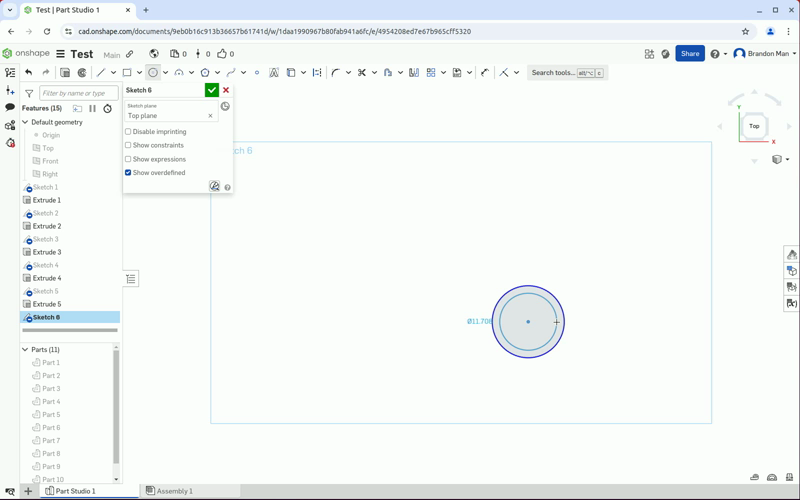
click(556, 321)
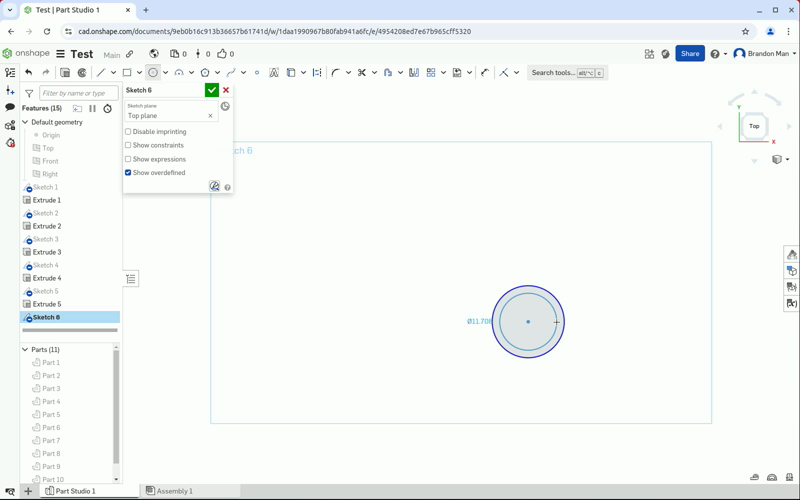
key(esc)
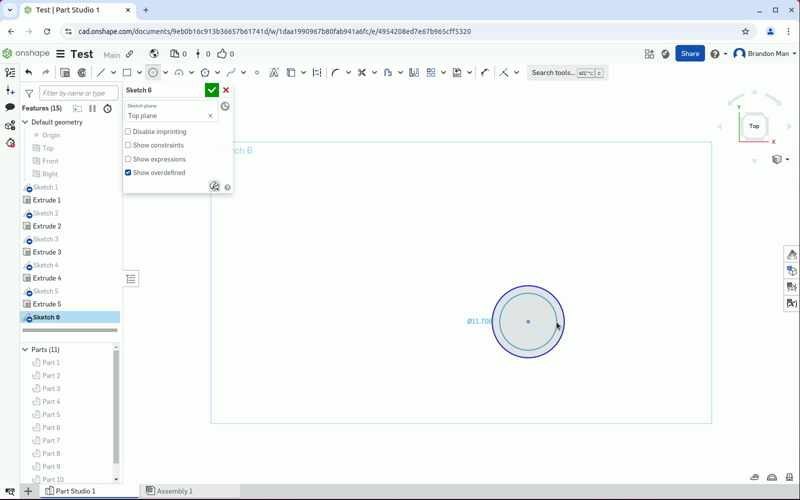
mouse_move(520, 353)
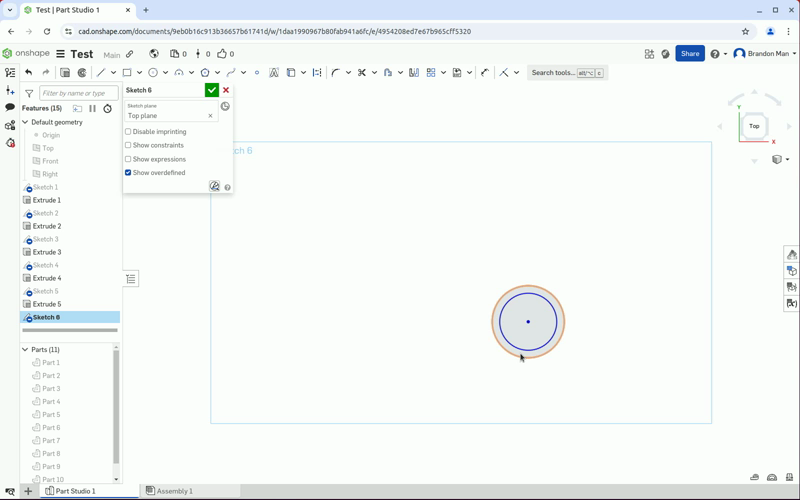
scroll(6)
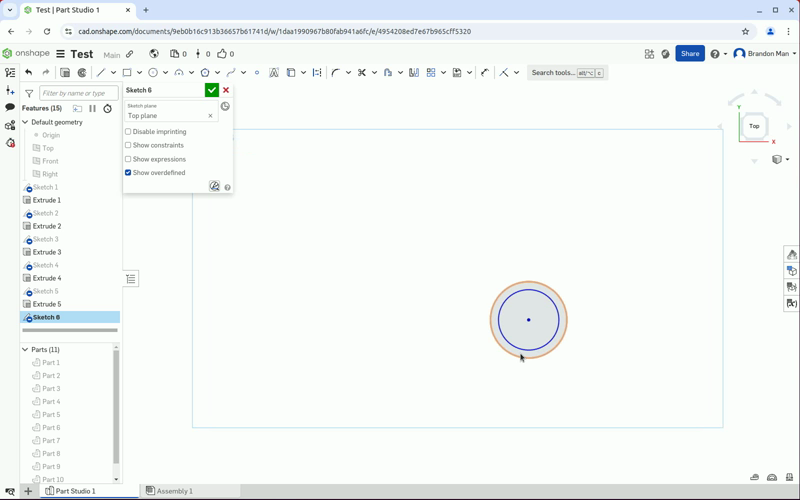
scroll(6)
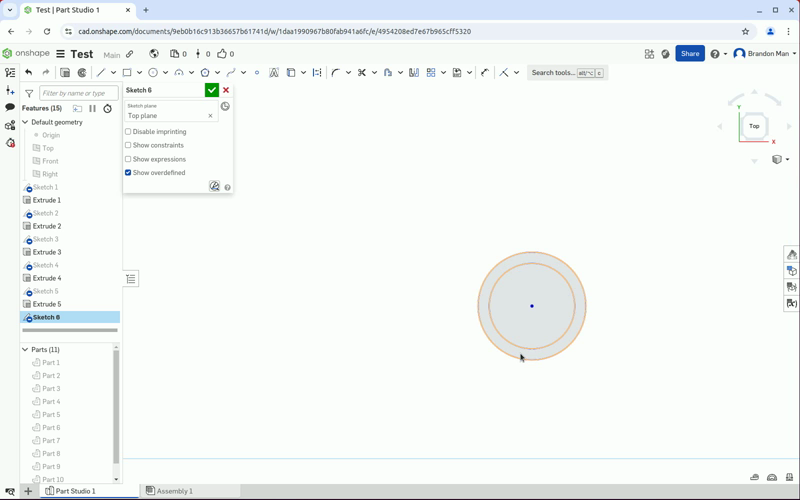
scroll(6)
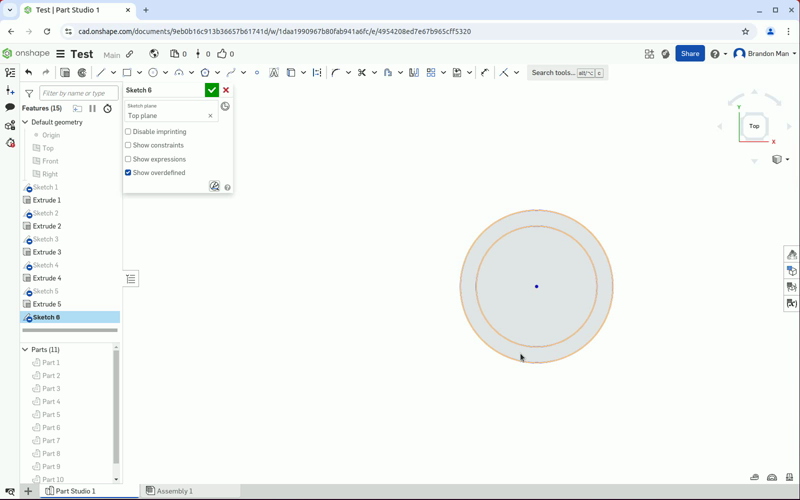
scroll(6)
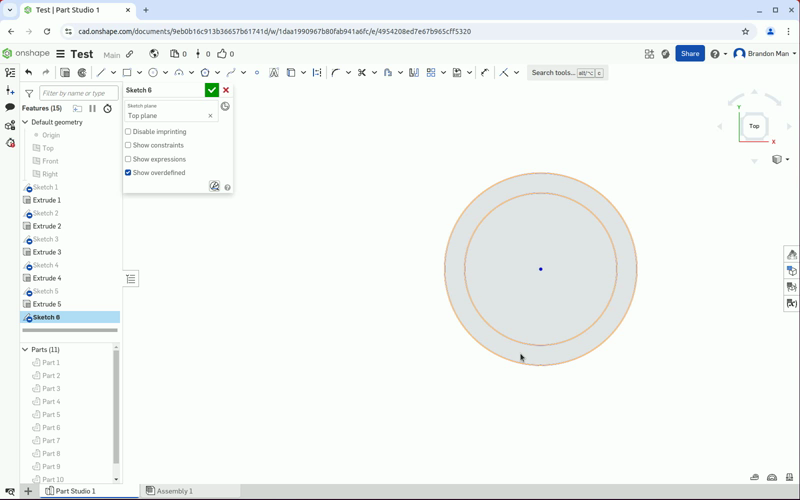
scroll(6)
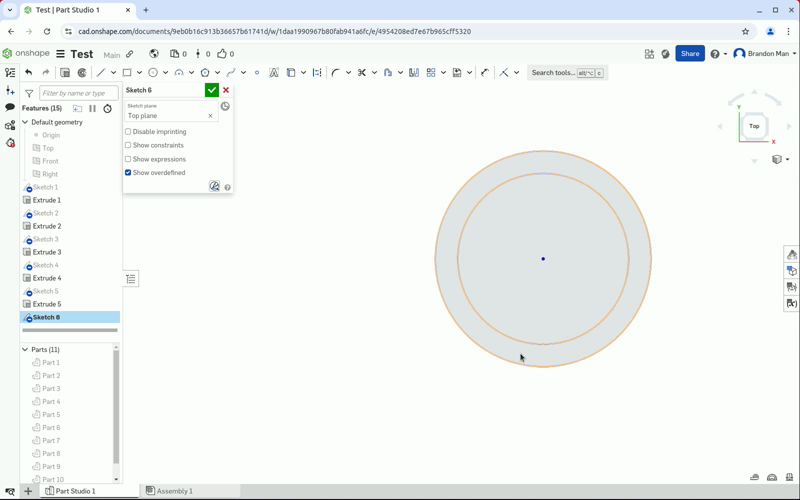
scroll(6)
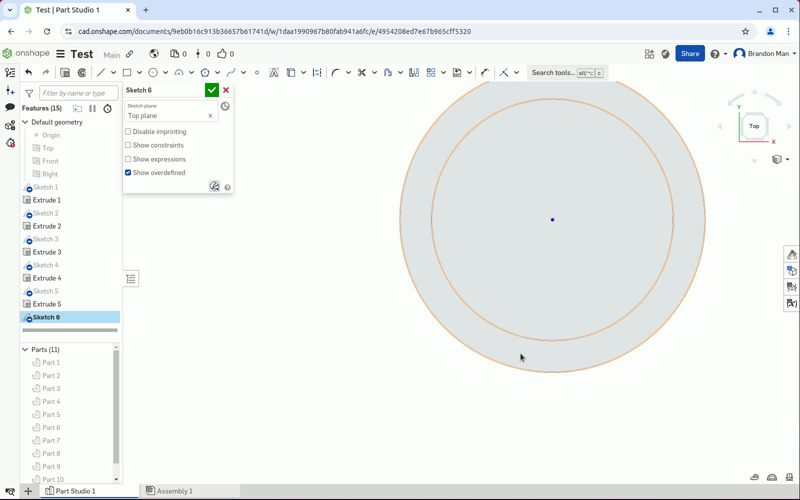
scroll(6)
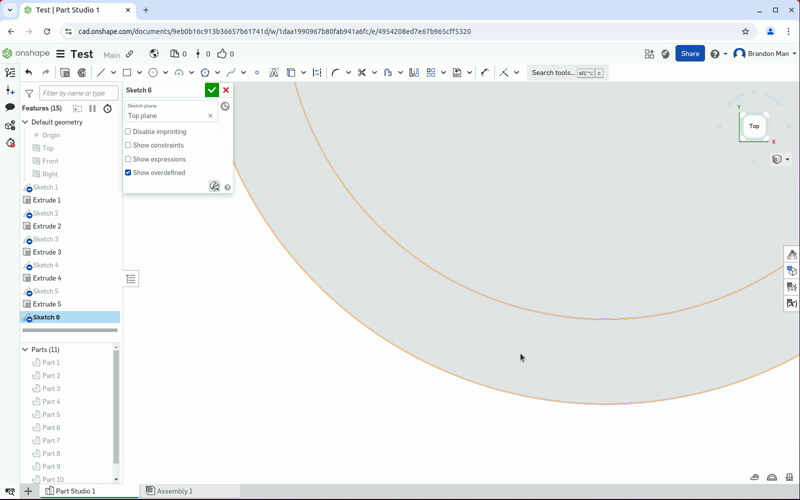
click(520, 353)
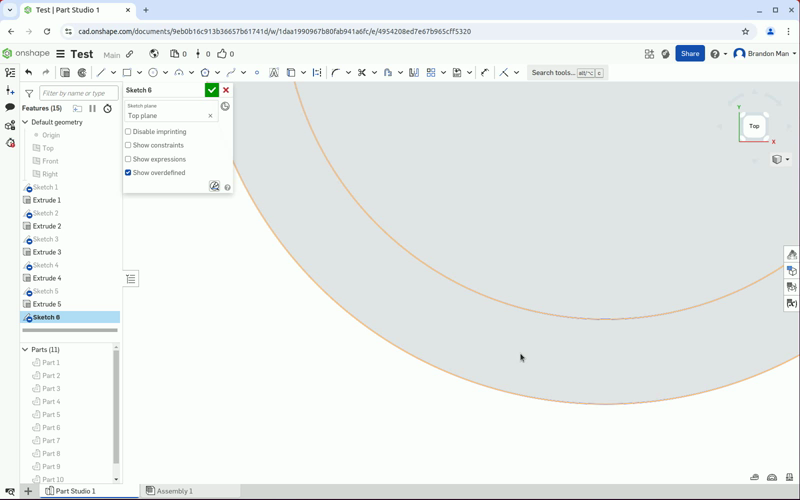
scroll(-6)
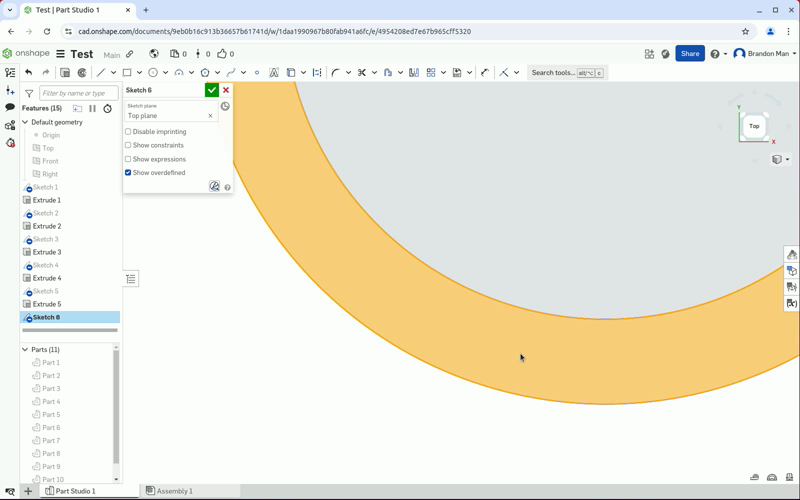
scroll(-6)
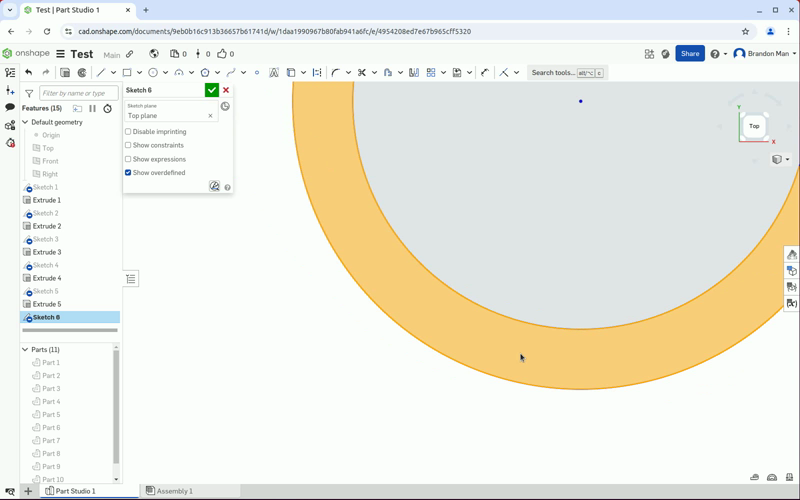
scroll(-6)
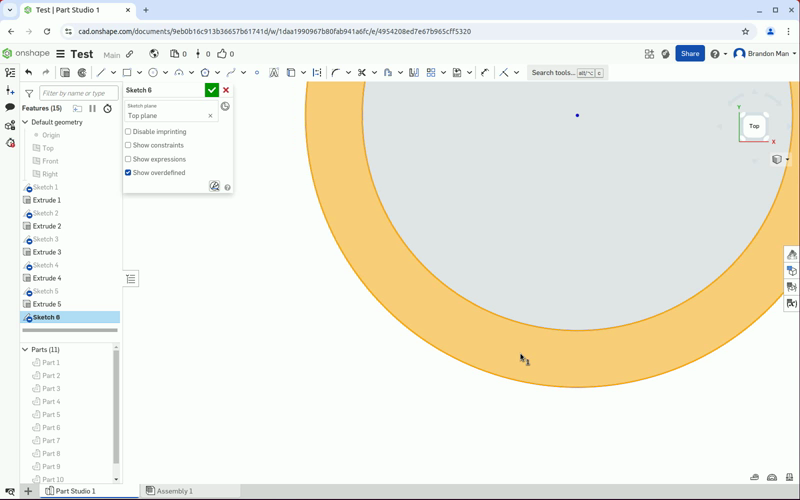
scroll(-6)
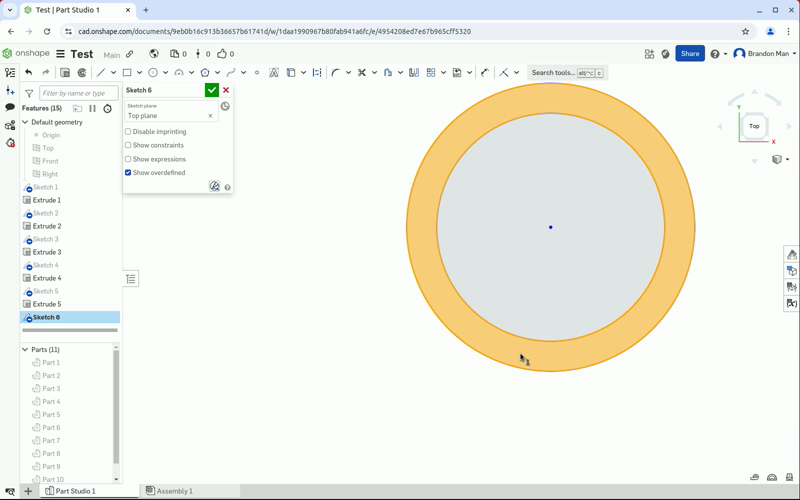
scroll(-6)
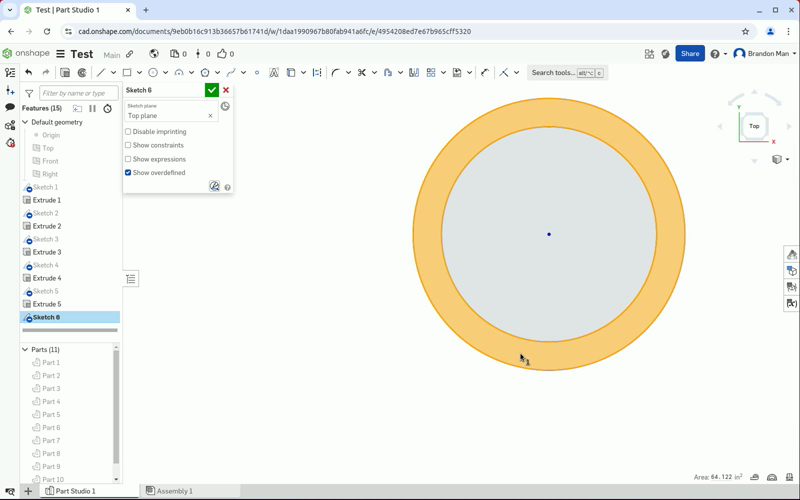
scroll(-6)
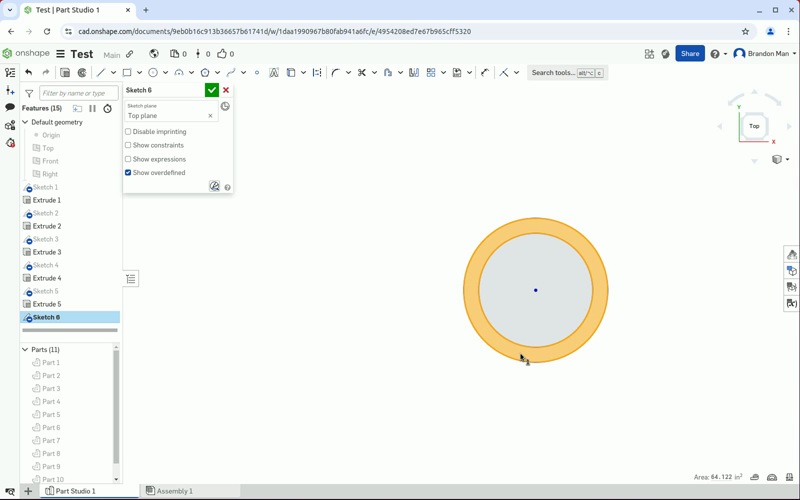
scroll(-6)
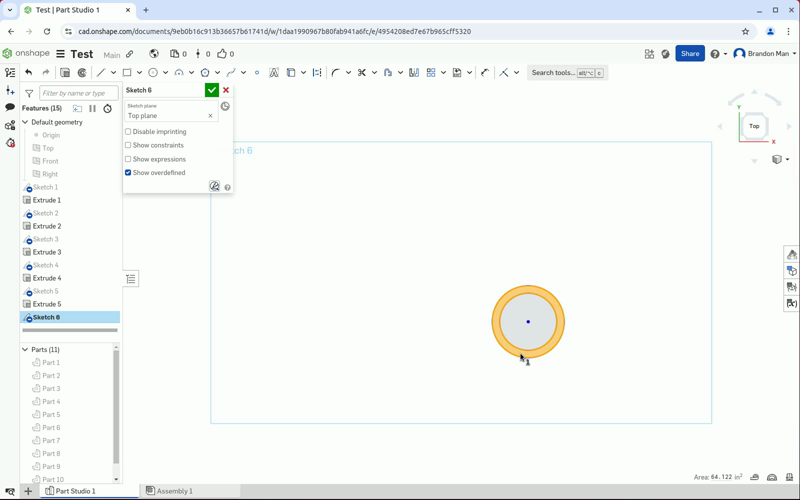
mouse_move(69, 352)
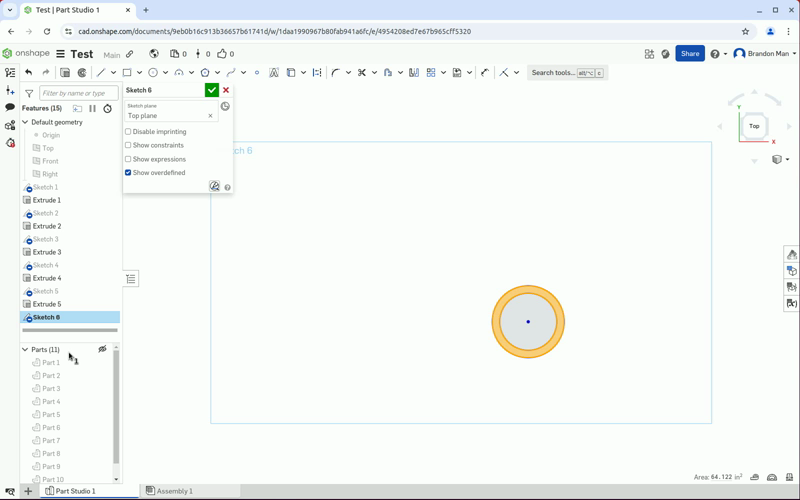
key(shift+y)
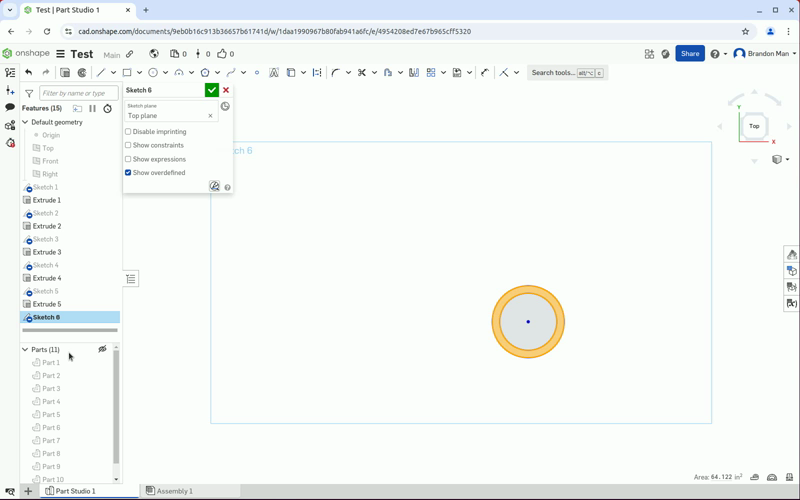
key(shift+e)
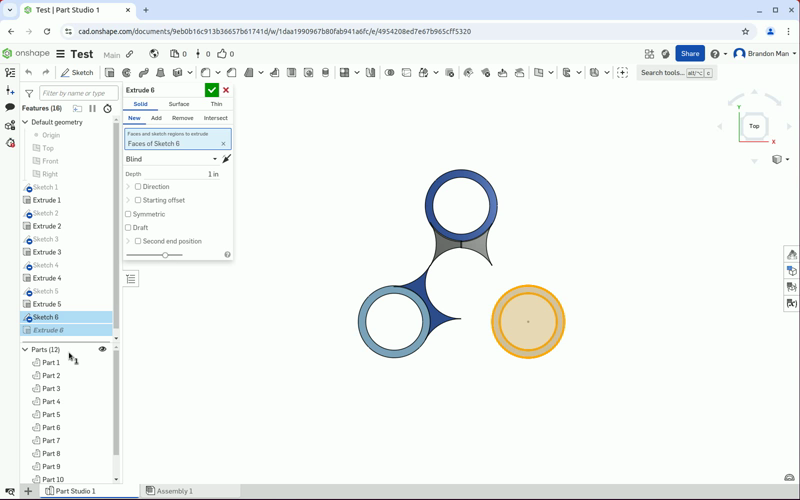
mouse_move(143, 106)
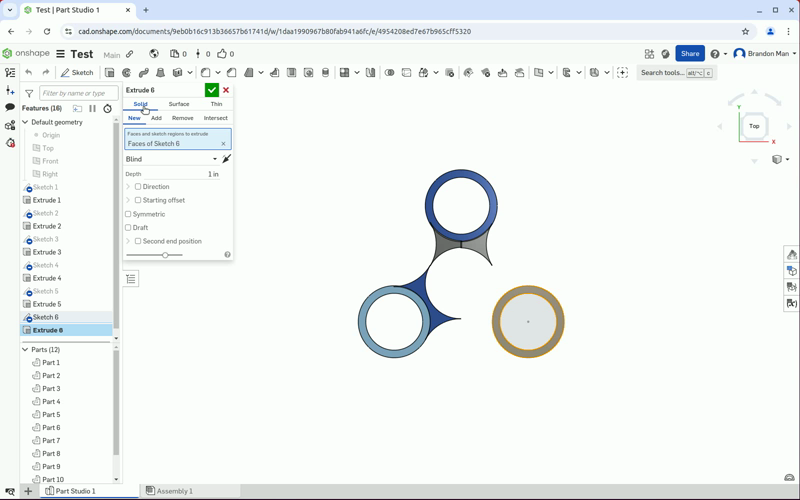
click(143, 106)
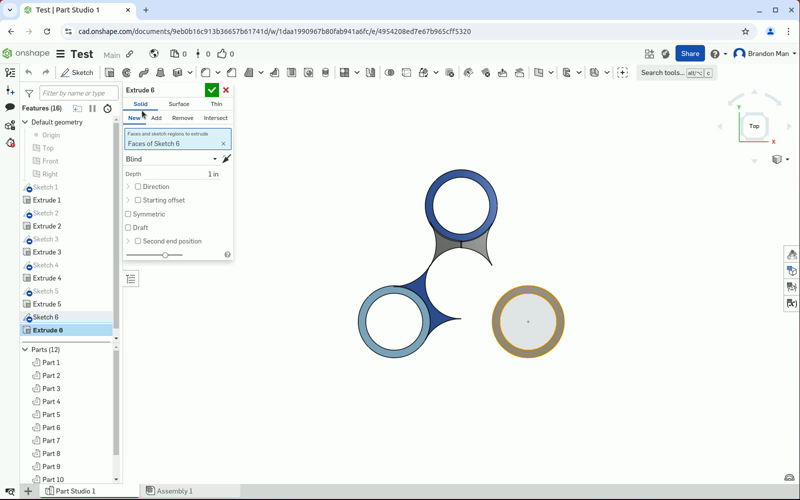
mouse_move(137, 120)
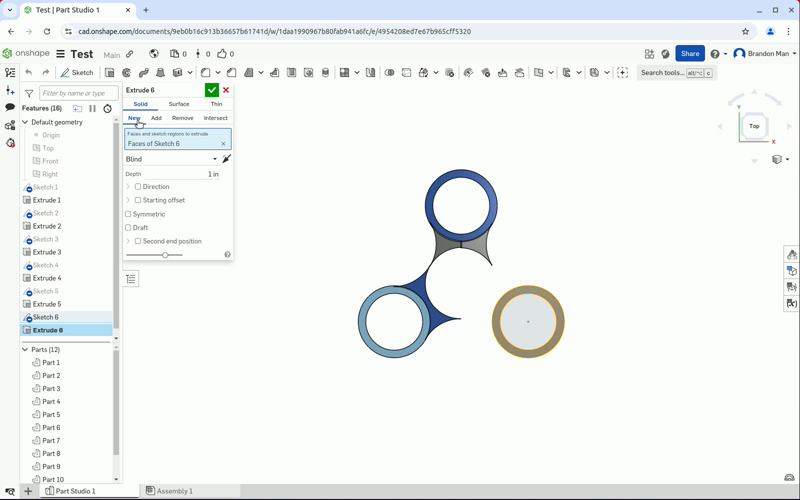
click(137, 120)
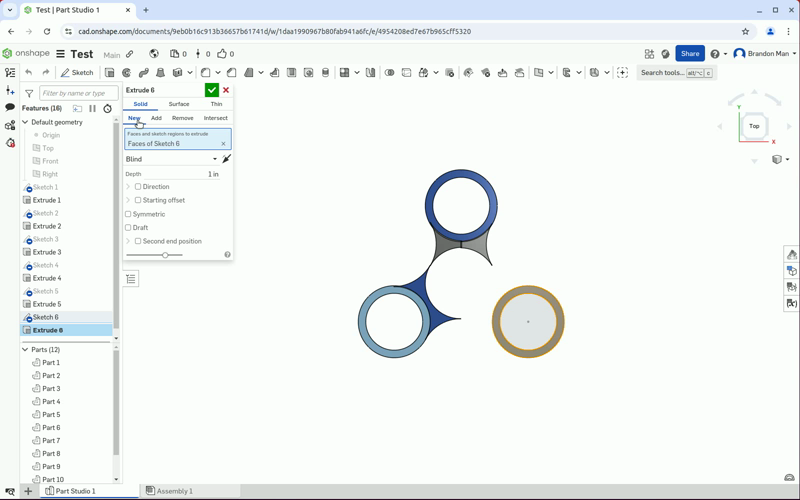
key(tab, 4)
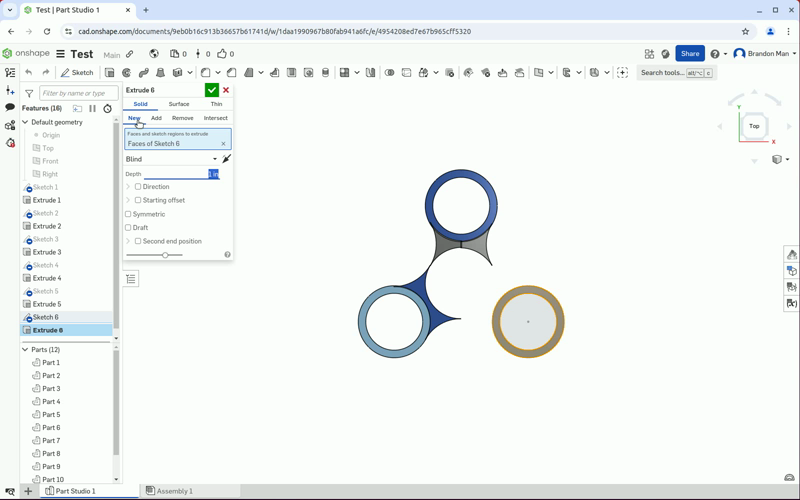
text(3.37)
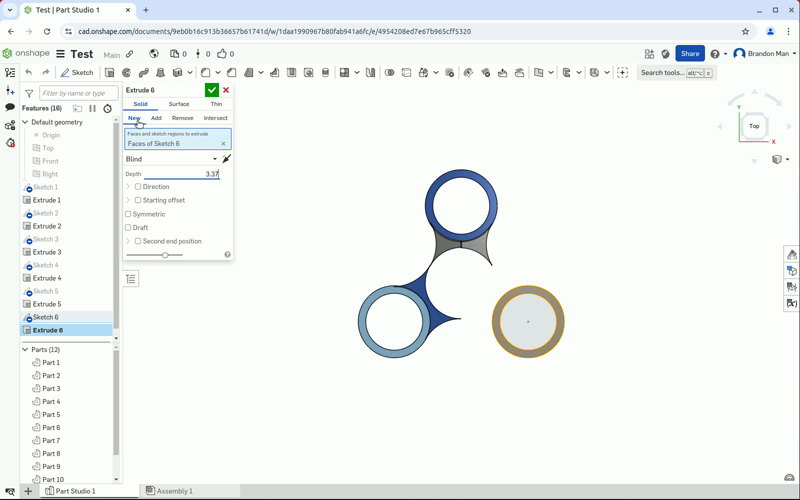
key(enter)
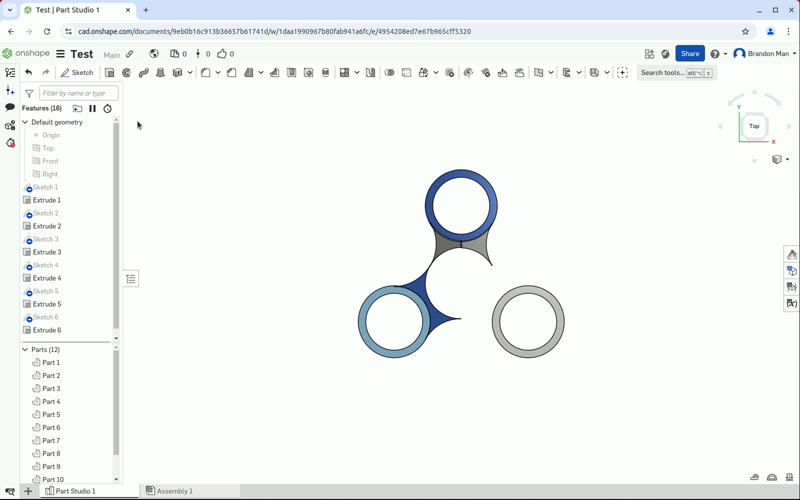
key(shift+h)
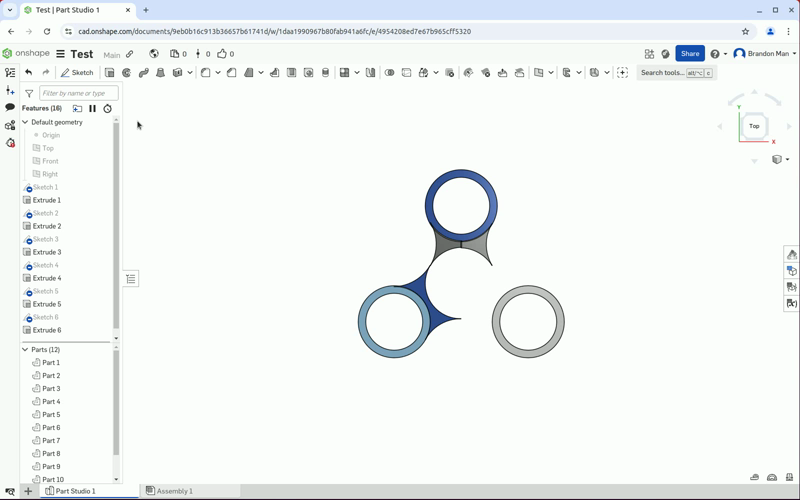
key(shift+h)
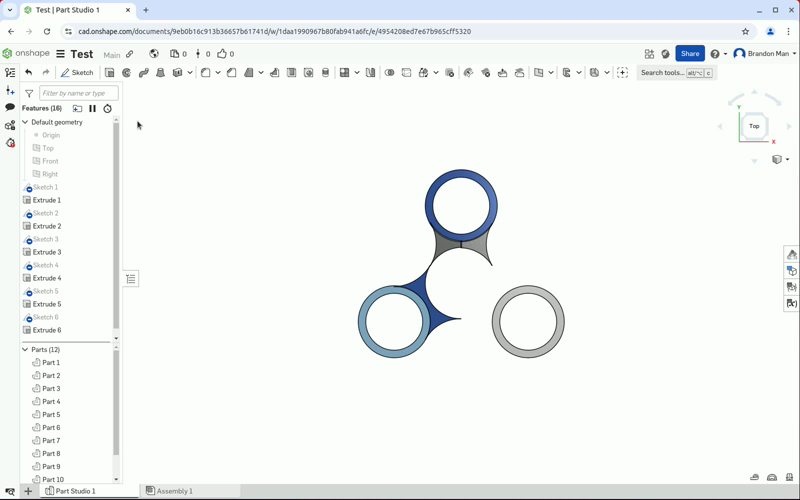
mouse_move(69, 189)
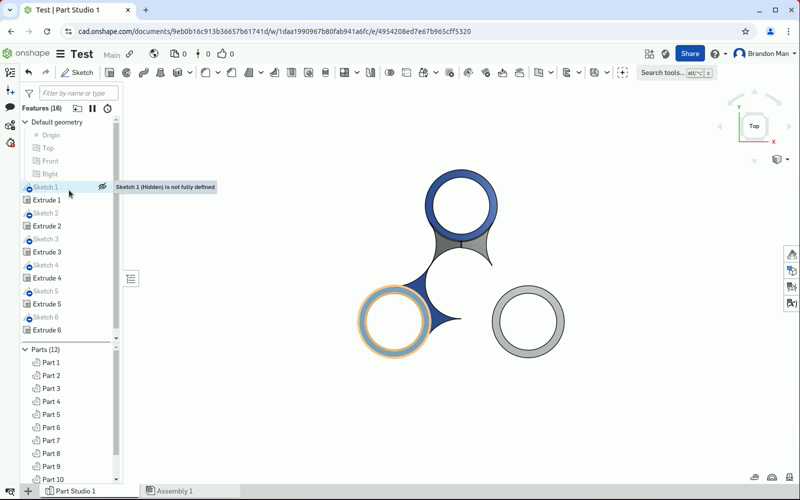
click(69, 189)
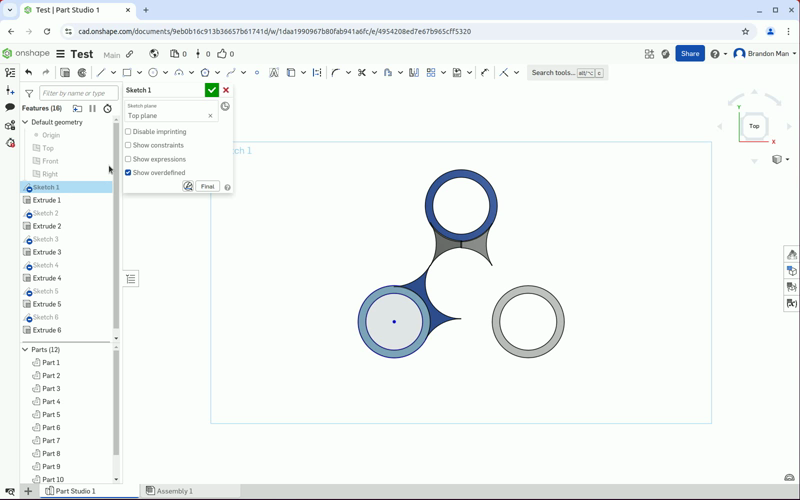
mouse_move(229, 92)
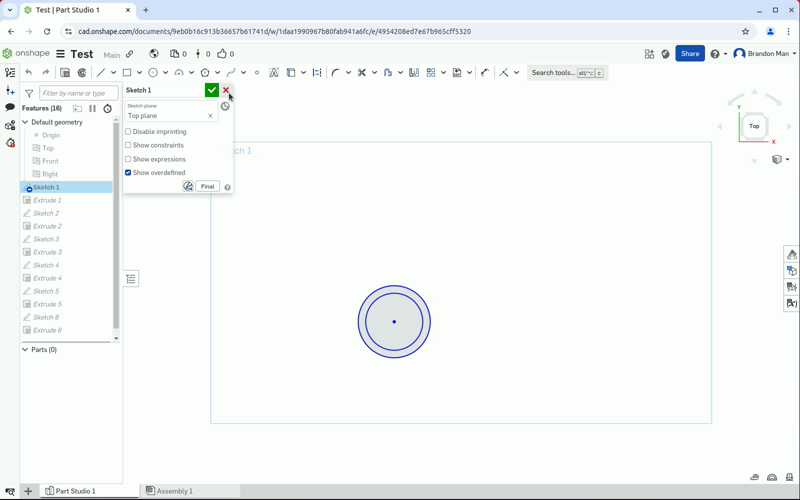
click(229, 92)
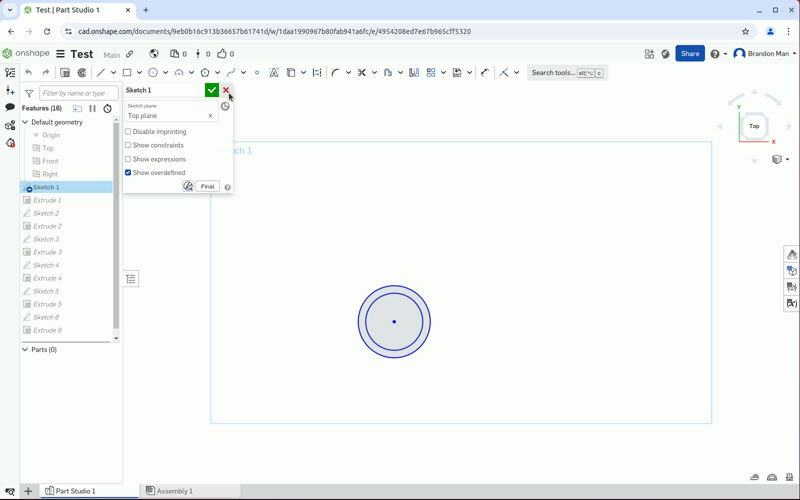
key(shift+s)
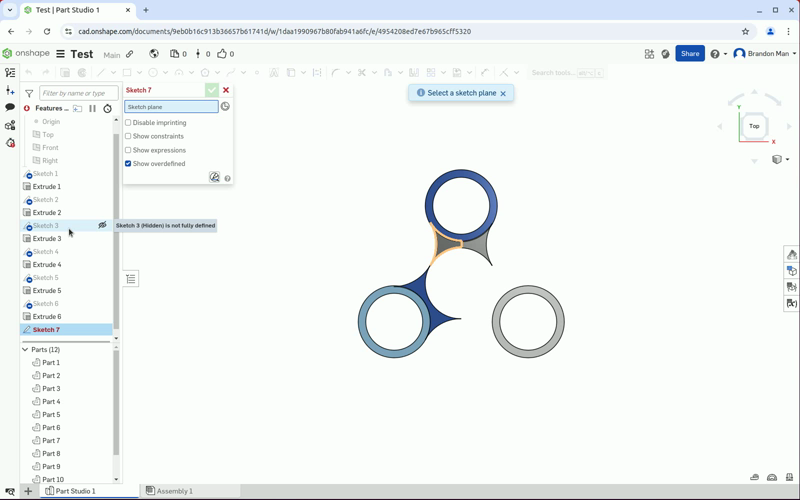
scroll(3)
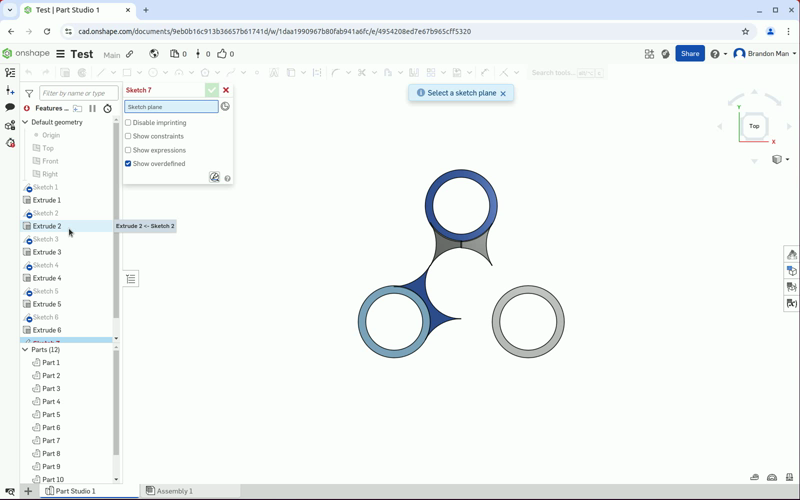
mouse_move(69, 150)
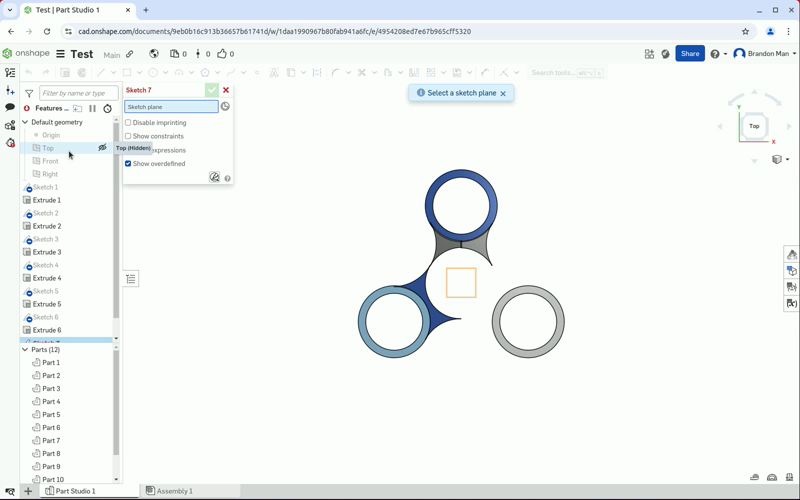
click(69, 150)
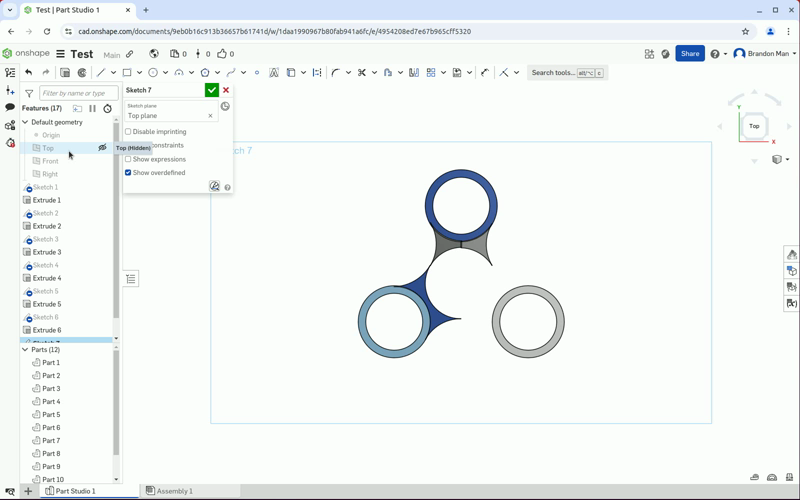
mouse_move(69, 352)
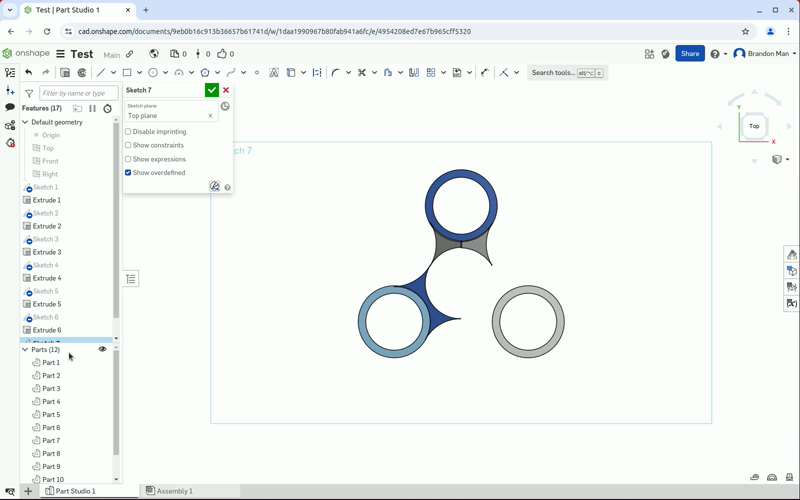
key(y)
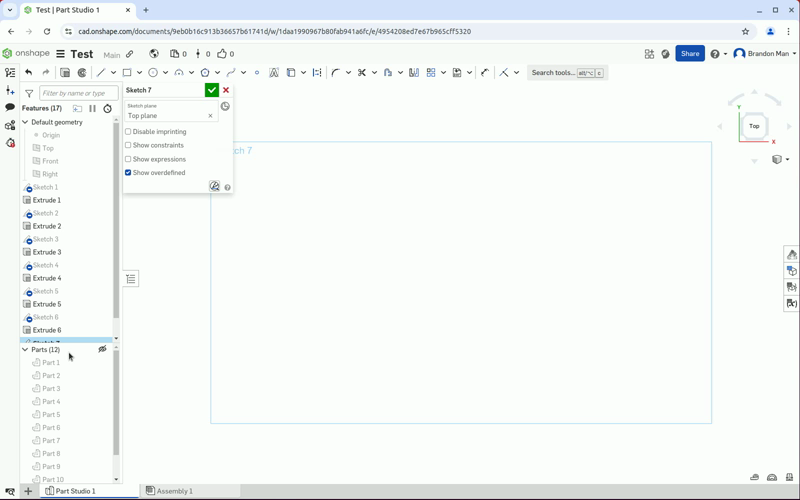
key(a)
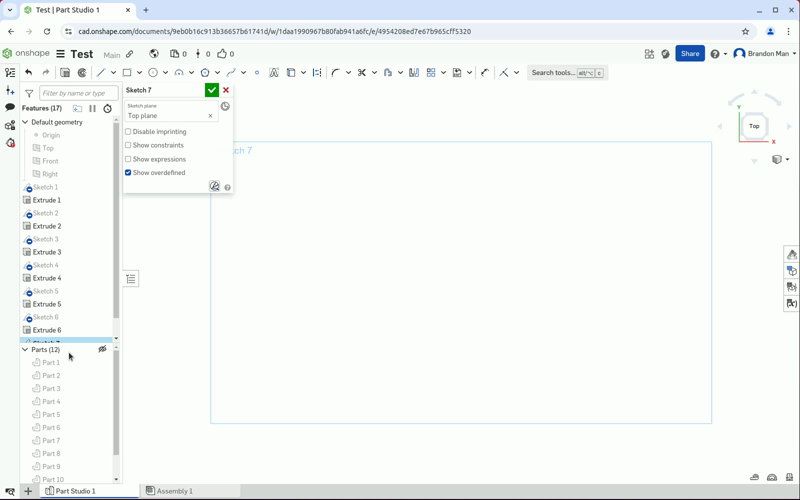
key_down(shift)
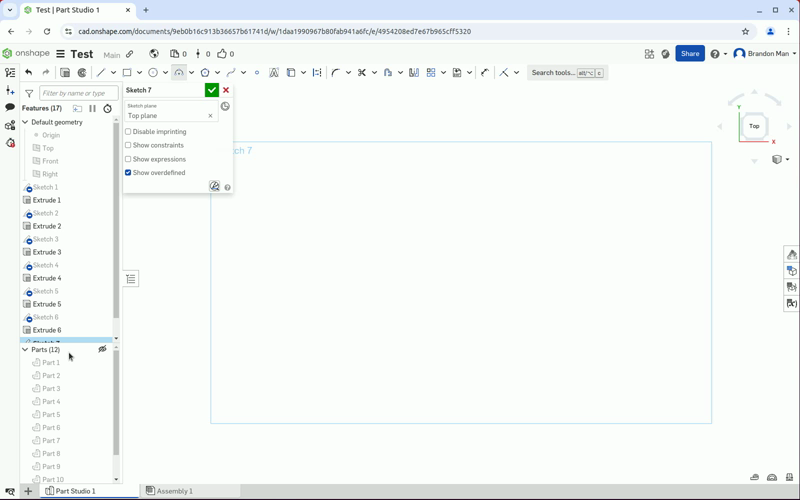
mouse_move(460, 318)
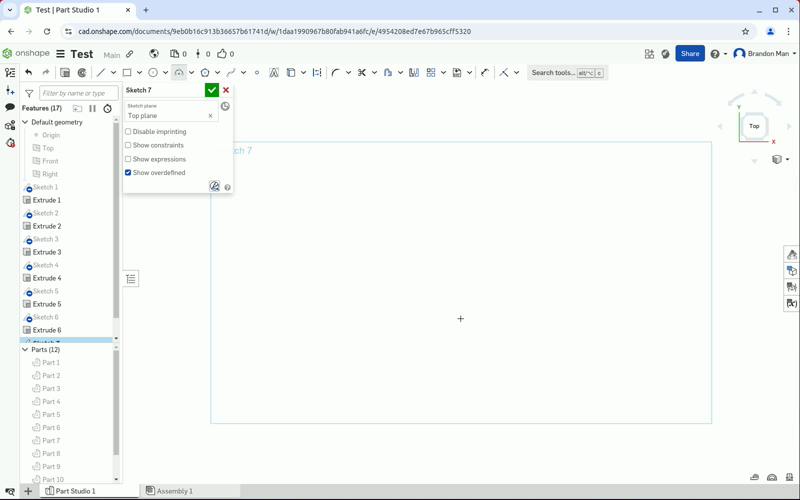
click(460, 318)
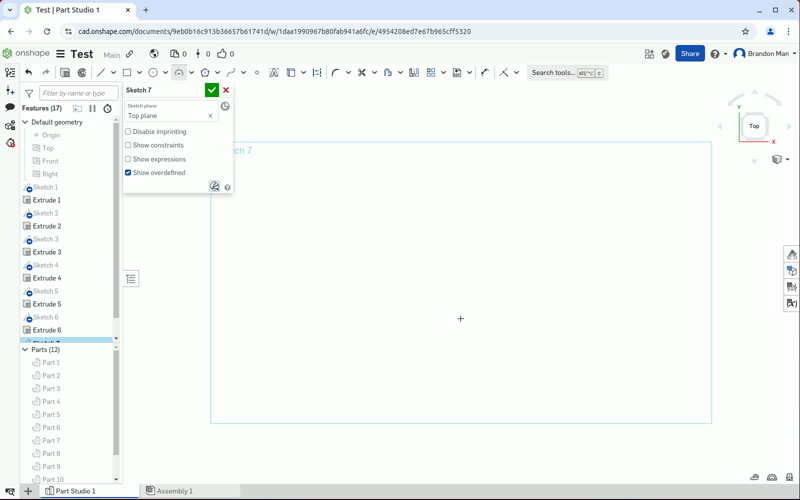
key_up(shift)
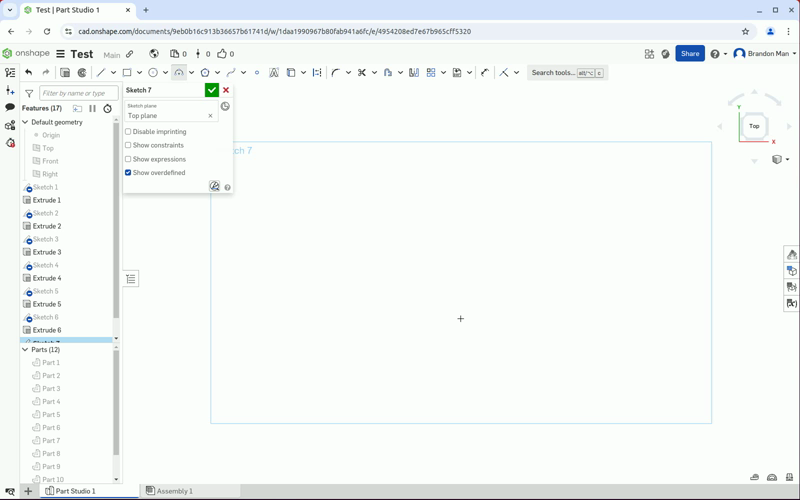
key_down(shift)
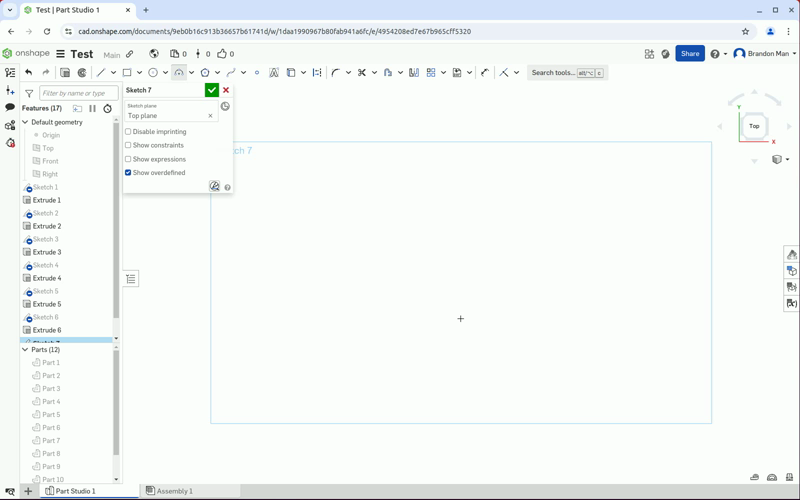
mouse_move(496, 339)
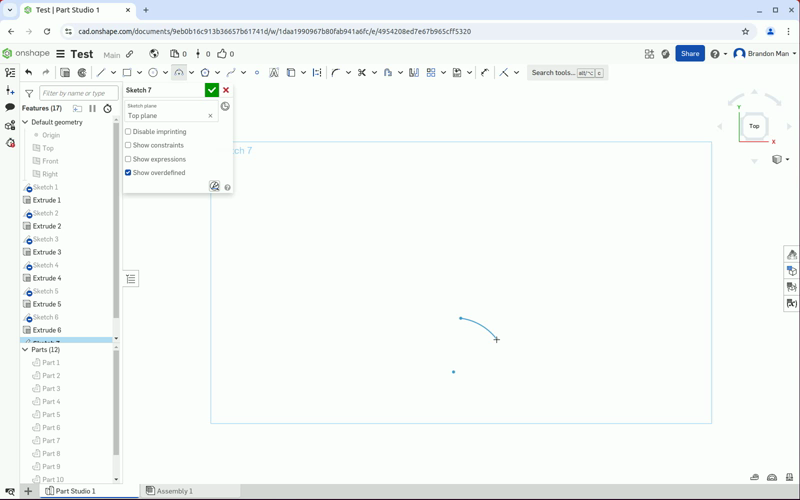
click(496, 339)
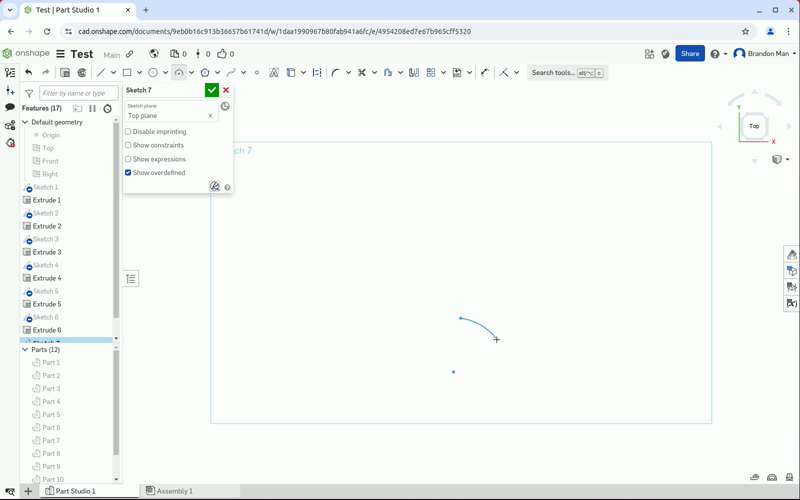
mouse_move(481, 323)
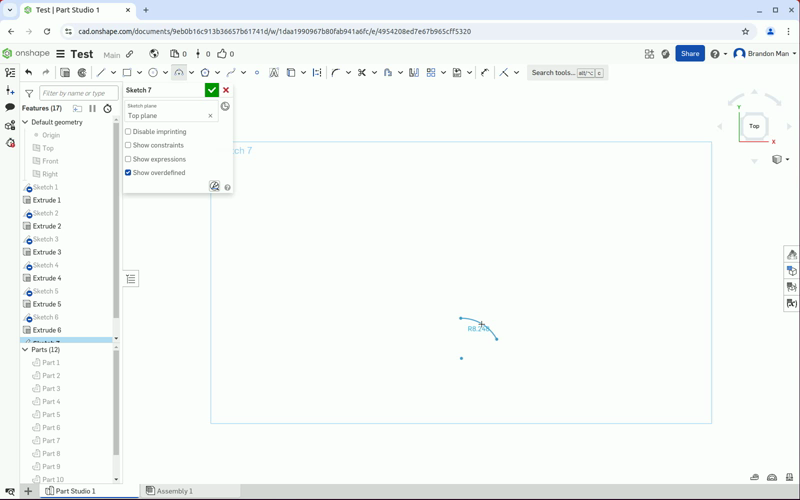
click(481, 323)
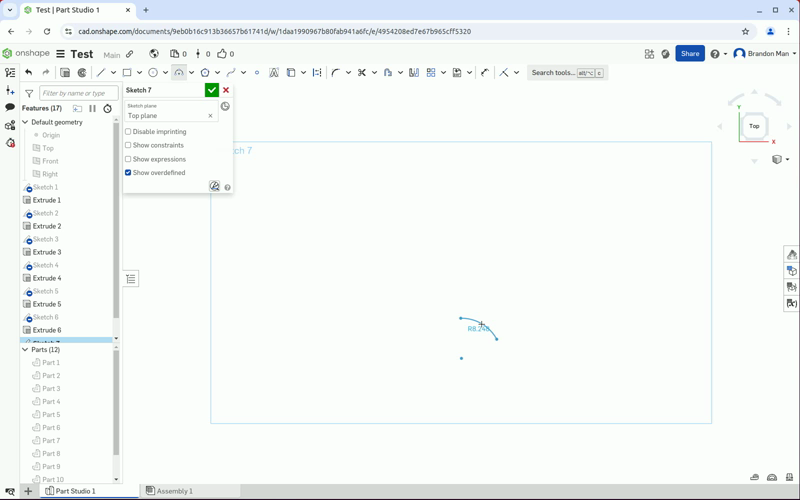
key_up(shift)
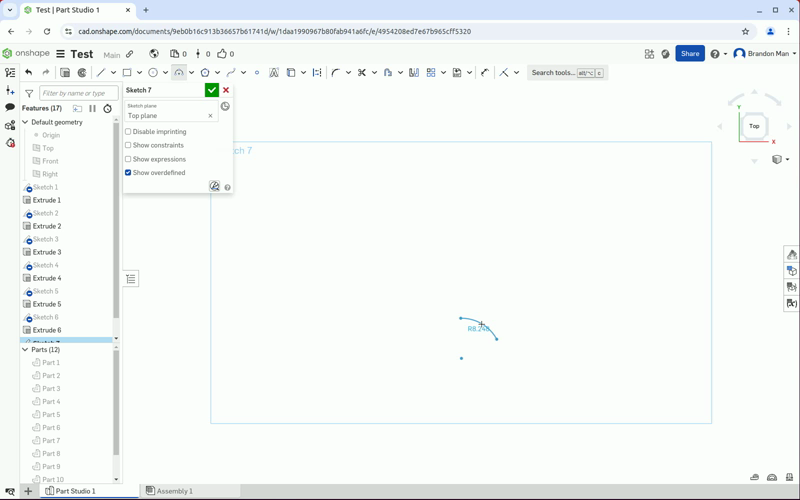
mouse_move(496, 339)
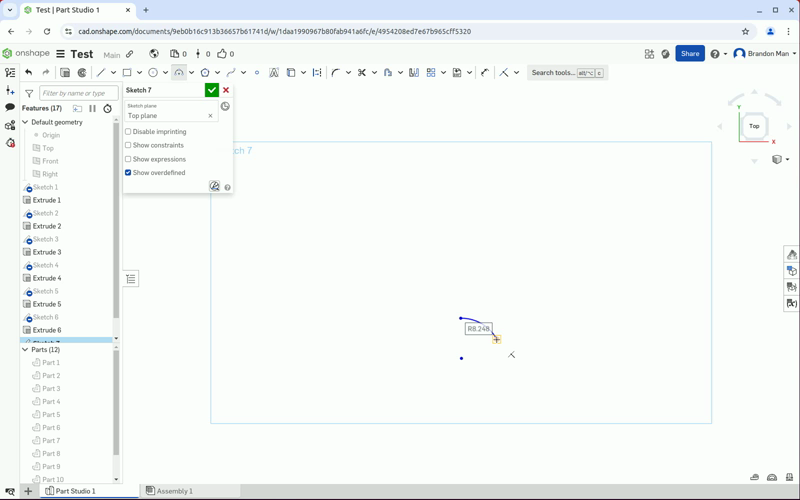
click(496, 339)
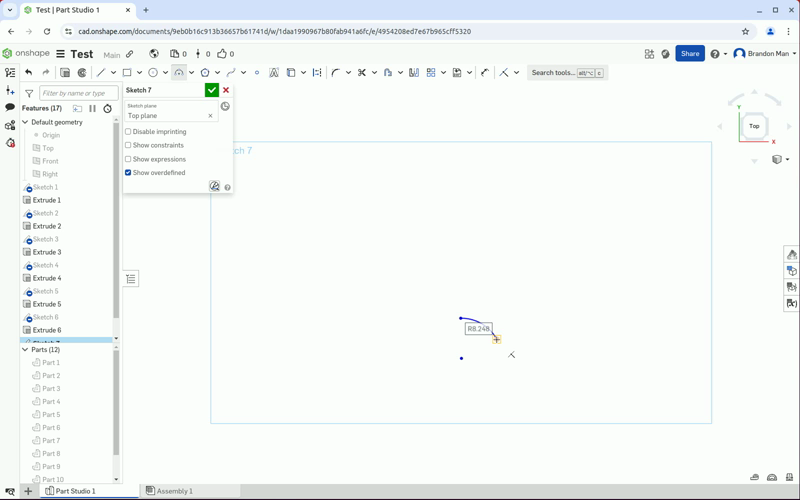
key_down(shift)
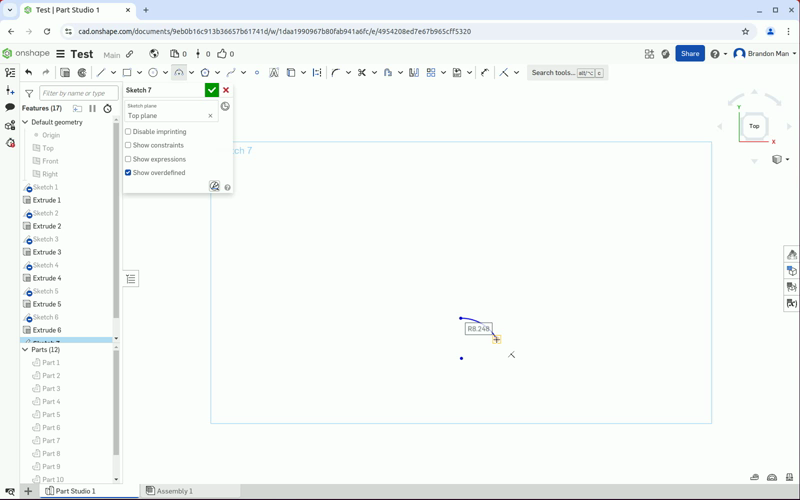
mouse_move(528, 285)
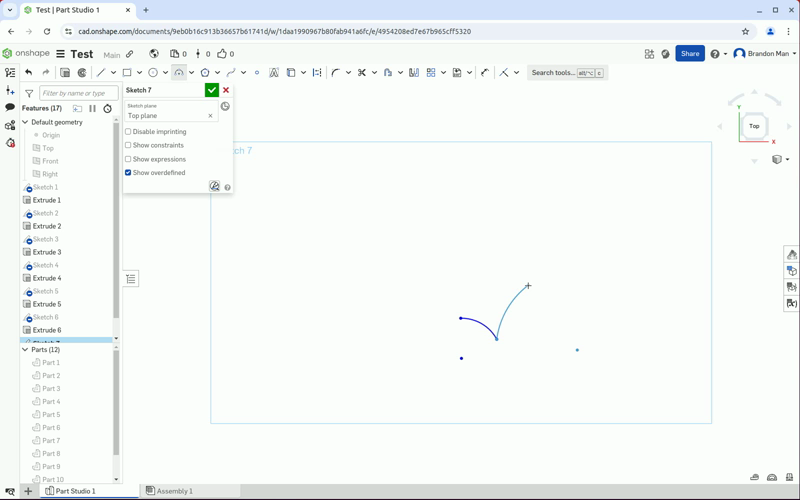
click(528, 285)
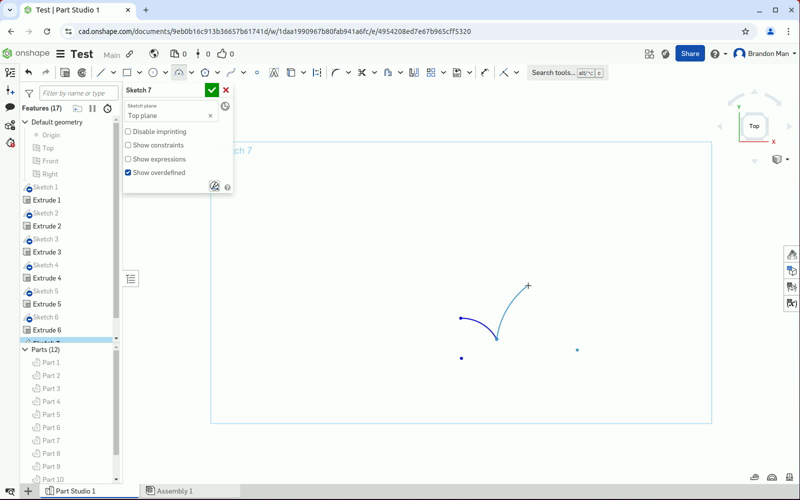
mouse_move(496, 303)
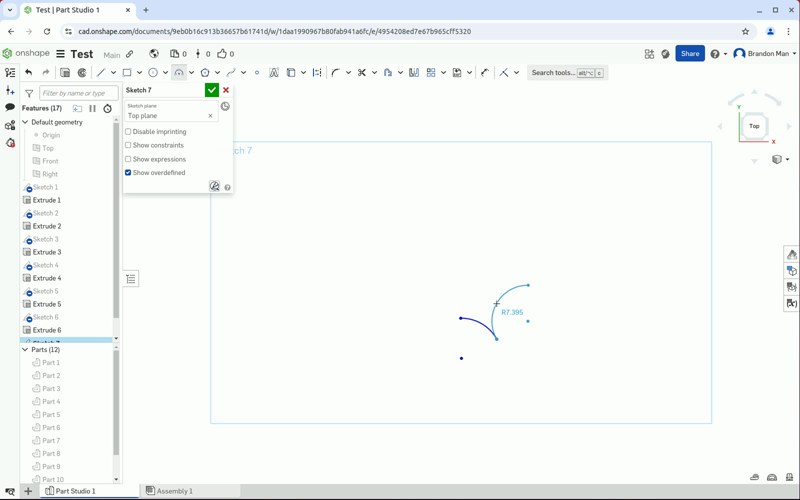
click(496, 303)
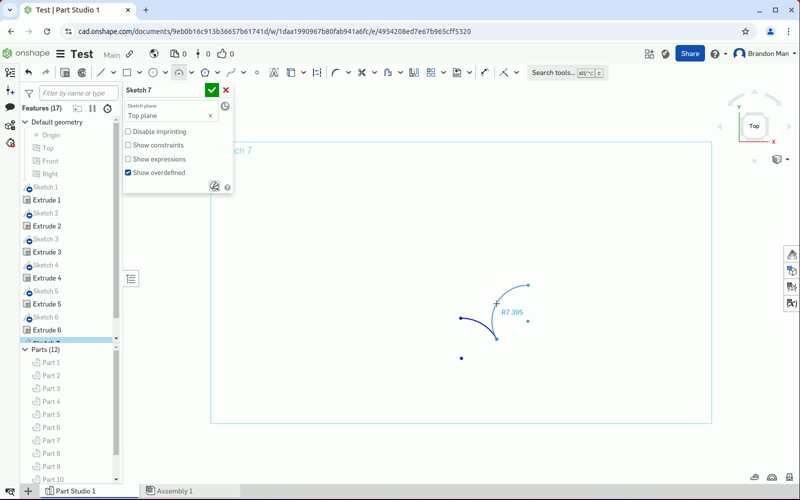
key_up(shift)
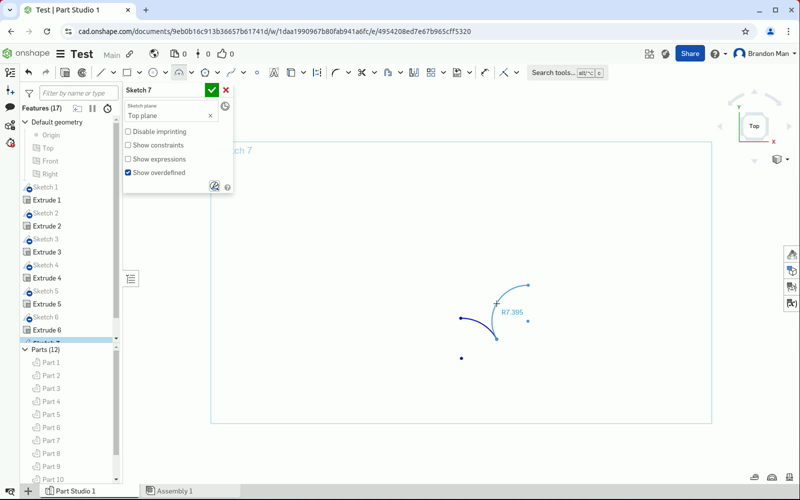
mouse_move(528, 285)
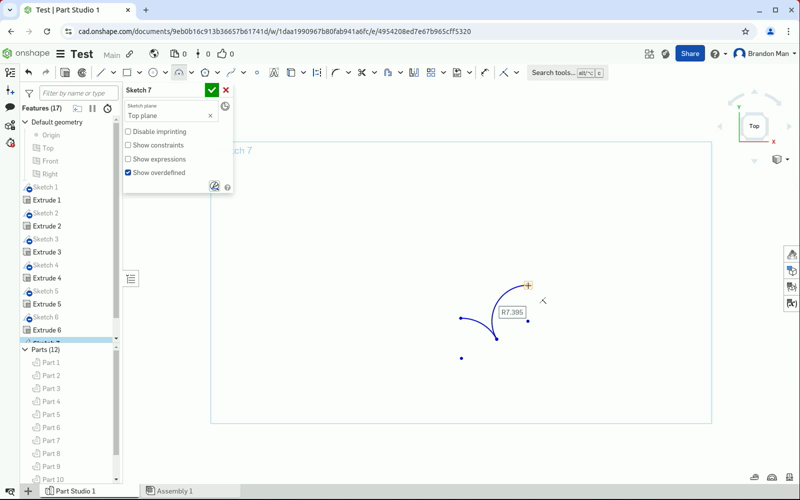
click(528, 285)
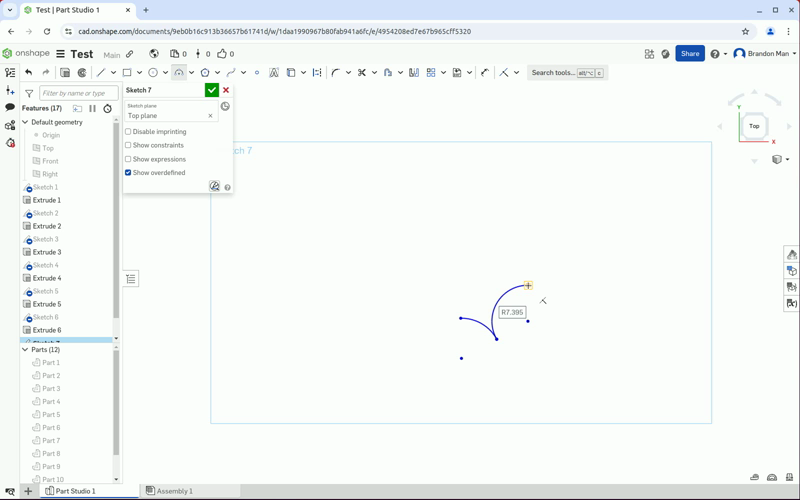
key_down(shift)
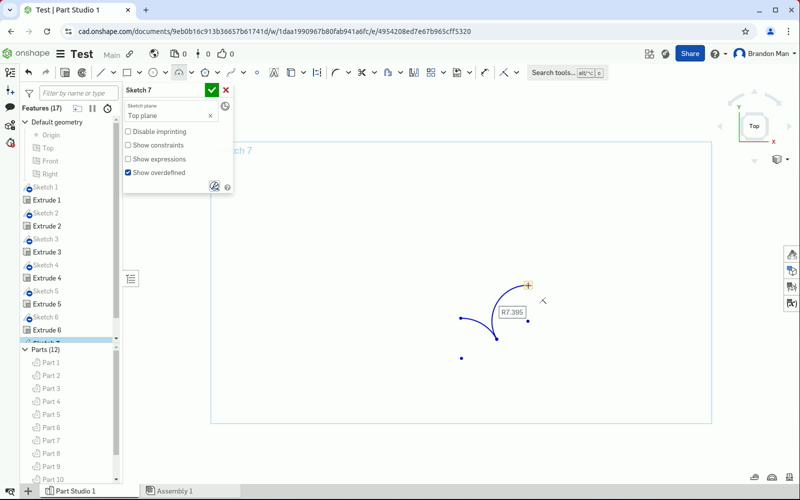
mouse_move(492, 264)
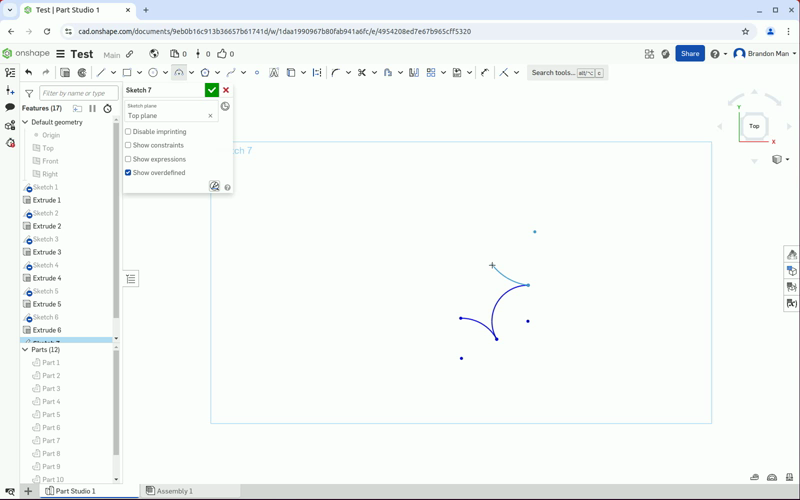
click(492, 264)
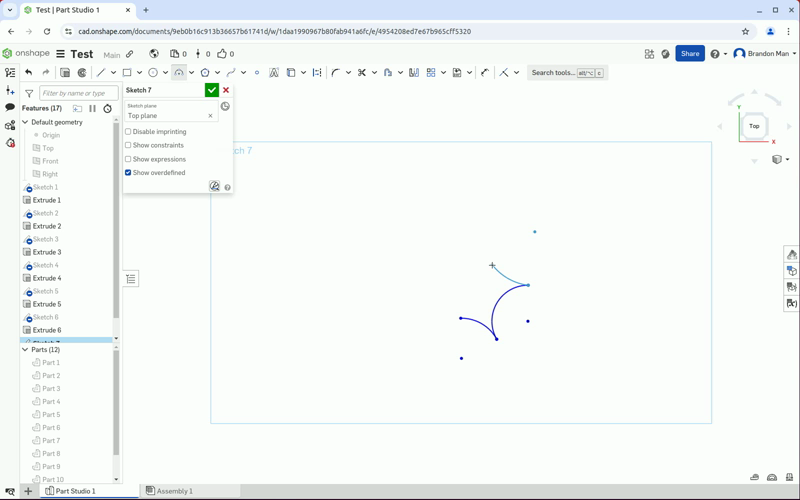
mouse_move(507, 279)
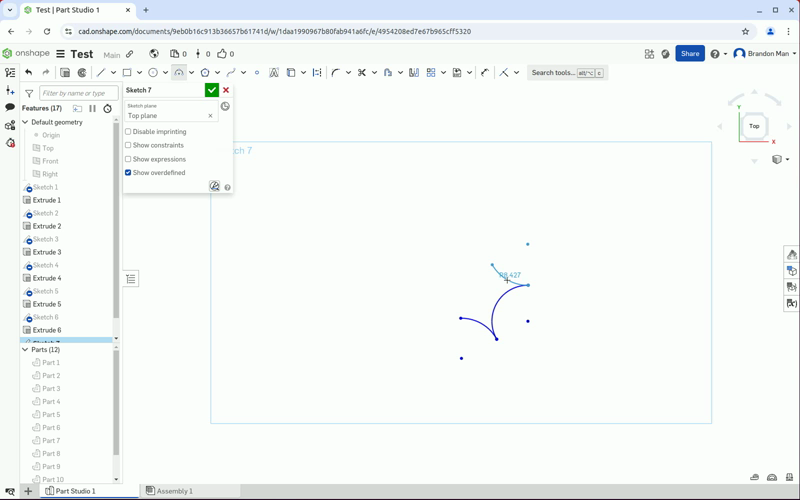
click(507, 279)
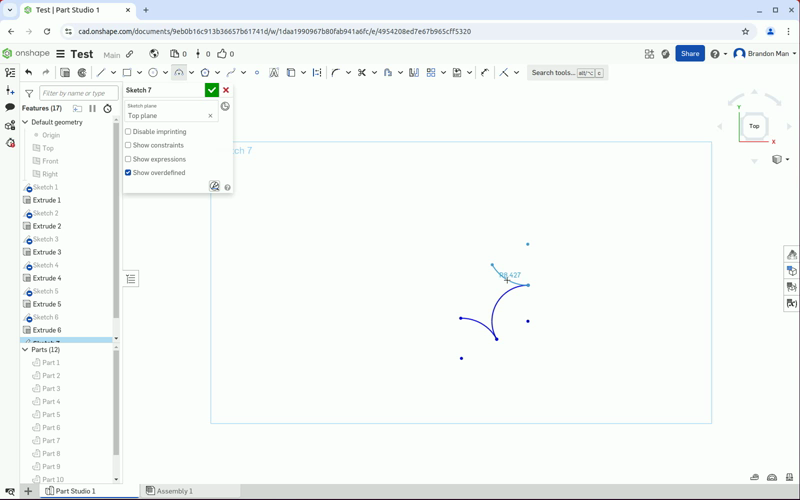
key_up(shift)
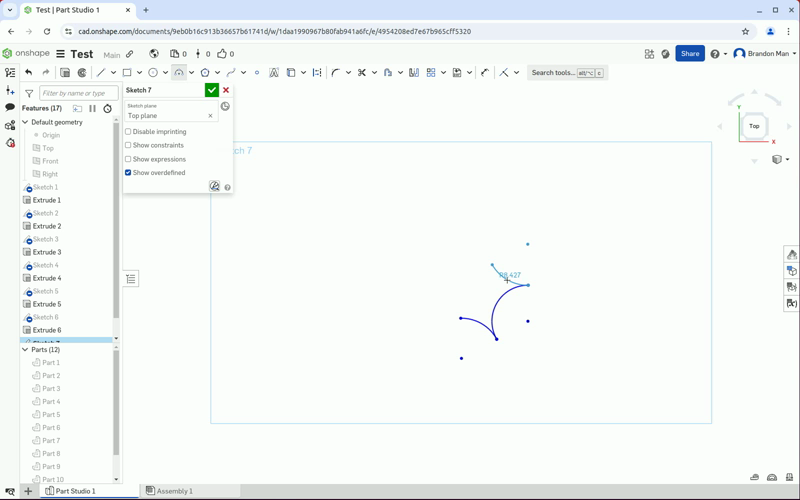
mouse_move(492, 264)
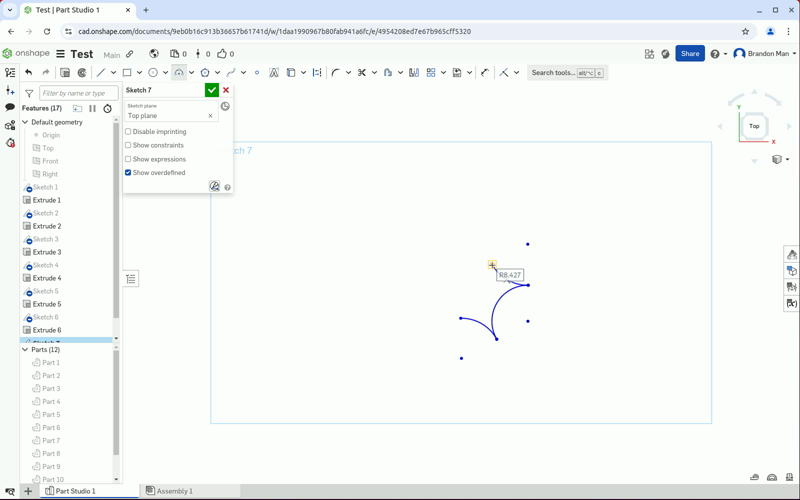
click(492, 264)
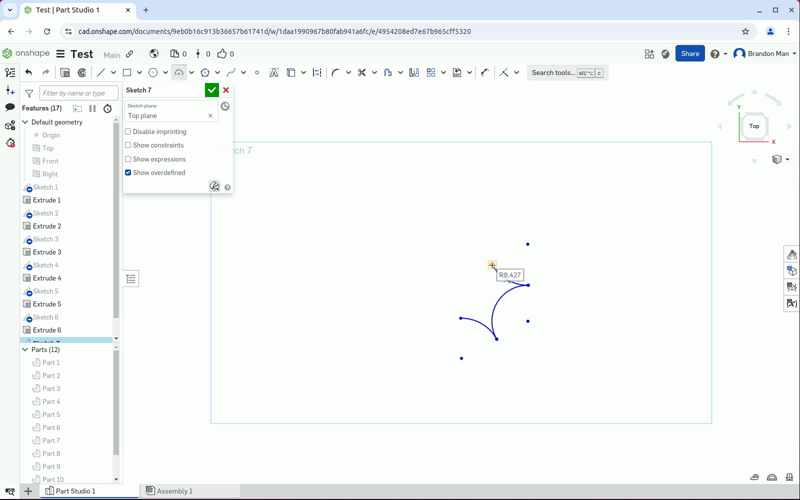
mouse_move(460, 318)
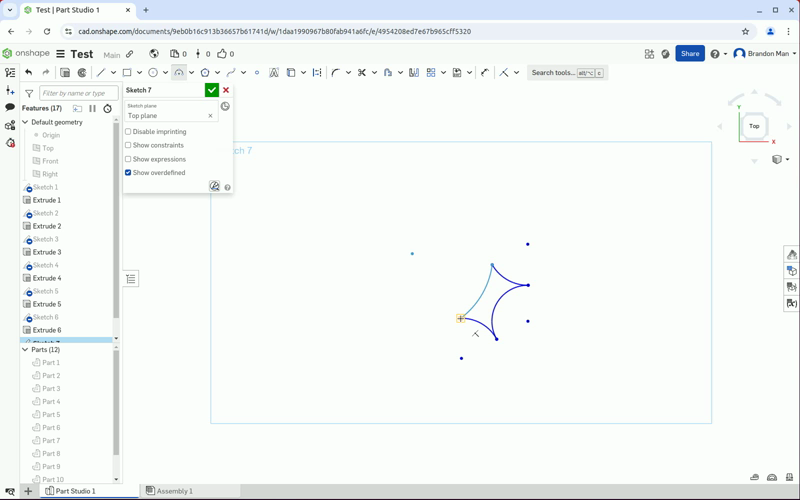
click(460, 318)
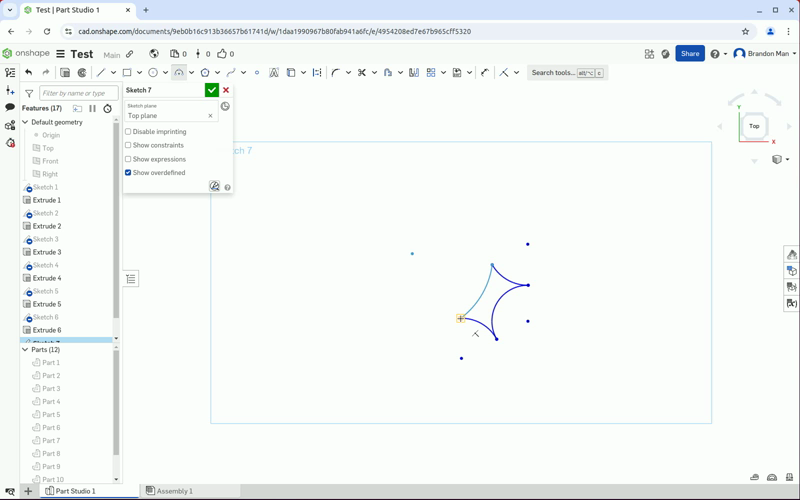
key_down(shift)
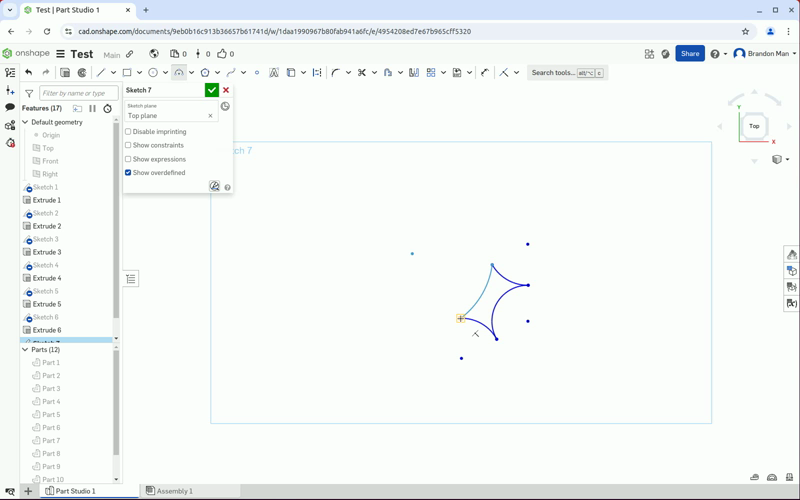
mouse_move(492, 300)
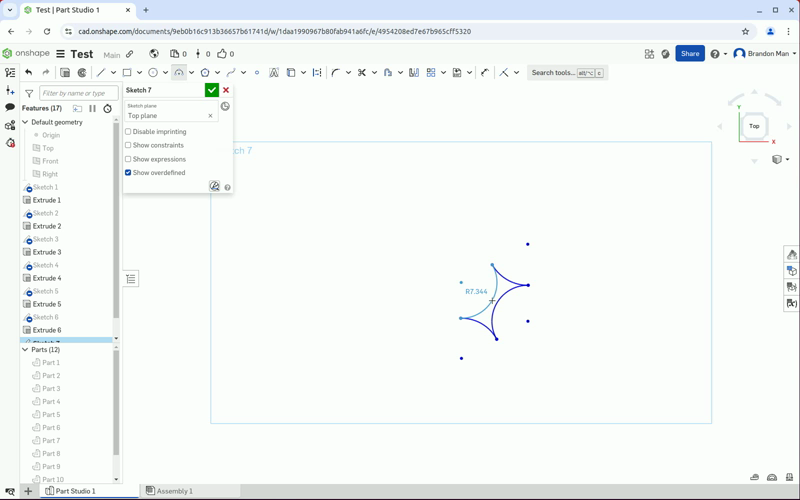
click(492, 300)
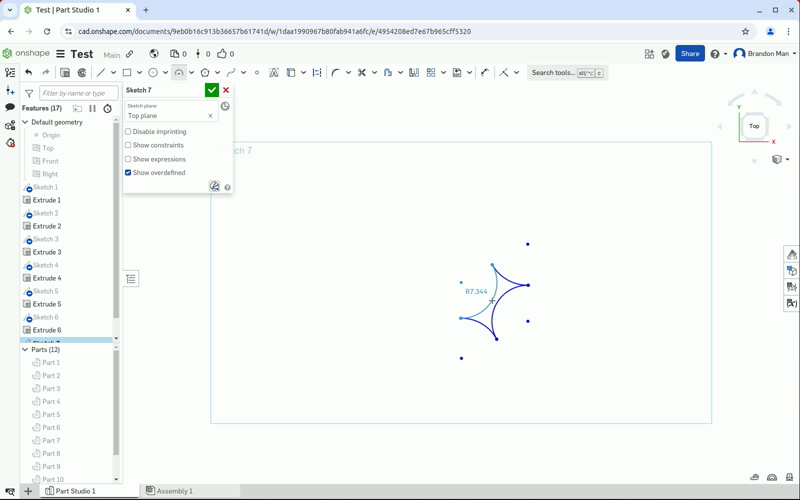
key_up(shift)
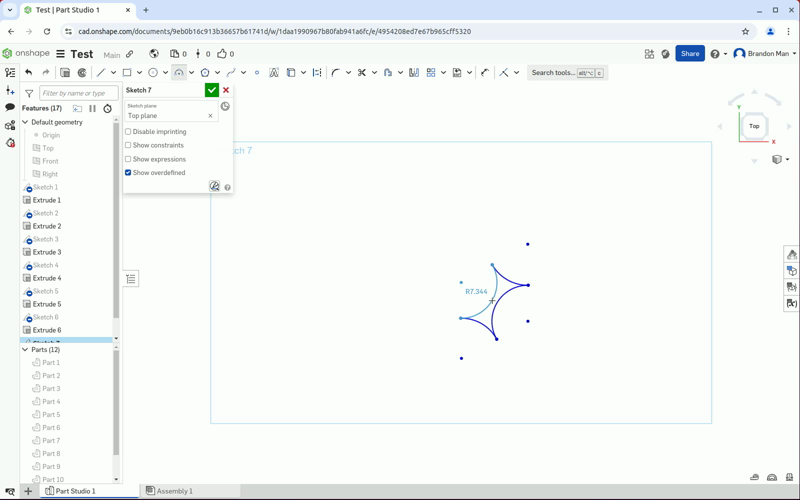
key(esc)
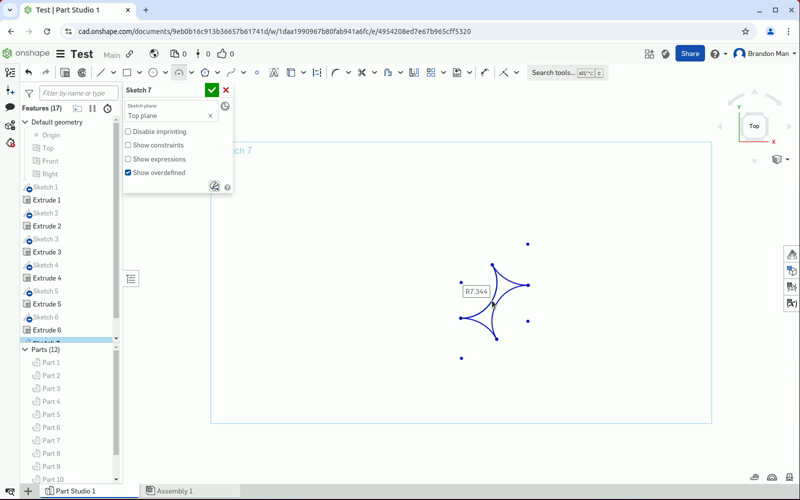
mouse_move(497, 286)
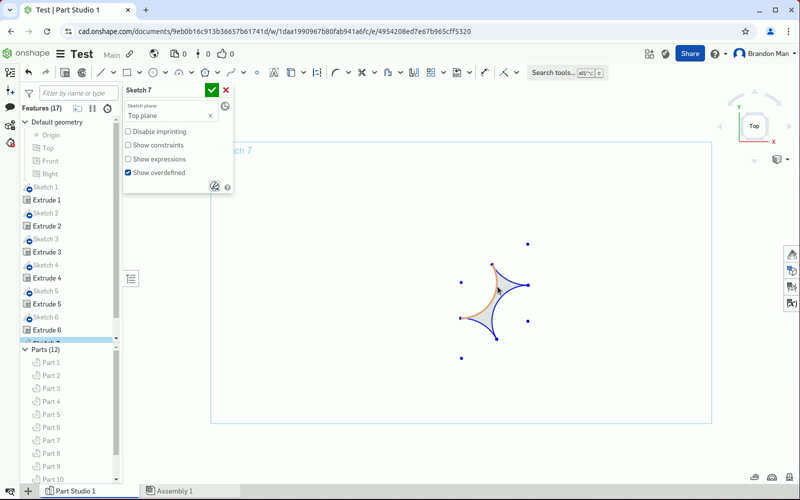
scroll(6)
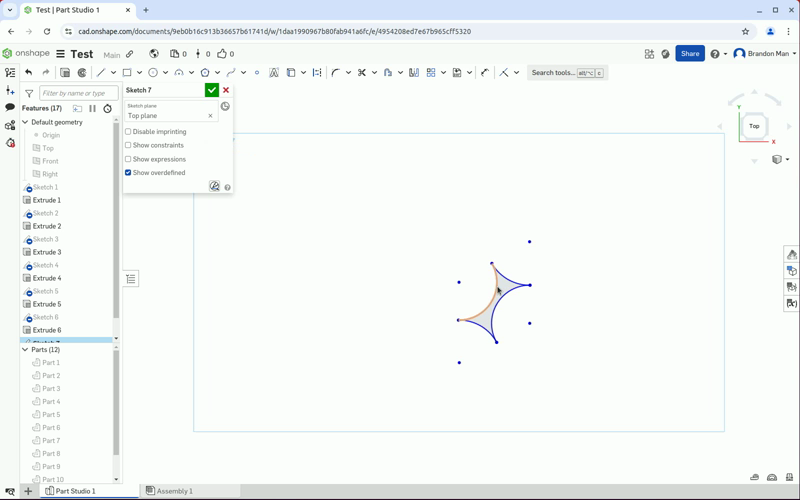
scroll(6)
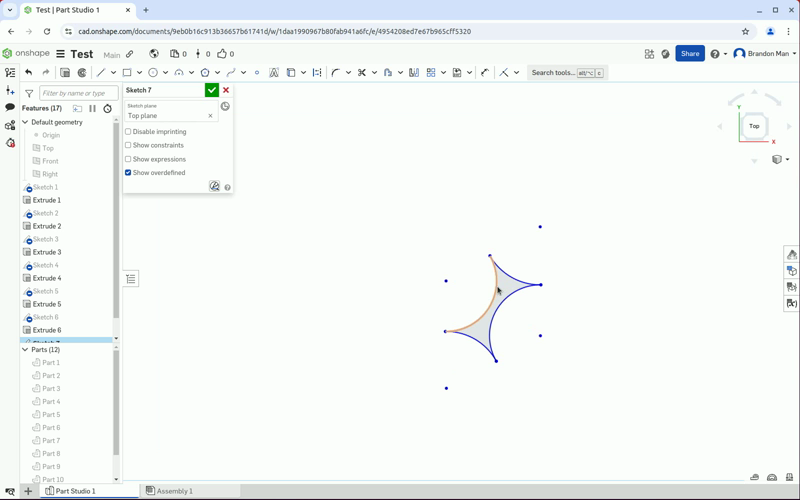
scroll(6)
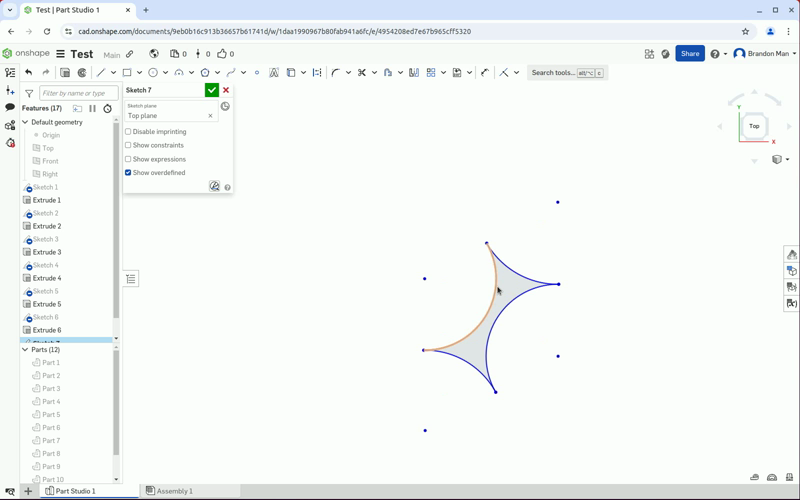
scroll(6)
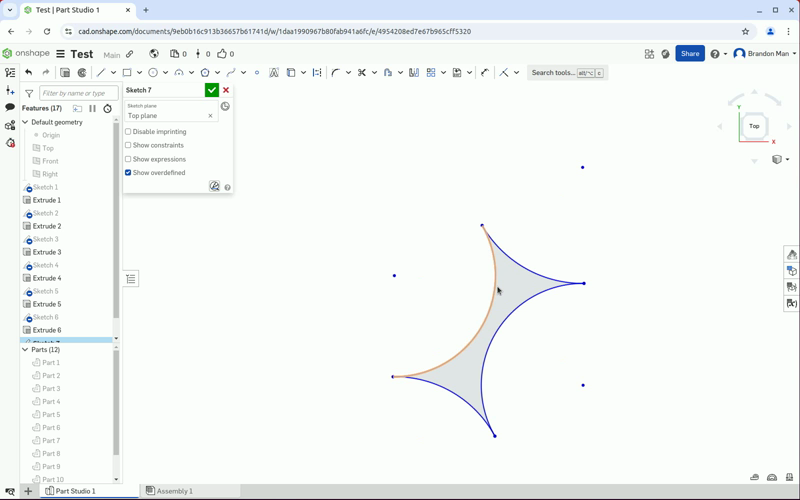
scroll(6)
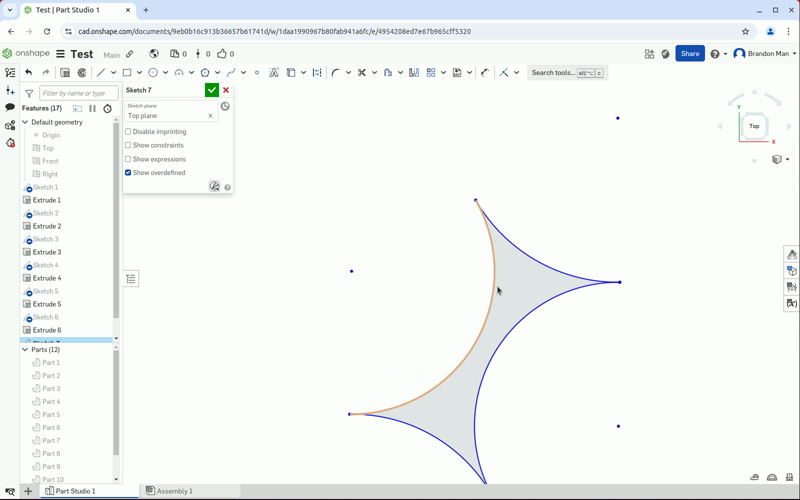
scroll(6)
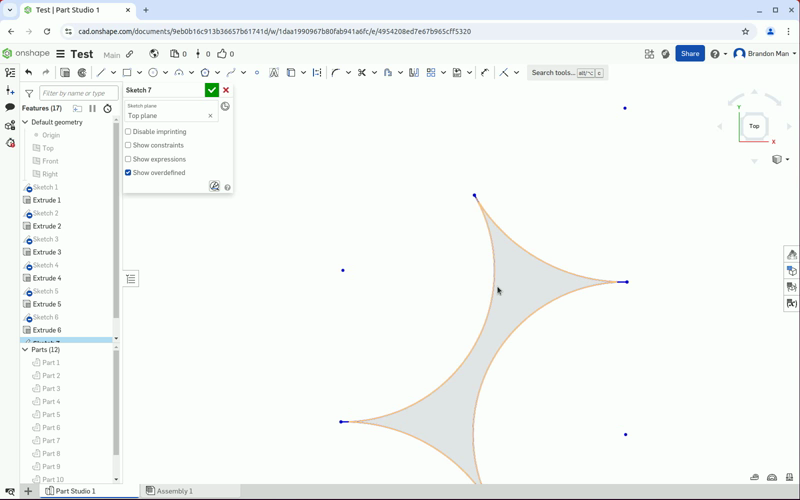
scroll(6)
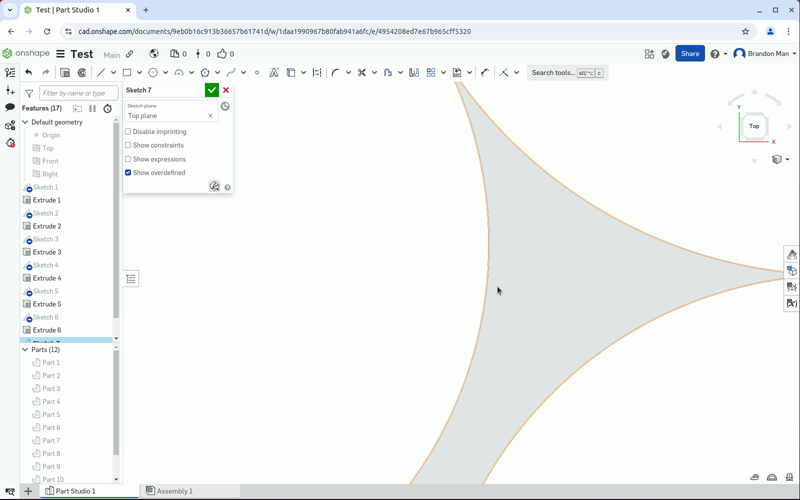
click(497, 286)
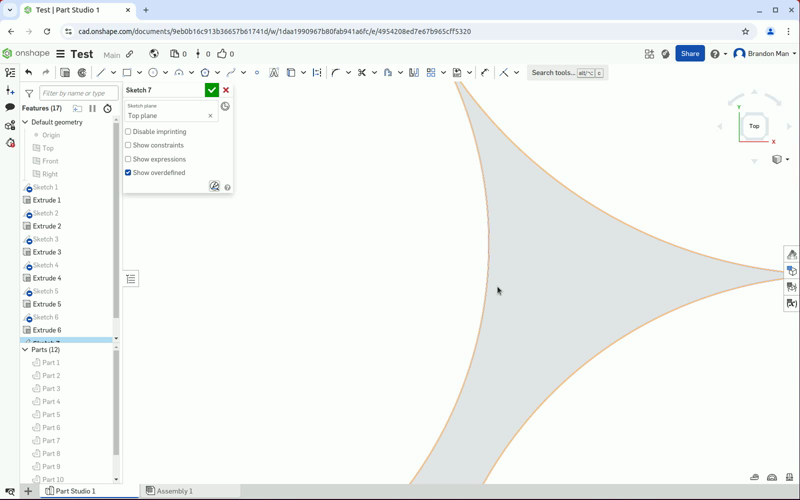
scroll(-6)
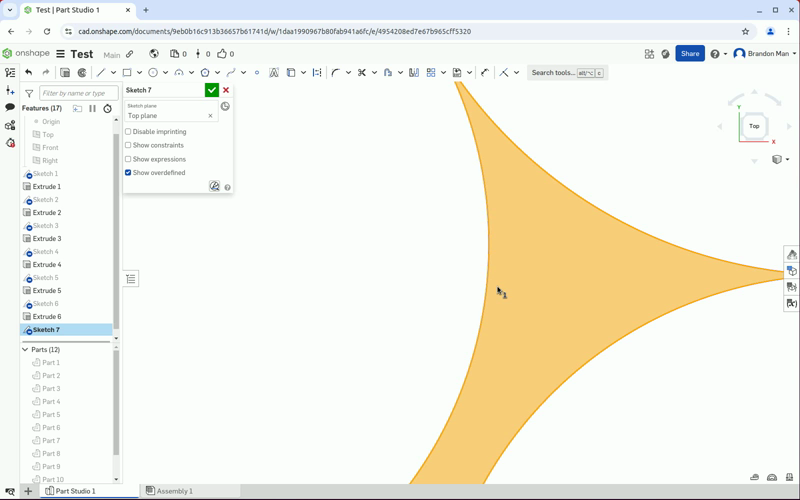
scroll(-6)
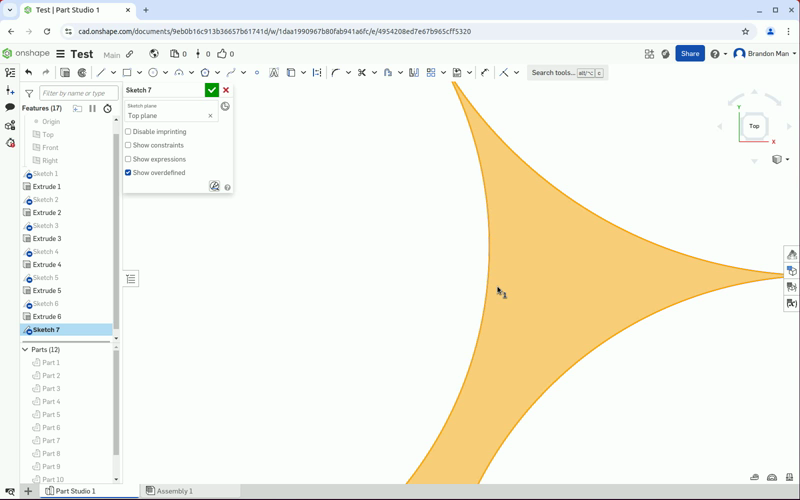
scroll(-6)
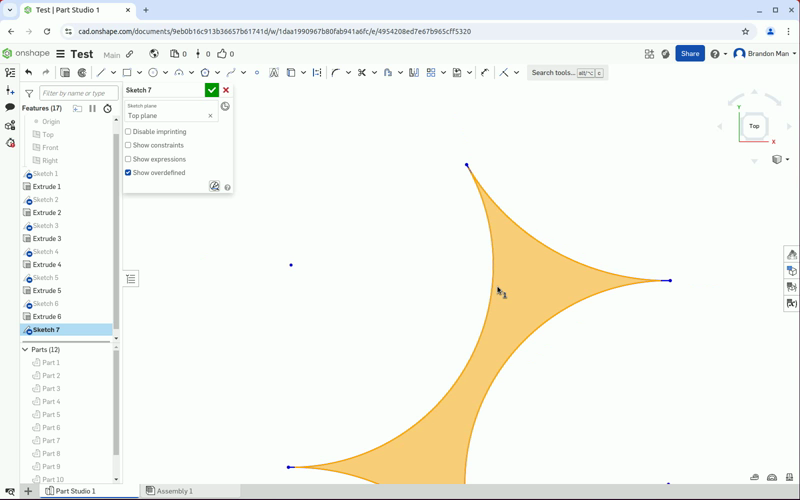
scroll(-6)
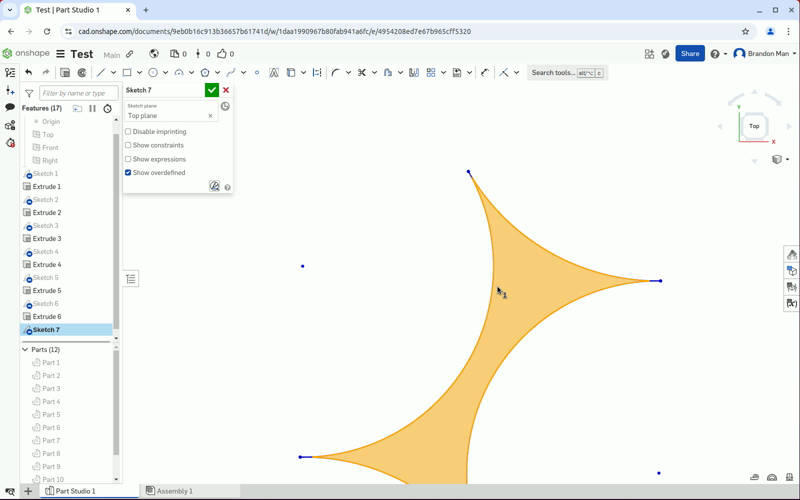
scroll(-6)
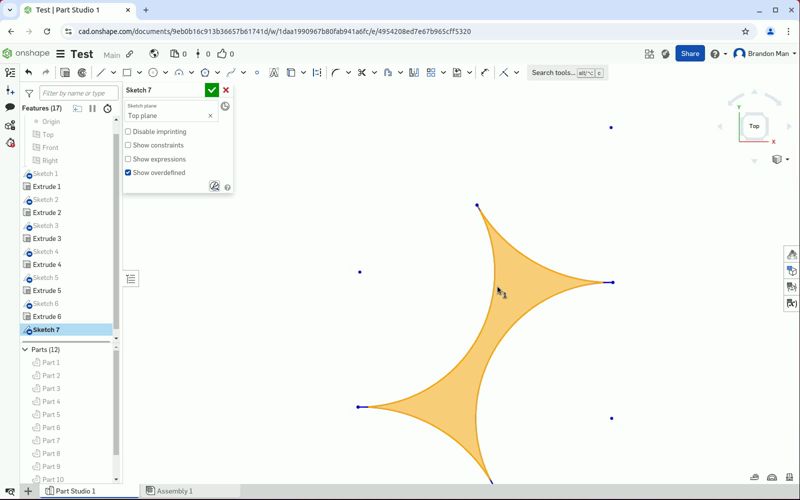
scroll(-6)
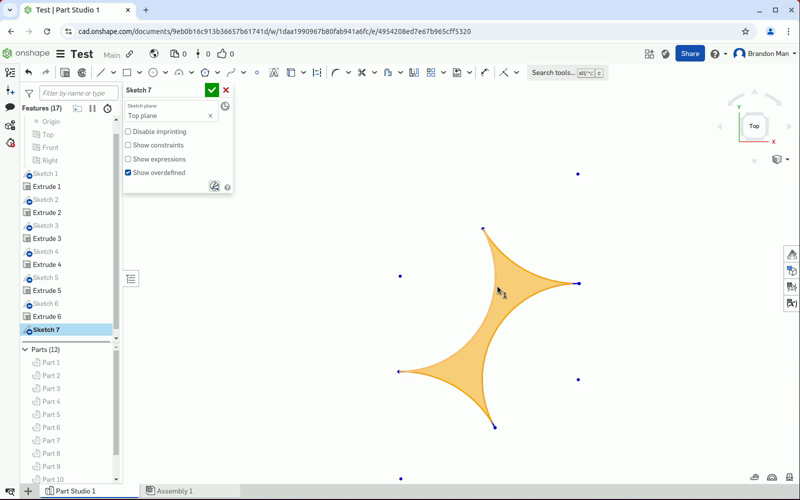
scroll(-6)
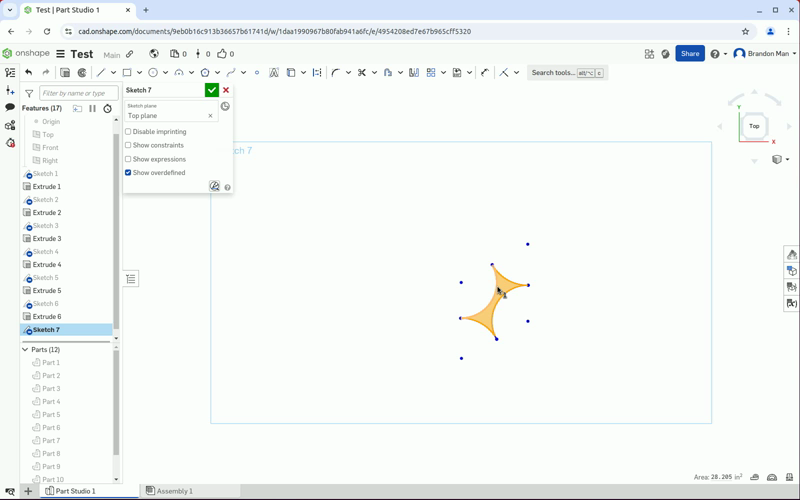
mouse_move(69, 352)
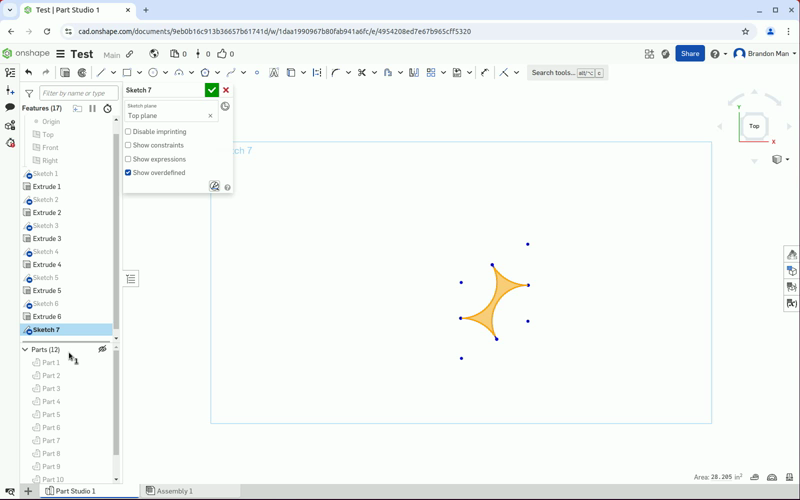
key(shift+y)
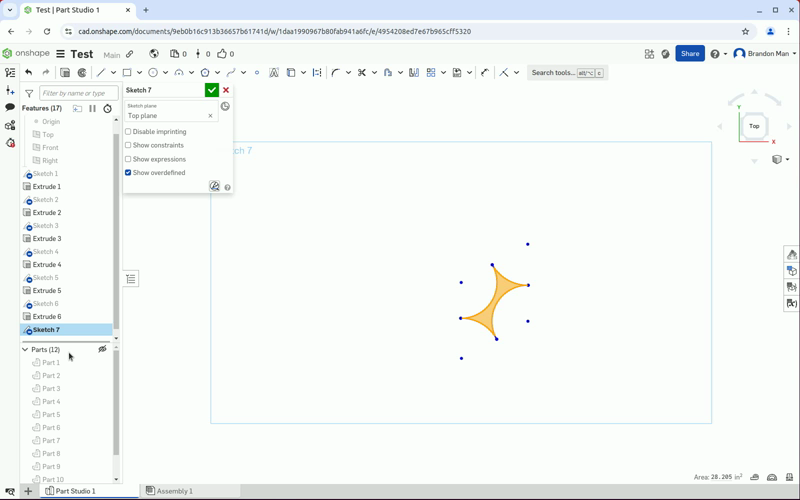
key(shift+e)
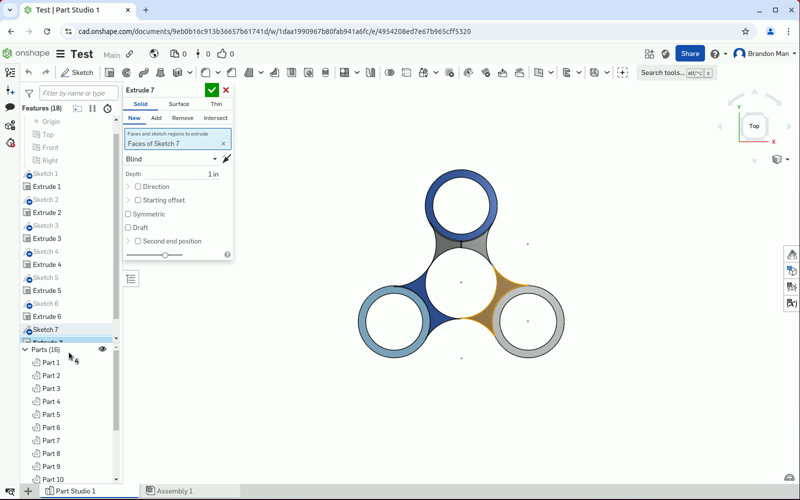
mouse_move(143, 106)
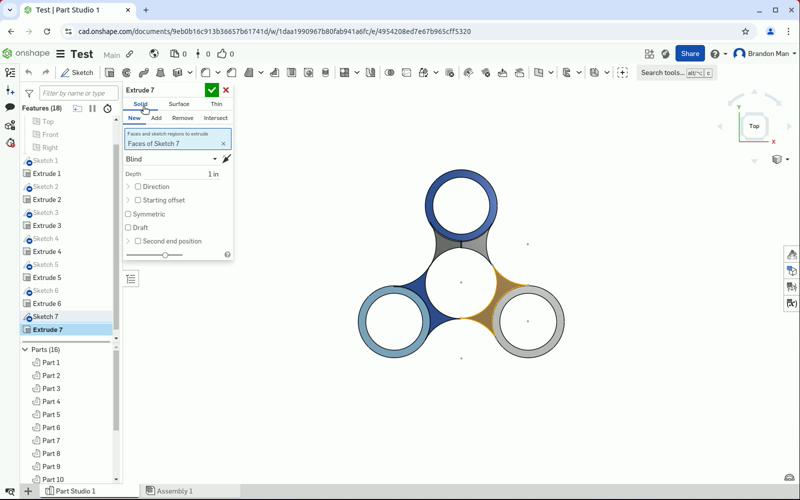
click(143, 106)
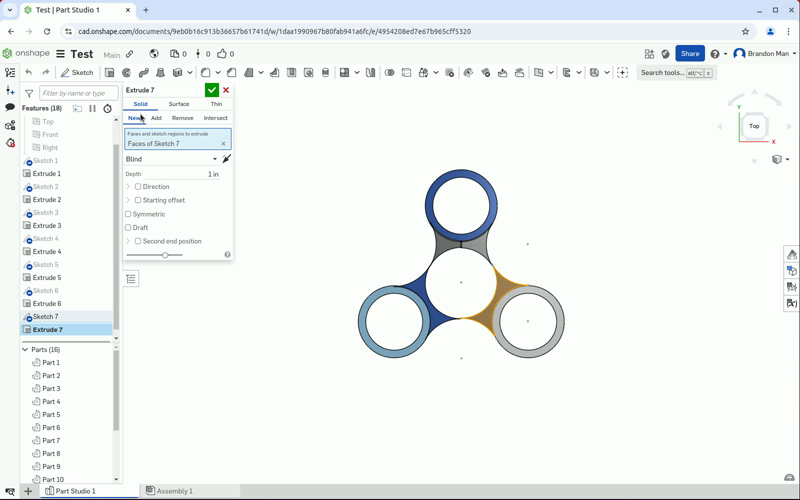
mouse_move(137, 120)
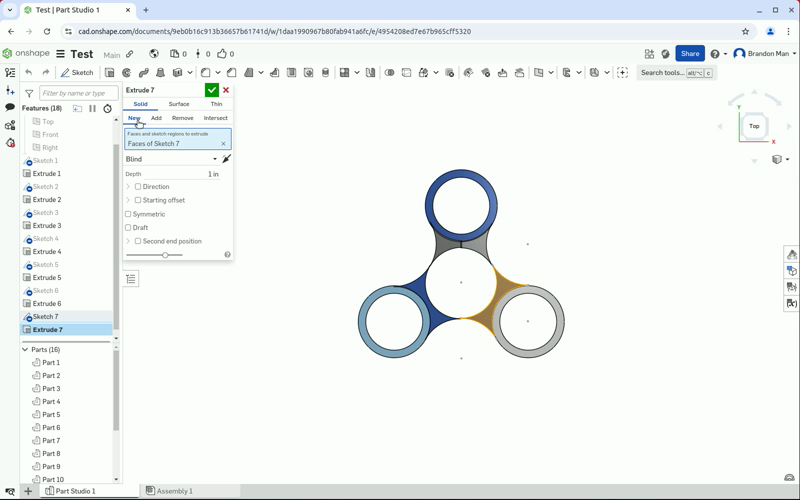
click(137, 120)
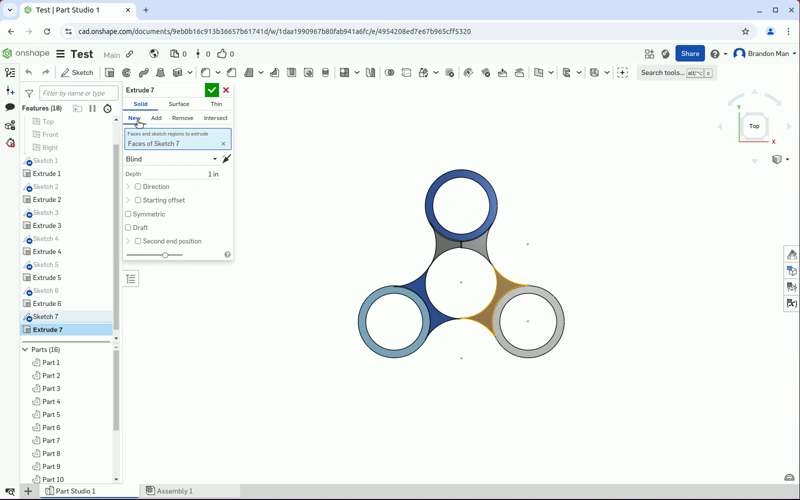
key(tab, 4)
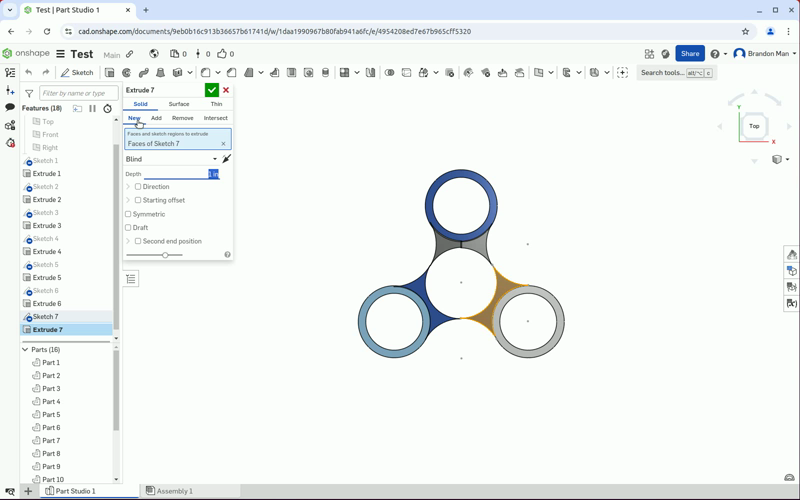
text(3.37)
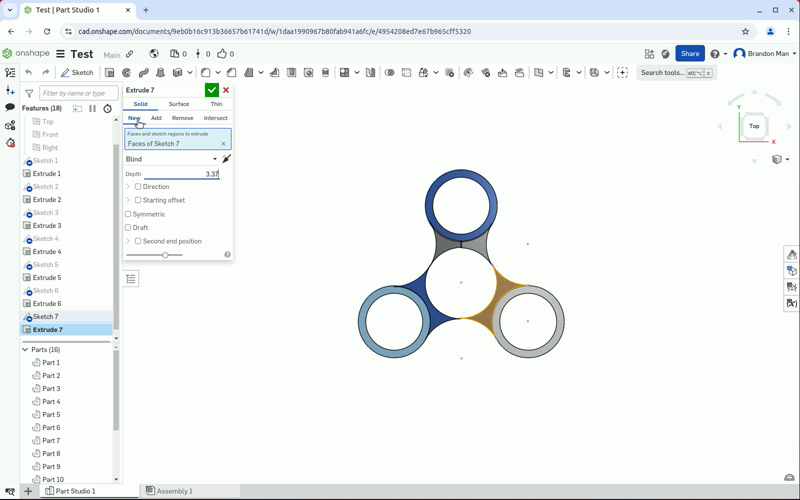
key(enter)
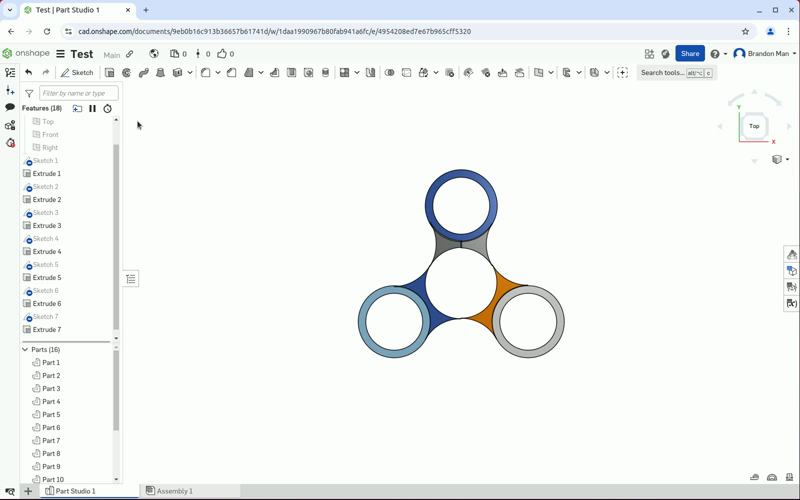
key(shift+h)
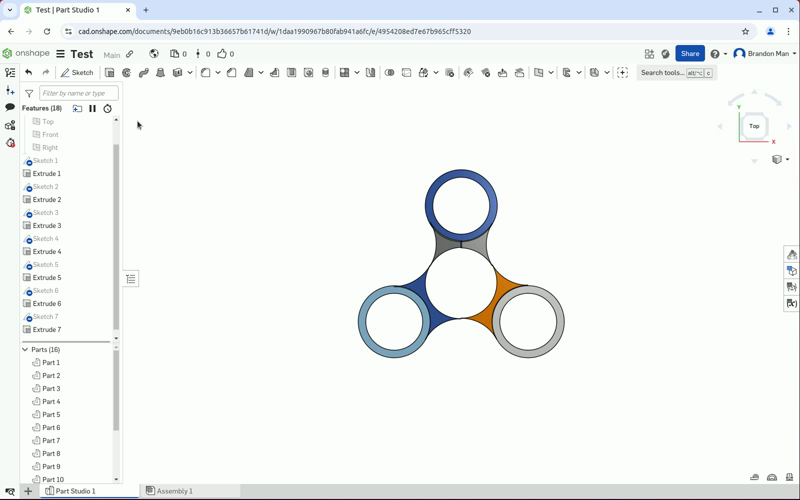
key(shift+h)
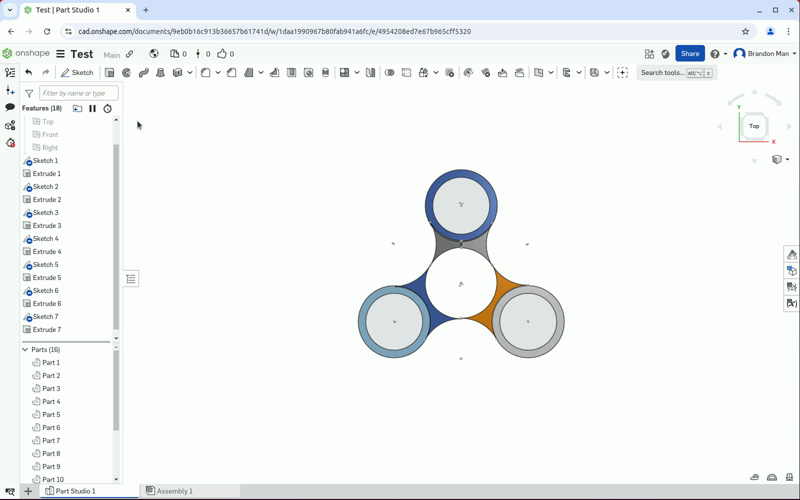
key(shift+7)
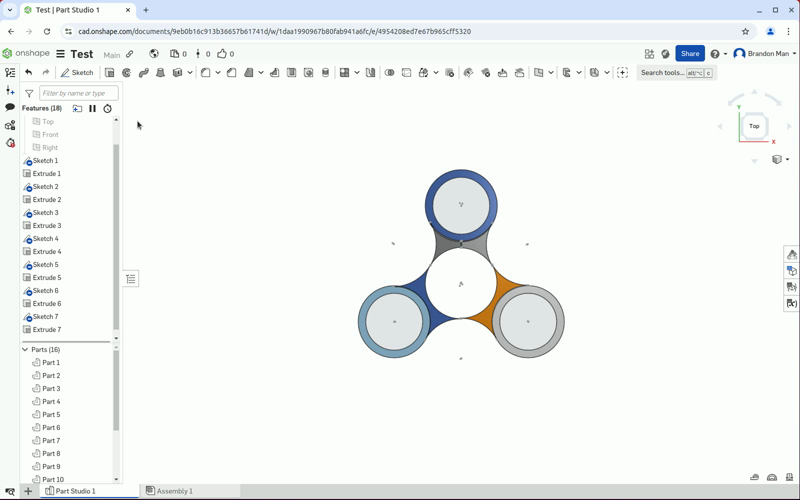
key(up, 3)
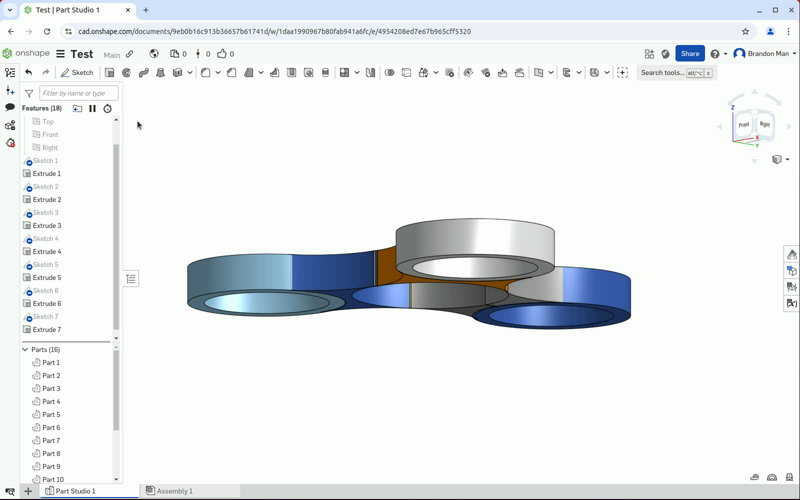
key(left, 3)
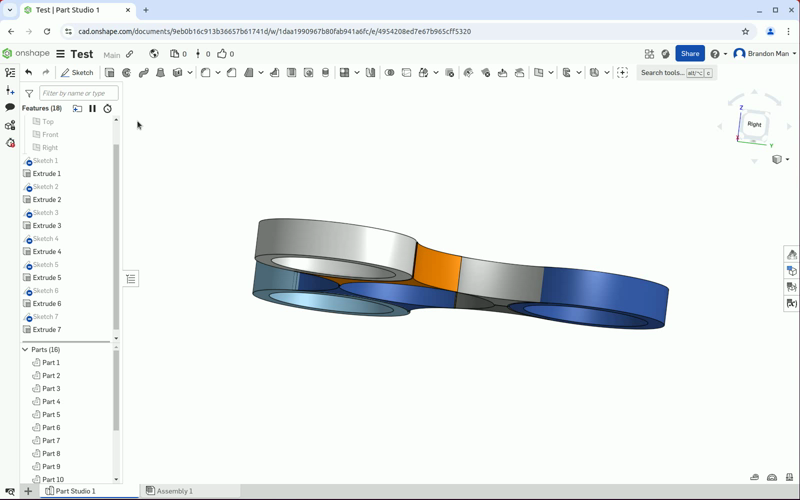
key(right, 3)
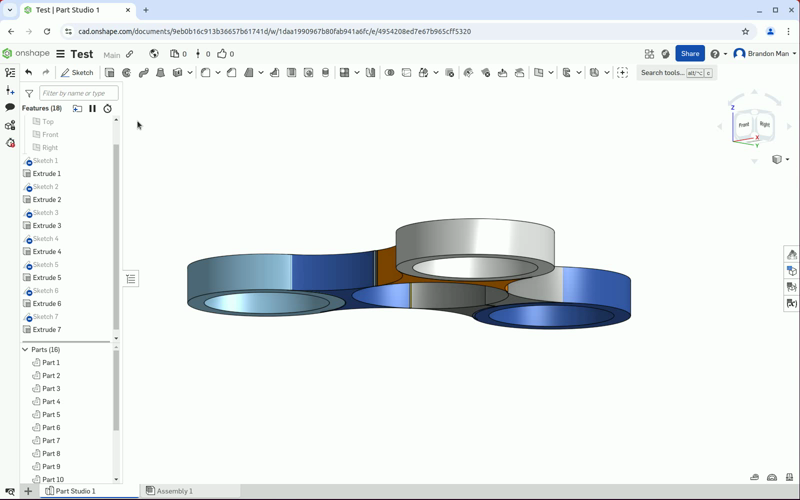
key(down, 3)
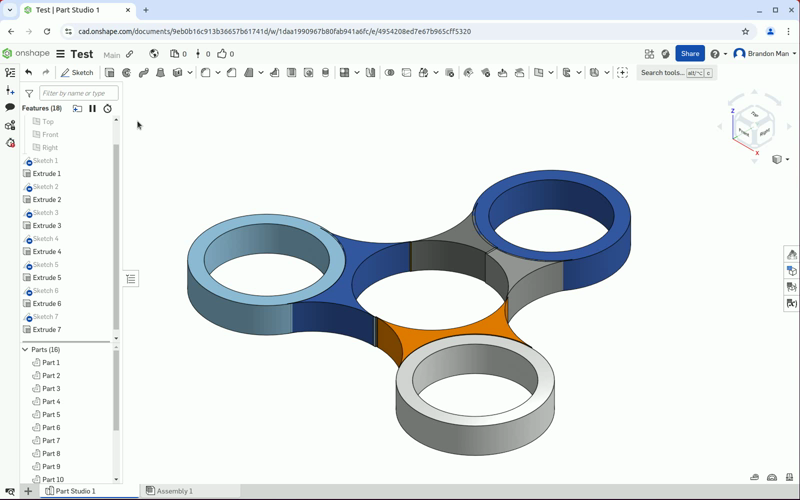
mouse_move(69, 163)
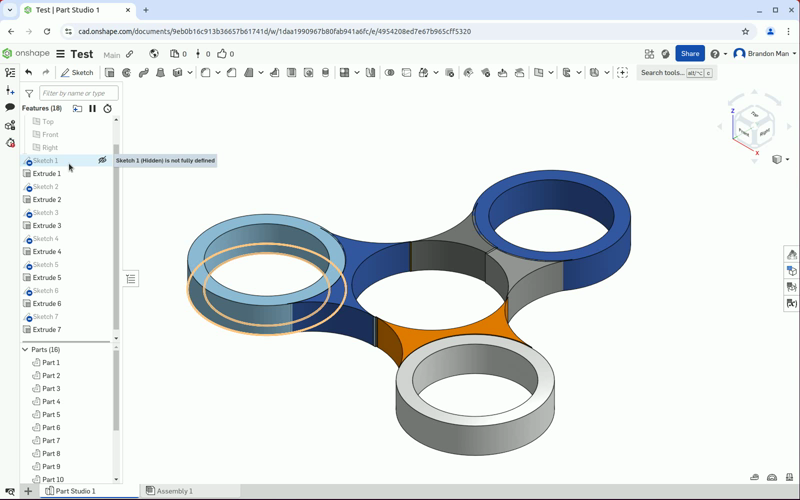
click(69, 163)